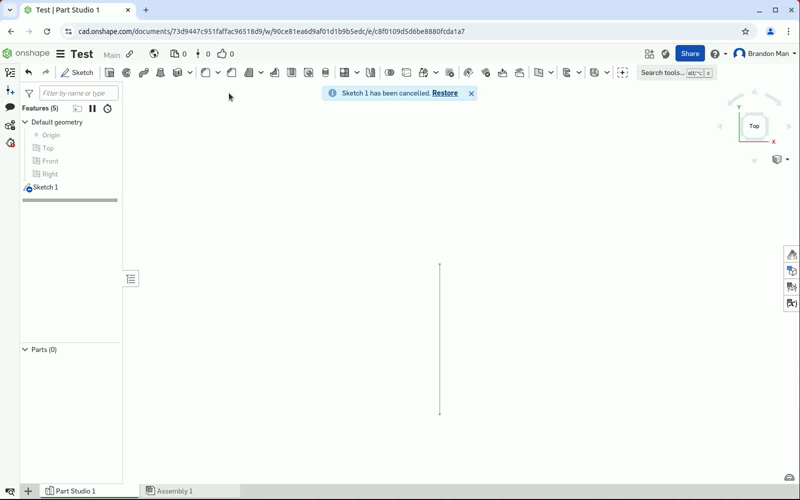
key(shift+h)
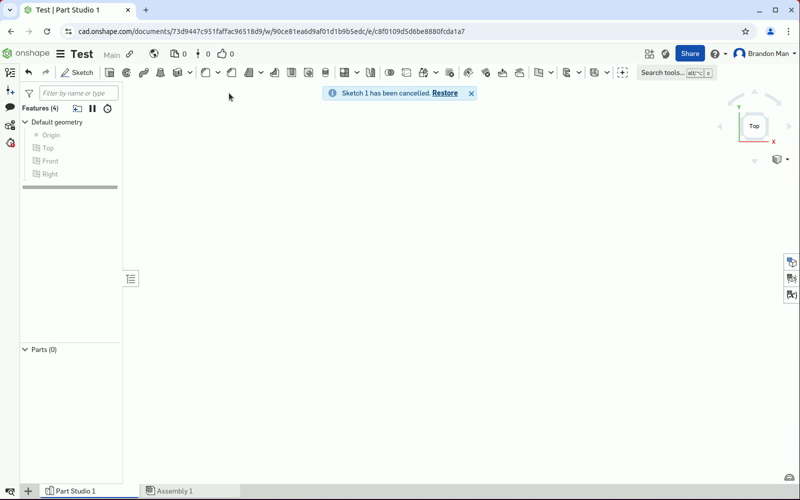
mouse_move(73, 352)
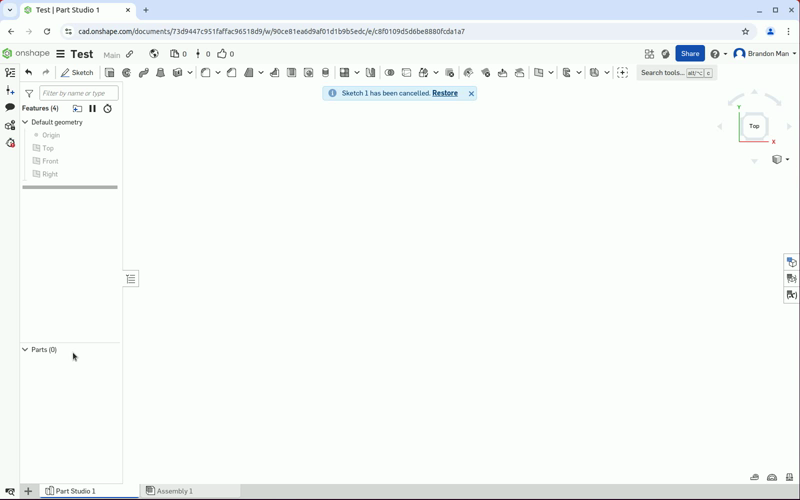
key(y)
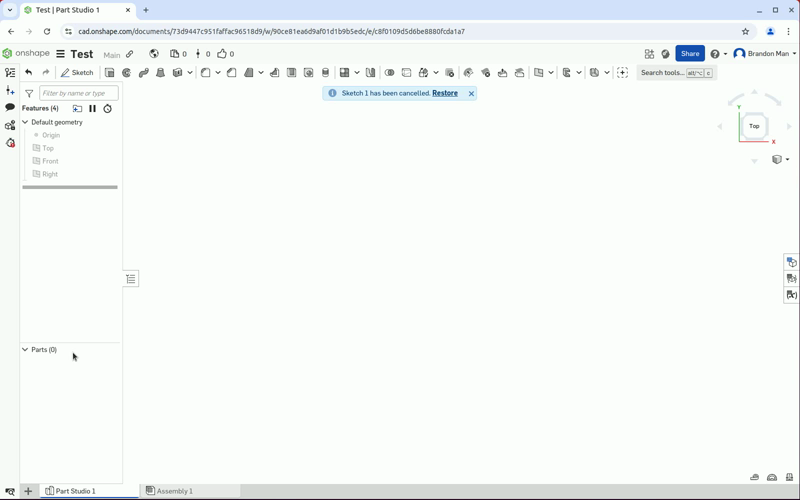
key(shift+p)
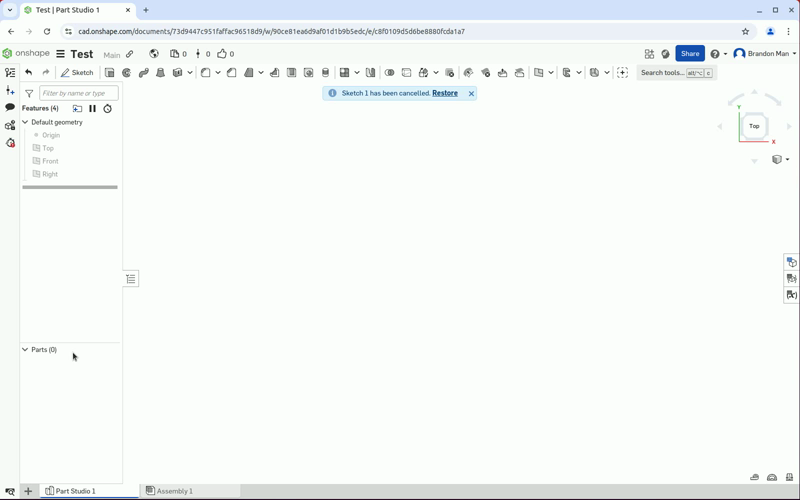
key(space)
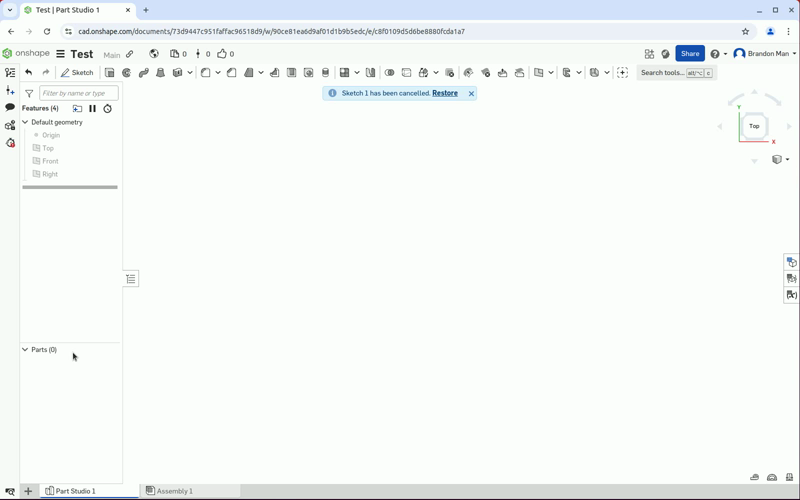
key_down(shift)
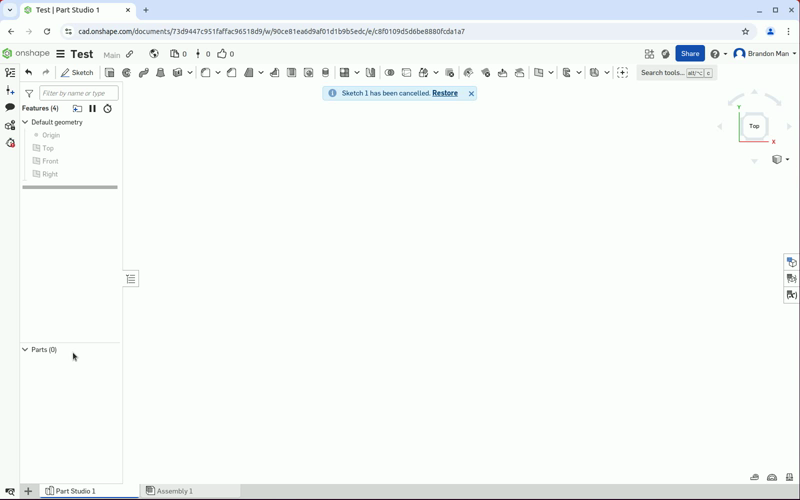
key(up)
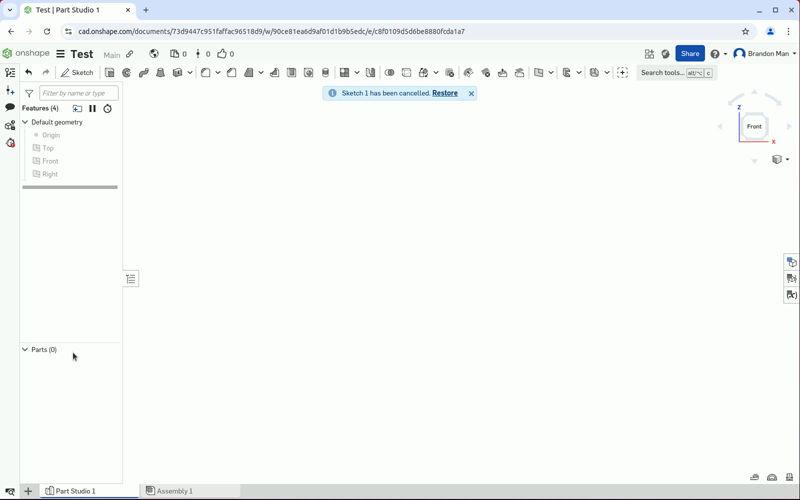
key_up(shift)
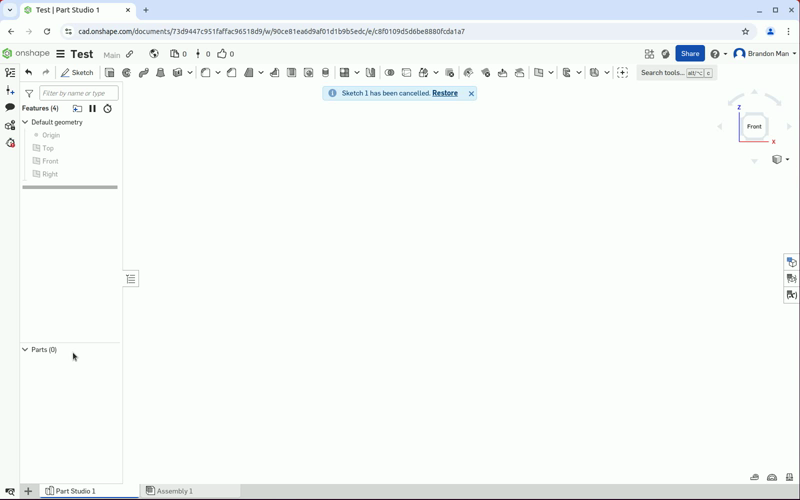
mouse_move(73, 352)
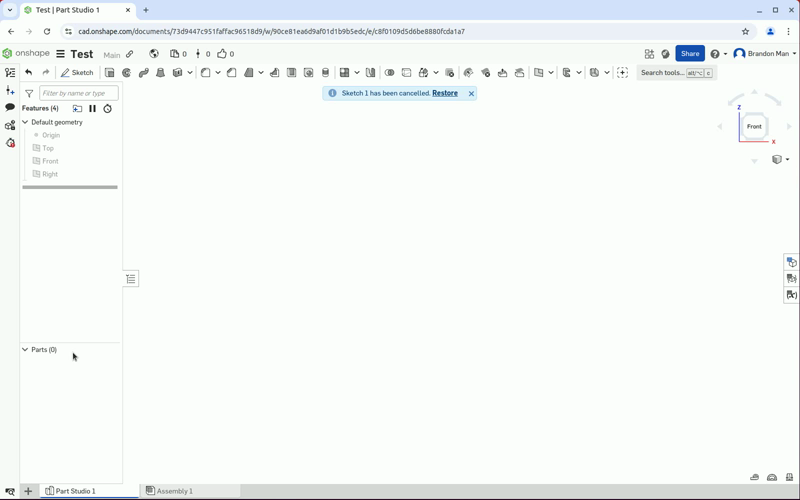
key(shift+y)
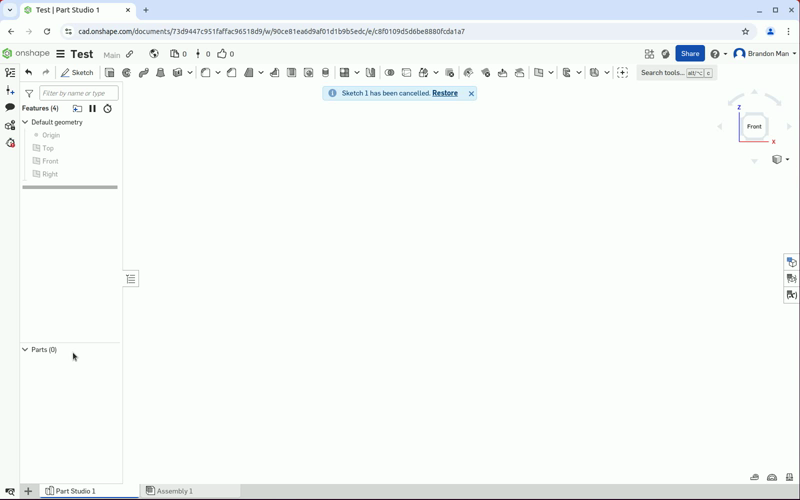
key(shift+s)
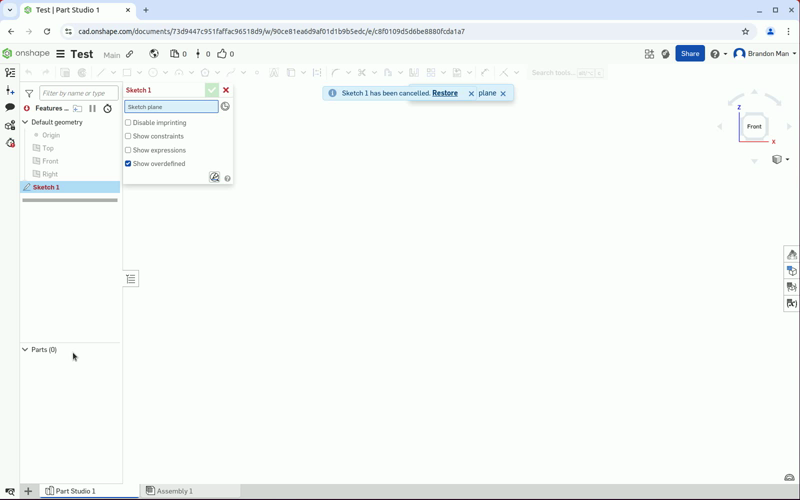
mouse_move(73, 163)
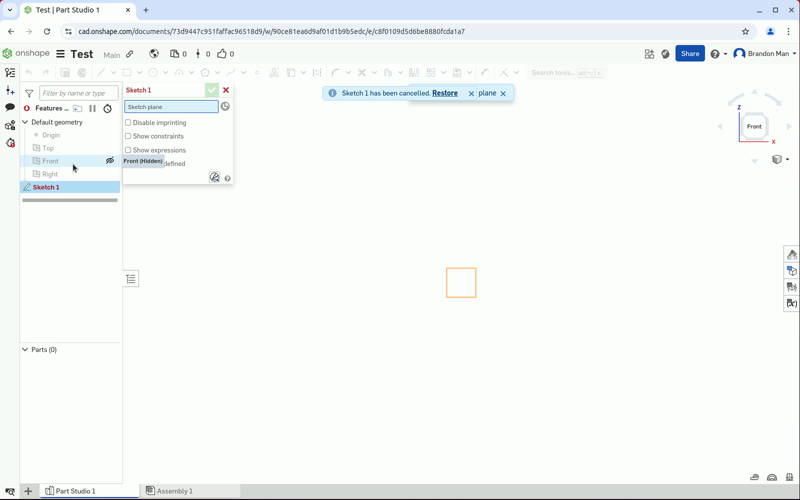
click(73, 163)
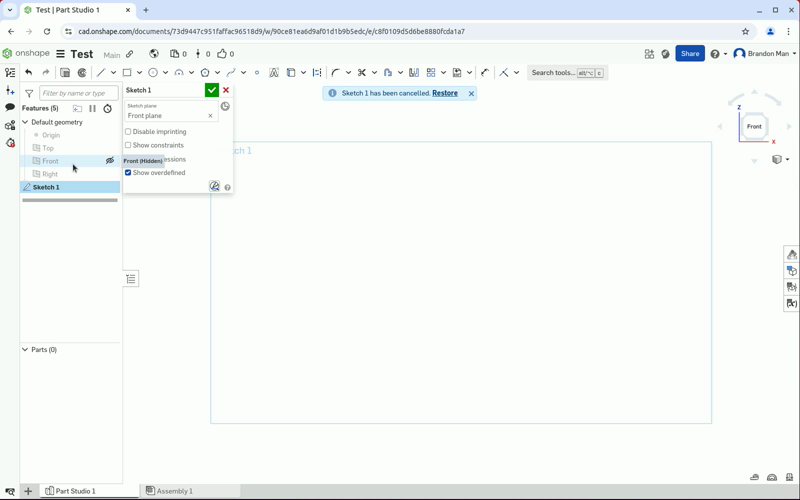
mouse_move(73, 352)
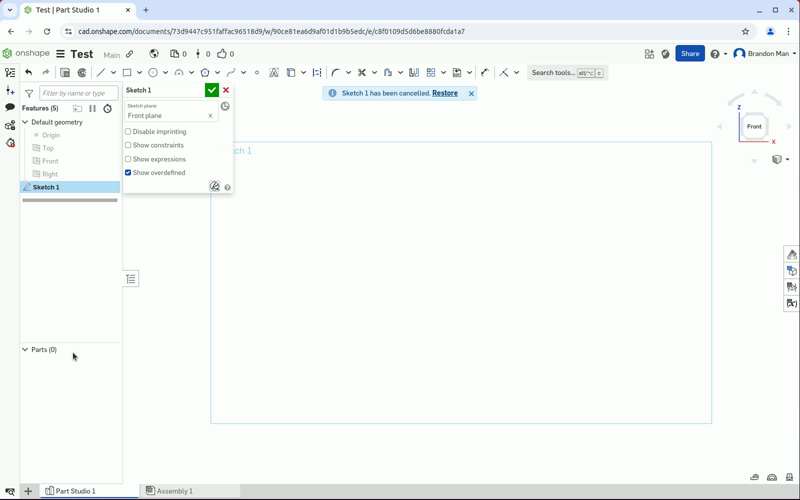
key(y)
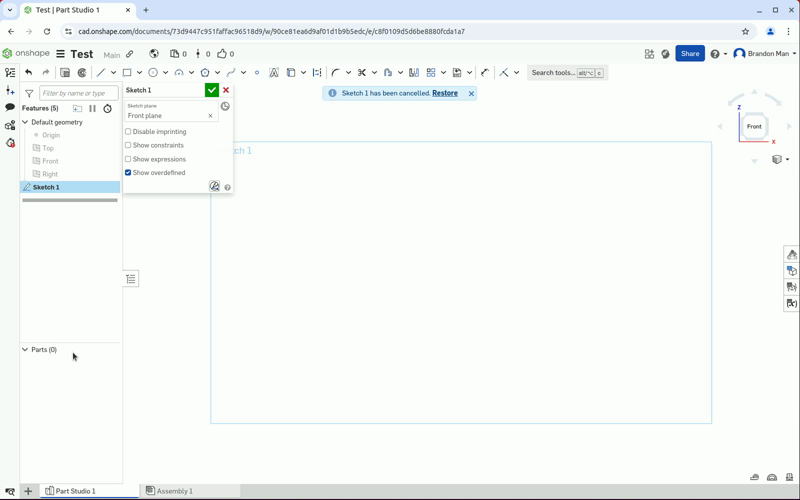
key(l)
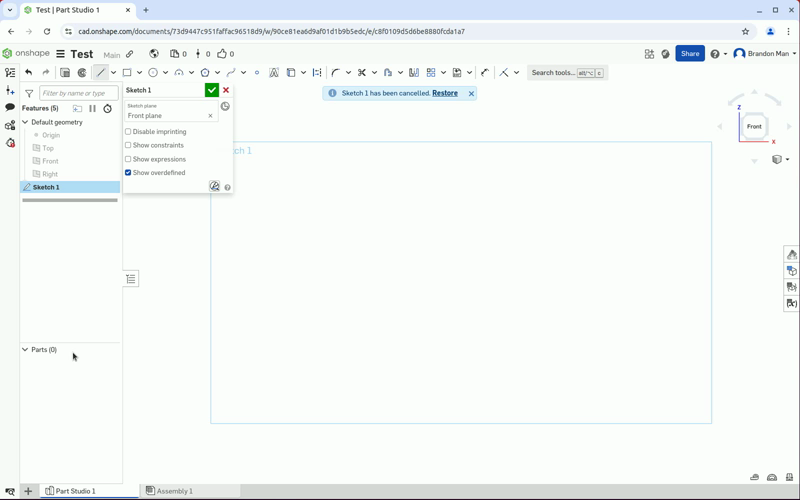
key_down(shift)
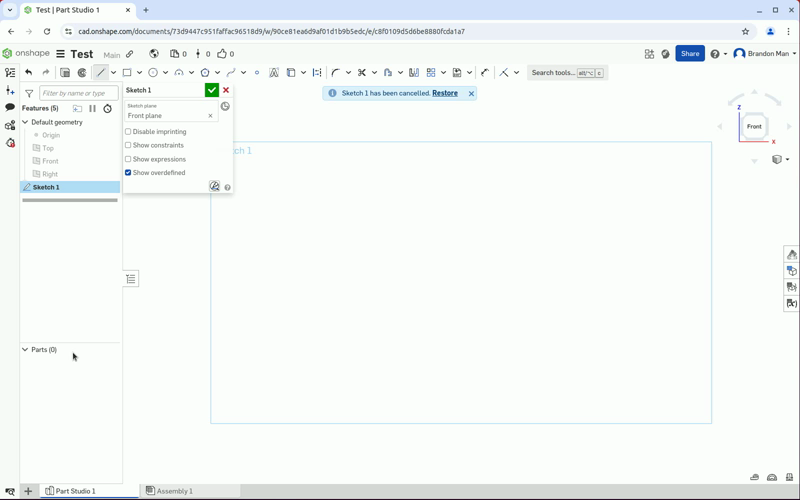
mouse_move(434, 178)
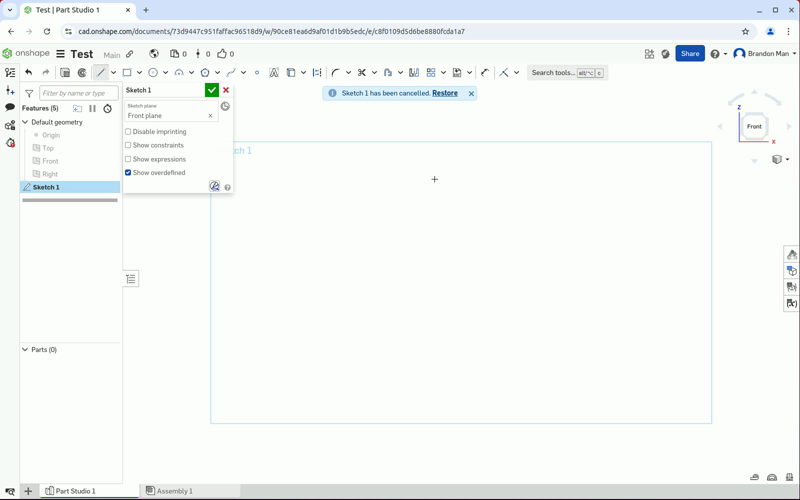
click(434, 178)
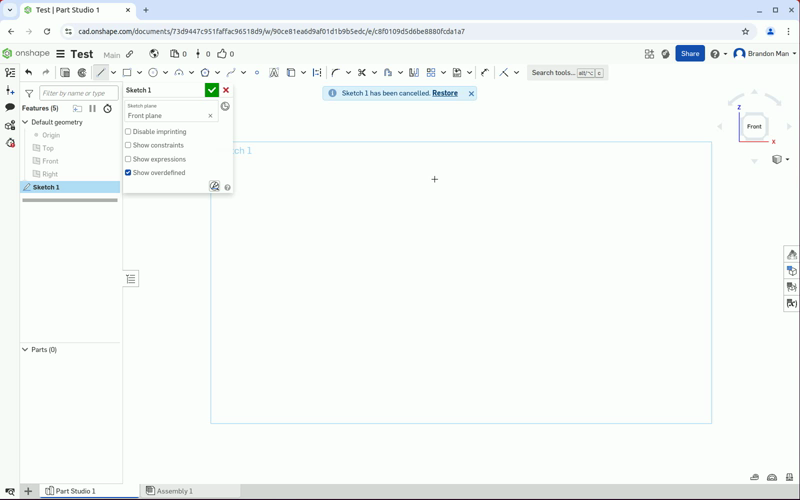
key_up(shift)
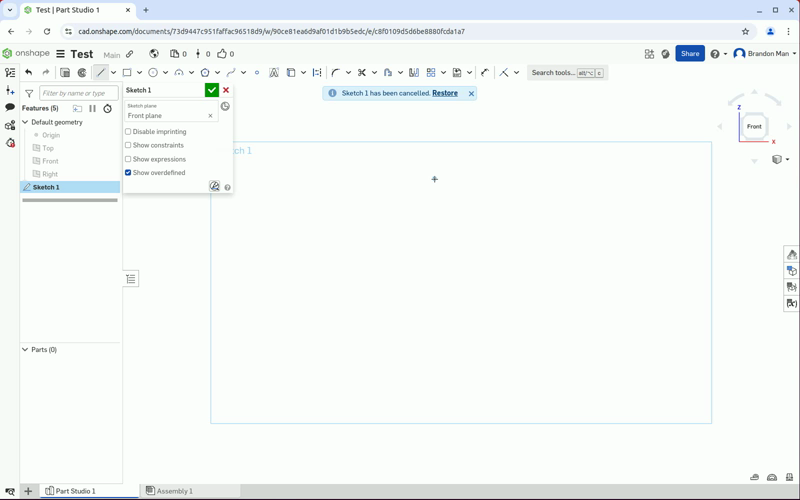
key_down(shift)
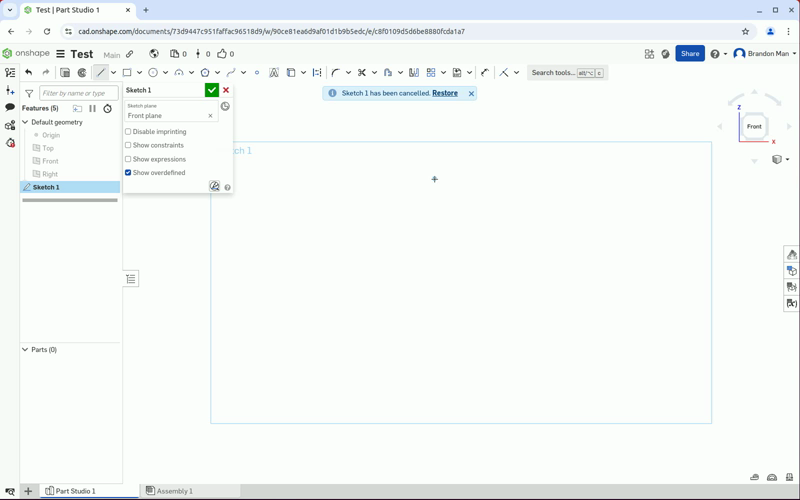
key_up(shift)
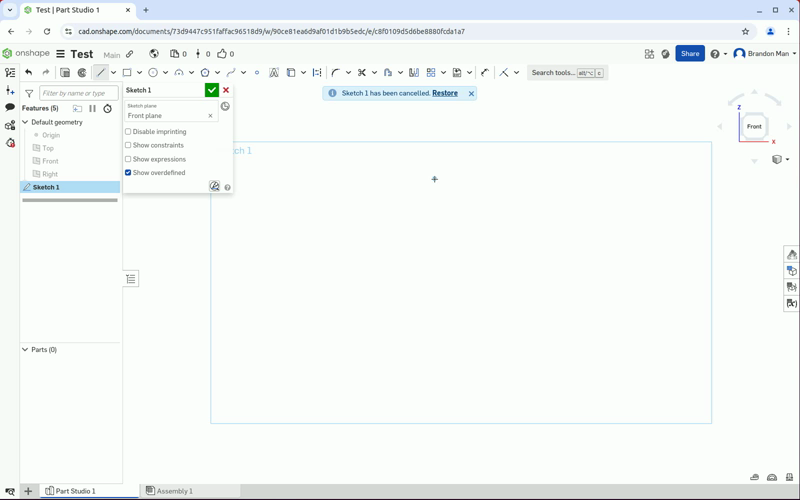
key(esc)
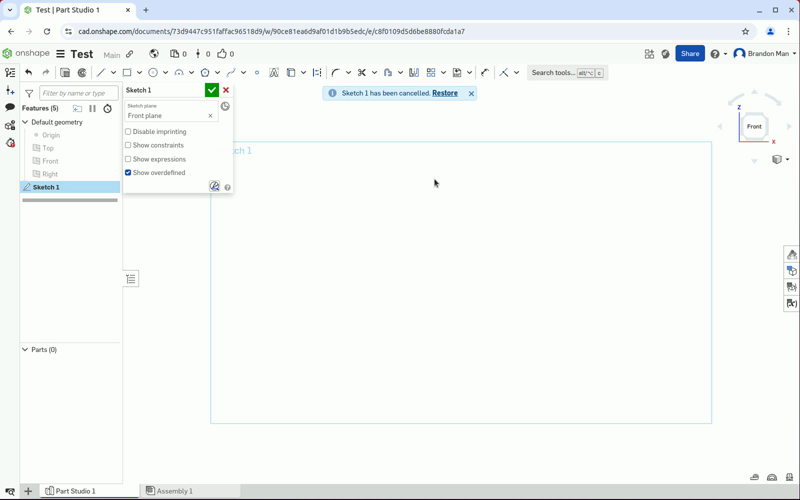
key(a)
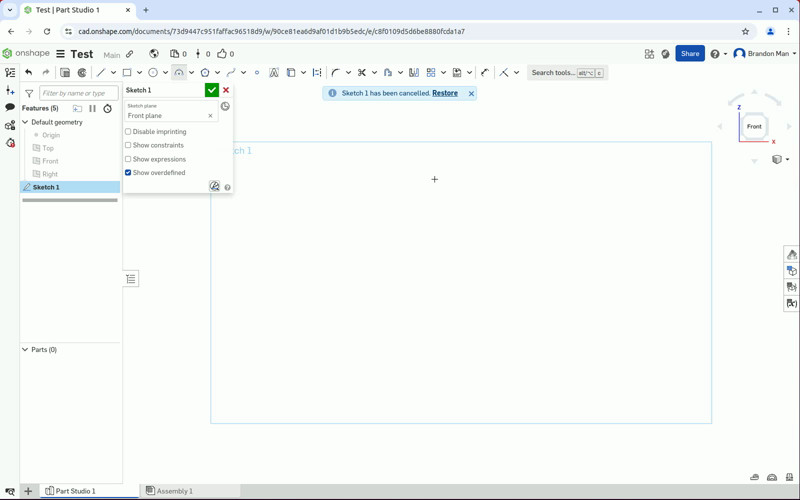
mouse_move(434, 178)
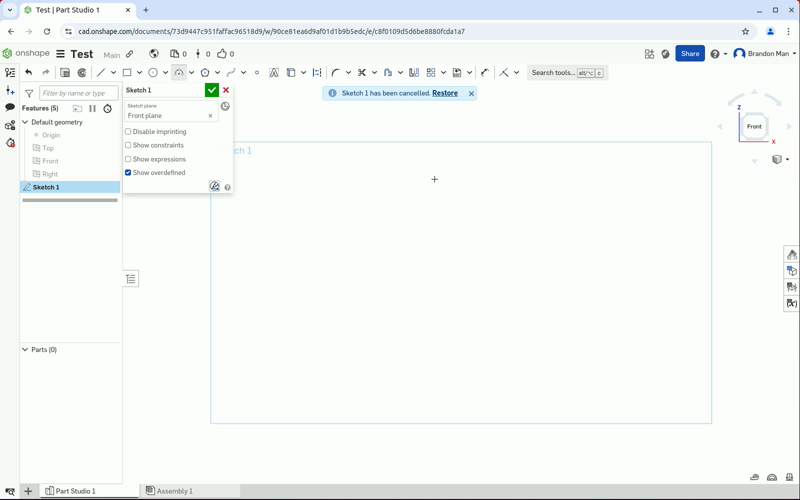
click(434, 178)
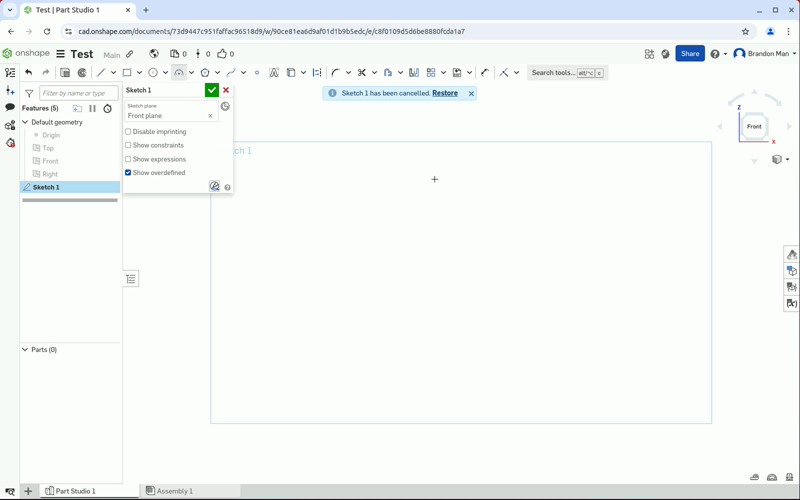
mouse_move(434, 178)
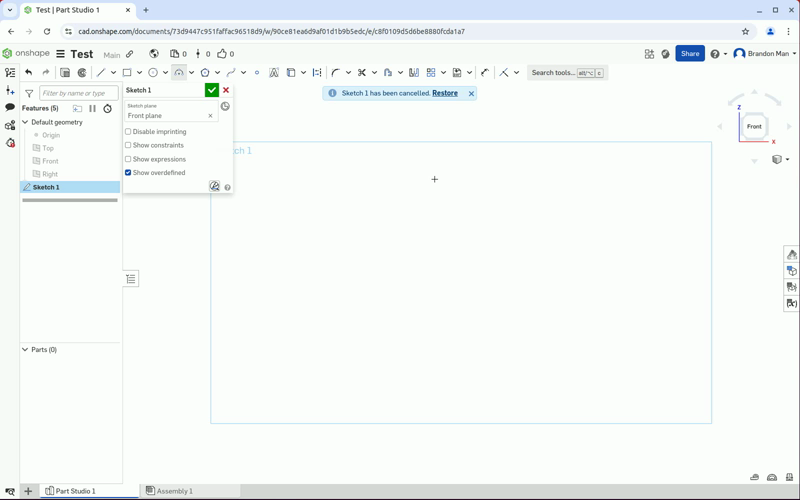
scroll(6)
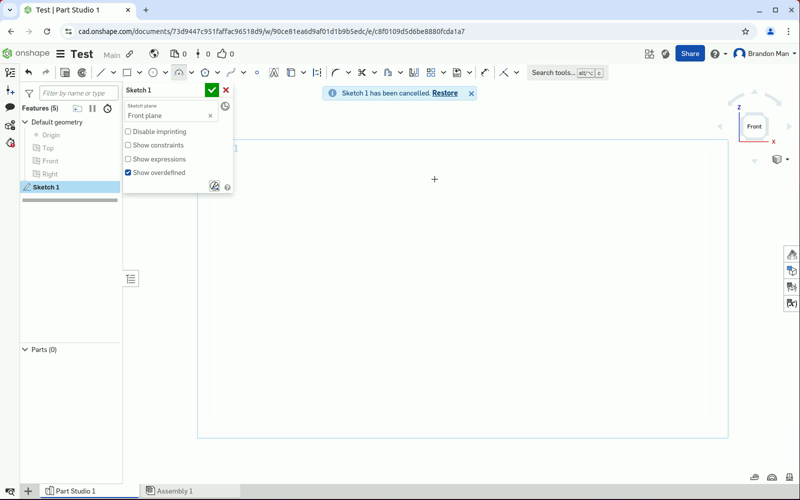
scroll(6)
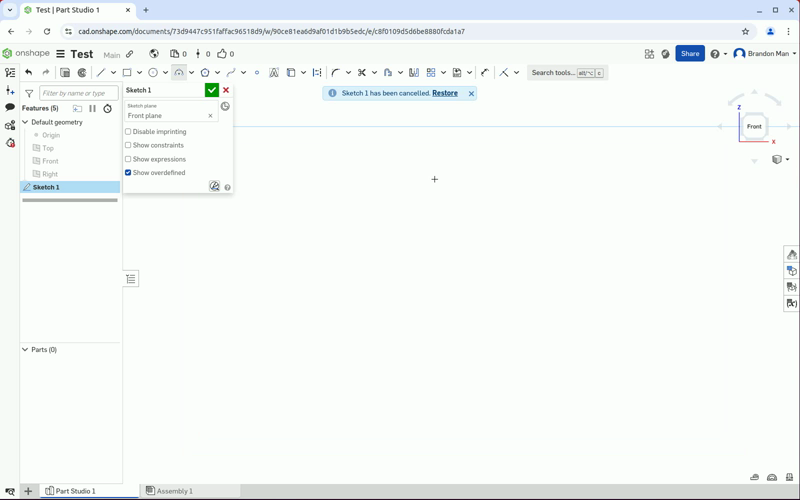
scroll(6)
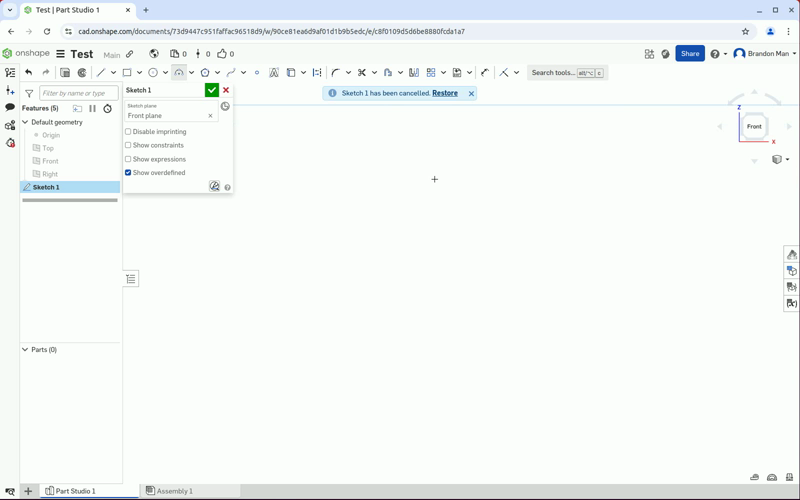
scroll(6)
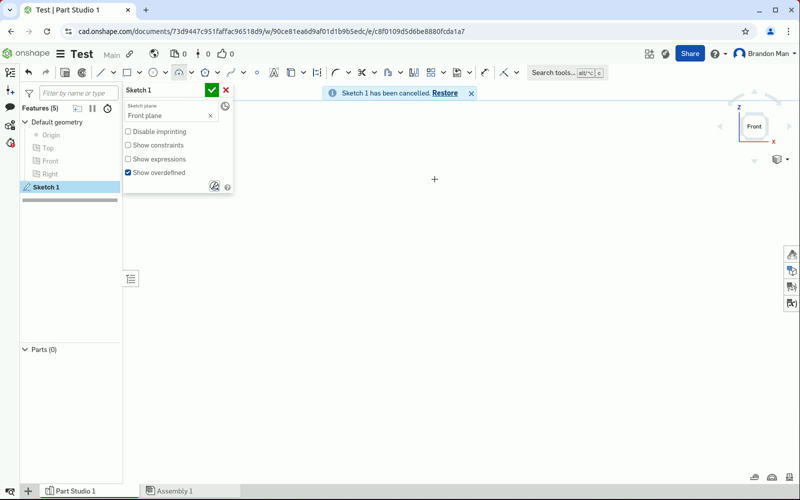
scroll(6)
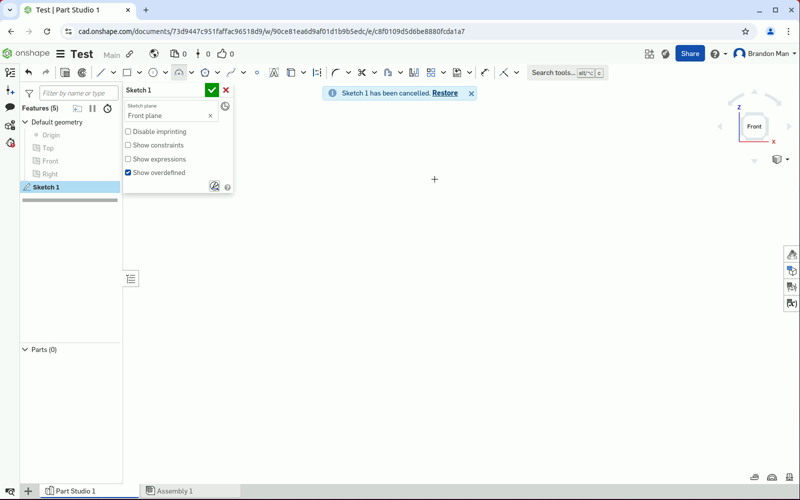
scroll(6)
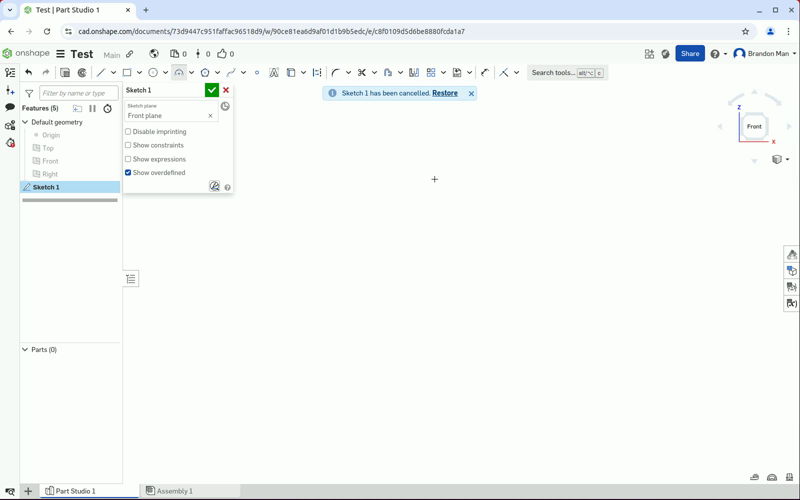
scroll(6)
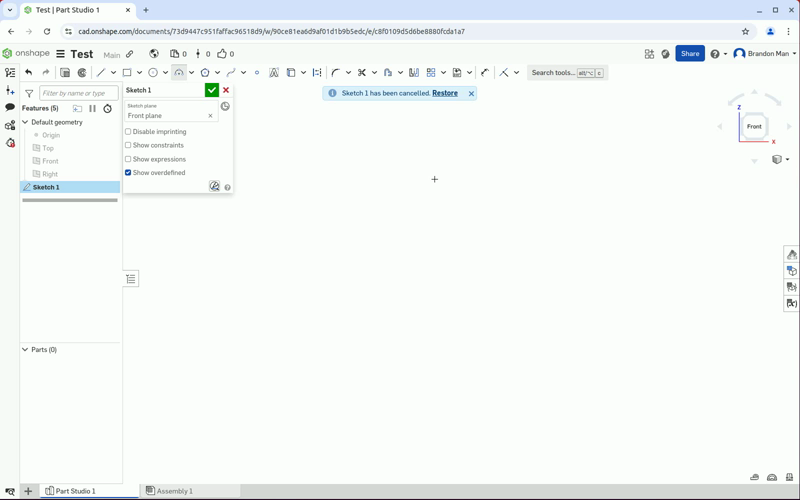
click(434, 178)
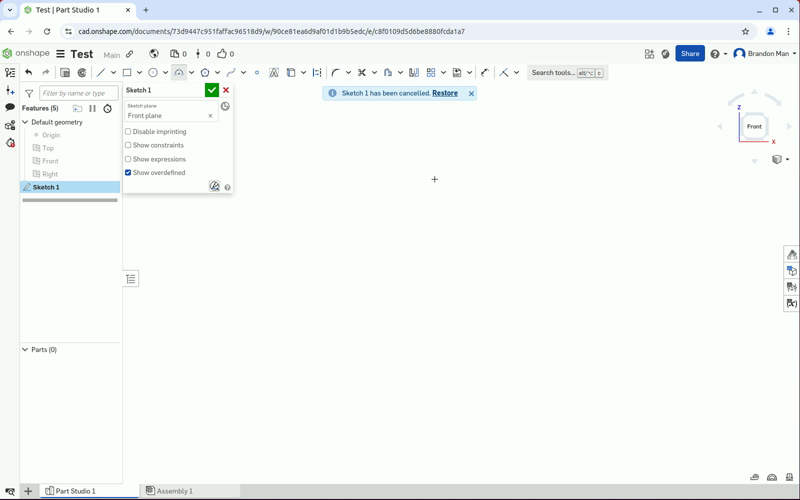
scroll(-6)
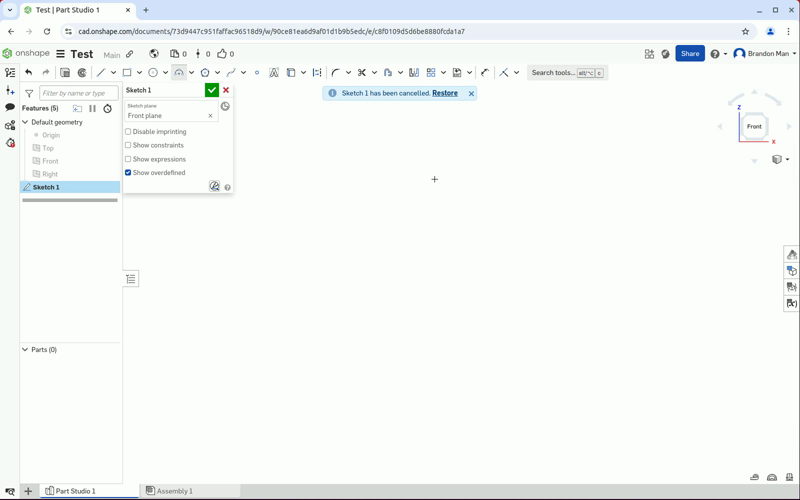
scroll(-6)
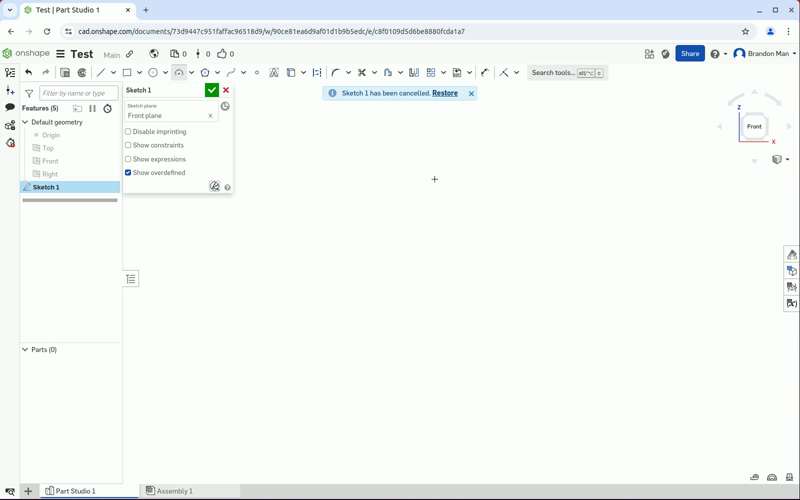
scroll(-6)
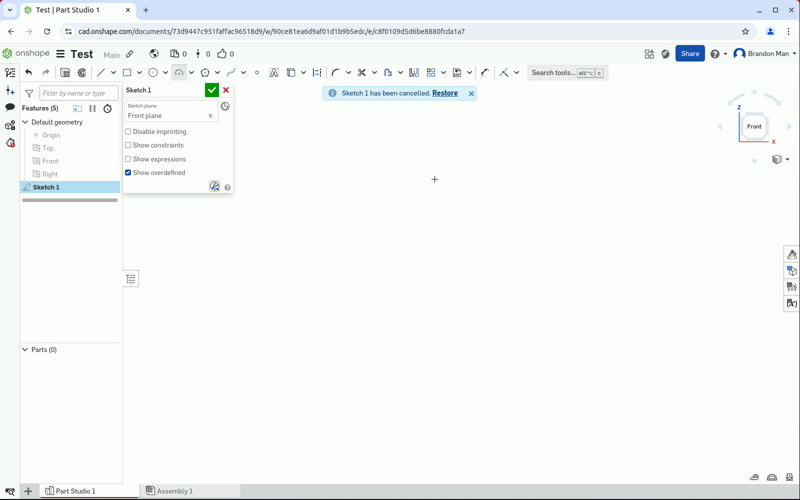
scroll(-6)
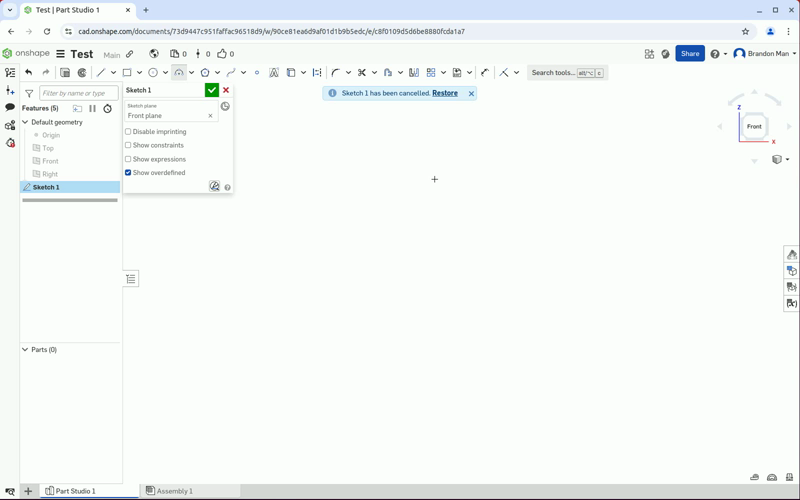
scroll(-6)
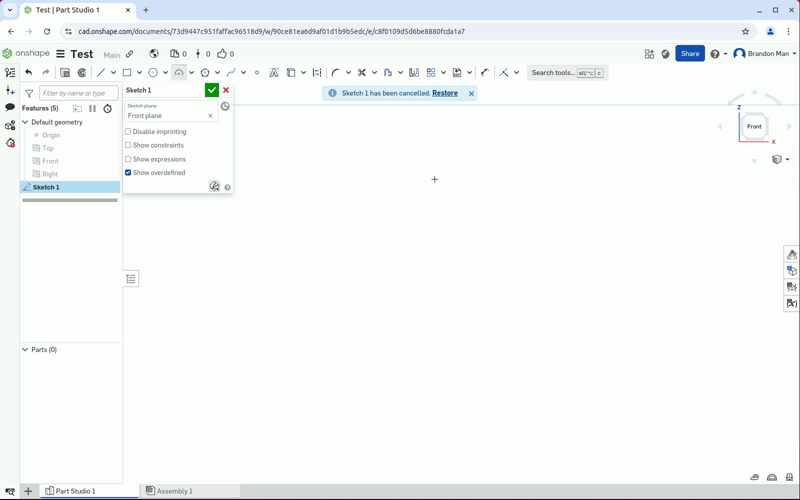
scroll(-6)
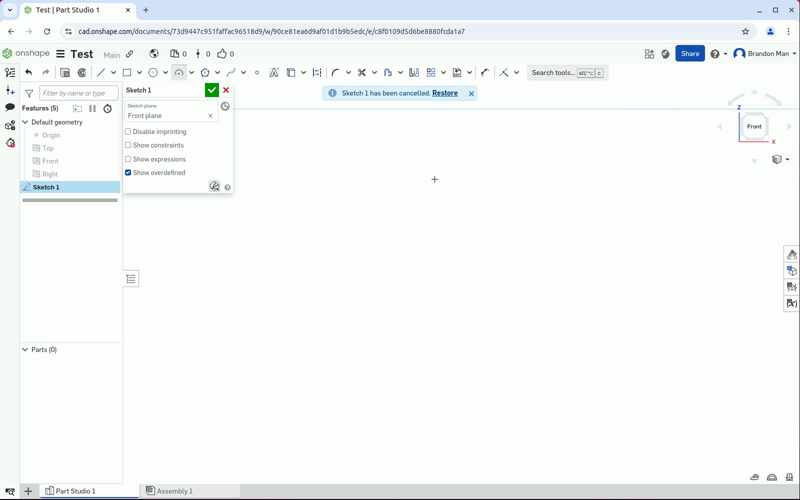
scroll(-6)
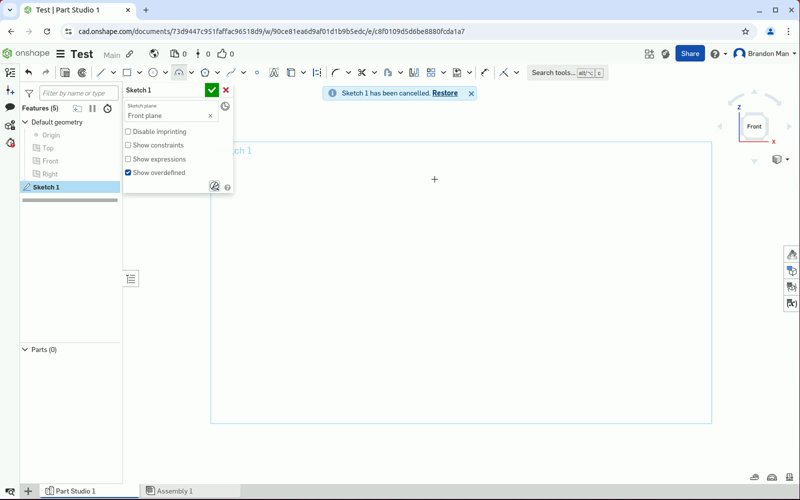
key_down(shift)
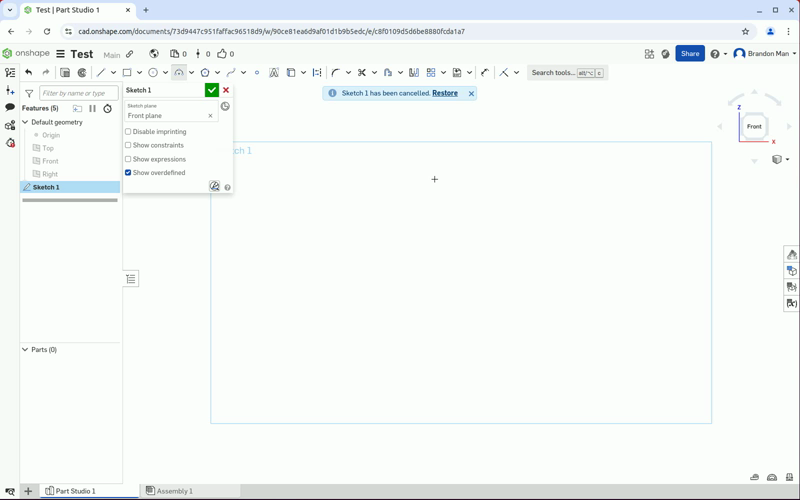
mouse_move(416, 178)
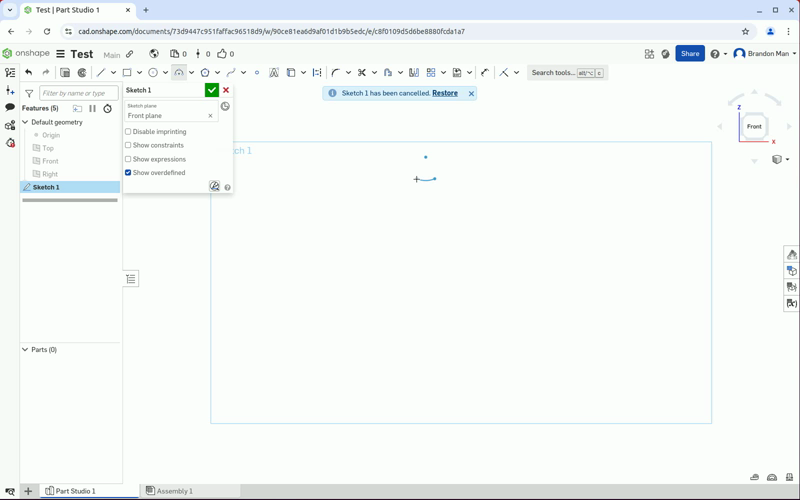
scroll(6)
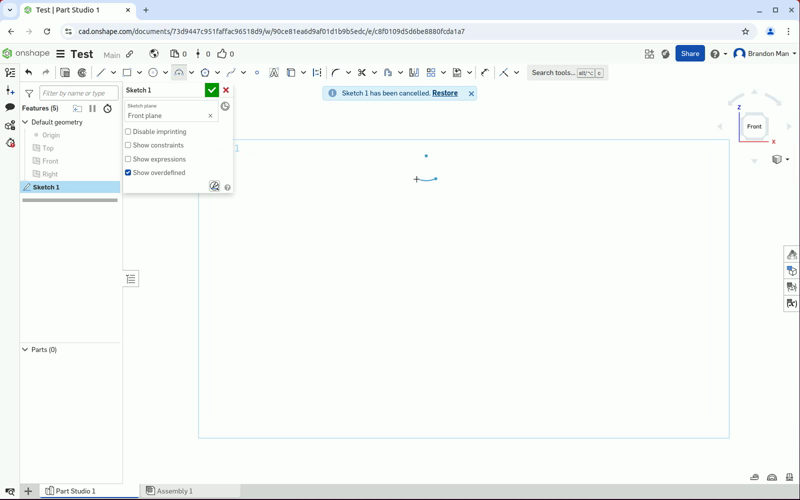
scroll(6)
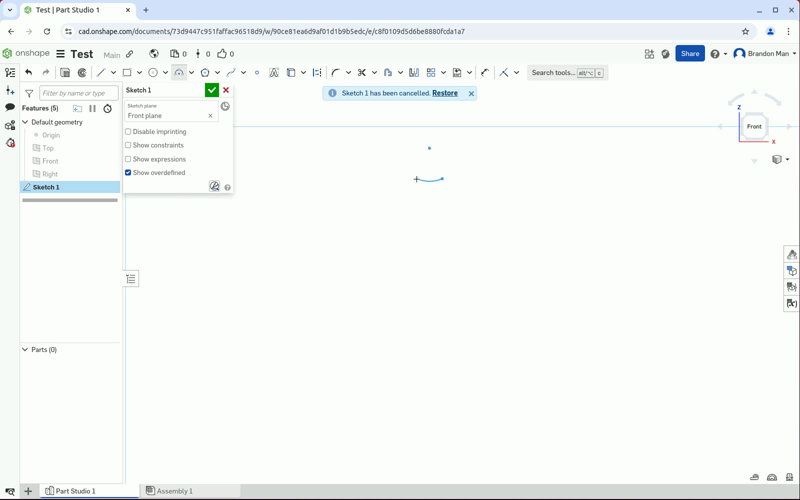
scroll(6)
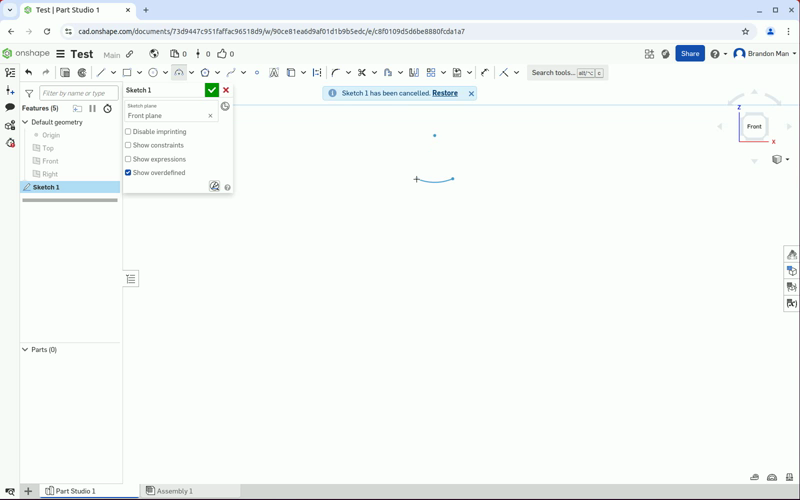
scroll(6)
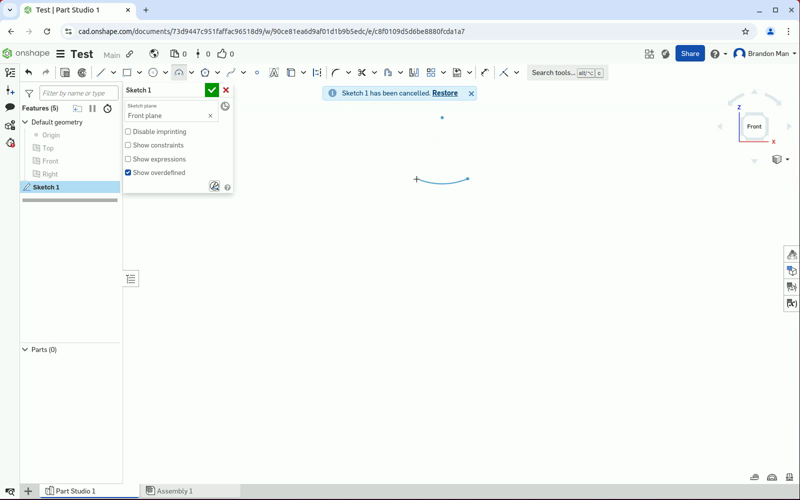
scroll(6)
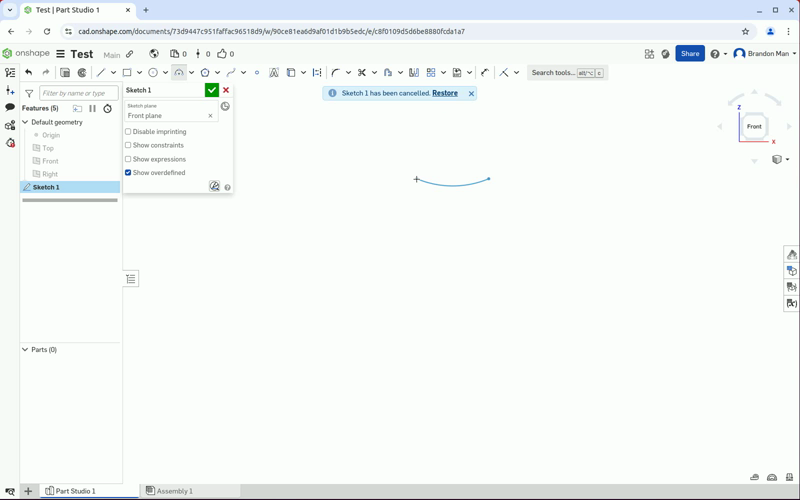
scroll(6)
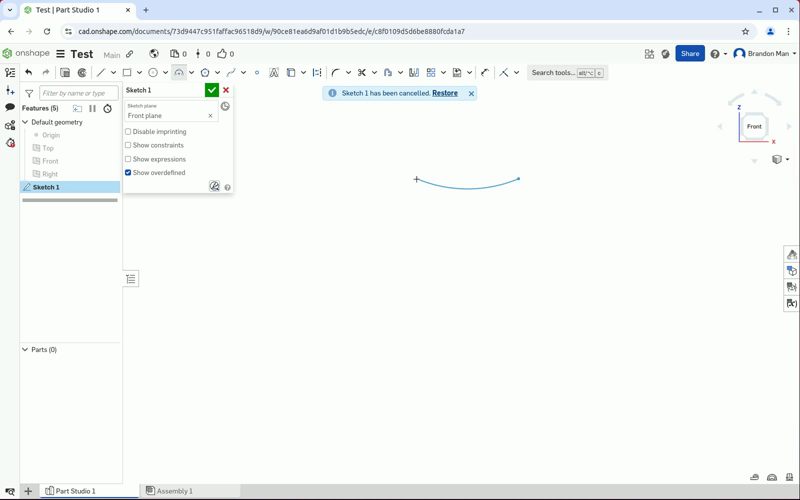
scroll(6)
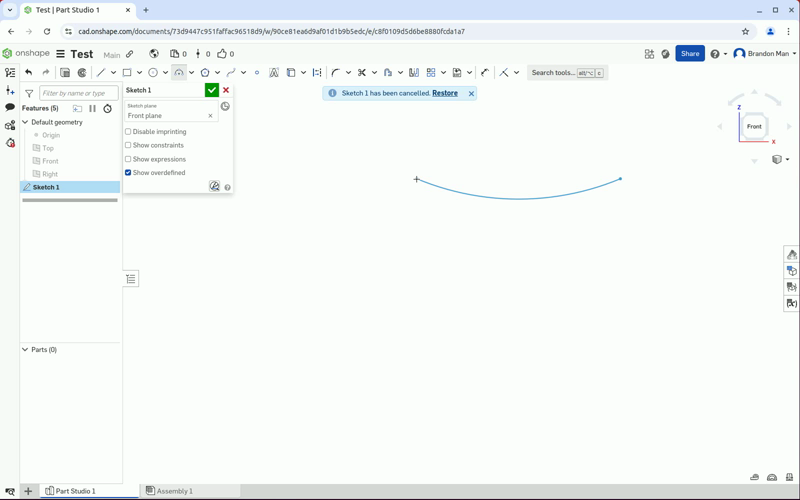
click(416, 178)
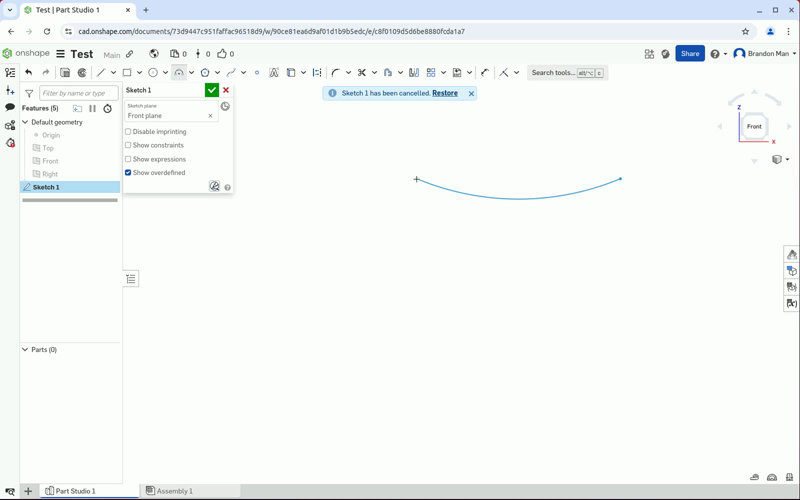
scroll(-6)
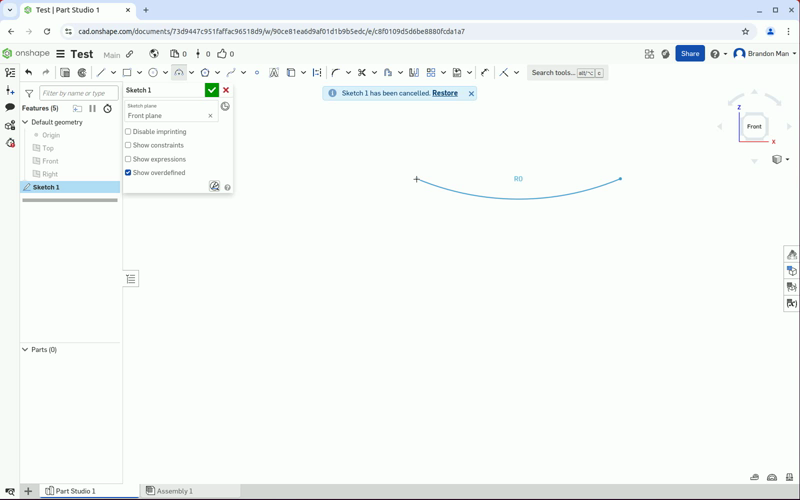
scroll(-6)
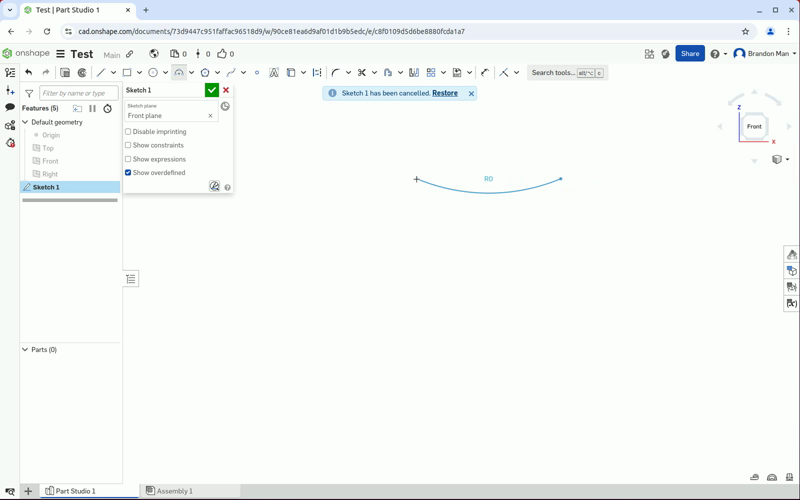
scroll(-6)
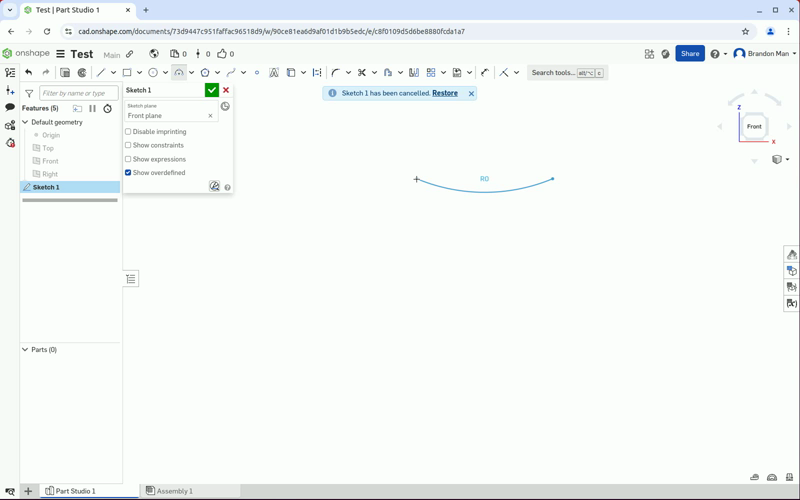
scroll(-6)
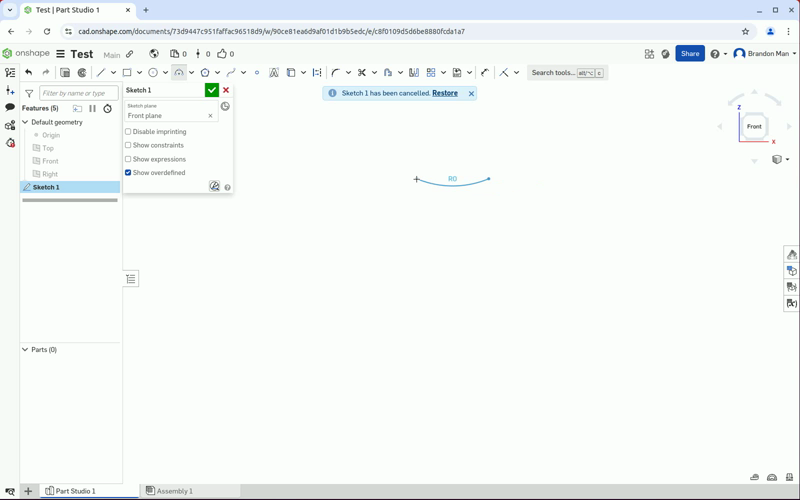
scroll(-6)
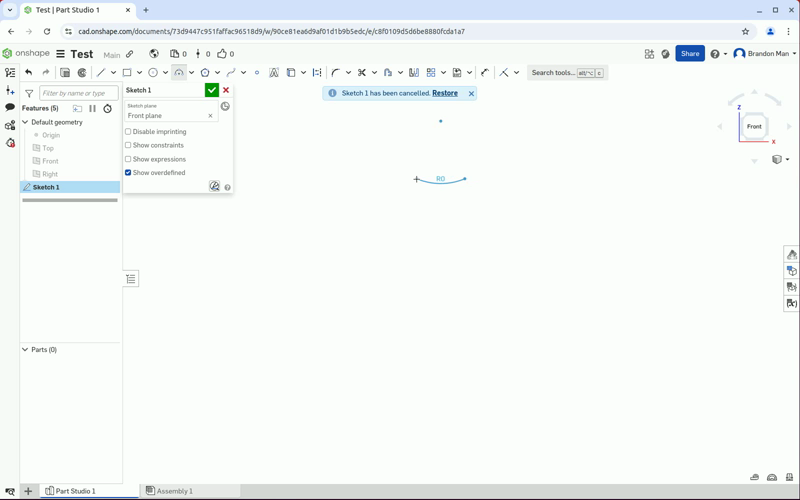
scroll(-6)
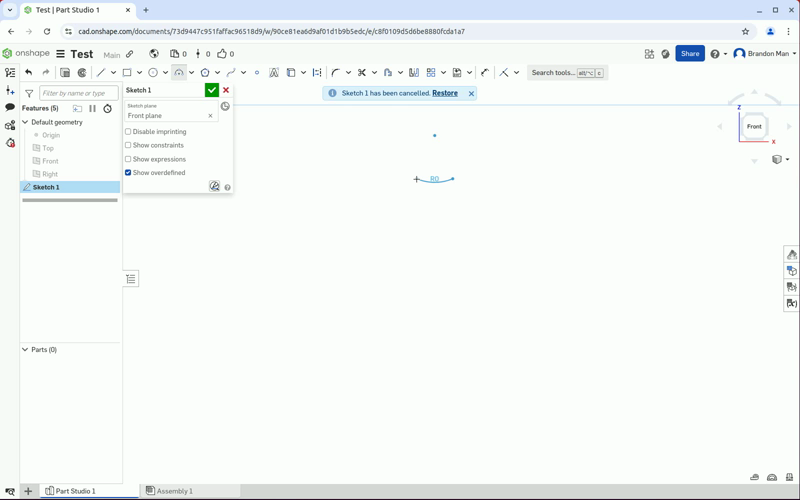
scroll(-6)
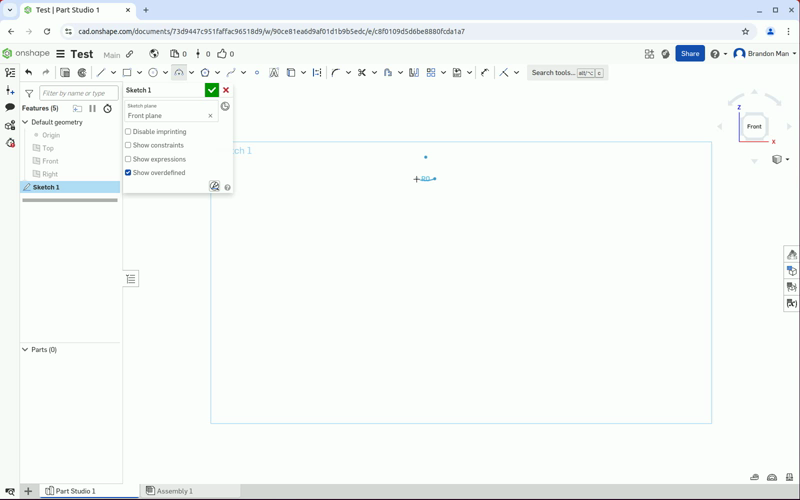
key_up(shift)
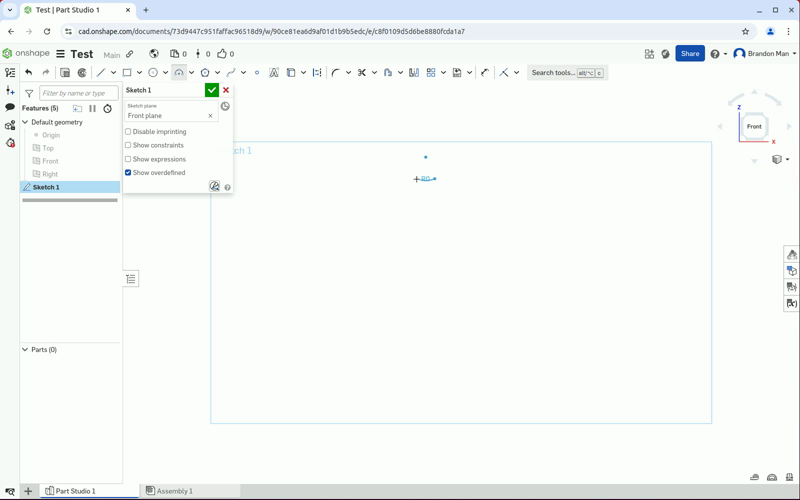
key(esc)
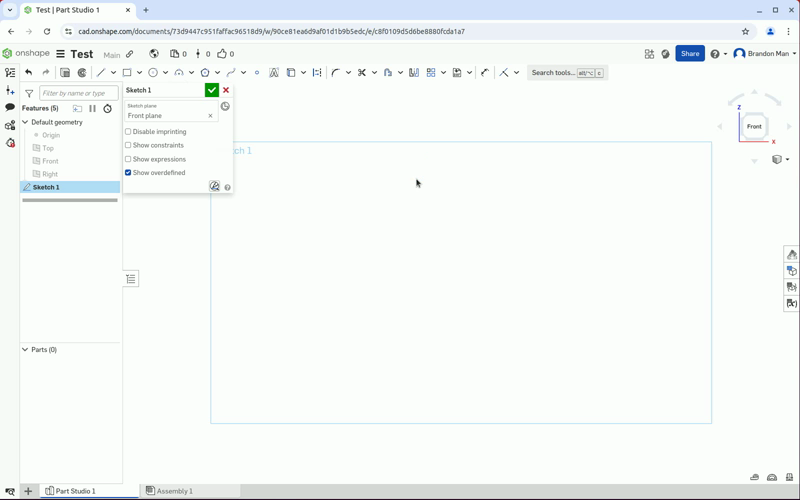
key(c)
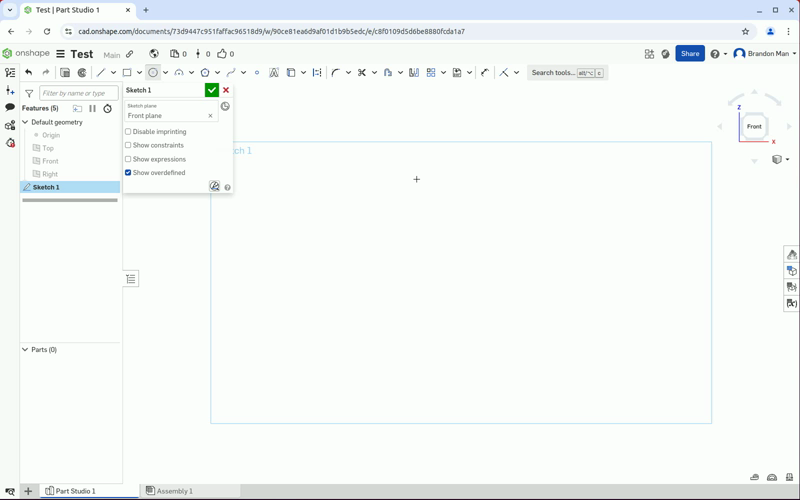
key_down(shift)
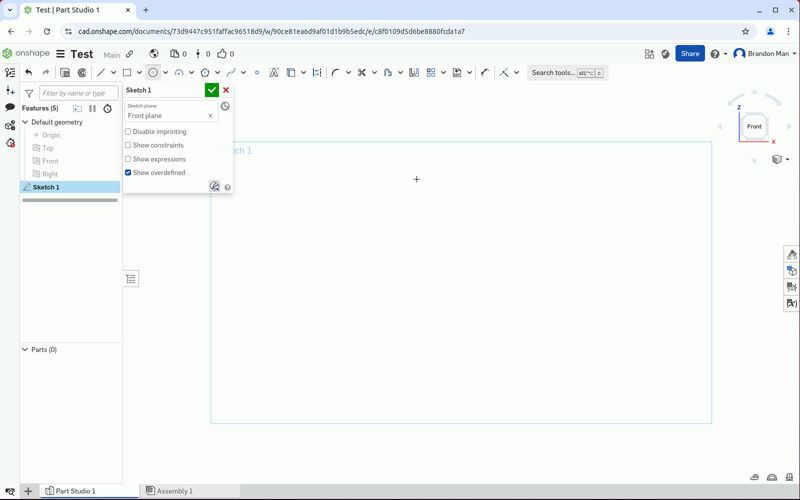
mouse_move(424, 180)
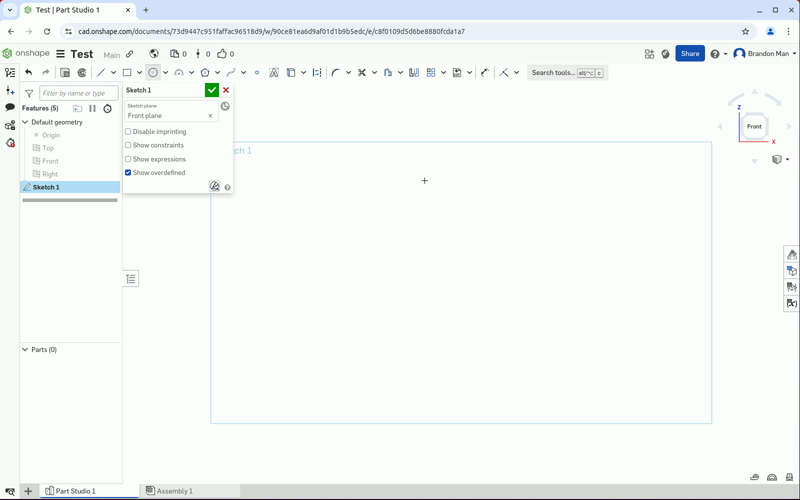
scroll(6)
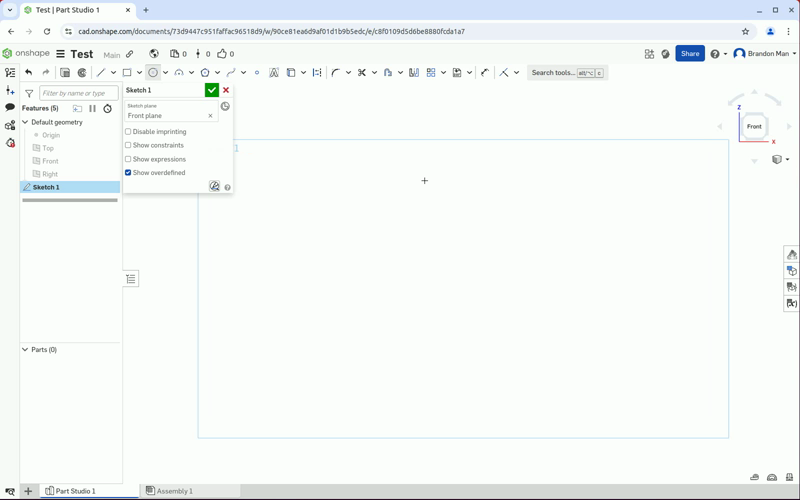
scroll(6)
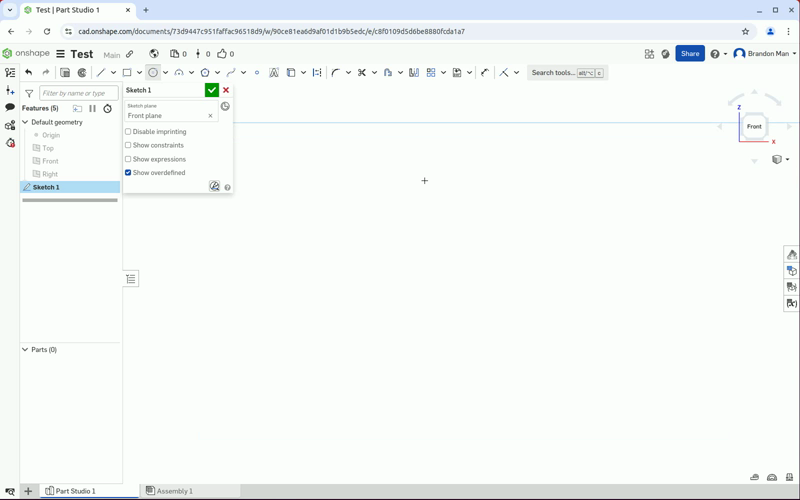
scroll(6)
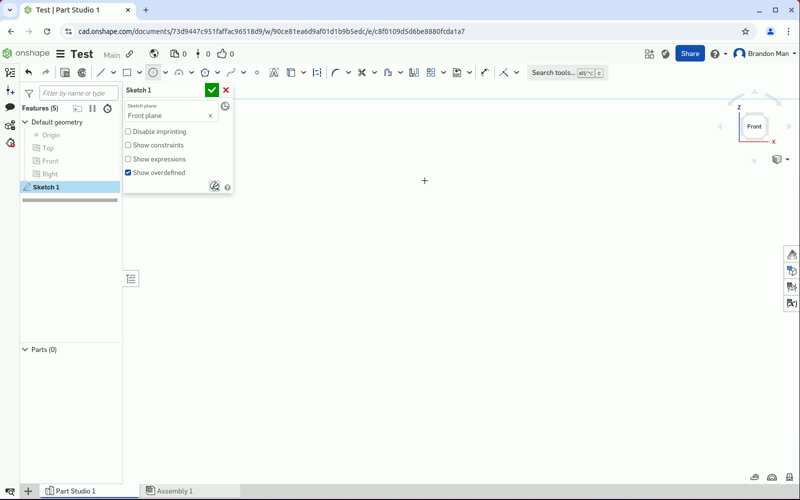
scroll(6)
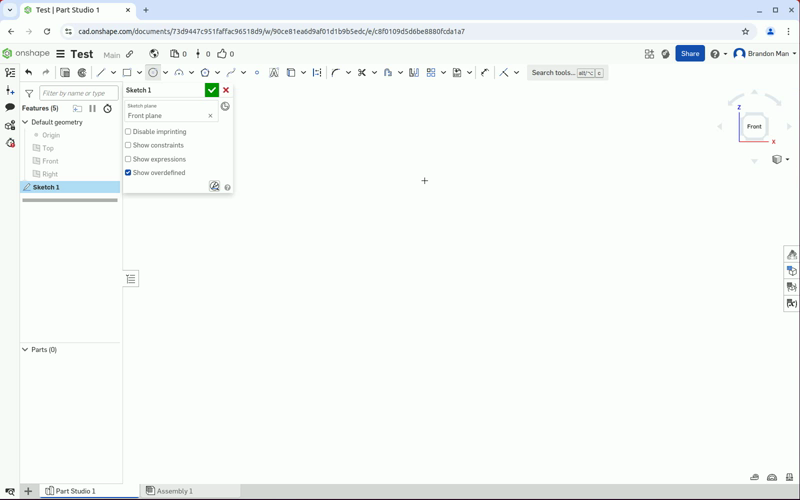
scroll(6)
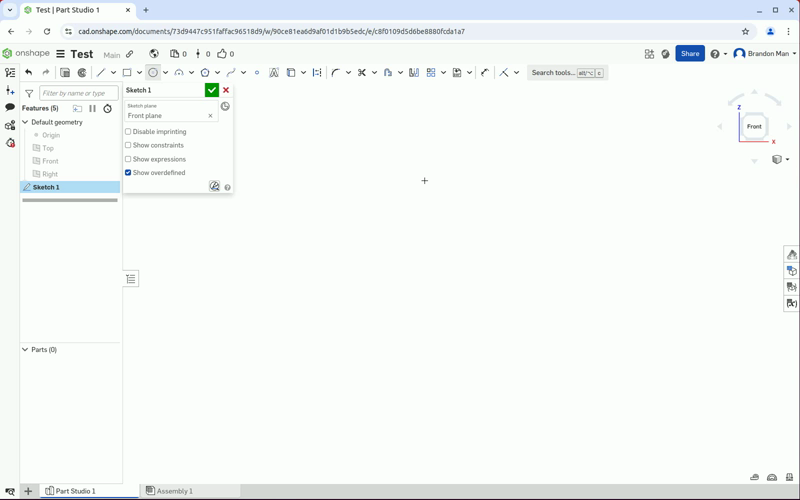
scroll(6)
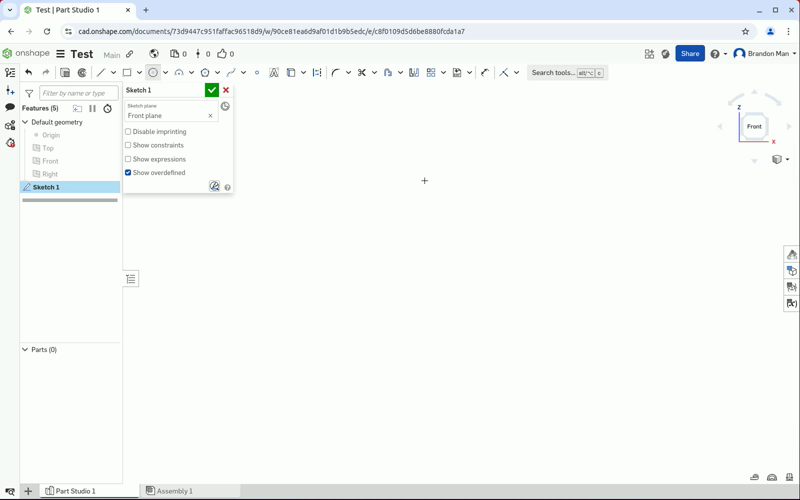
scroll(6)
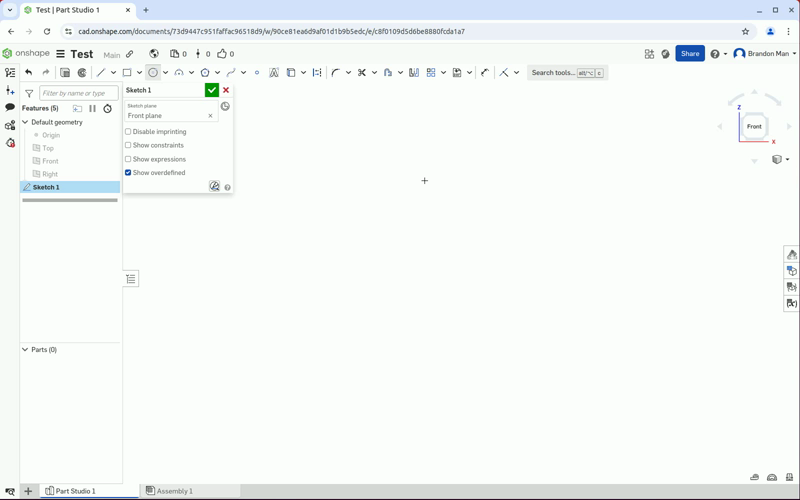
click(424, 180)
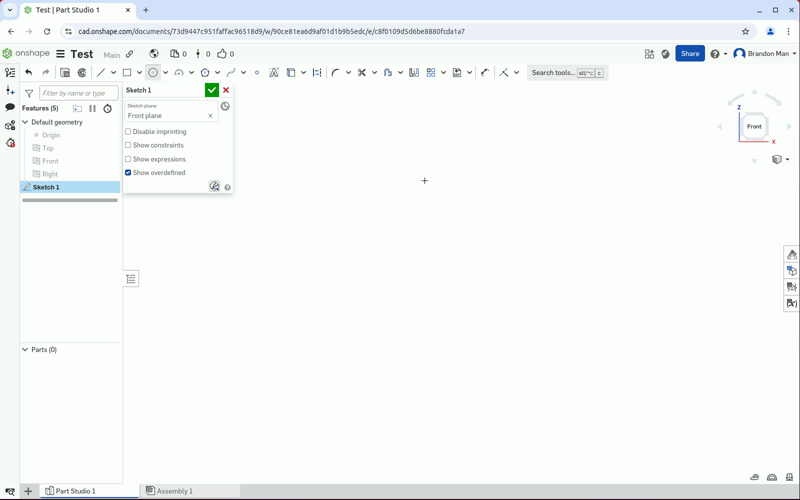
scroll(-6)
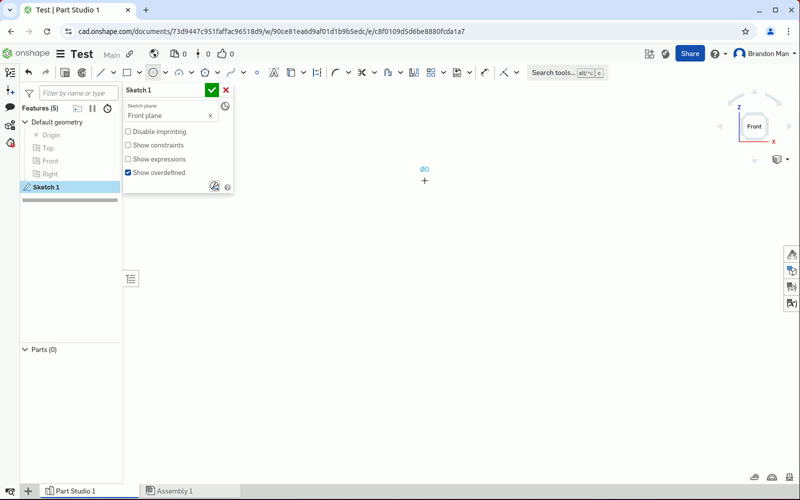
scroll(-6)
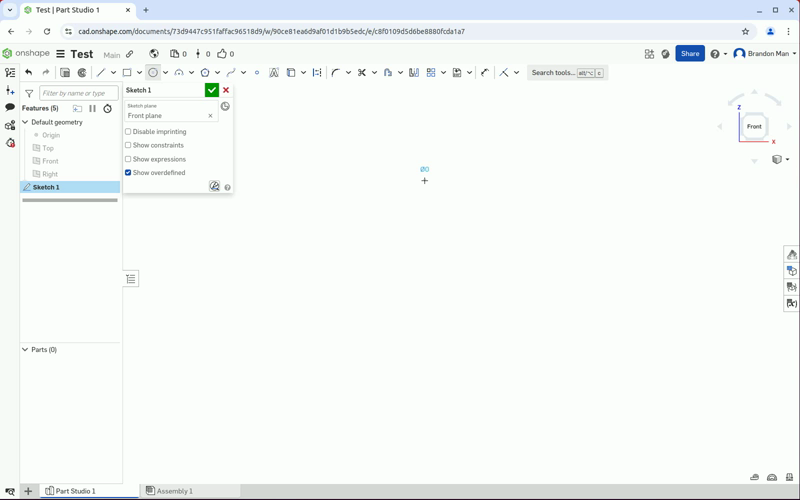
scroll(-6)
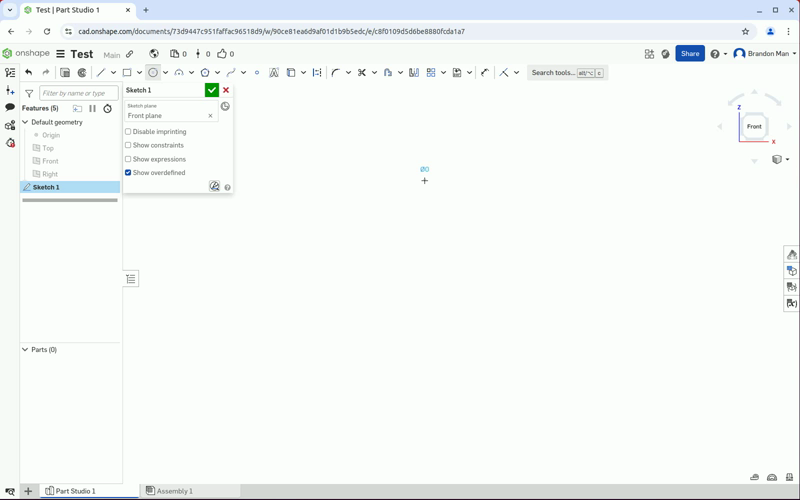
scroll(-6)
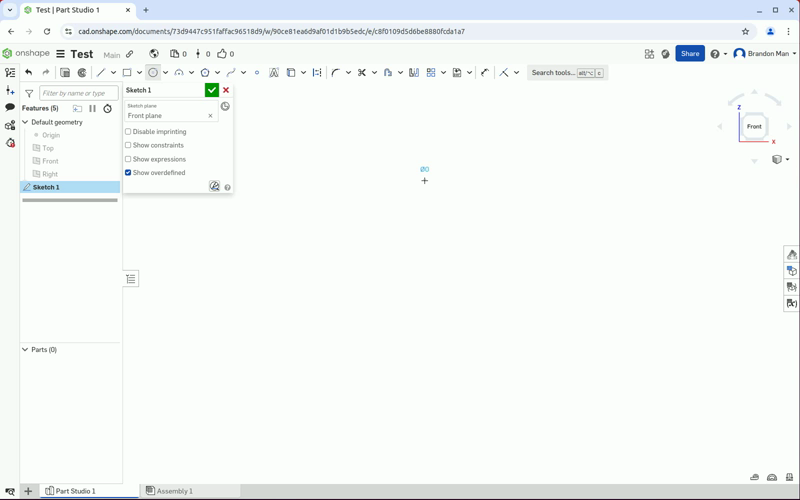
scroll(-6)
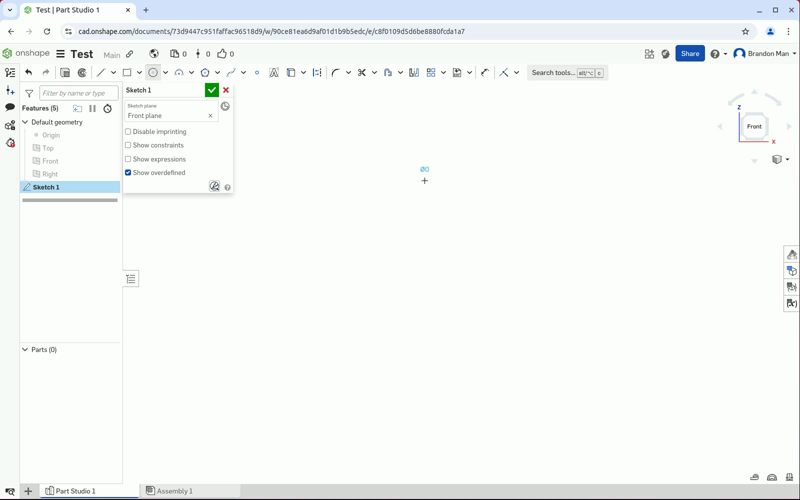
scroll(-6)
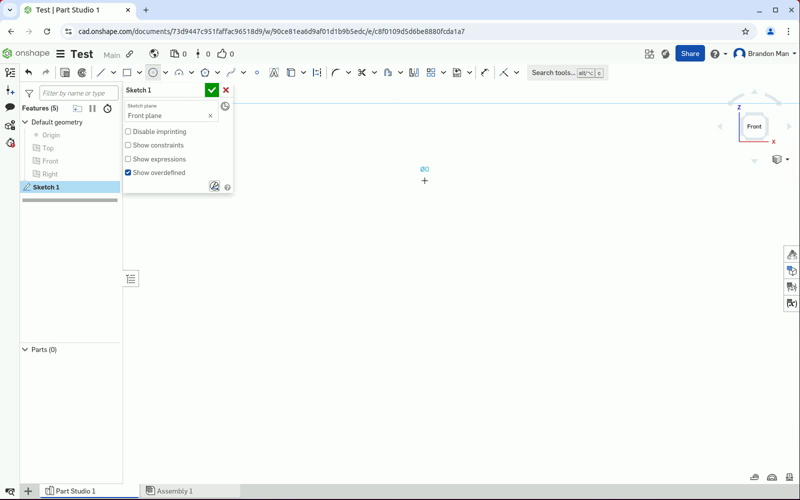
scroll(-6)
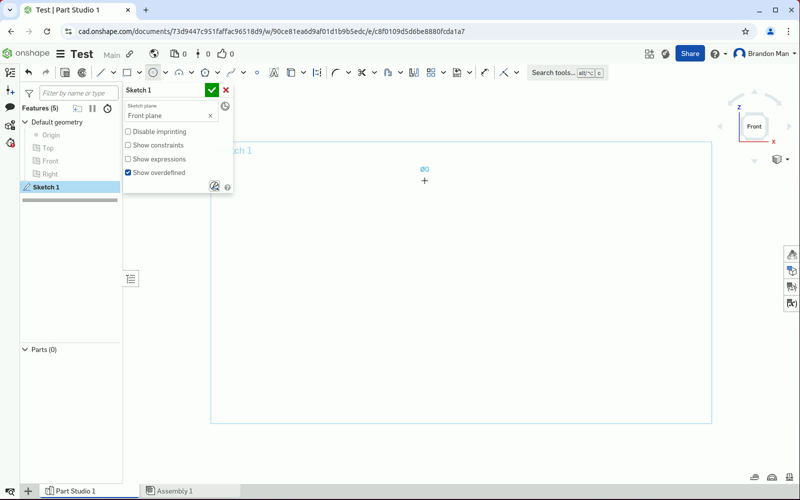
key_up(shift)
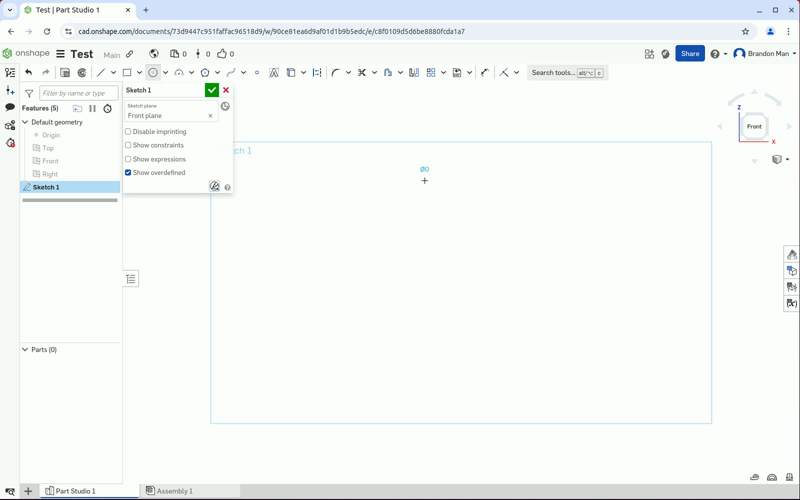
mouse_move(428, 180)
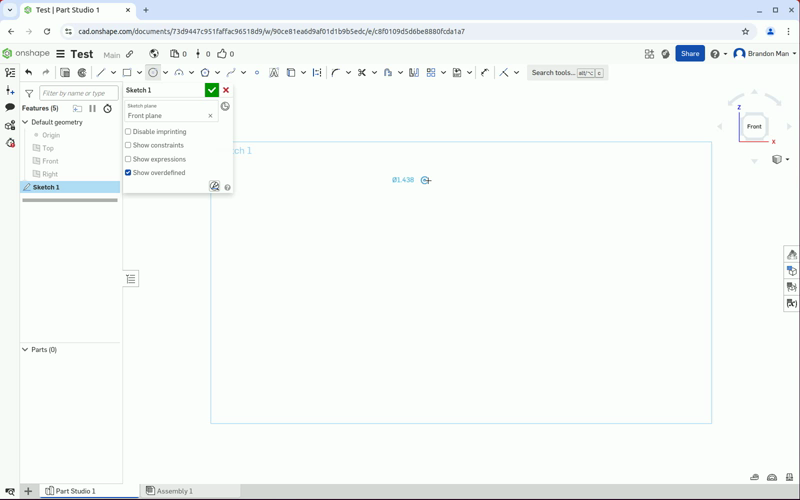
scroll(6)
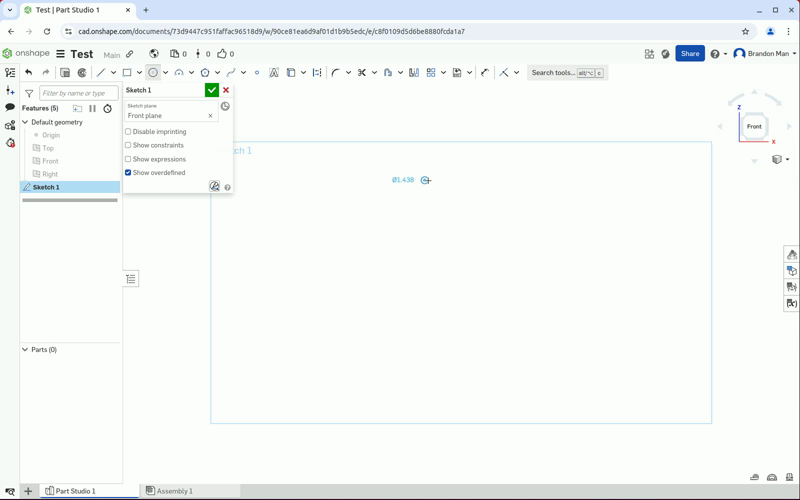
scroll(6)
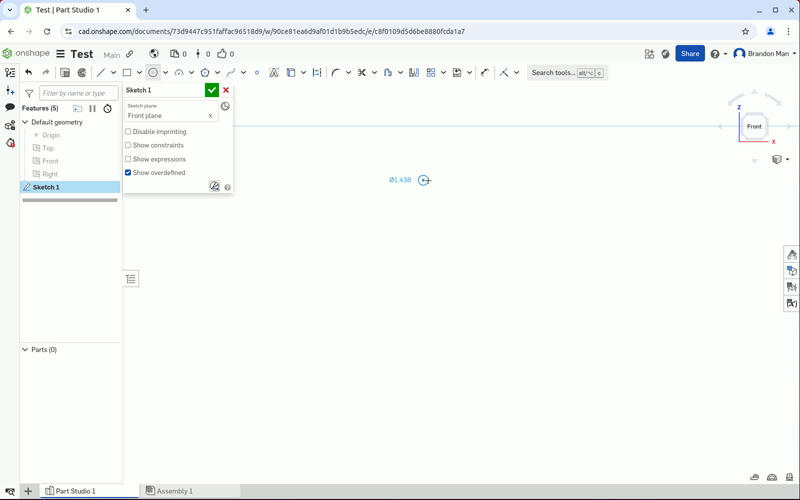
scroll(6)
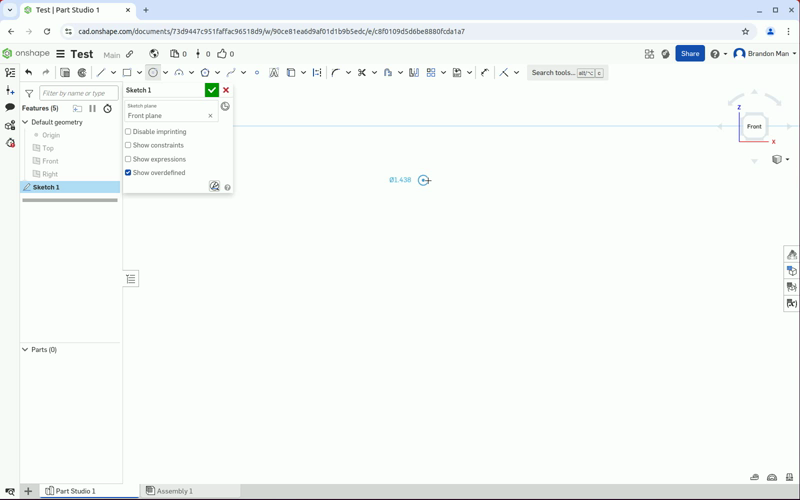
scroll(6)
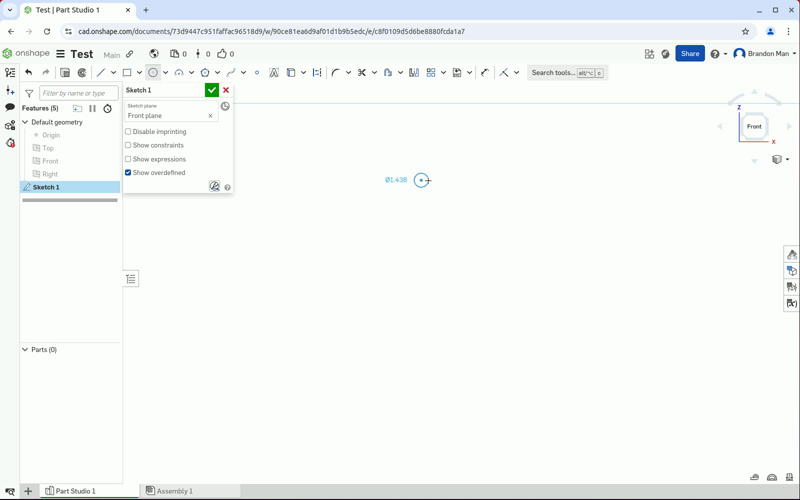
scroll(6)
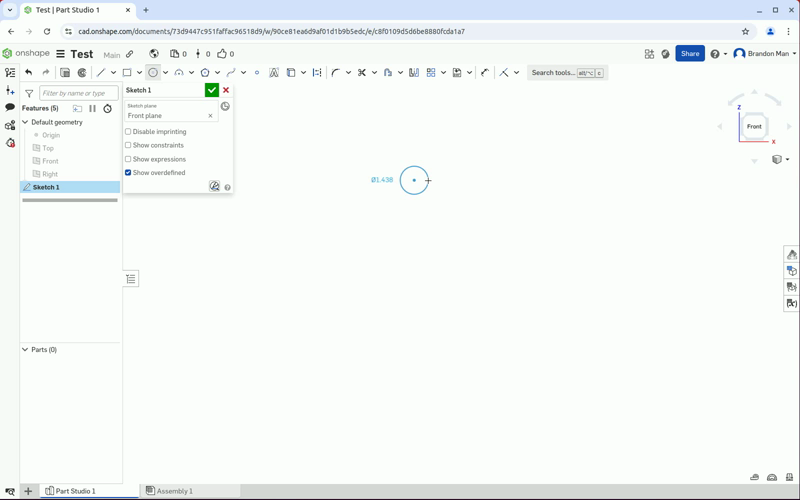
scroll(6)
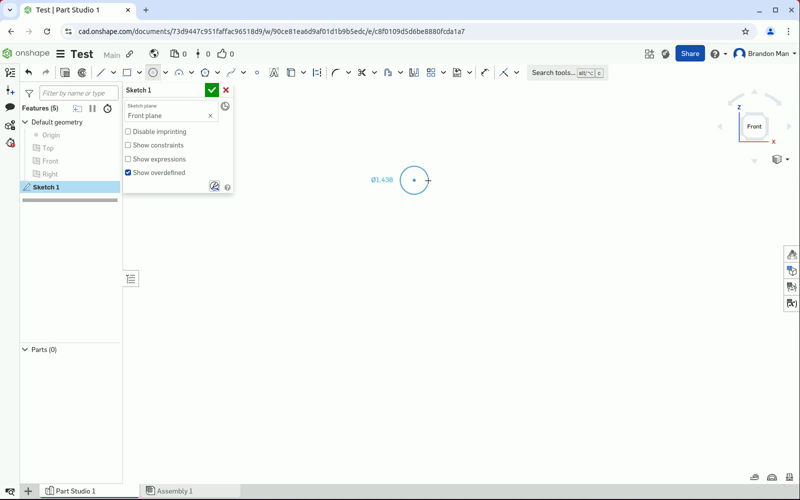
scroll(6)
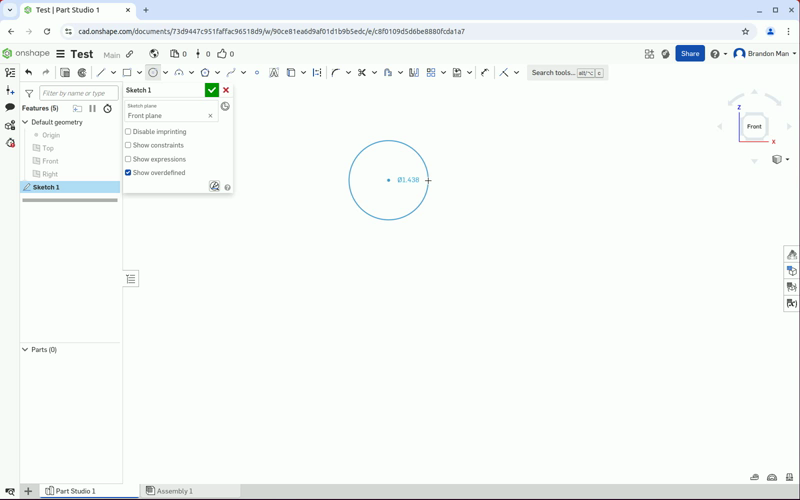
click(428, 180)
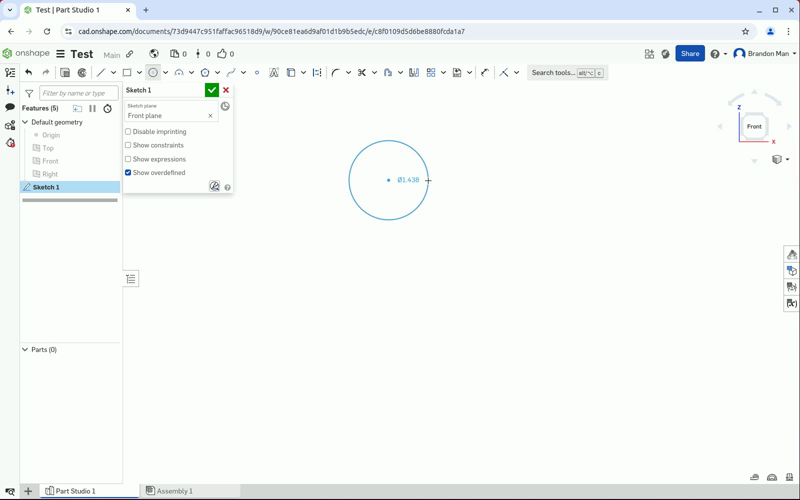
scroll(-6)
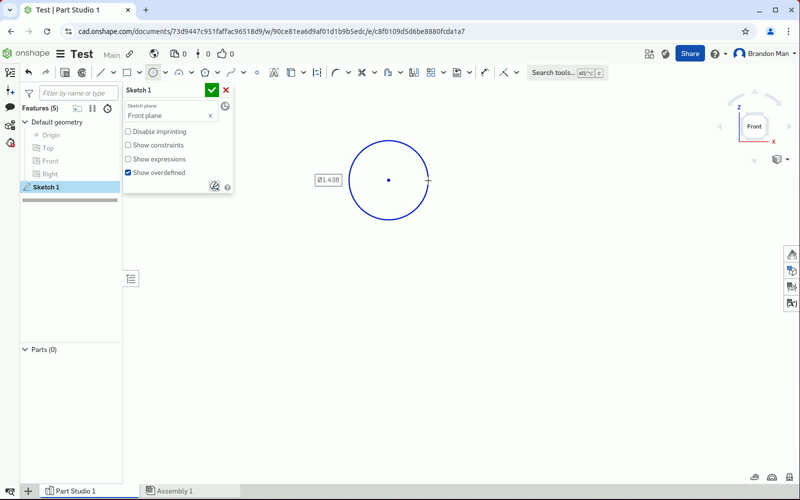
scroll(-6)
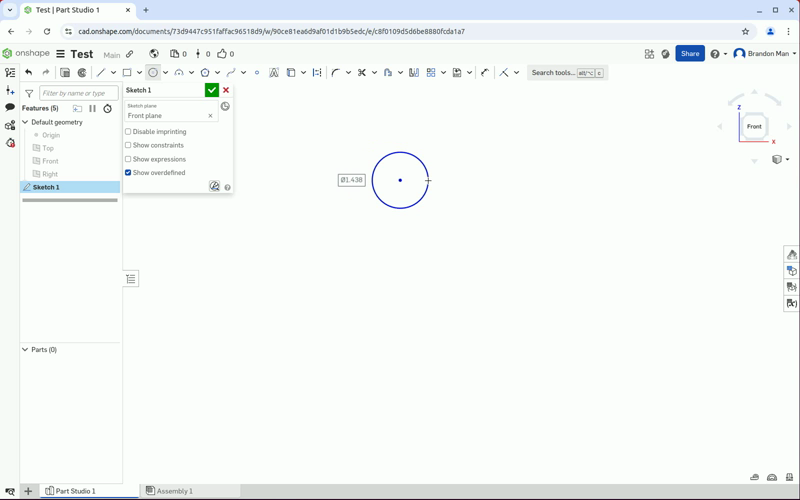
scroll(-6)
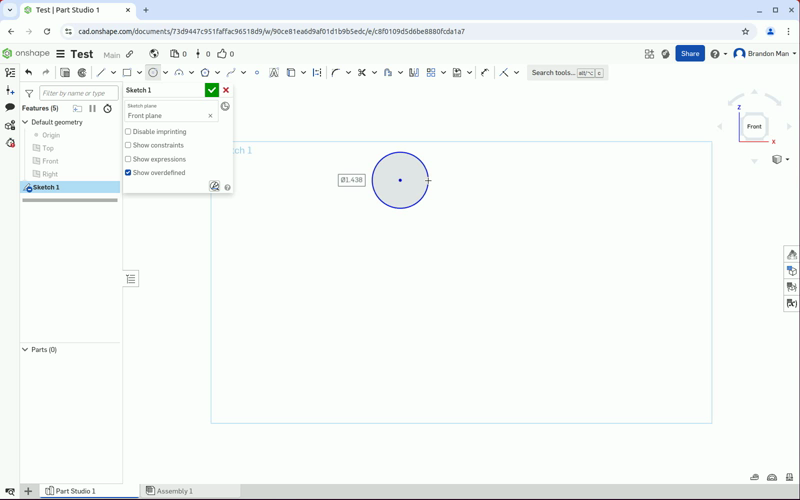
scroll(-6)
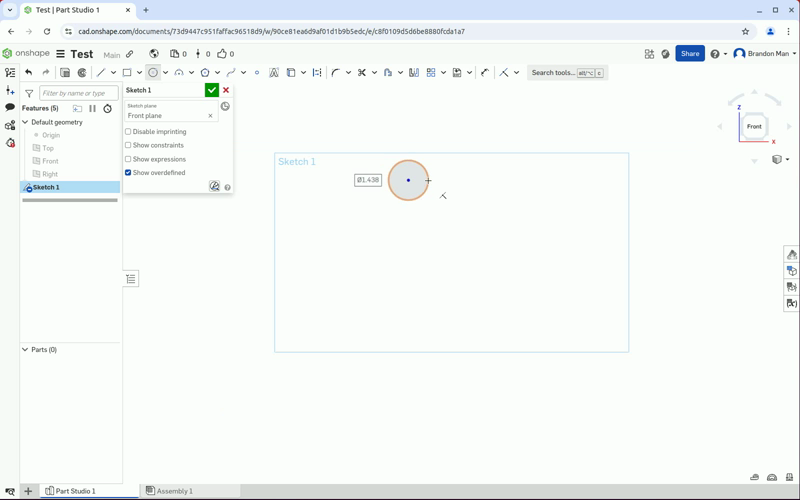
scroll(-6)
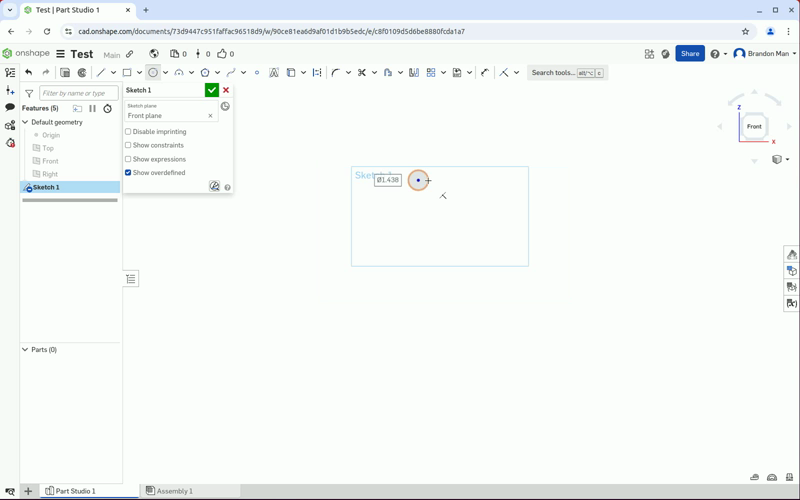
scroll(-6)
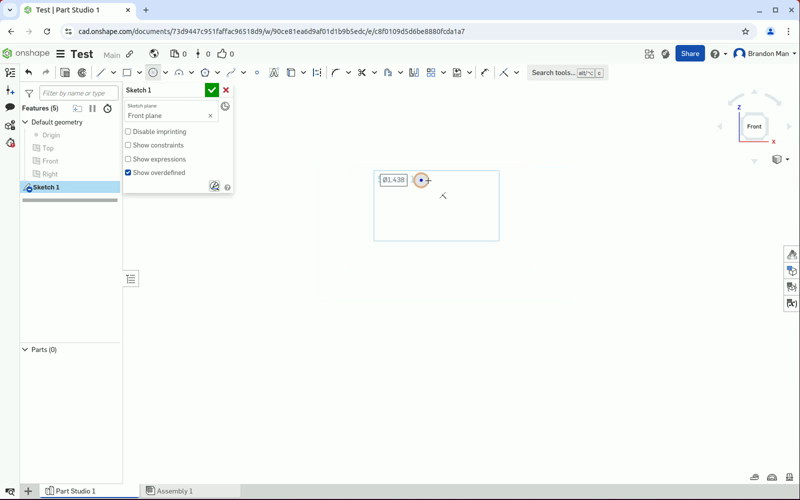
scroll(-6)
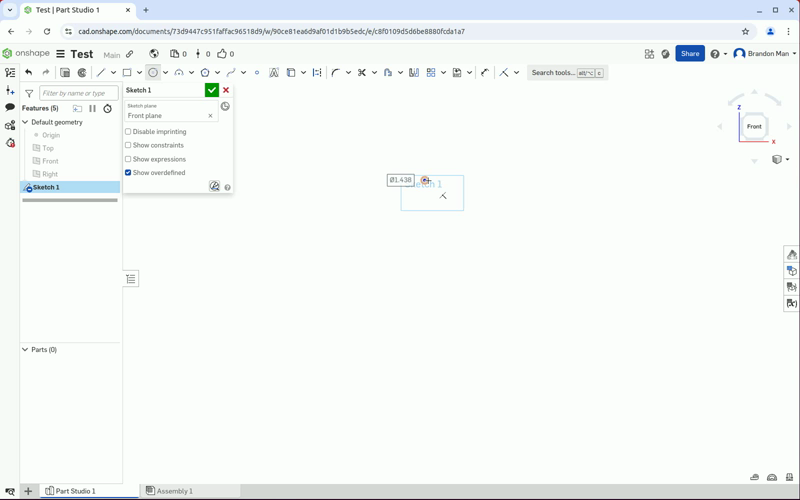
key(esc)
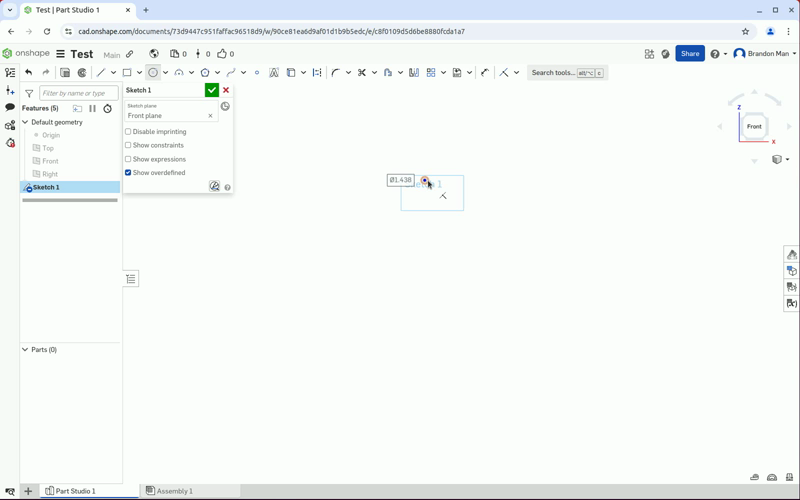
mouse_move(421, 174)
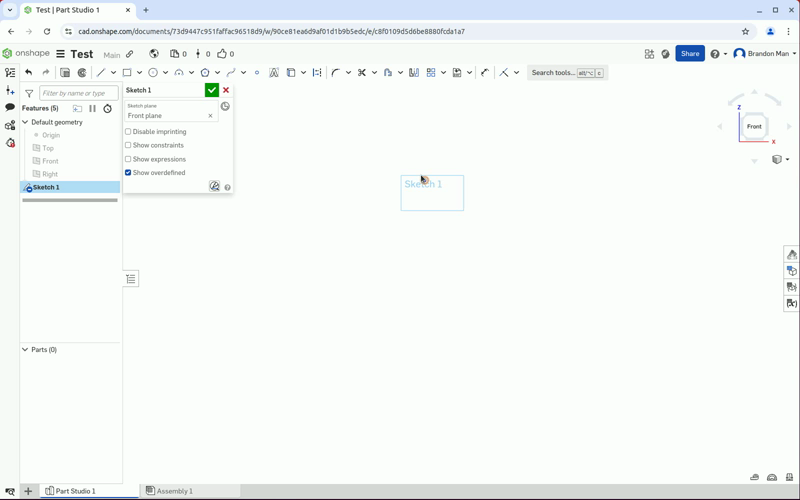
scroll(6)
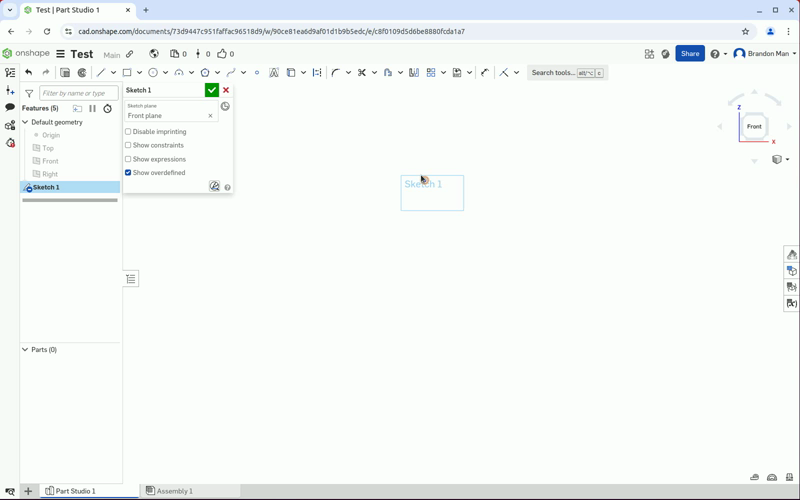
scroll(6)
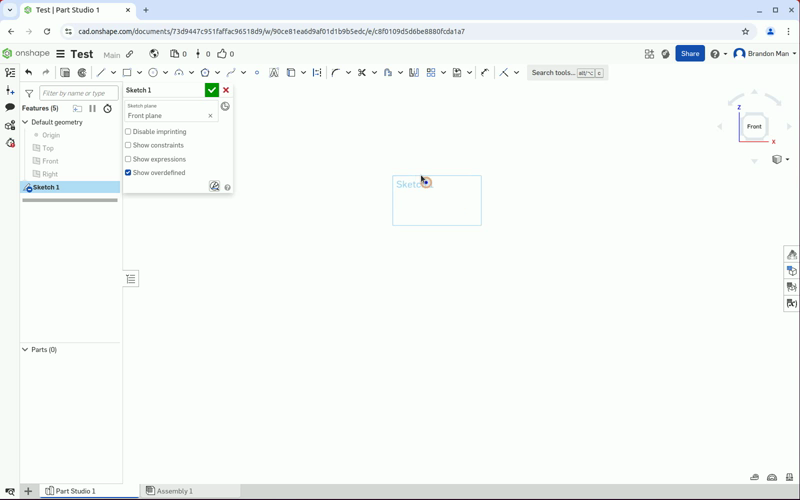
scroll(6)
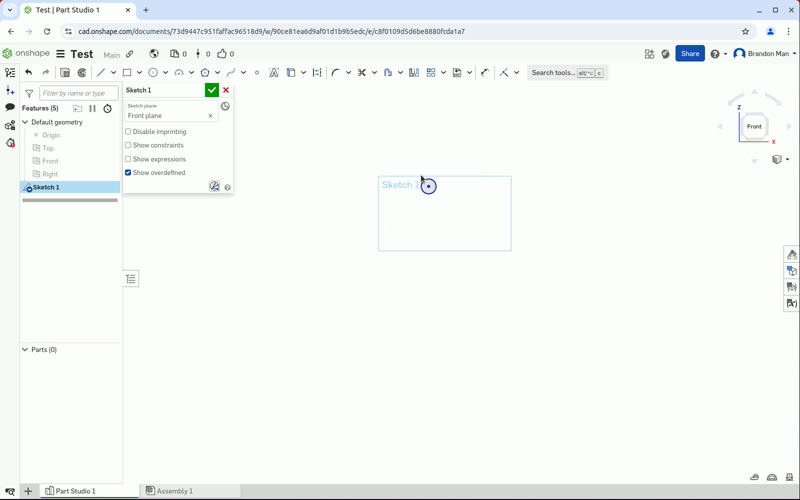
scroll(6)
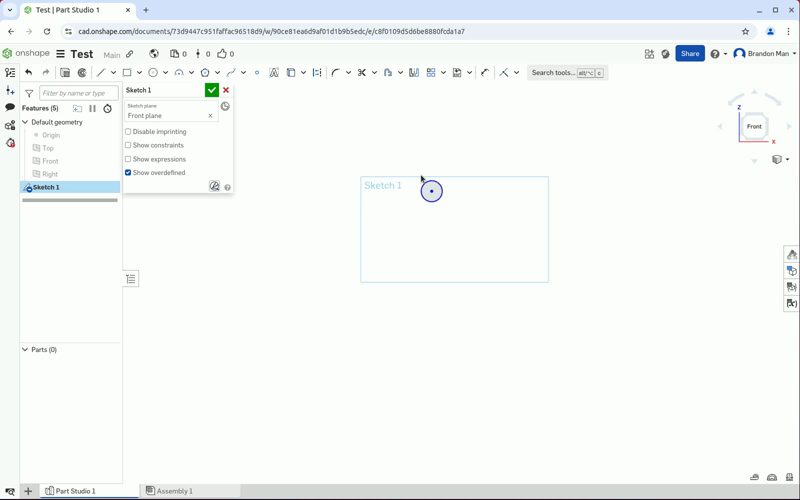
scroll(6)
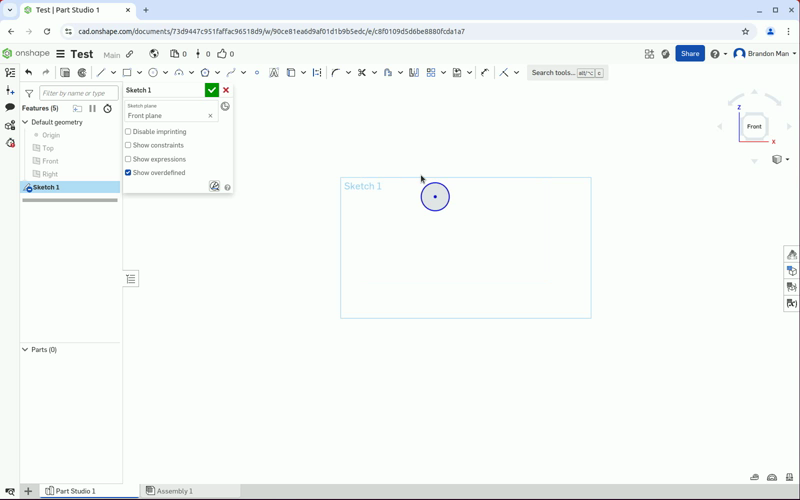
scroll(6)
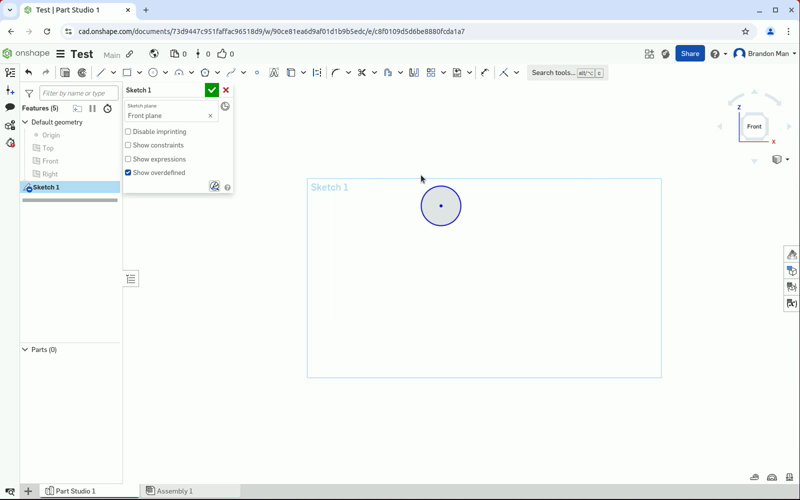
scroll(6)
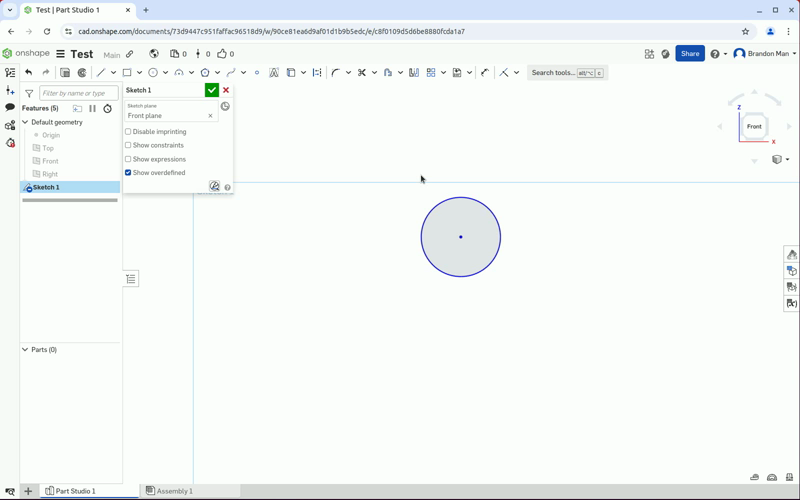
click(421, 174)
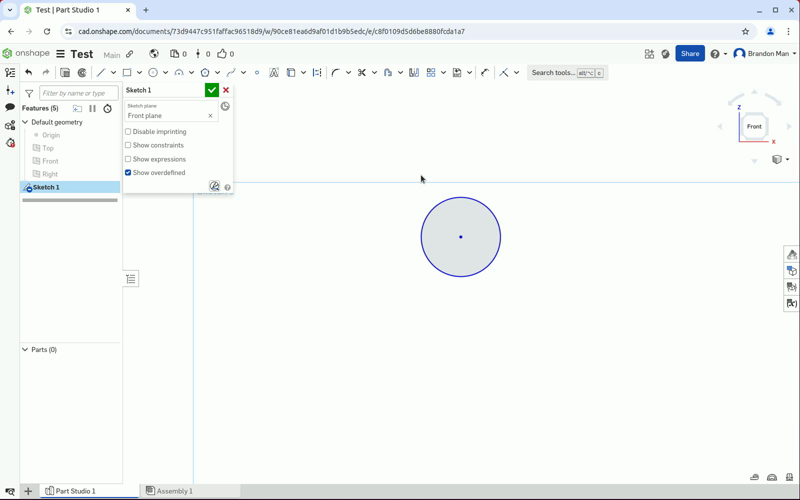
scroll(-6)
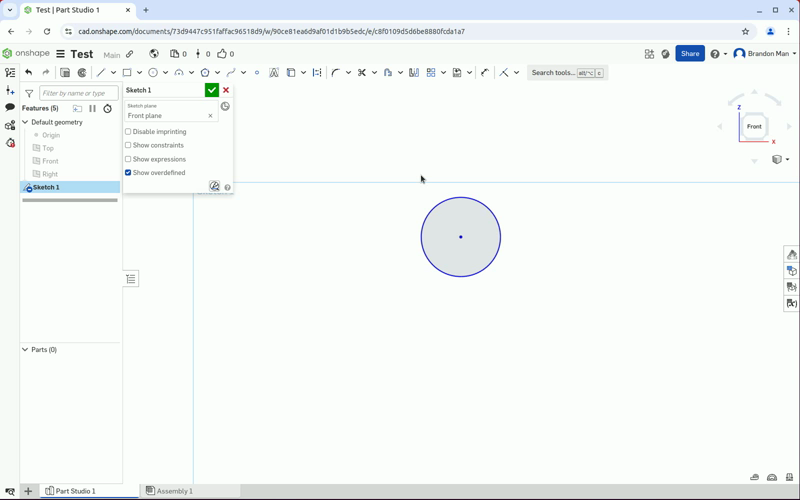
scroll(-6)
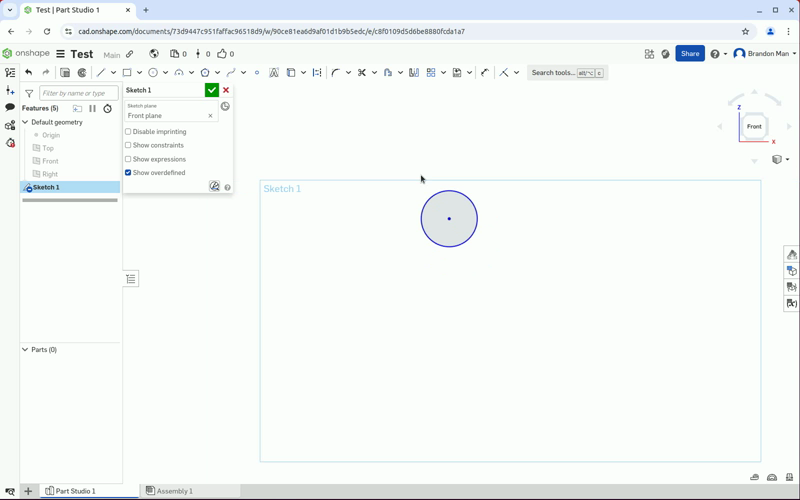
scroll(-6)
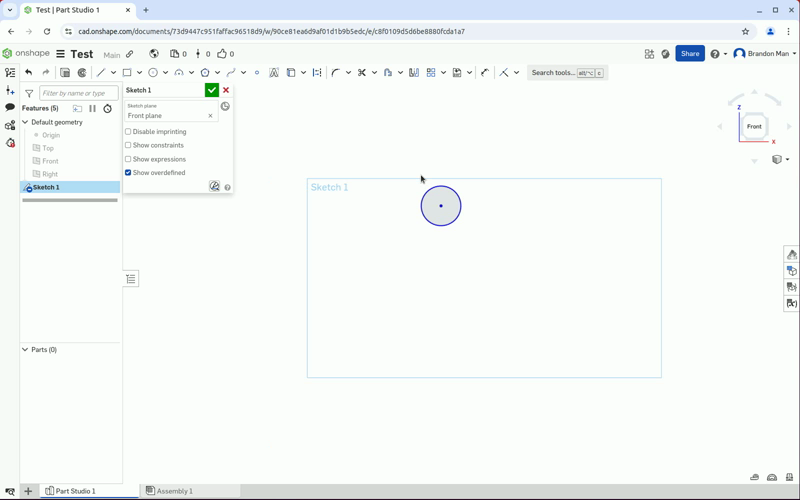
scroll(-6)
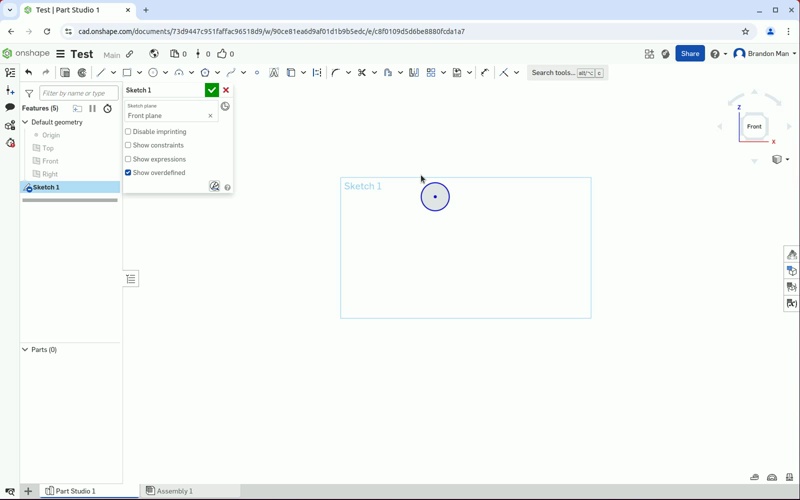
scroll(-6)
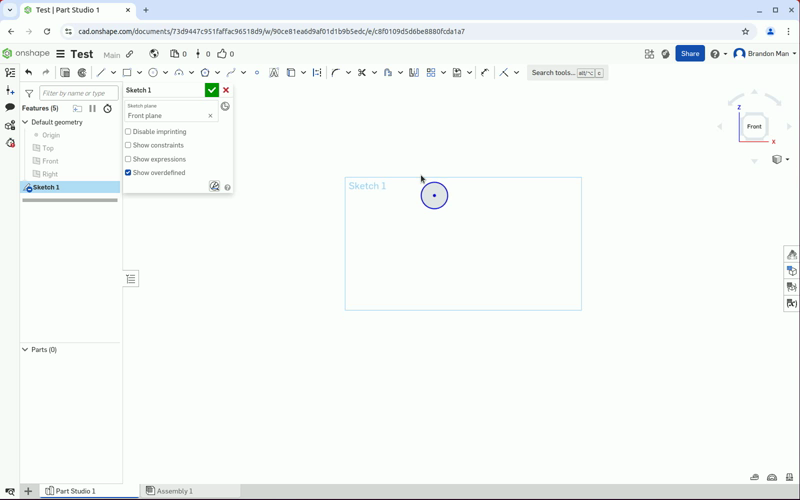
scroll(-6)
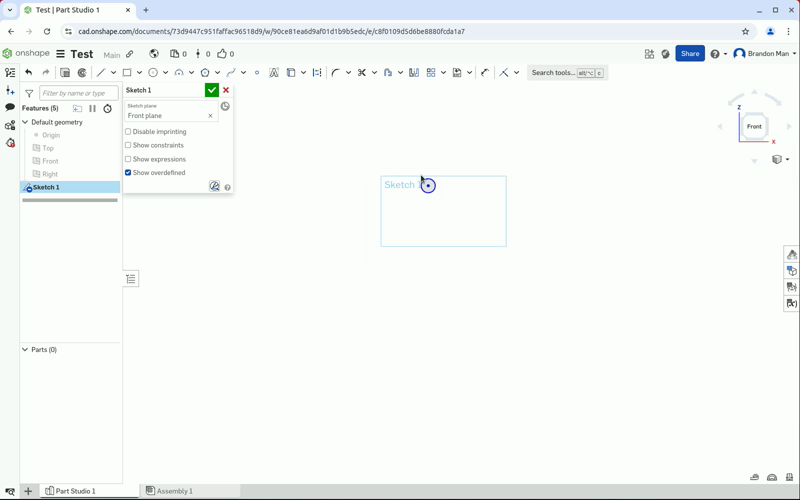
scroll(-6)
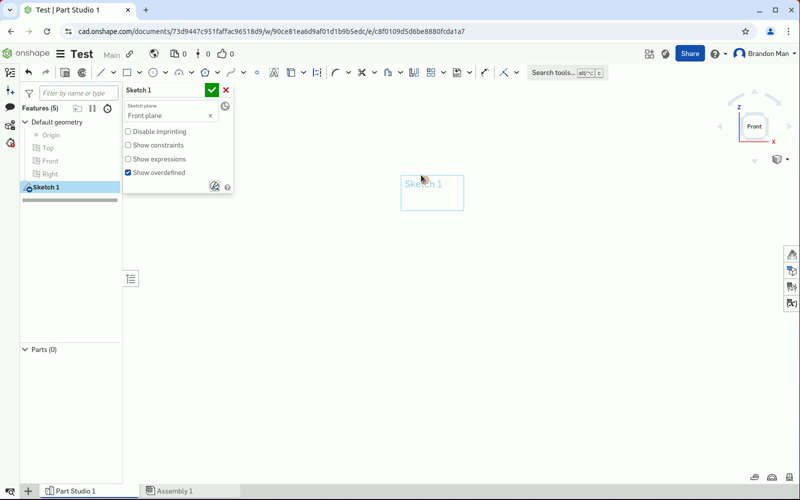
mouse_move(73, 352)
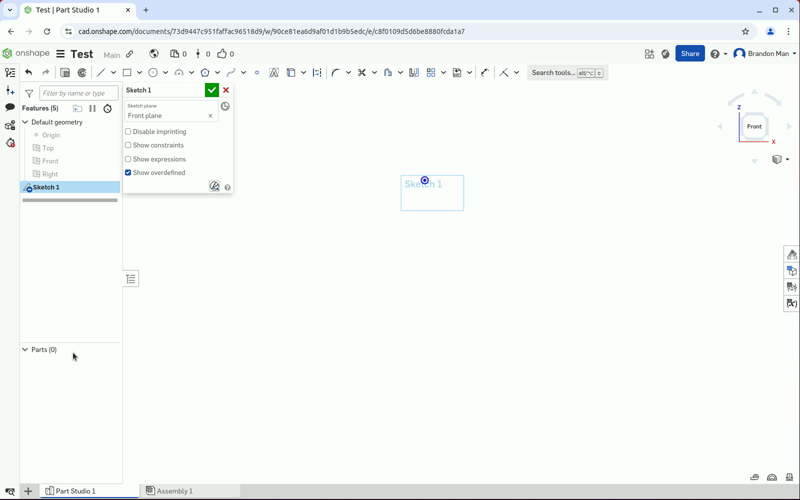
key(shift+y)
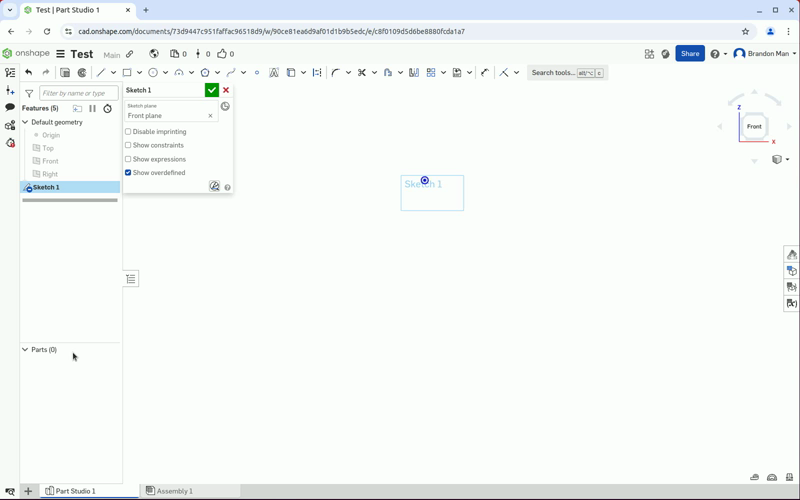
key(shift+e)
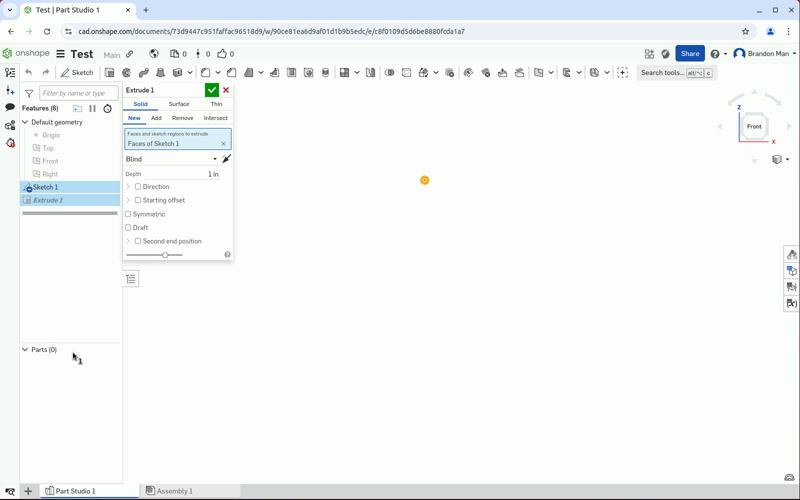
mouse_move(143, 106)
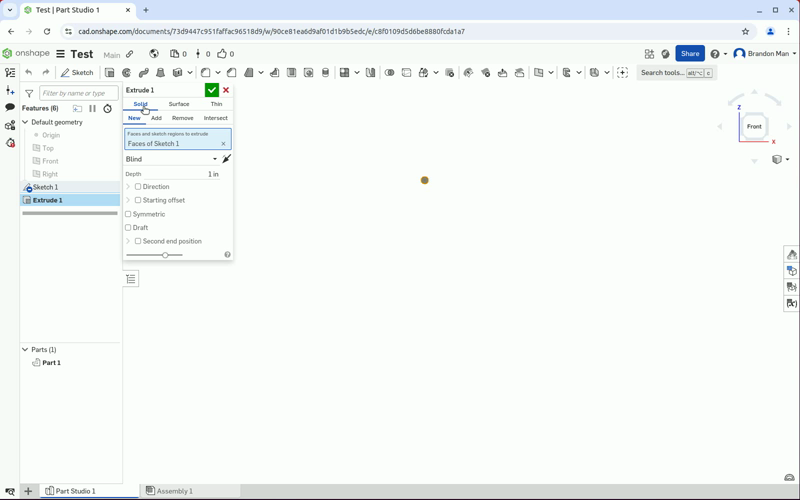
click(143, 106)
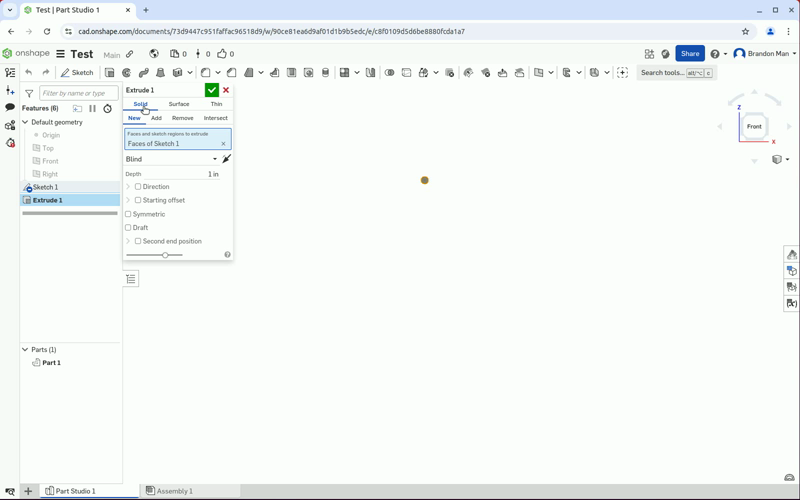
mouse_move(137, 120)
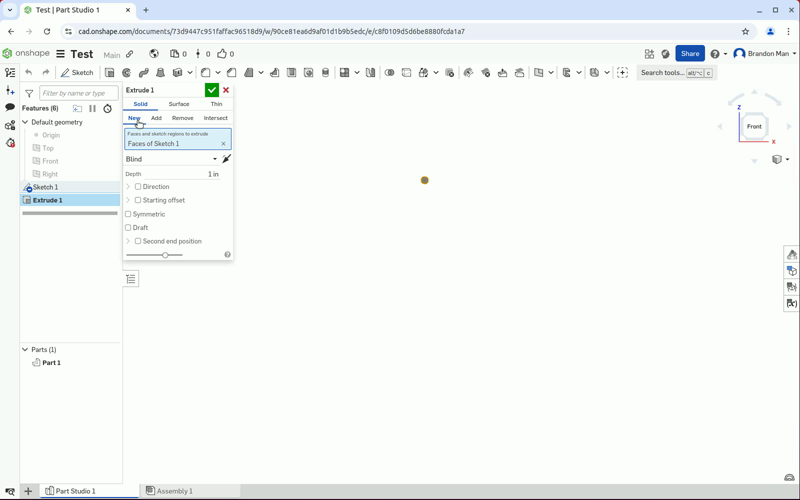
click(137, 120)
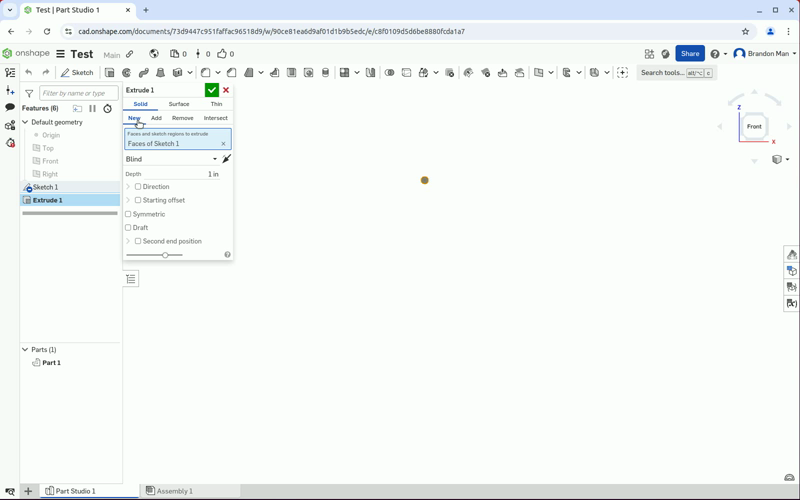
key(tab, 4)
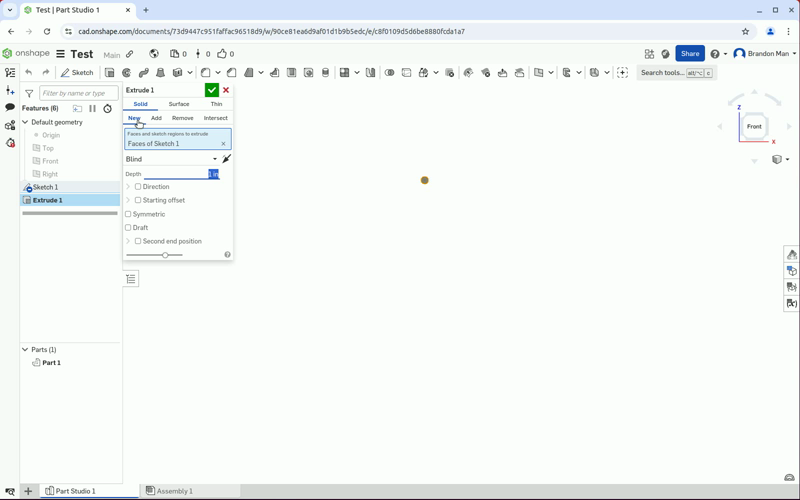
text(0.722)
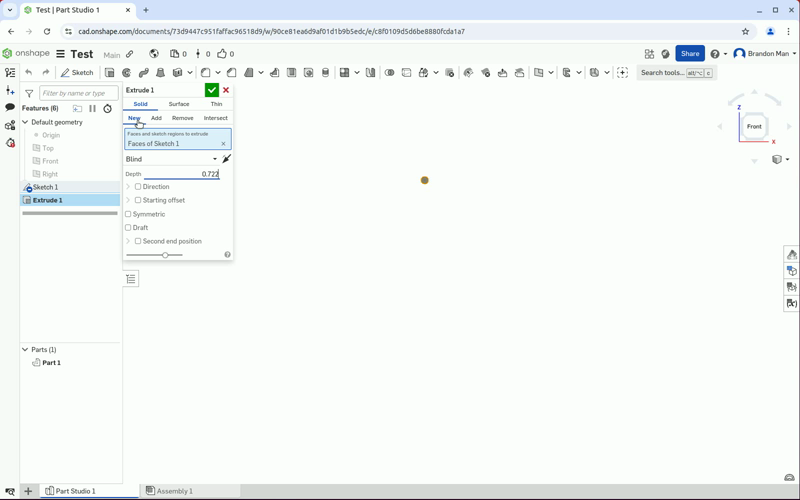
key(enter)
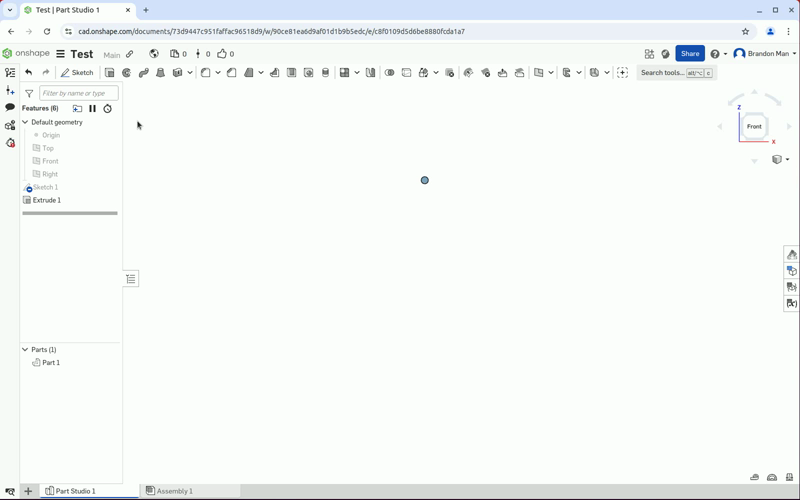
key(shift+h)
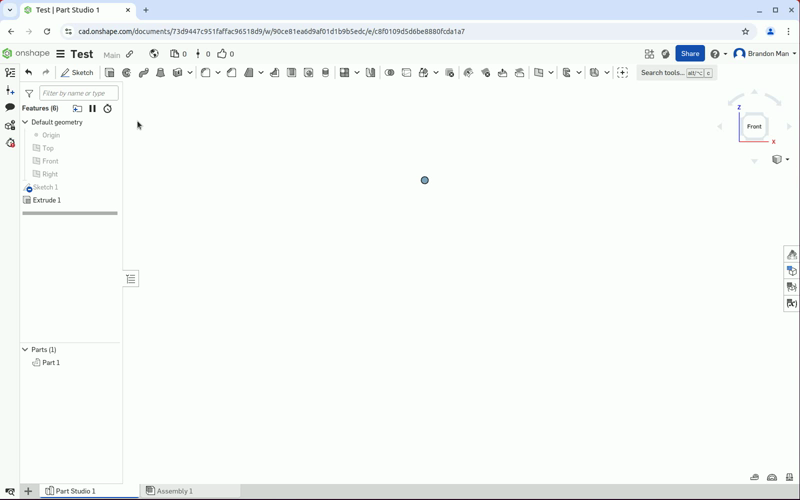
key(shift+h)
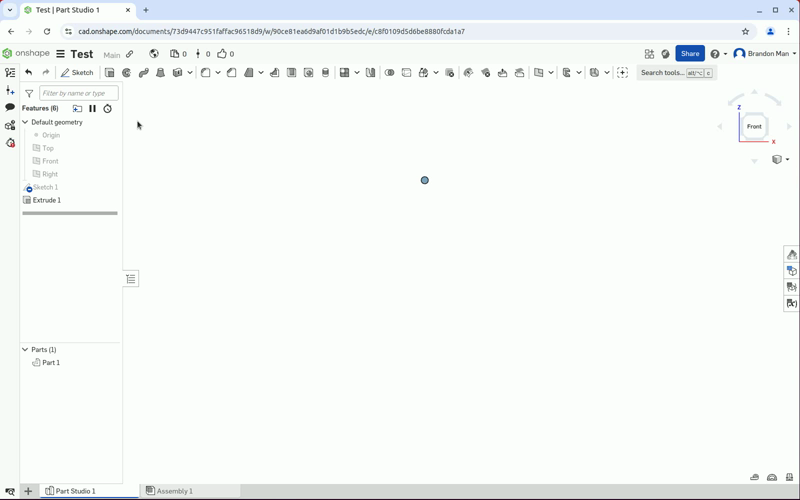
mouse_move(73, 189)
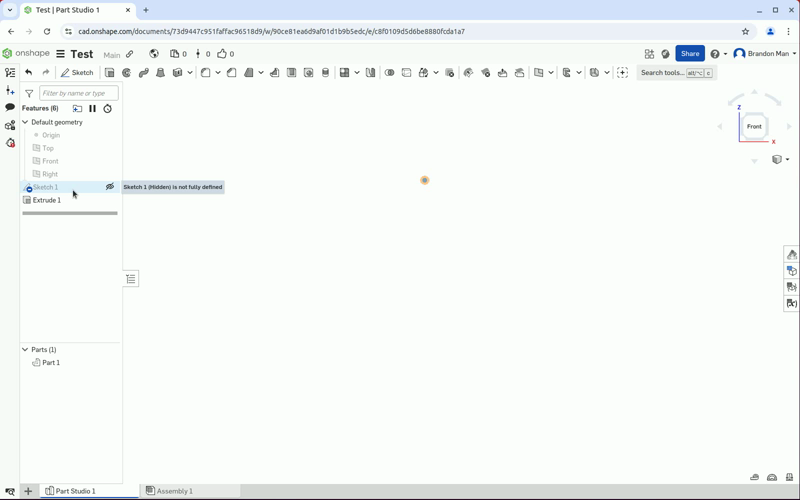
click(73, 189)
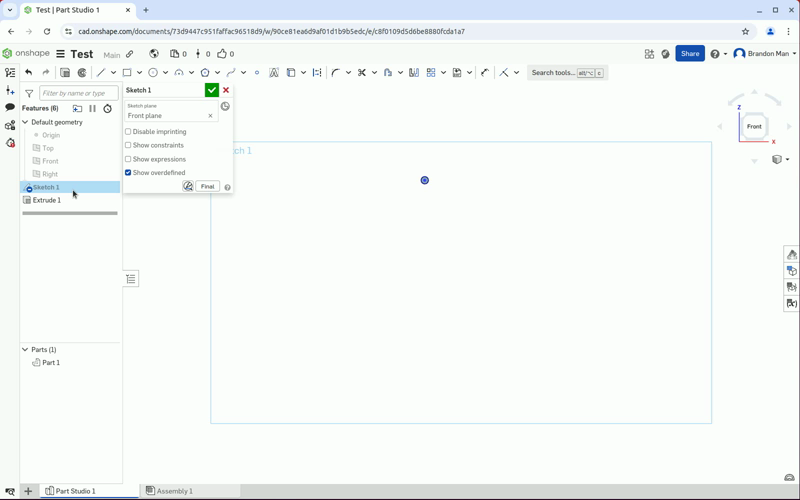
mouse_move(229, 92)
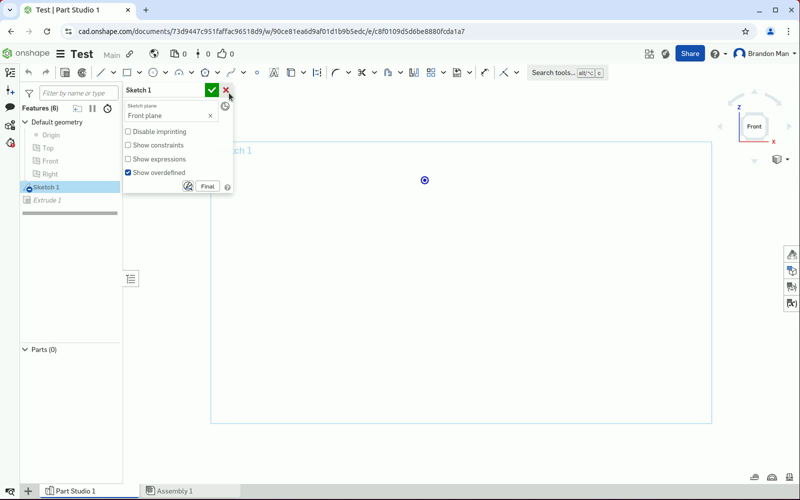
click(229, 92)
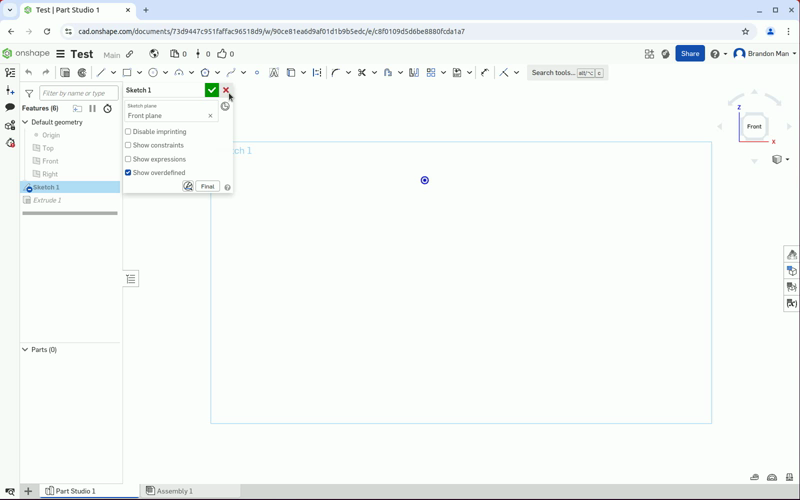
key(shift+s)
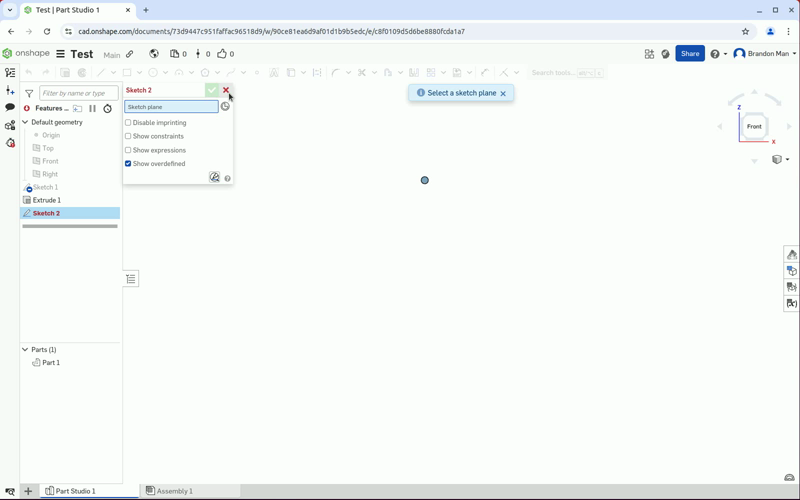
mouse_move(73, 163)
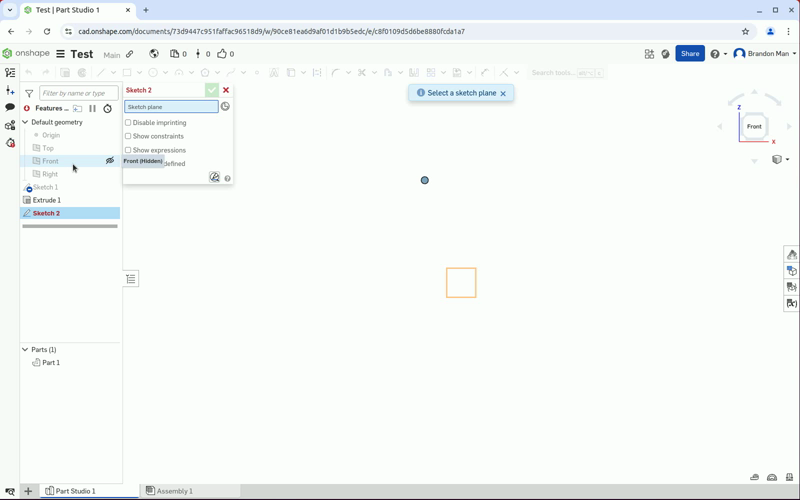
click(73, 163)
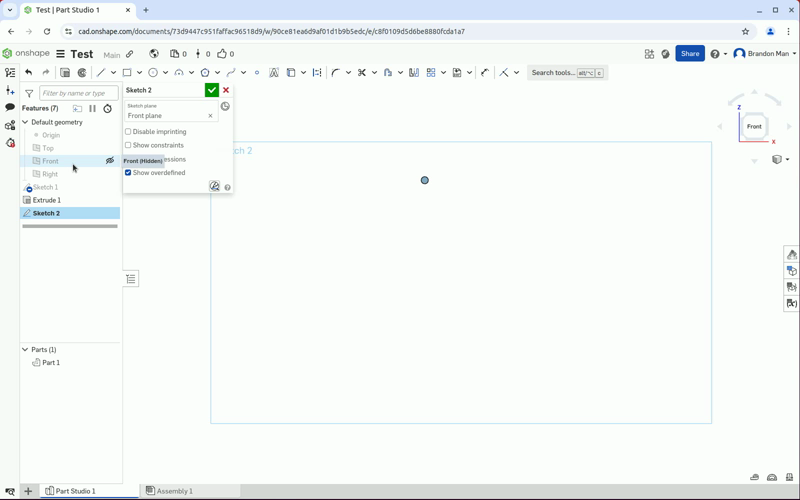
mouse_move(73, 352)
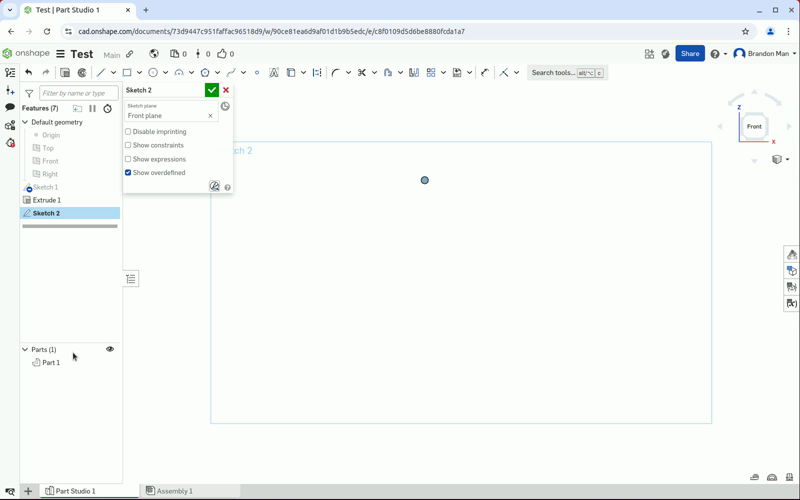
key(y)
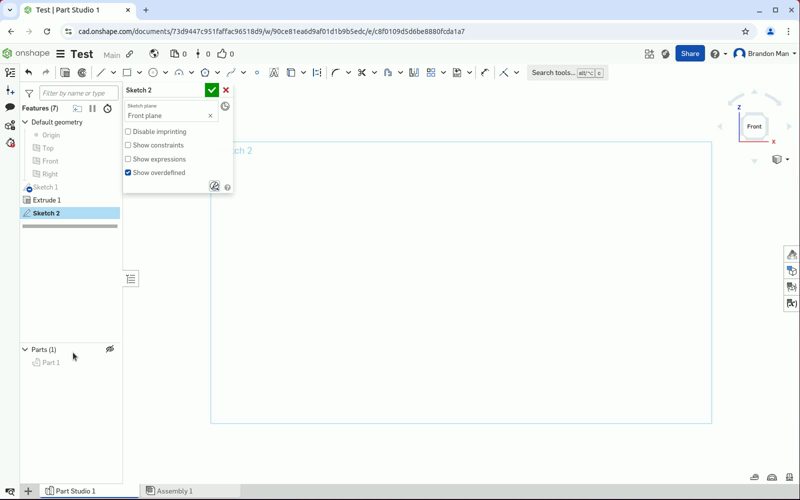
key(a)
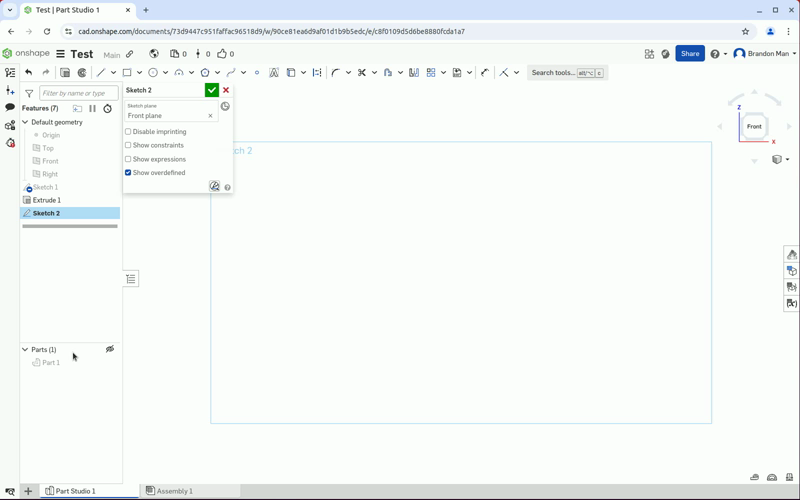
key_down(shift)
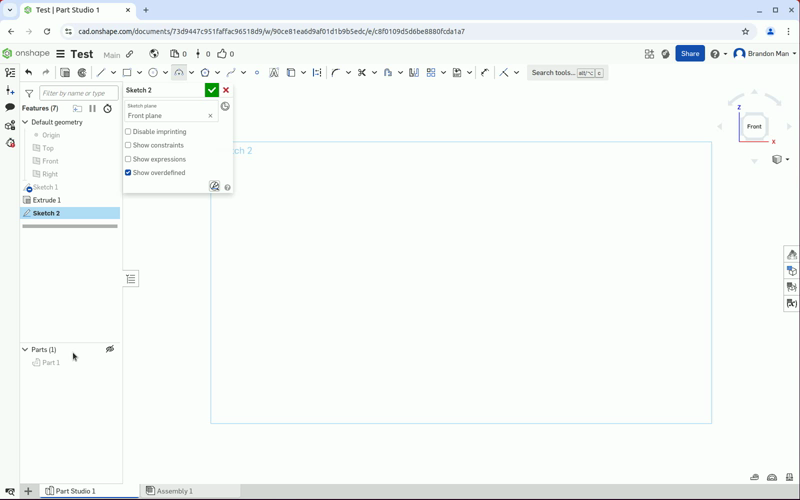
mouse_move(407, 232)
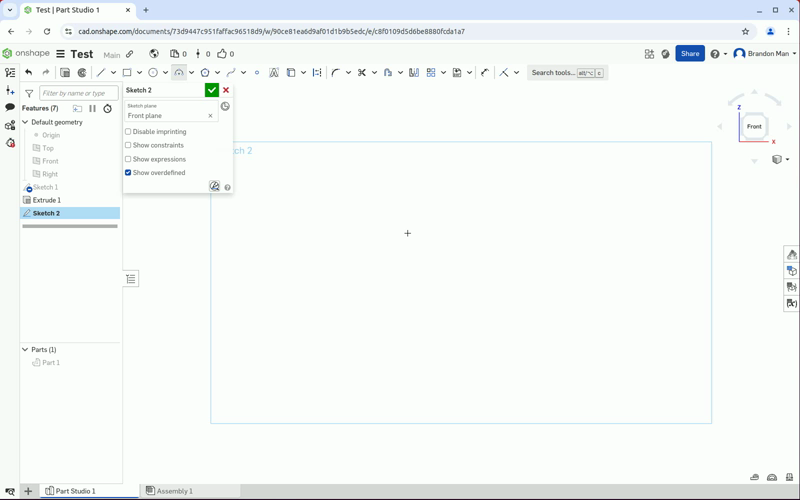
click(407, 232)
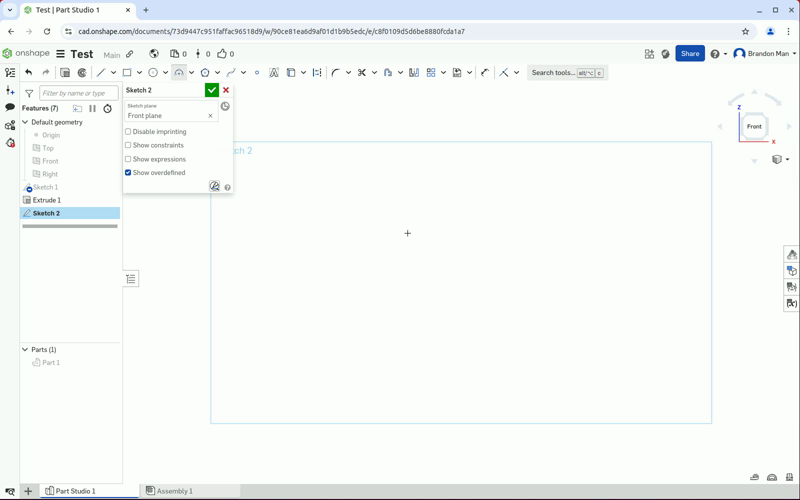
key_up(shift)
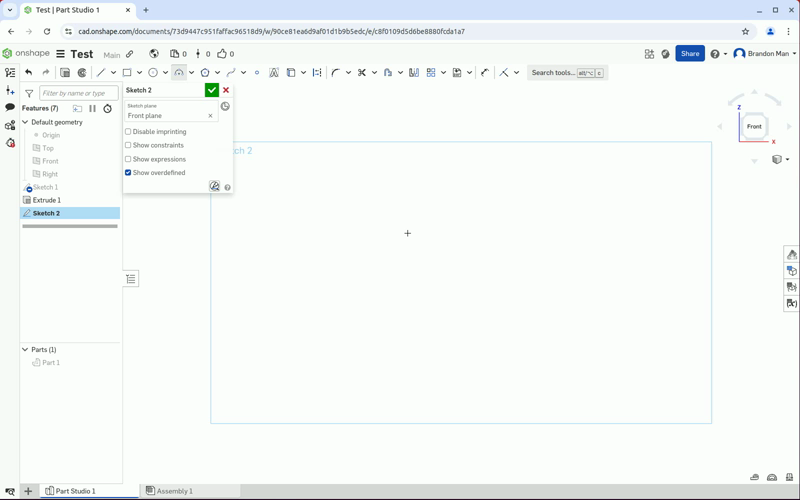
key_down(shift)
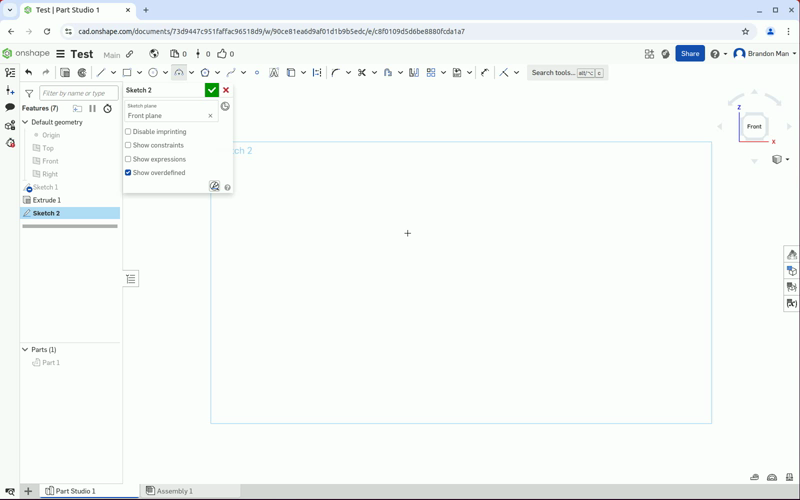
mouse_move(441, 232)
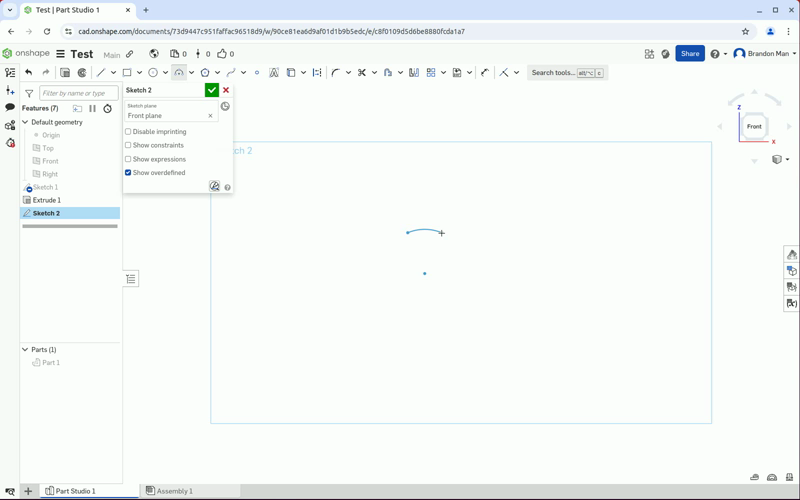
click(441, 232)
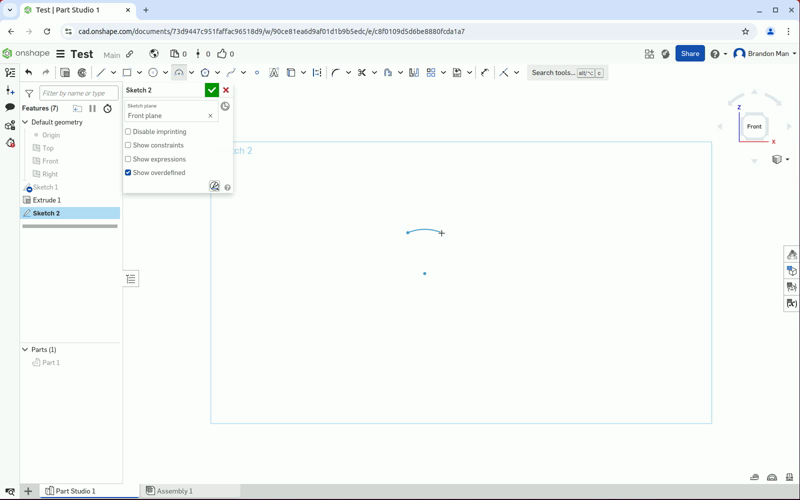
mouse_move(424, 217)
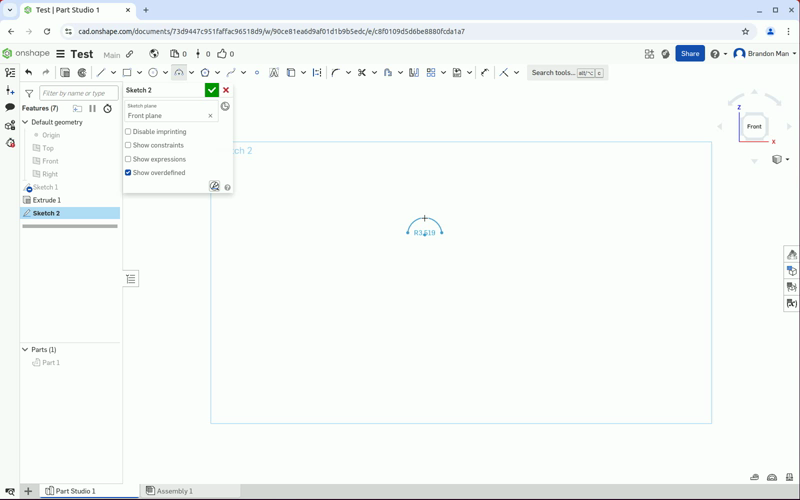
click(424, 217)
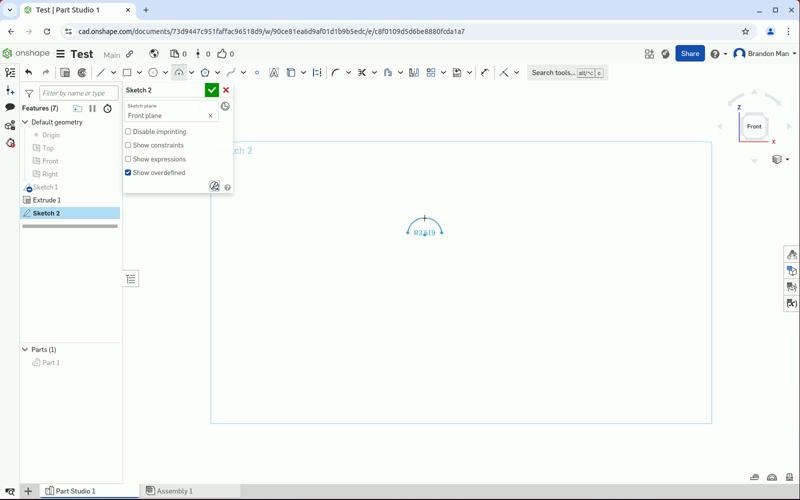
key_up(shift)
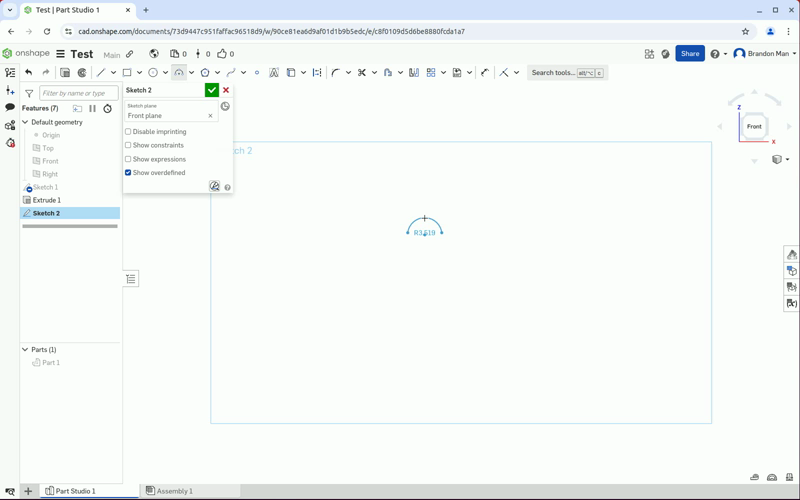
key(esc)
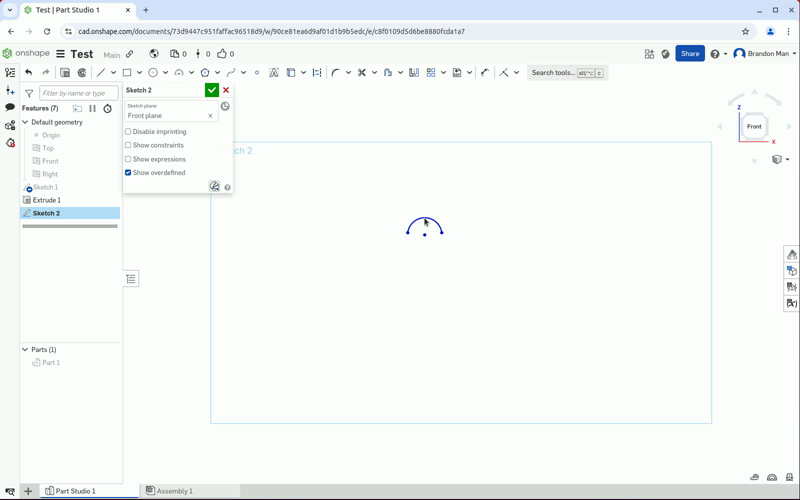
key(l)
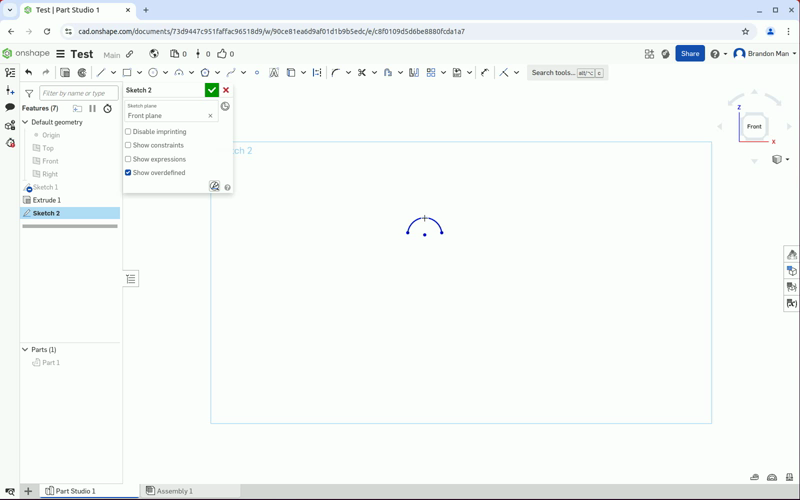
mouse_move(441, 232)
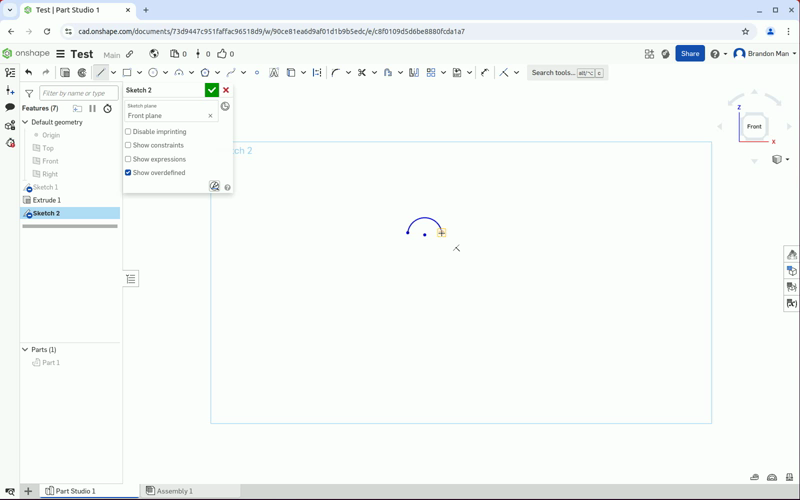
click(441, 232)
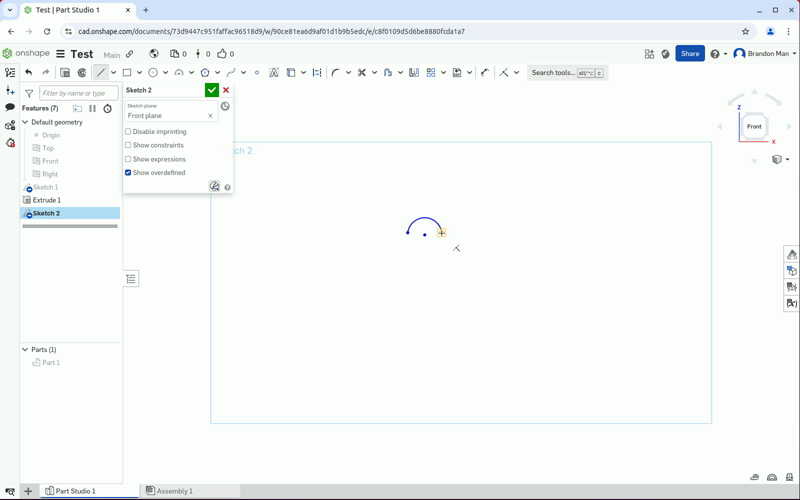
key_down(shift)
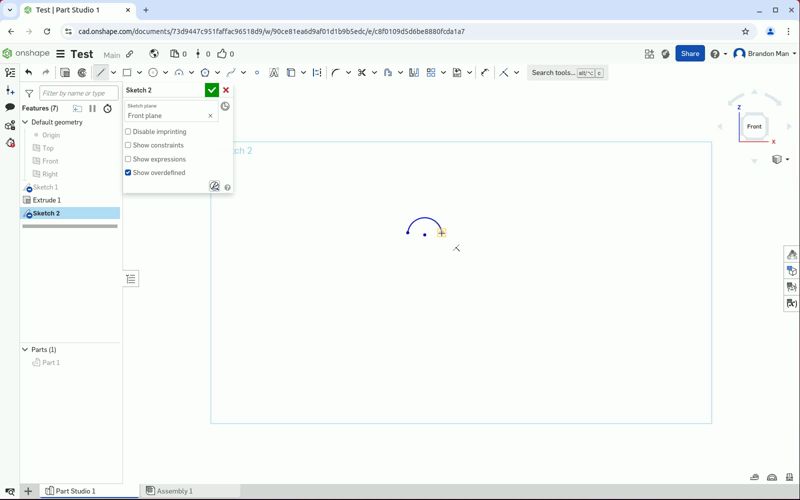
mouse_move(471, 232)
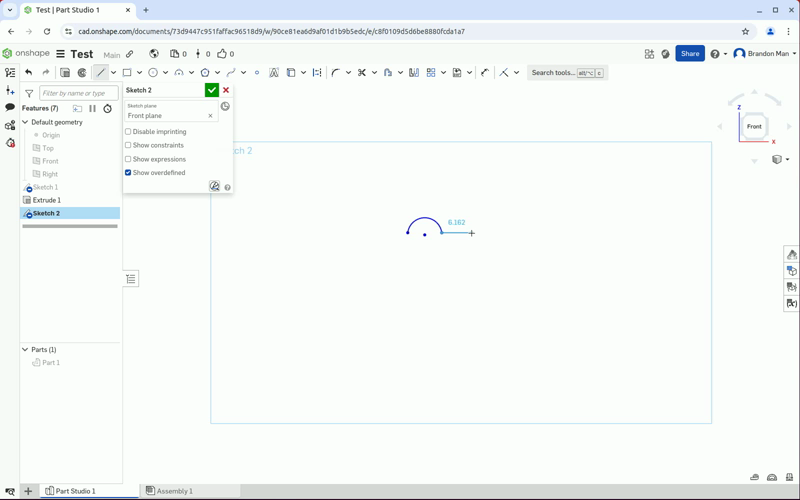
mouse_move(434, 179)
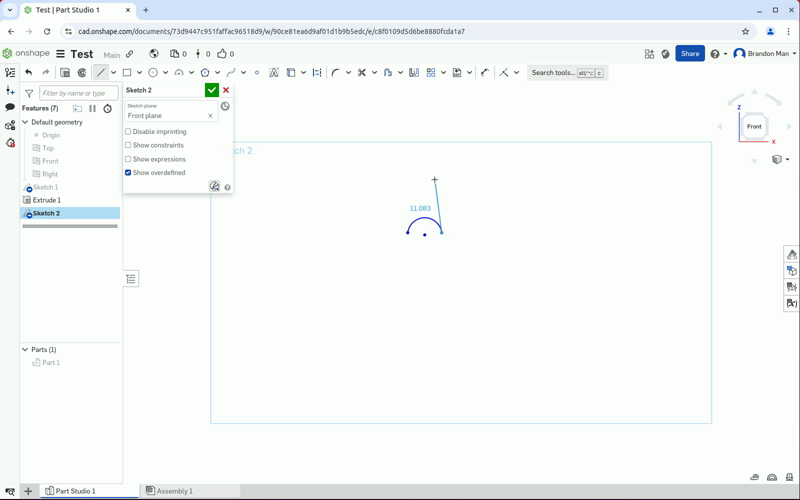
click(434, 179)
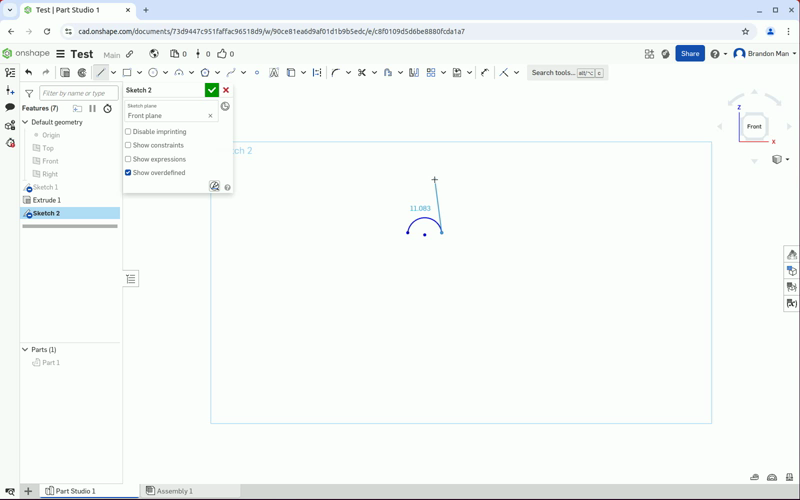
key_up(shift)
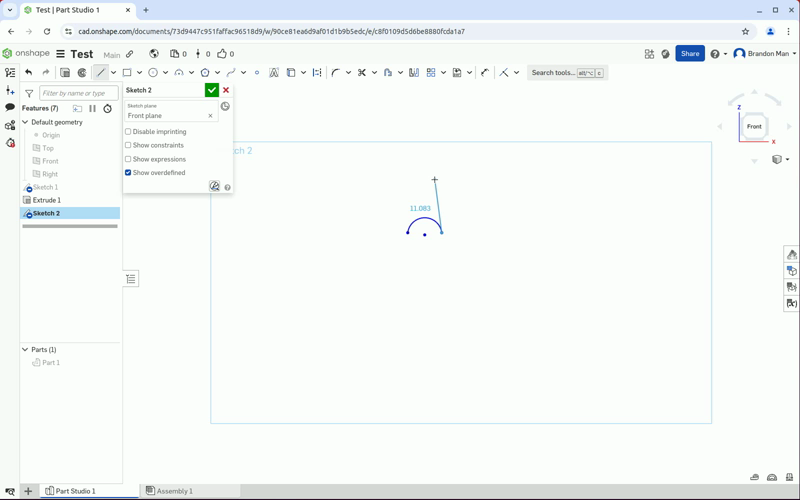
key(esc)
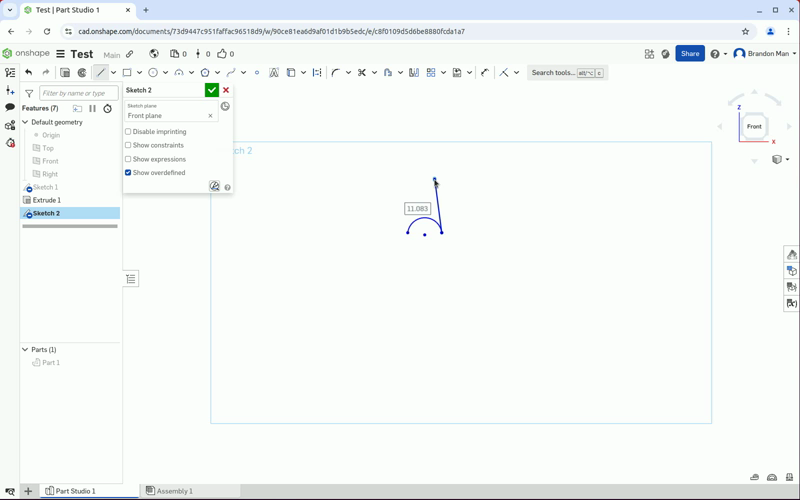
key(a)
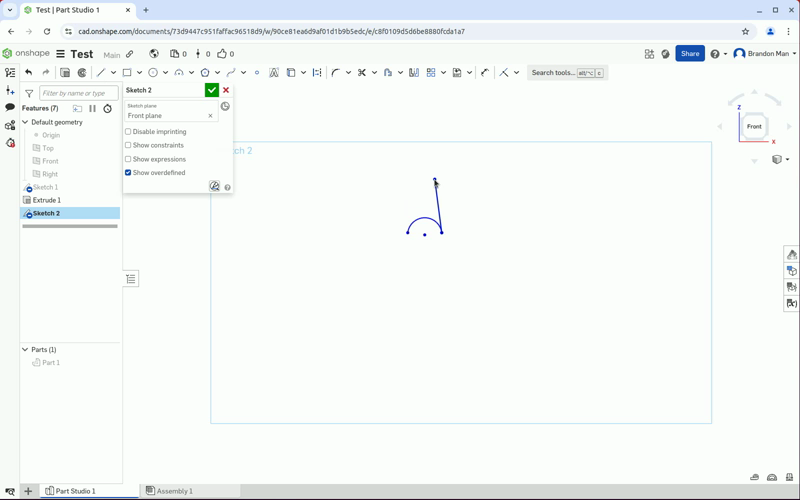
mouse_move(434, 179)
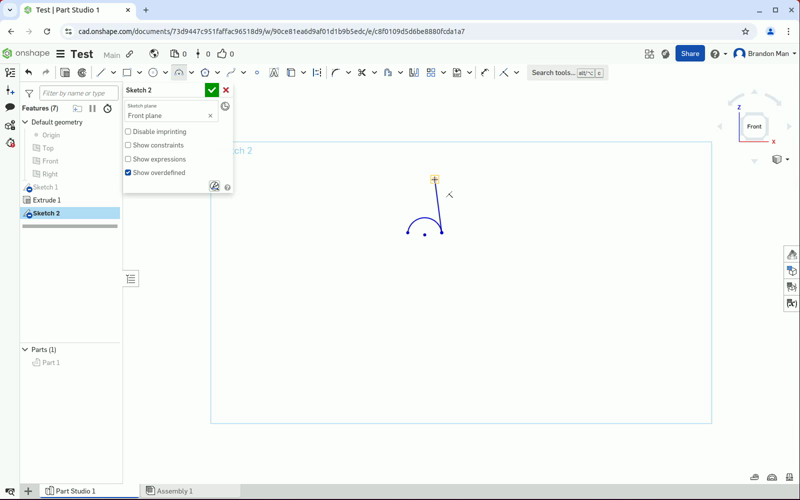
click(434, 179)
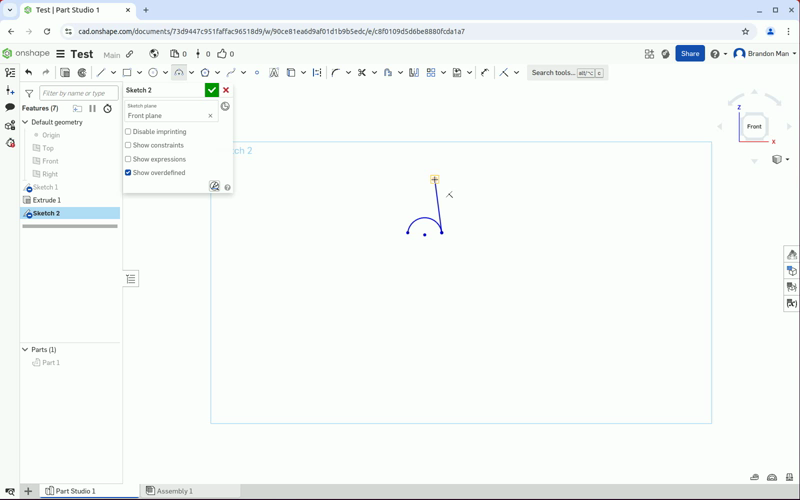
key_down(shift)
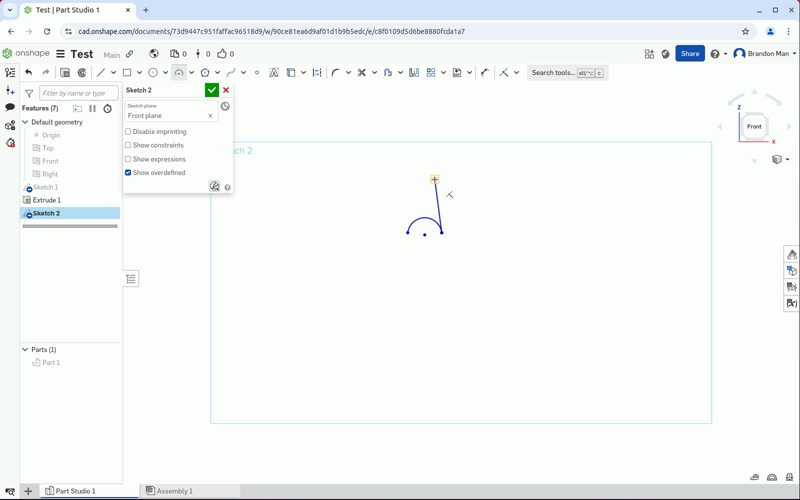
mouse_move(414, 179)
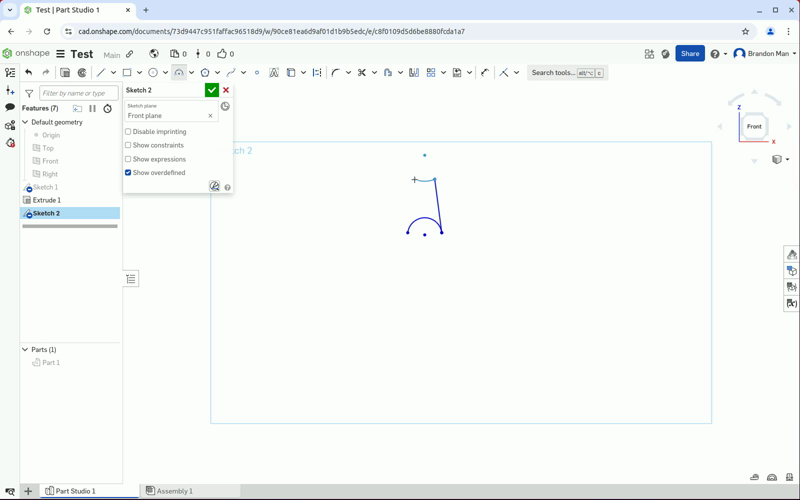
click(414, 179)
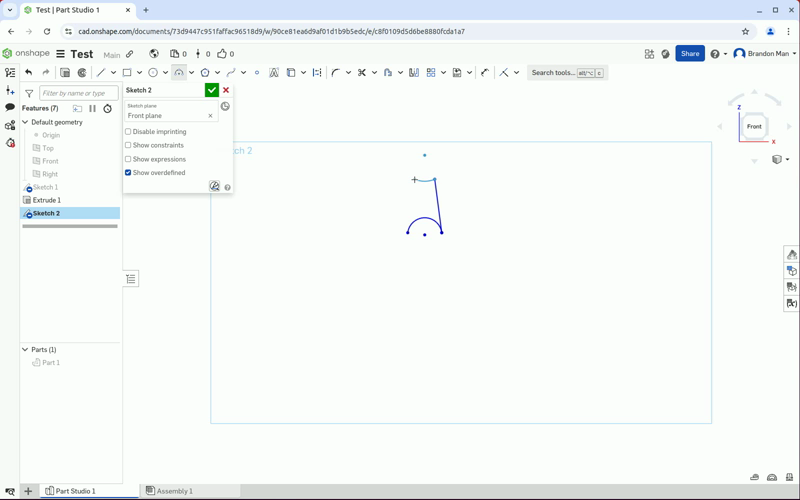
mouse_move(424, 190)
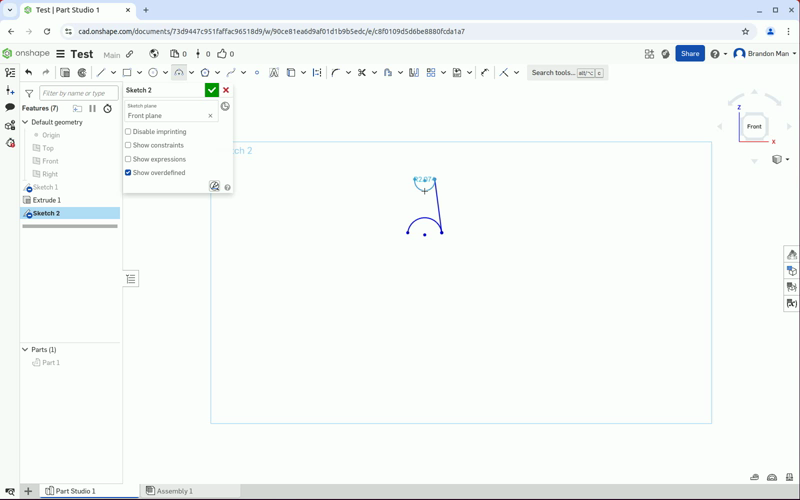
click(424, 190)
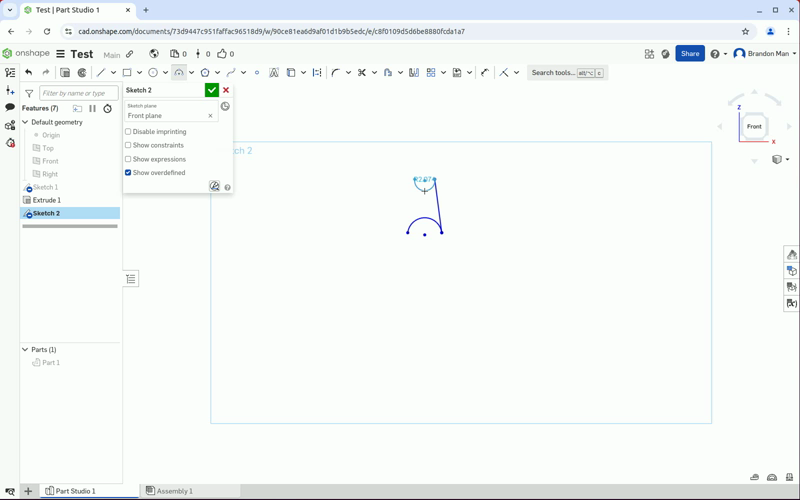
key_up(shift)
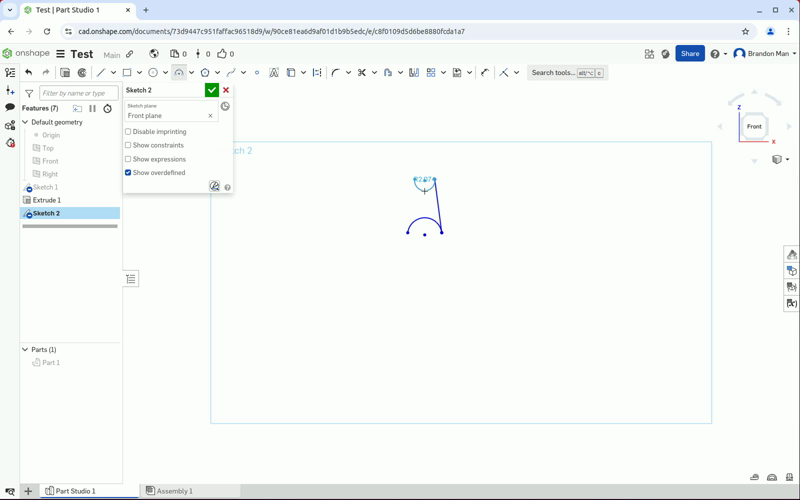
key(esc)
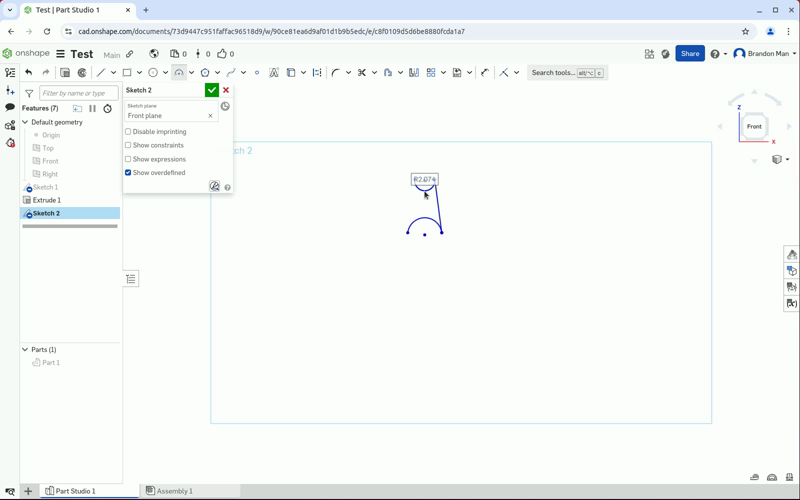
key(l)
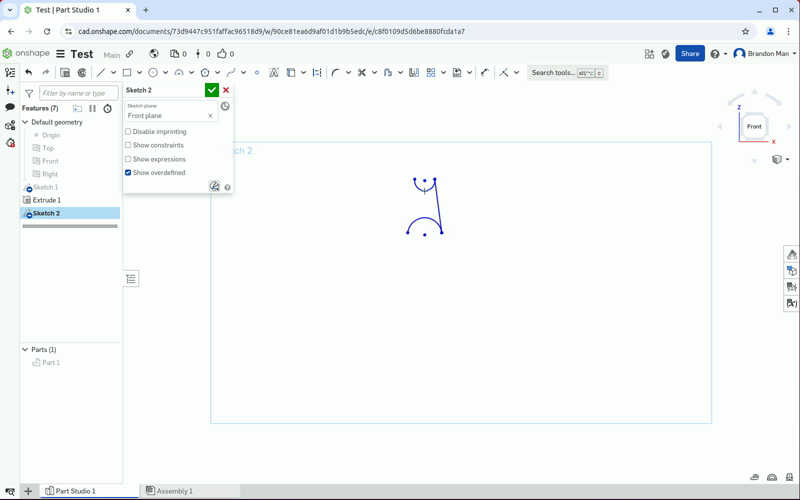
mouse_move(414, 179)
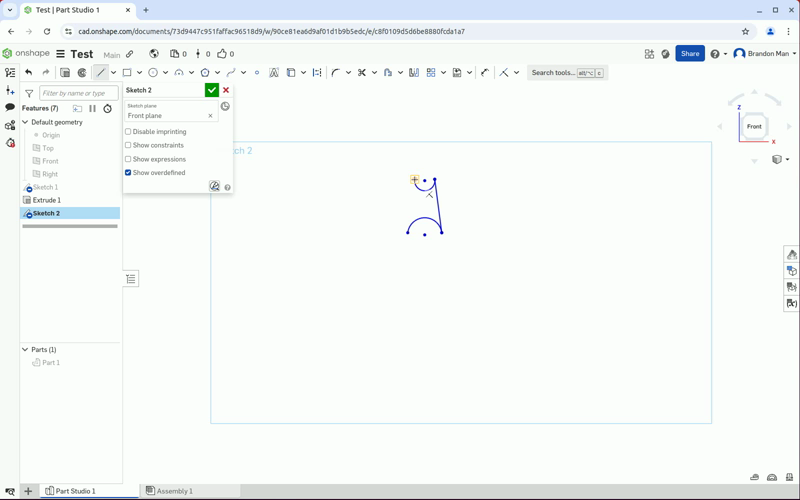
click(414, 179)
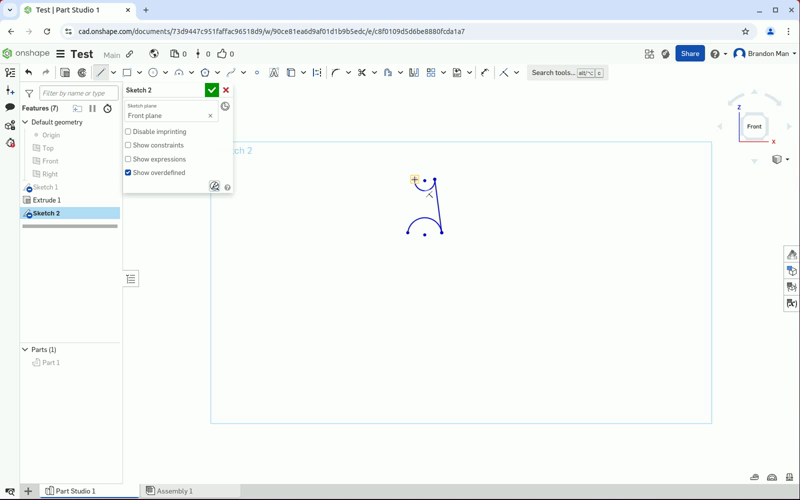
mouse_move(444, 179)
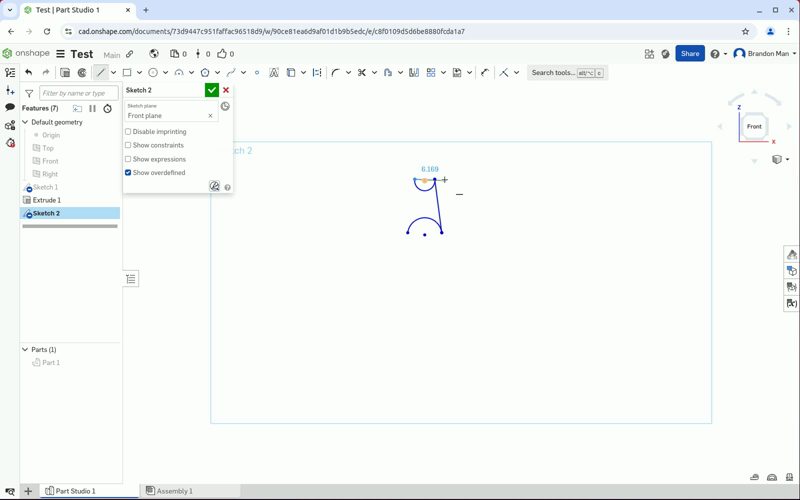
key_down(shift)
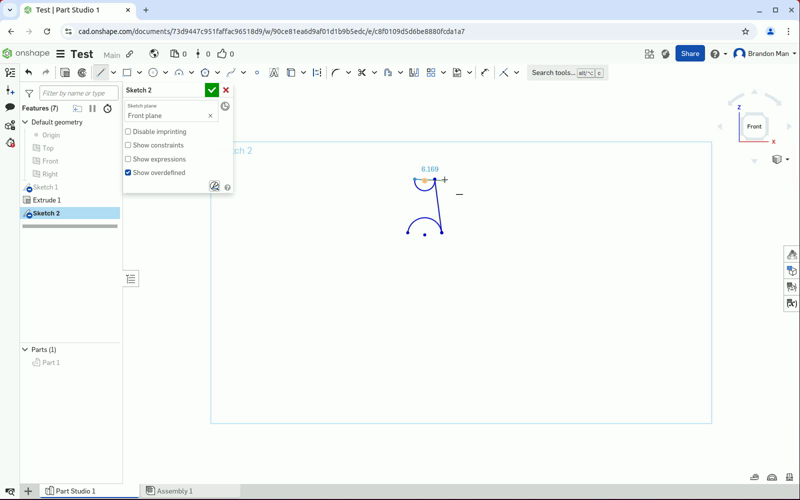
mouse_move(407, 232)
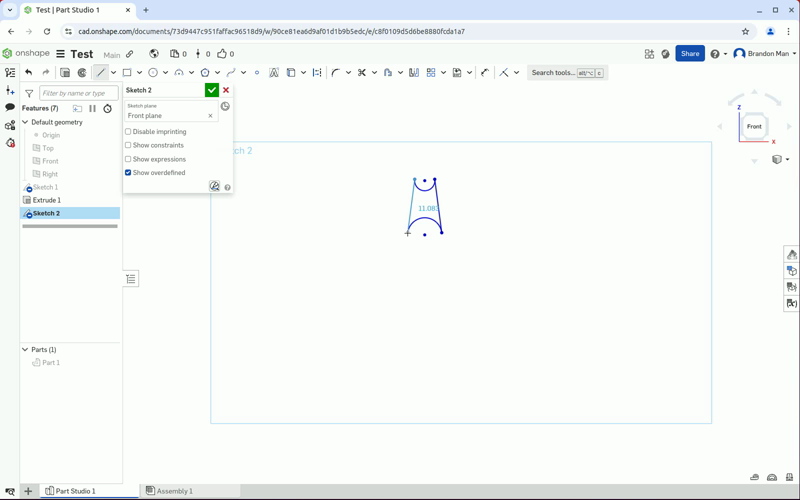
key_up(shift)
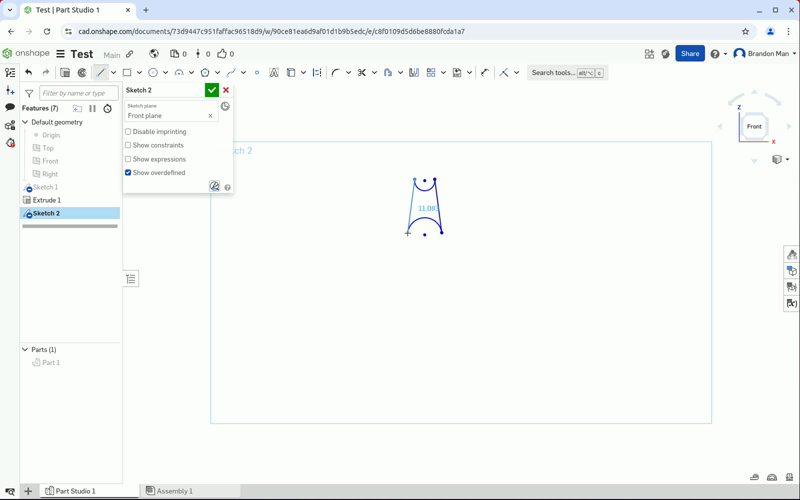
click(407, 232)
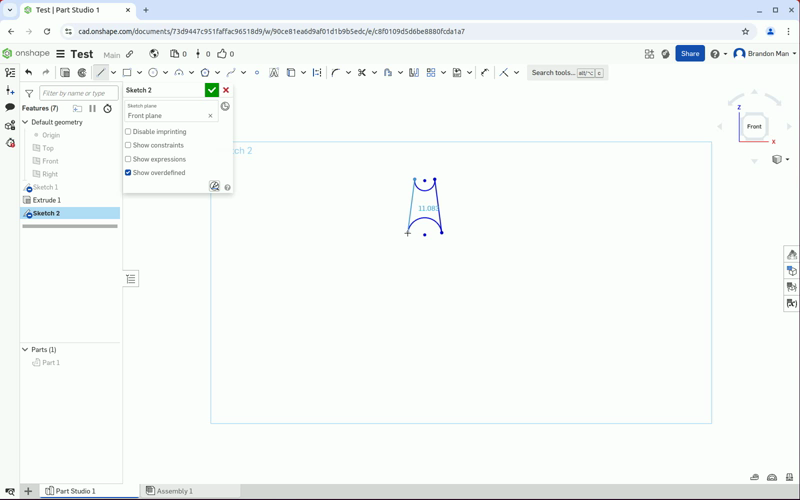
key(esc)
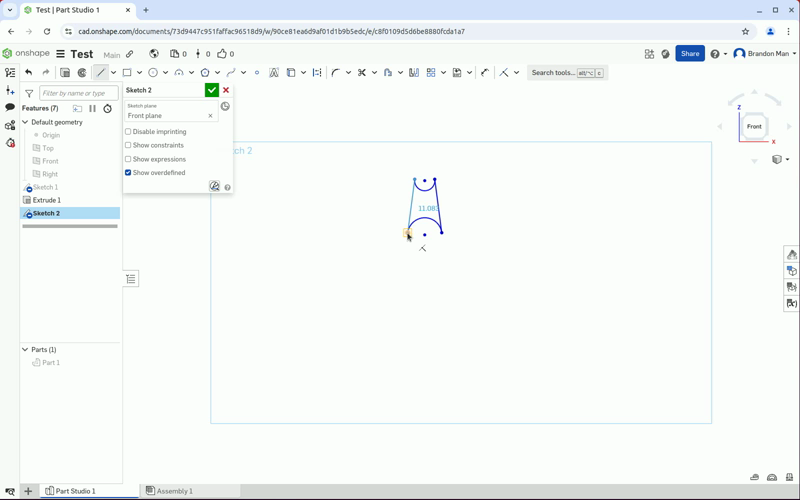
key(c)
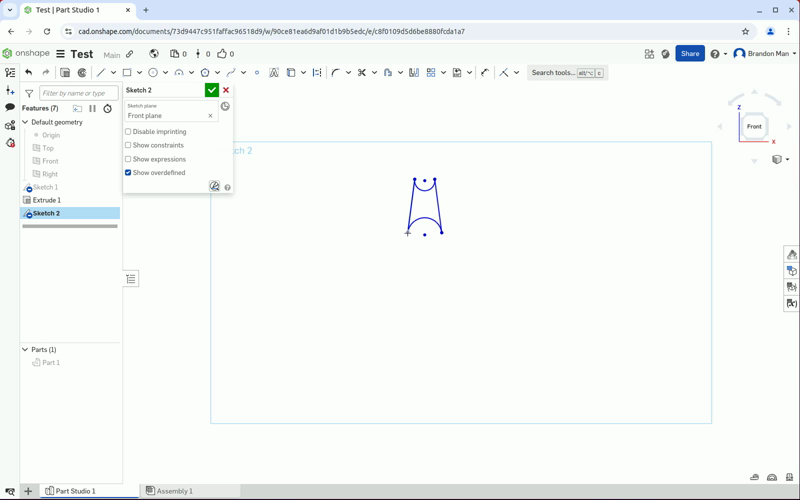
key_down(shift)
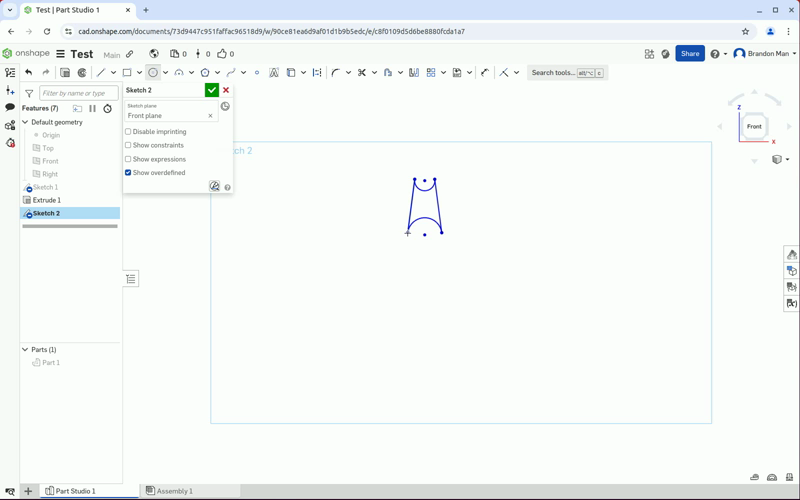
mouse_move(421, 195)
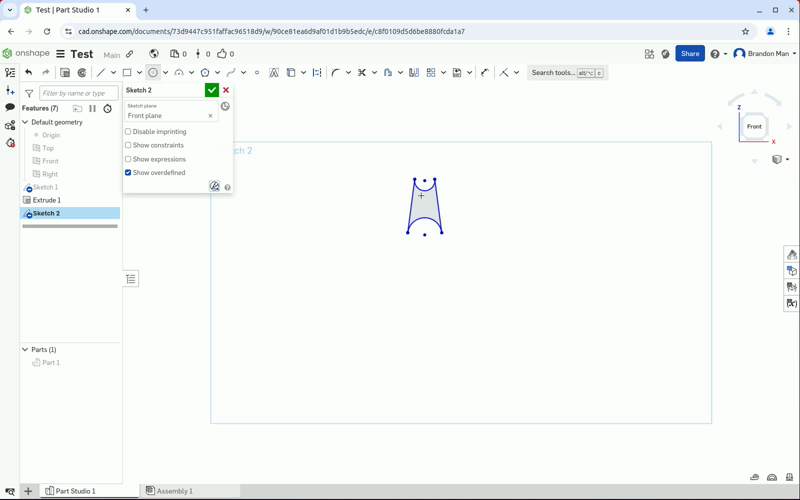
click(421, 195)
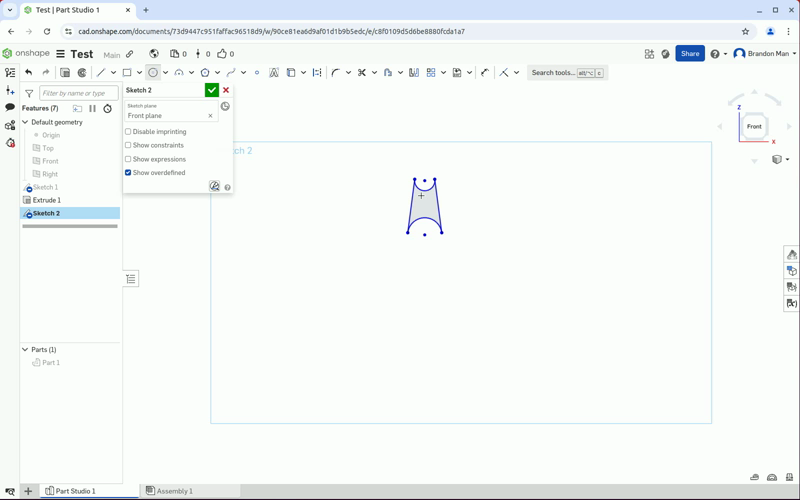
key_up(shift)
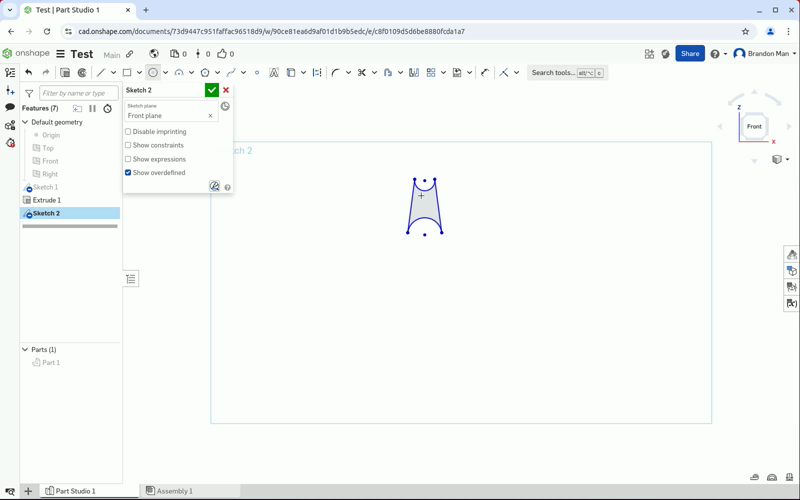
mouse_move(424, 195)
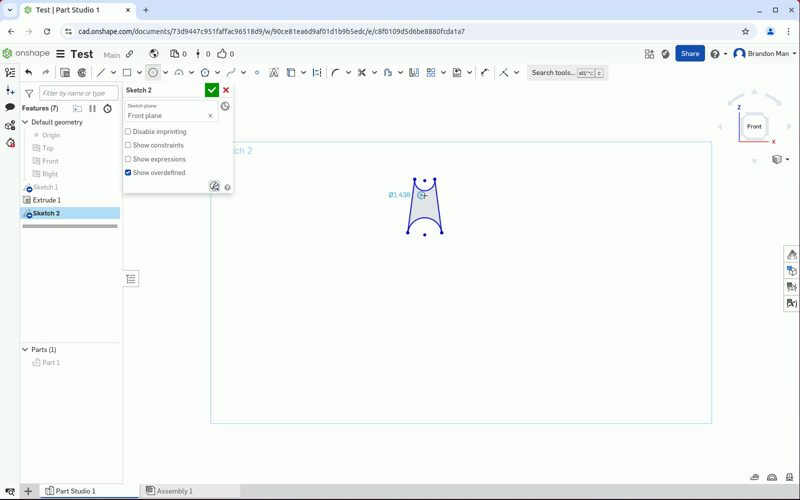
click(424, 195)
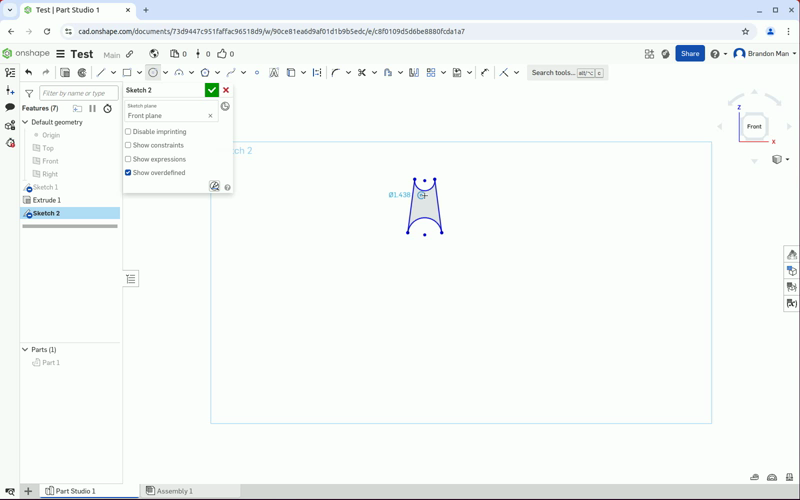
key(esc)
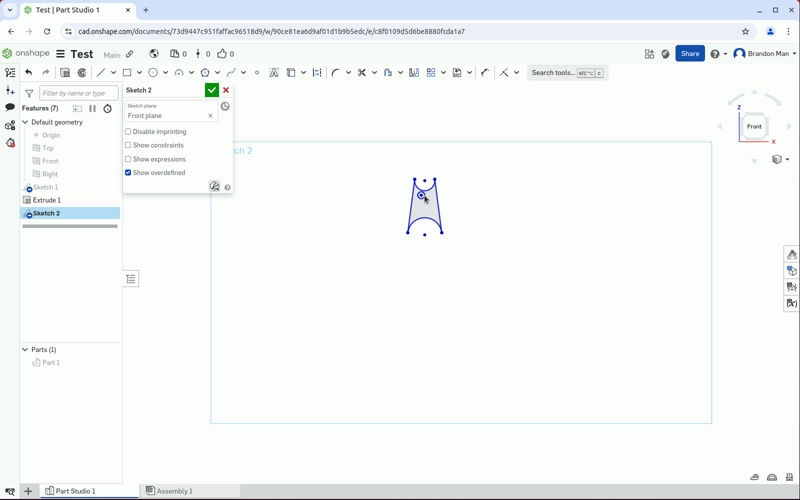
mouse_move(431, 202)
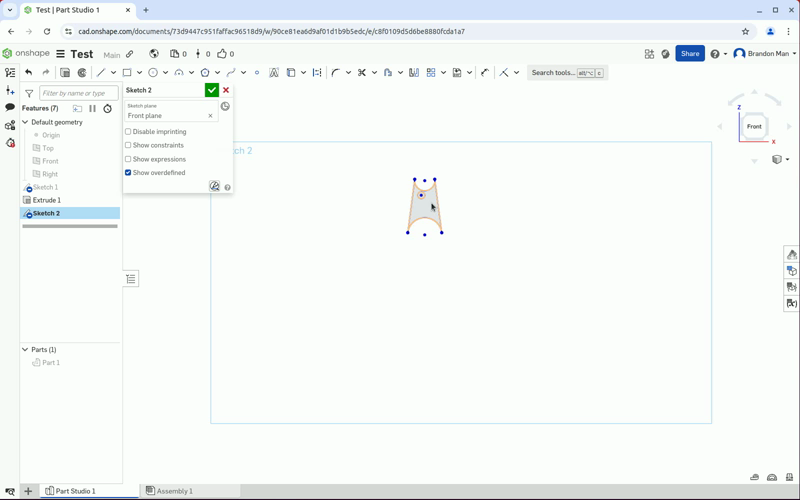
scroll(6)
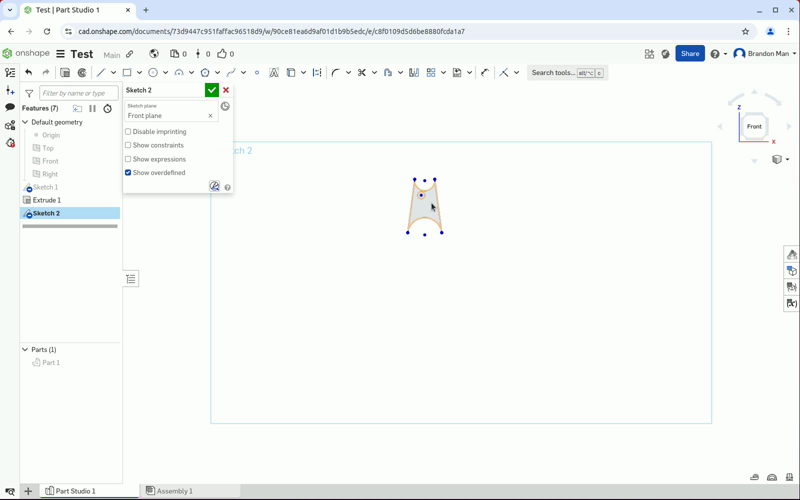
scroll(6)
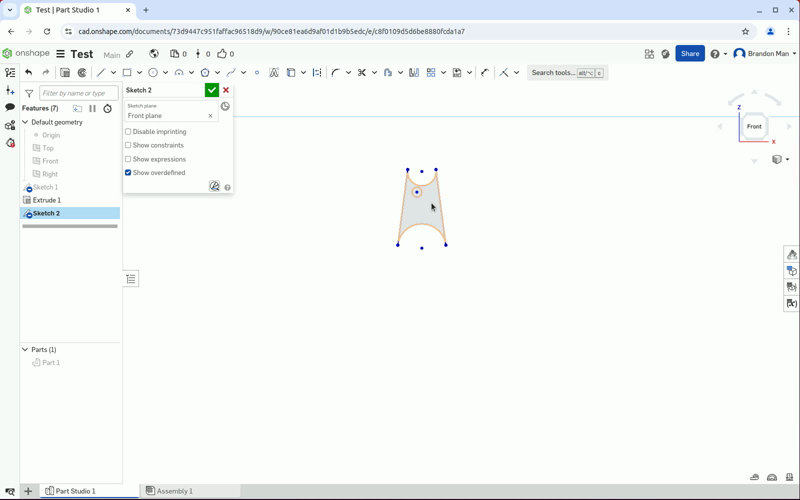
scroll(6)
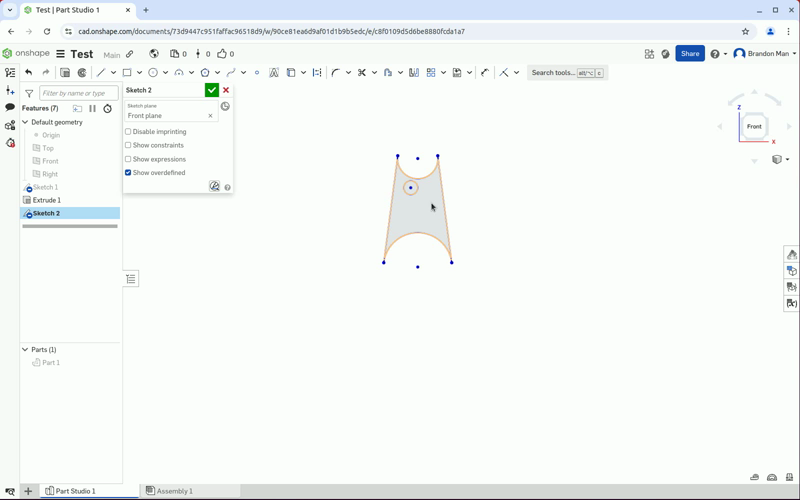
scroll(6)
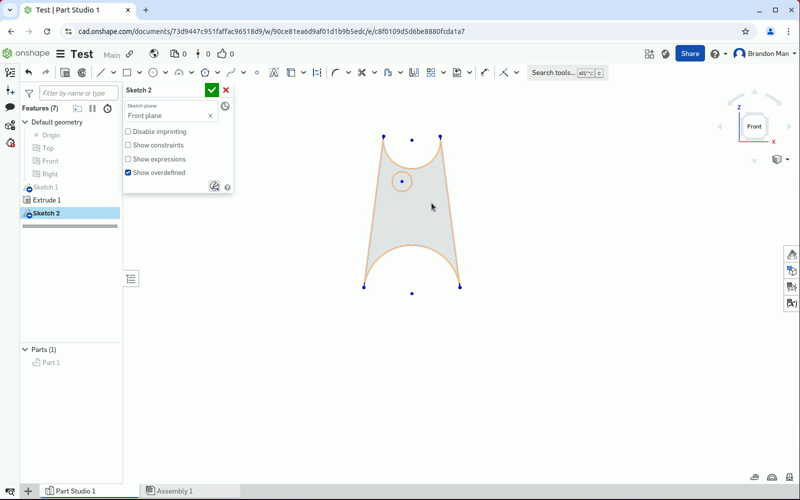
scroll(6)
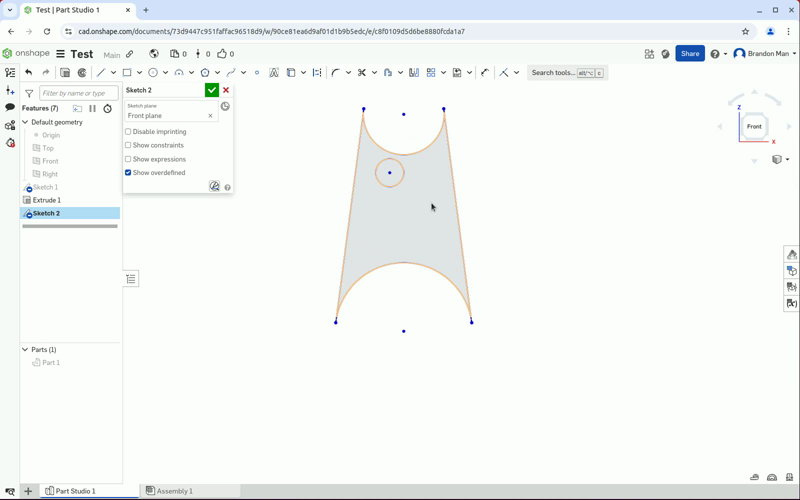
scroll(6)
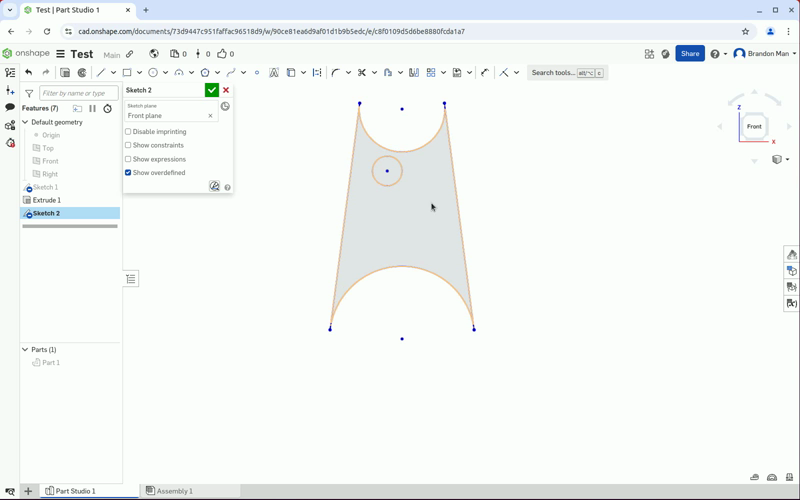
scroll(6)
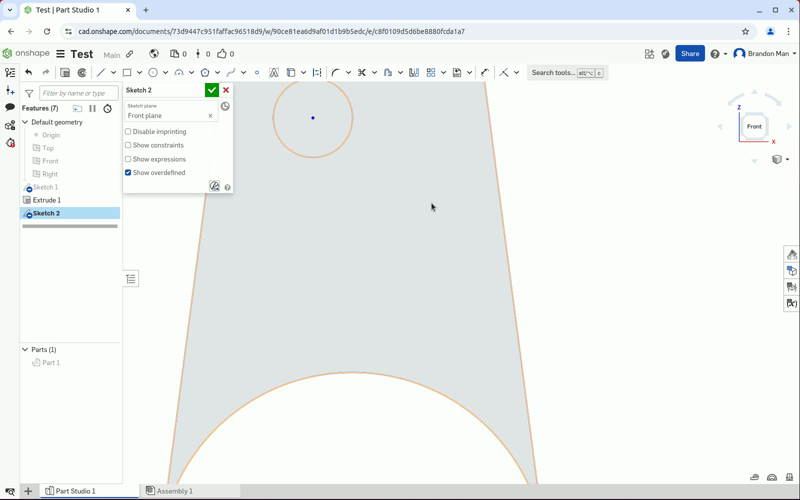
click(431, 202)
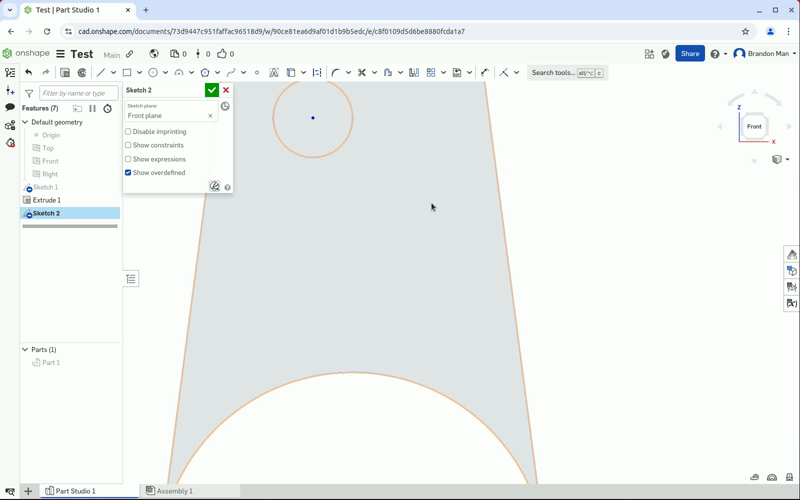
scroll(-6)
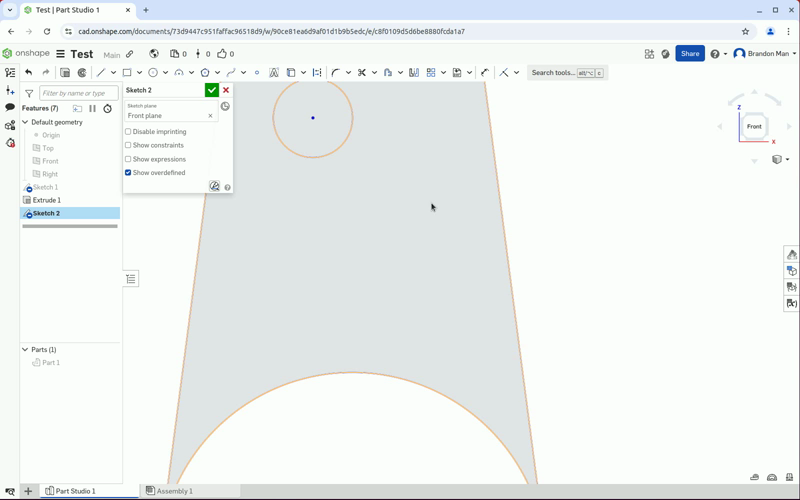
scroll(-6)
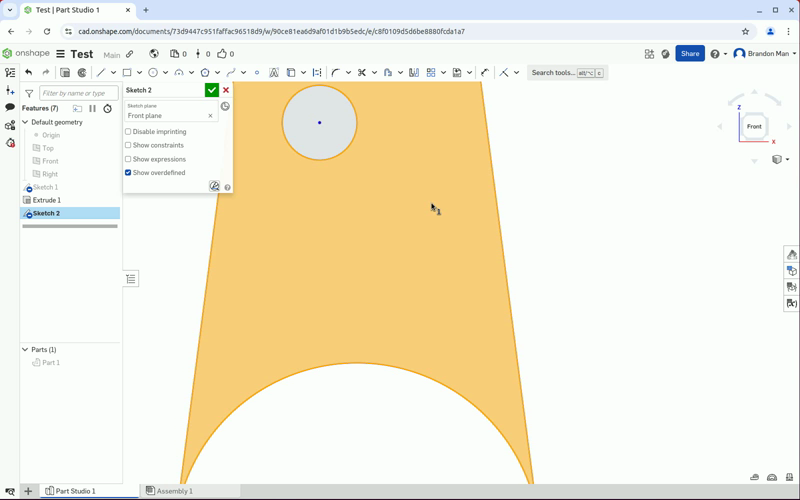
scroll(-6)
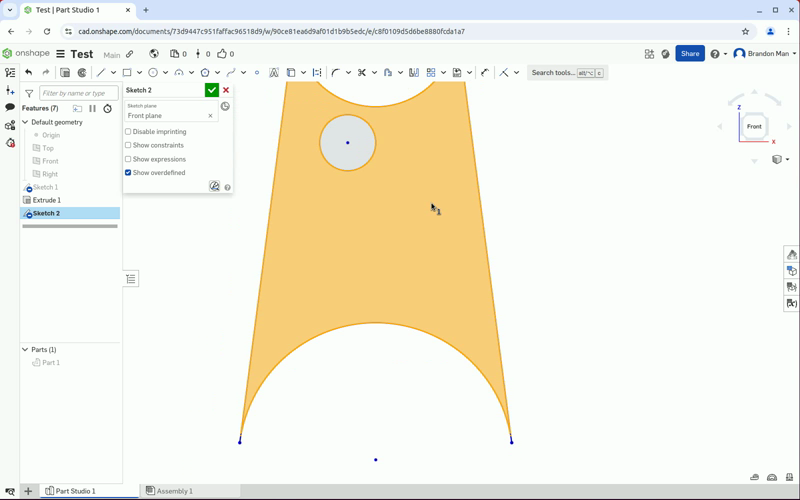
scroll(-6)
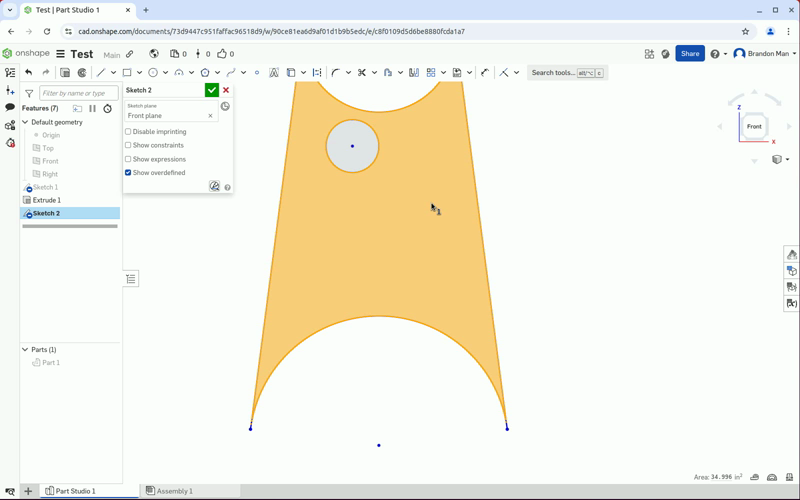
scroll(-6)
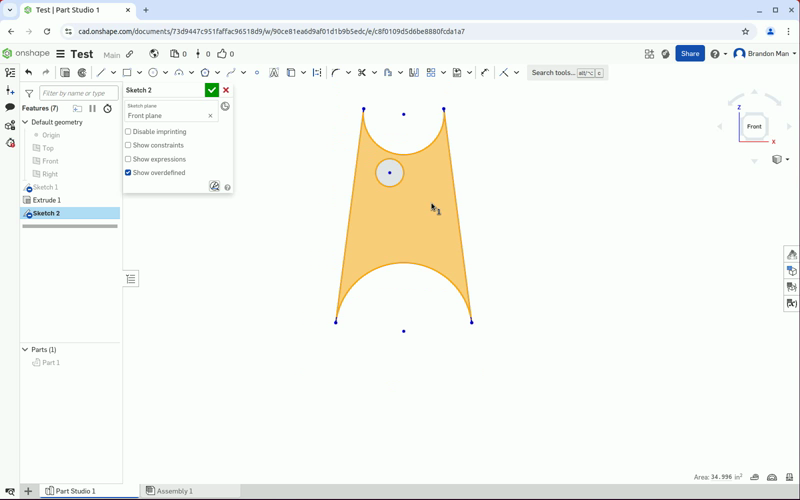
scroll(-6)
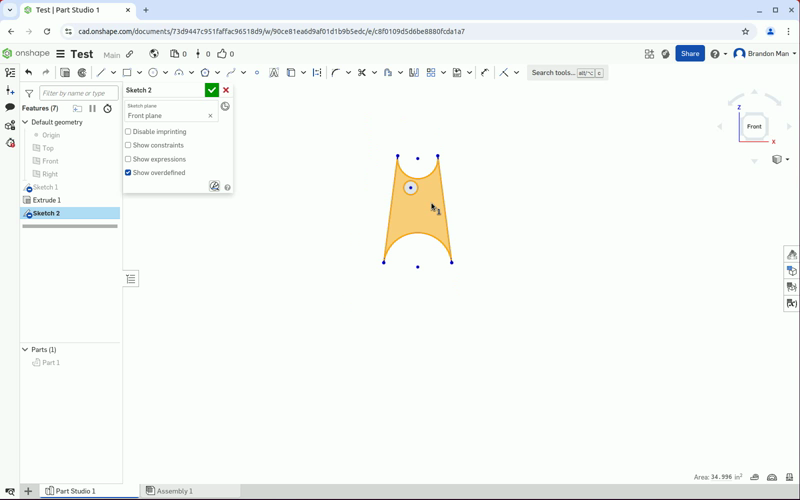
scroll(-6)
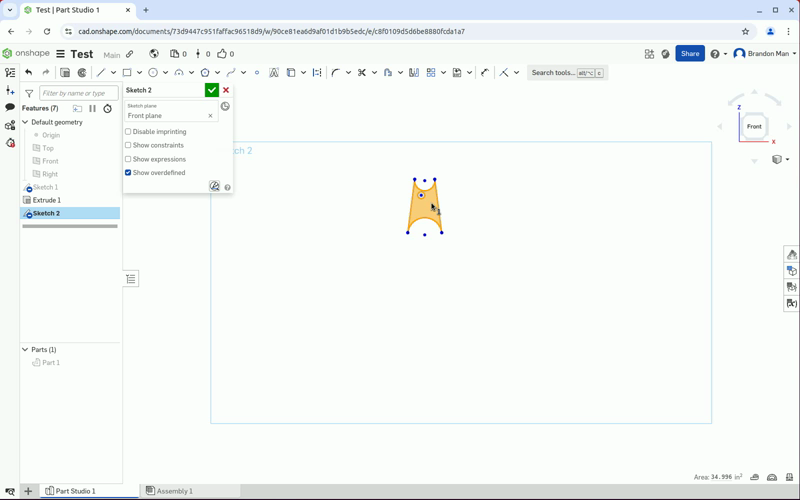
mouse_move(73, 352)
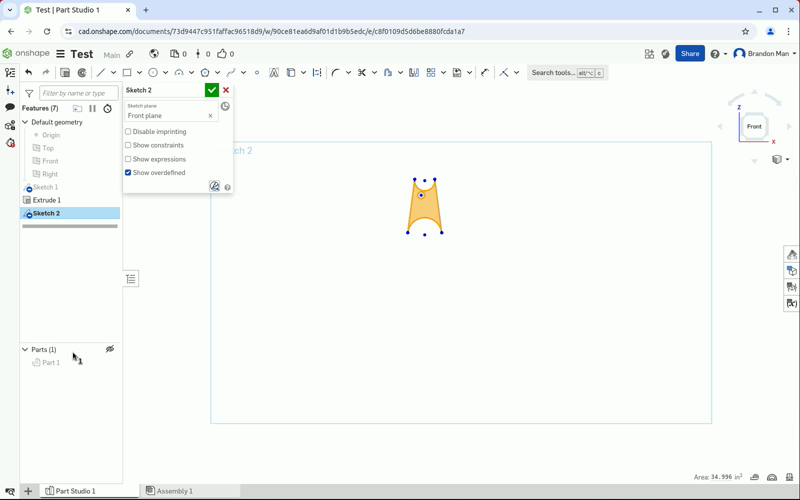
key(shift+y)
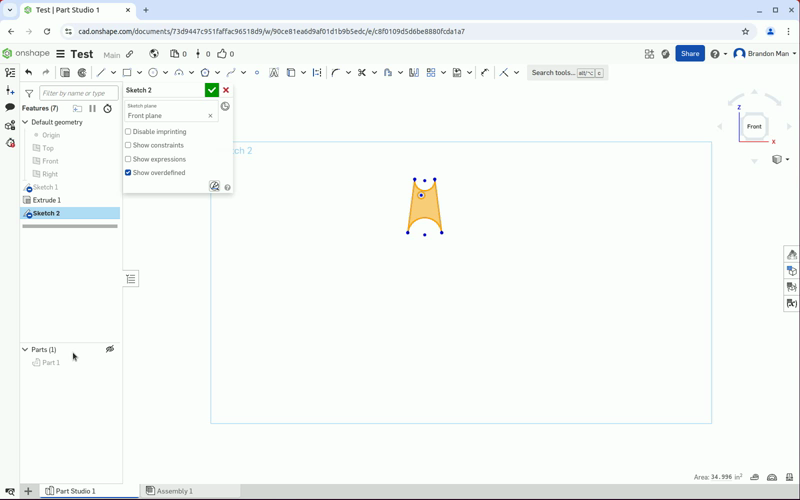
key(shift+e)
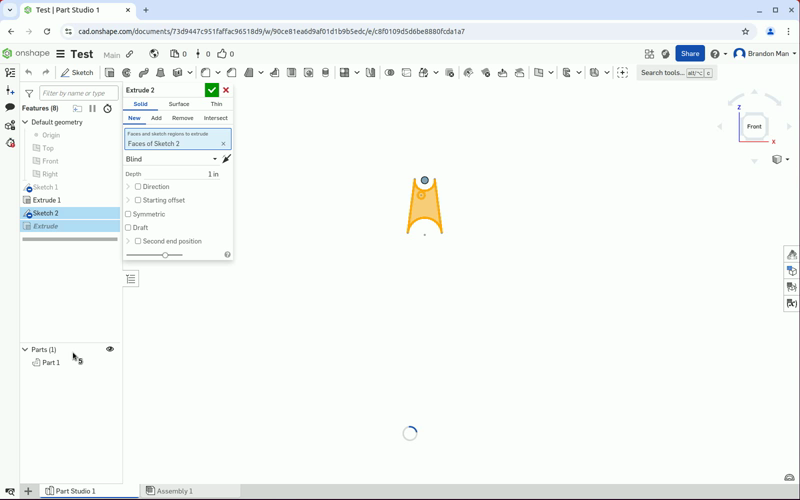
mouse_move(143, 106)
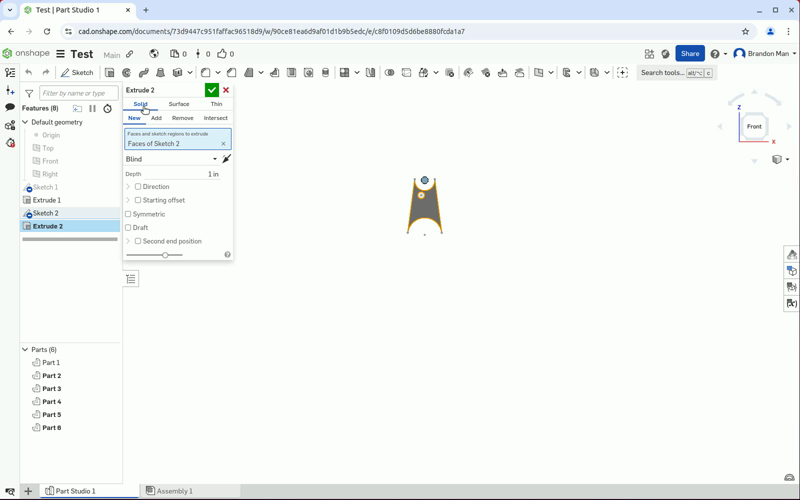
click(143, 106)
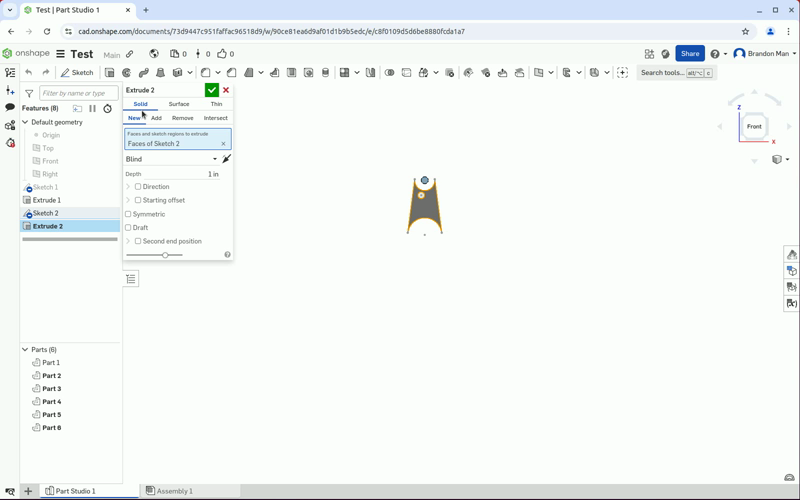
mouse_move(137, 120)
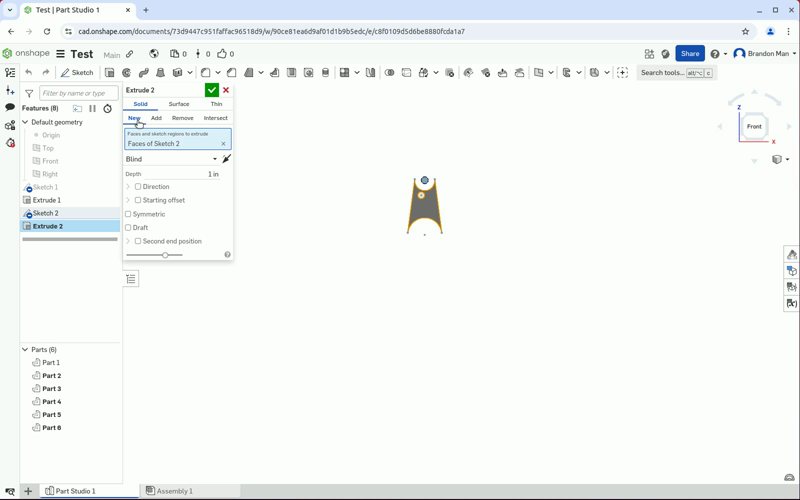
click(137, 120)
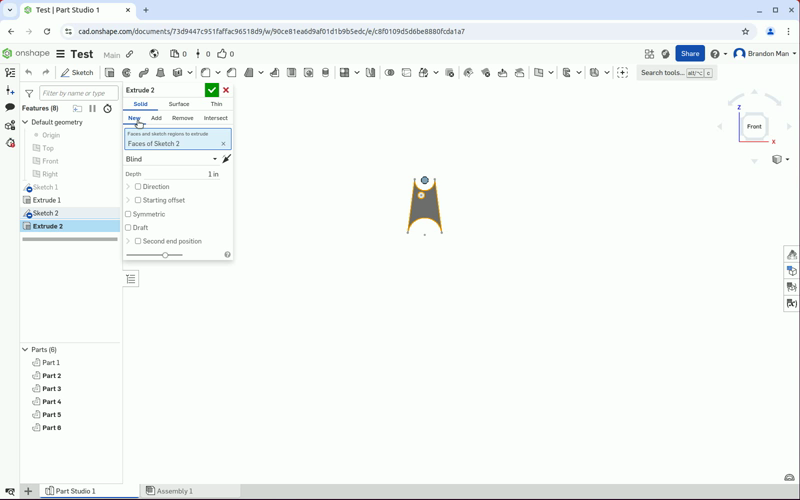
key(tab, 4)
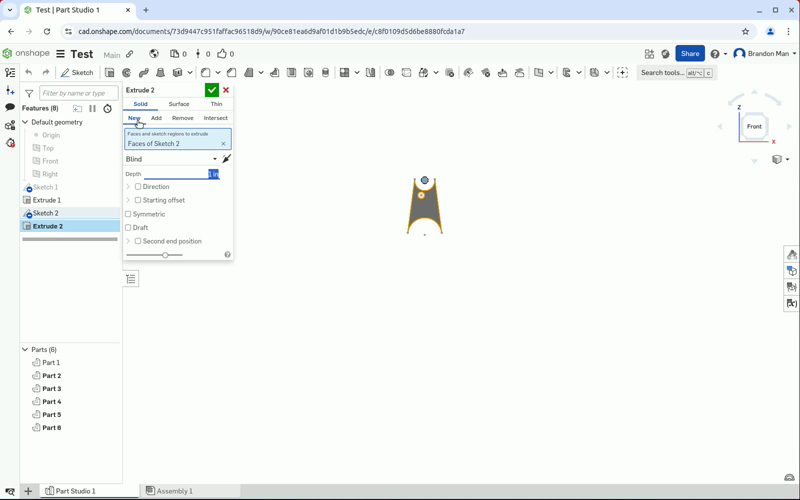
text(0.722)
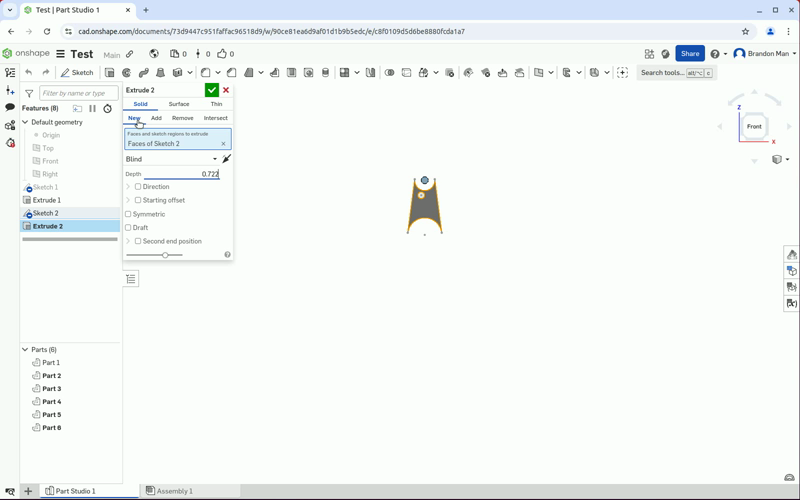
key(enter)
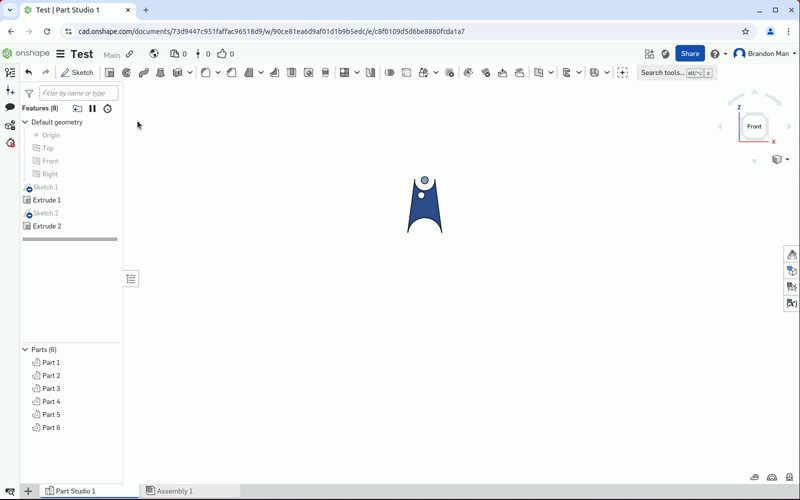
key(shift+h)
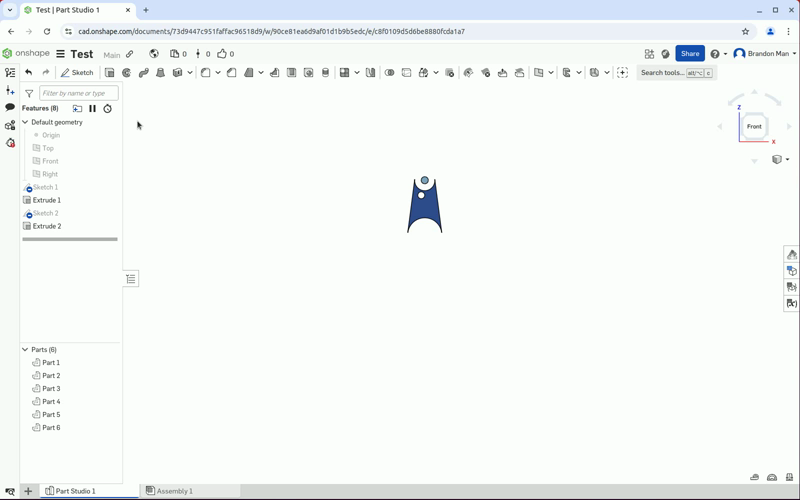
key(shift+h)
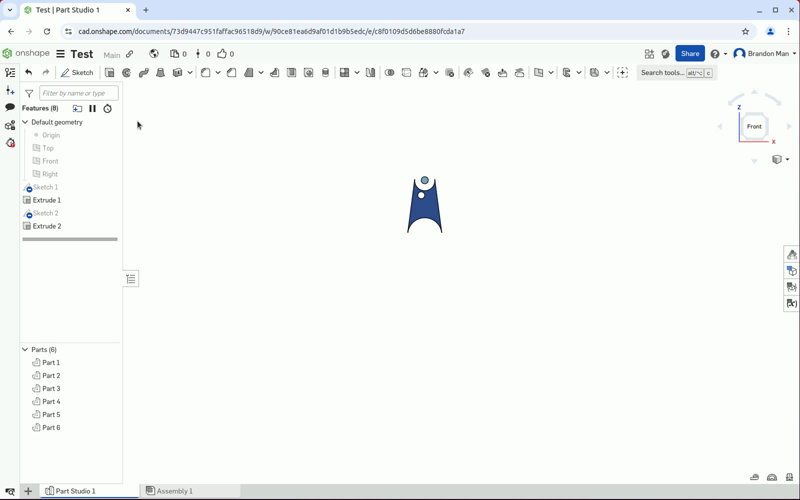
mouse_move(73, 189)
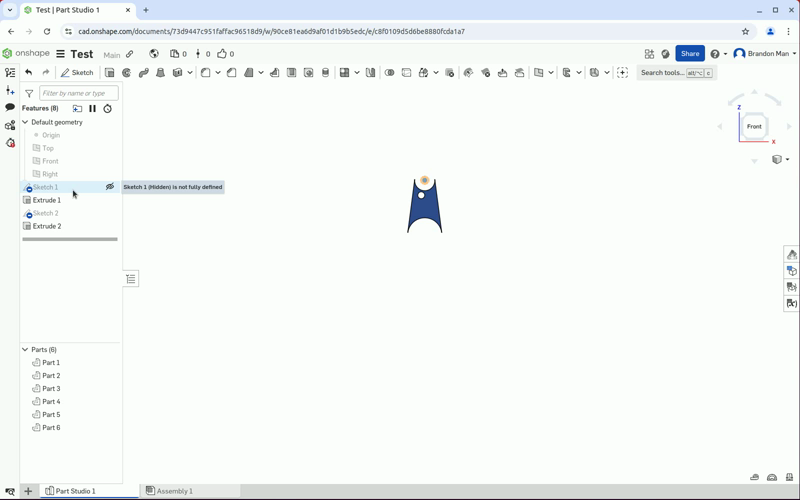
click(73, 189)
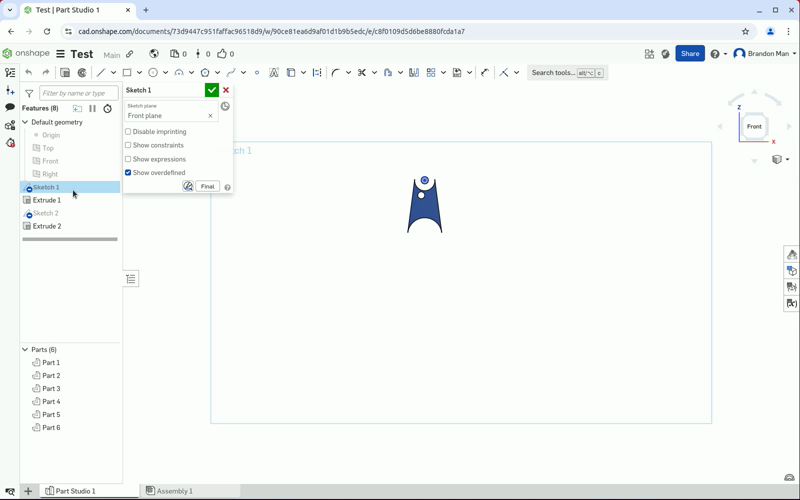
mouse_move(229, 92)
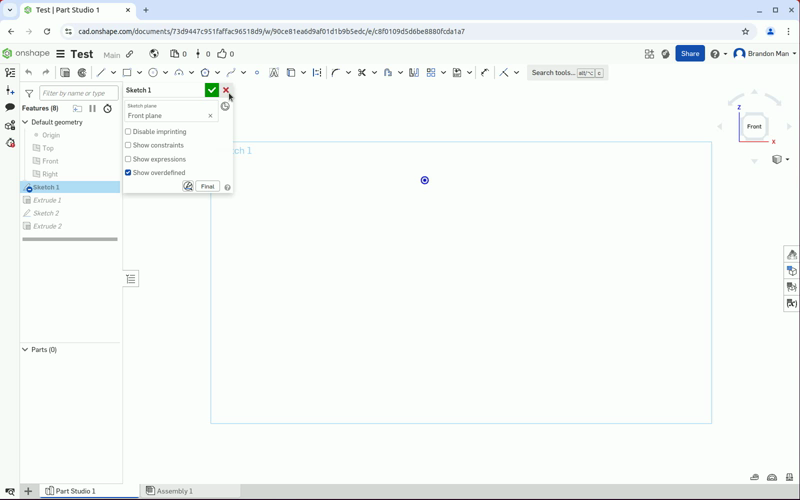
click(229, 92)
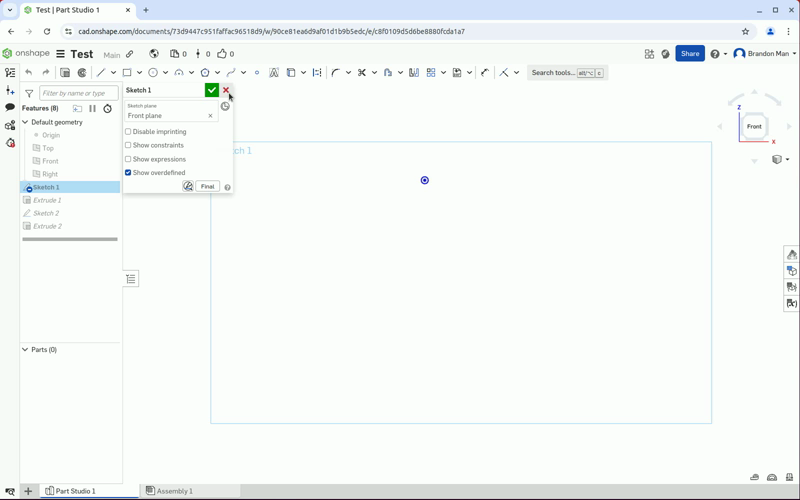
key(shift+s)
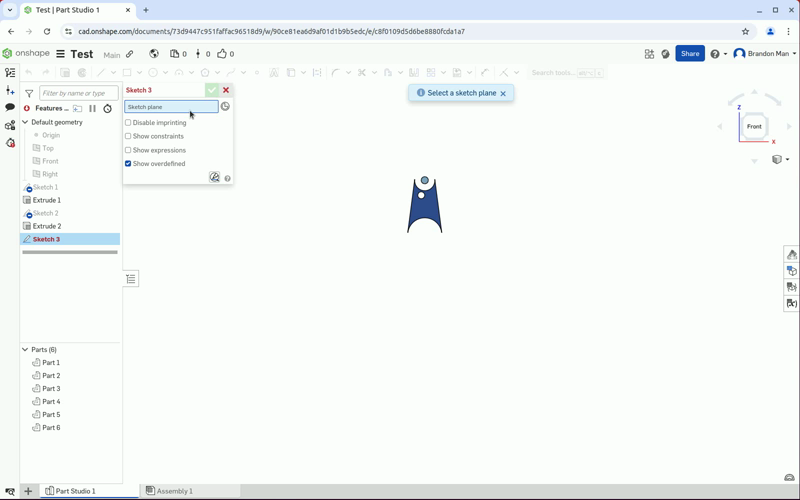
mouse_move(73, 163)
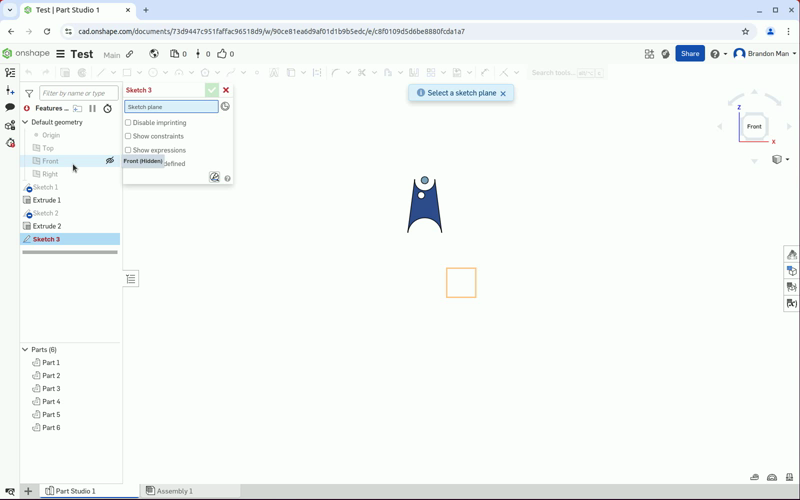
click(73, 163)
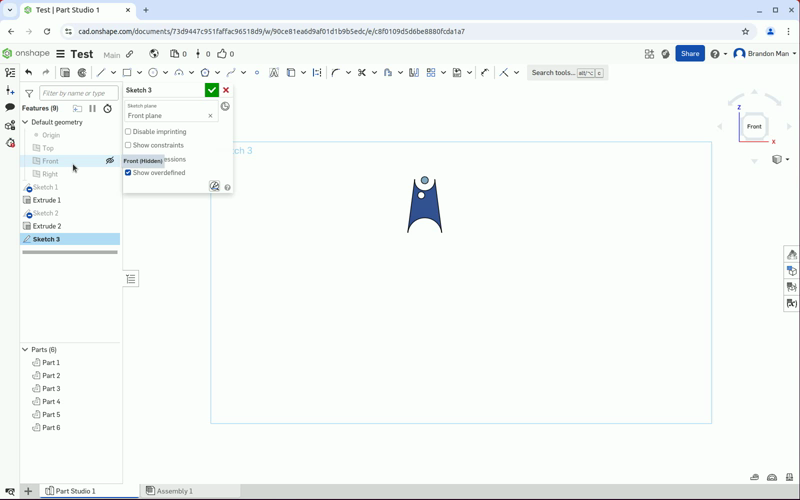
mouse_move(73, 352)
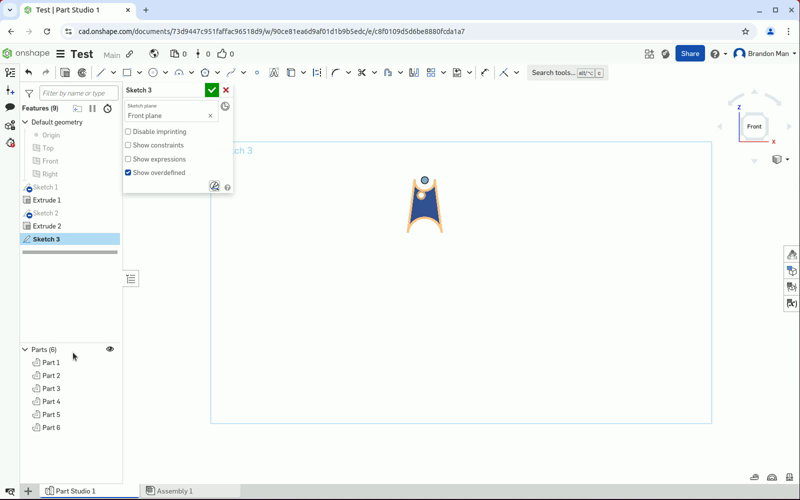
key(y)
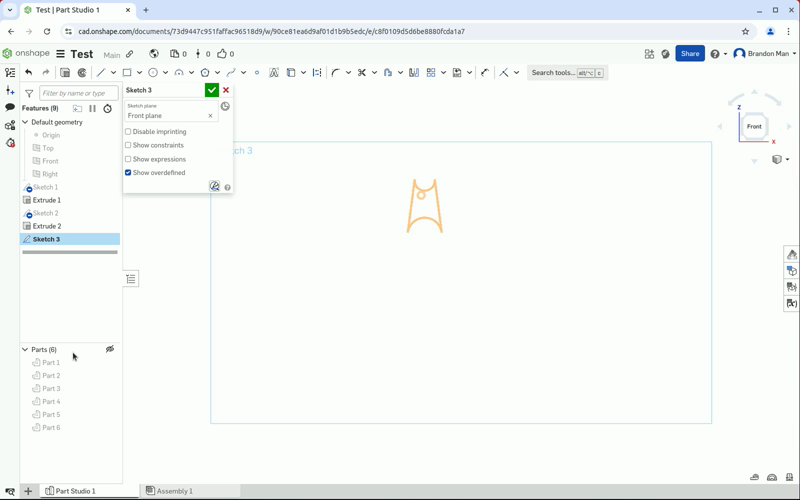
key(c)
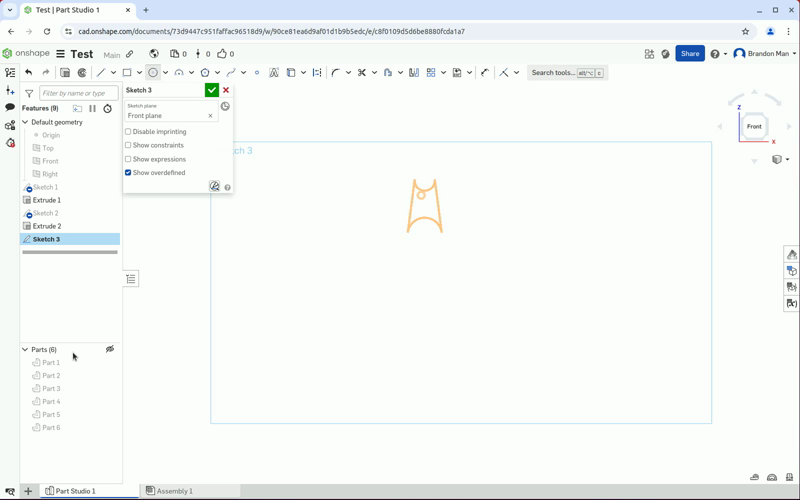
key_down(shift)
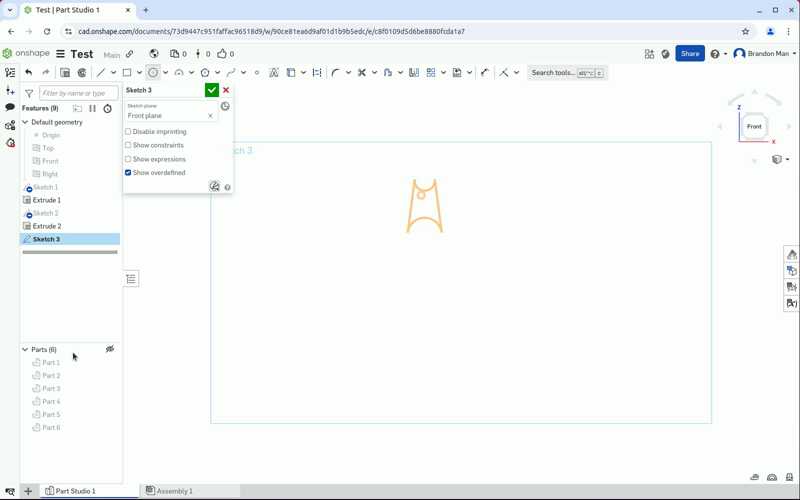
mouse_move(425, 234)
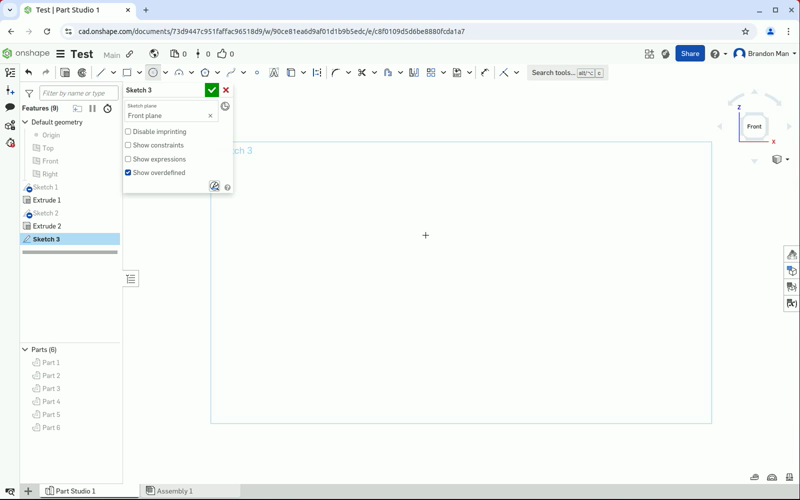
click(425, 234)
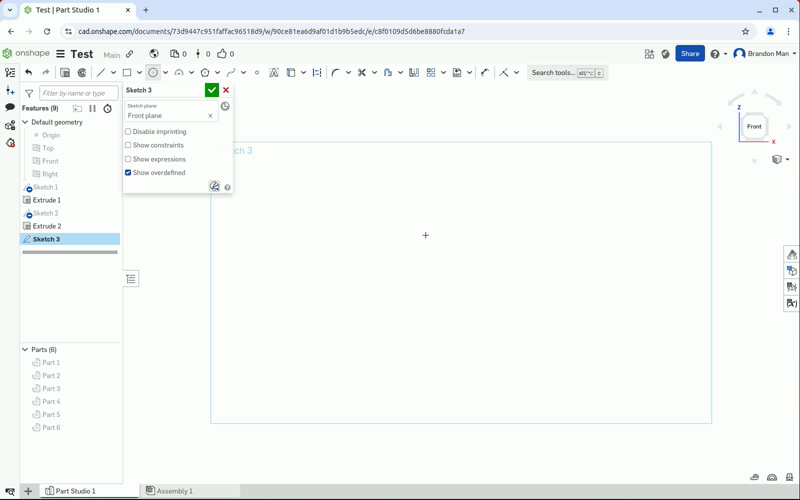
key_up(shift)
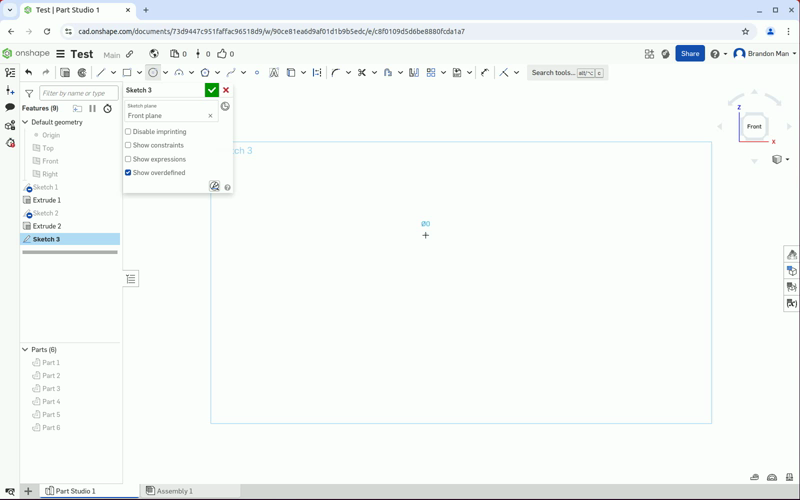
mouse_move(443, 234)
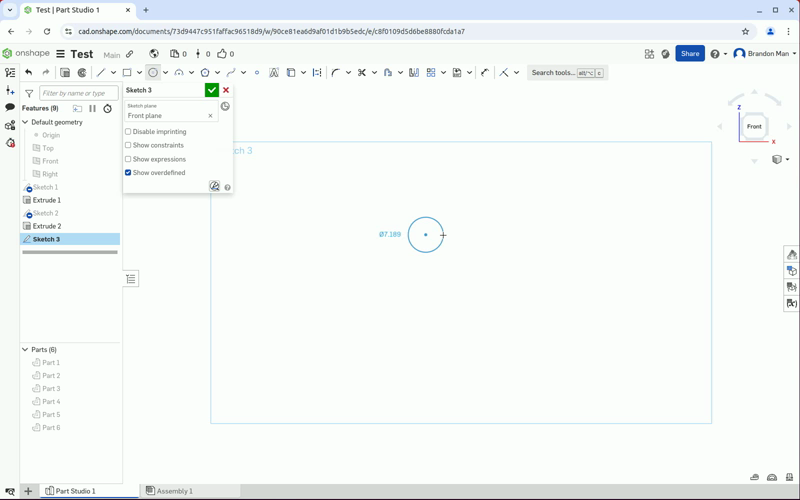
click(443, 234)
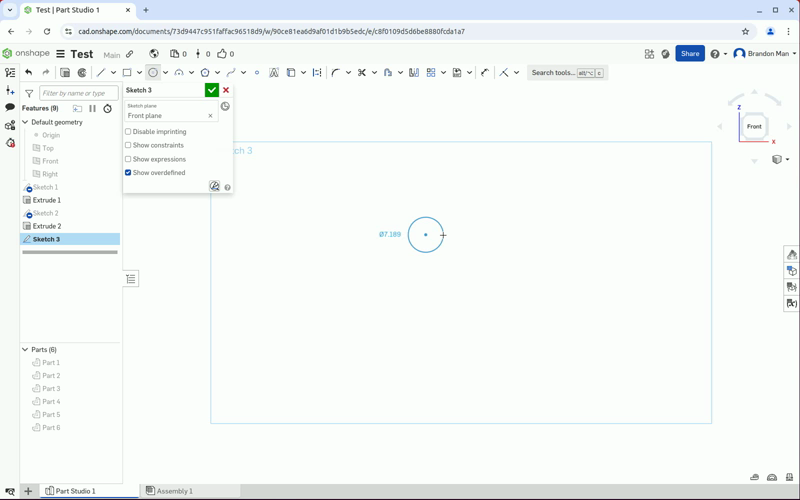
key(esc)
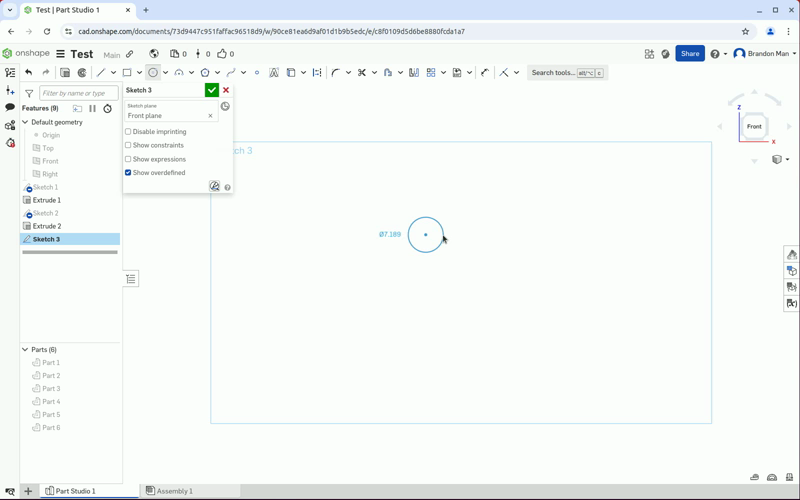
key(c)
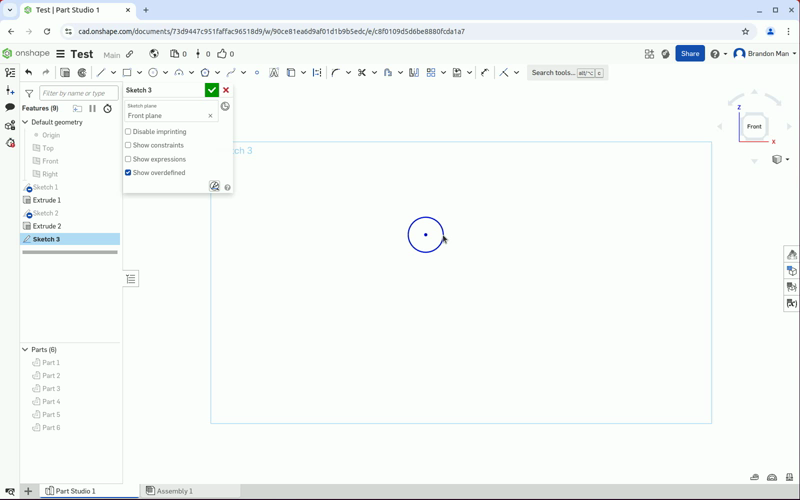
key_down(shift)
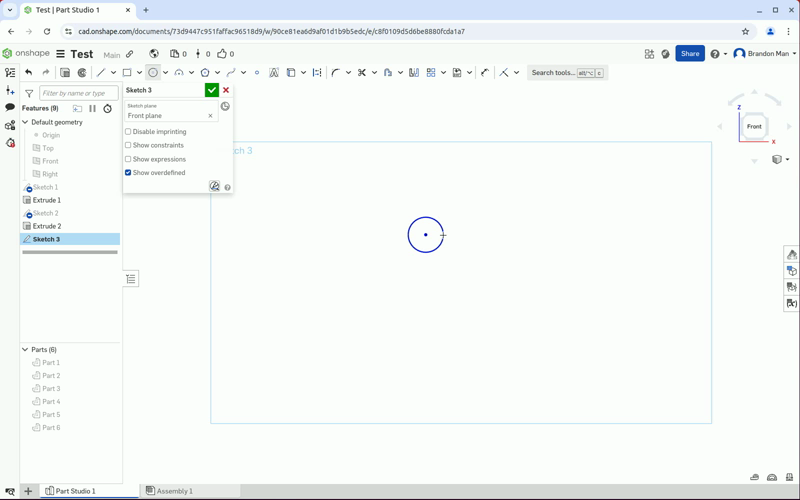
mouse_move(425, 234)
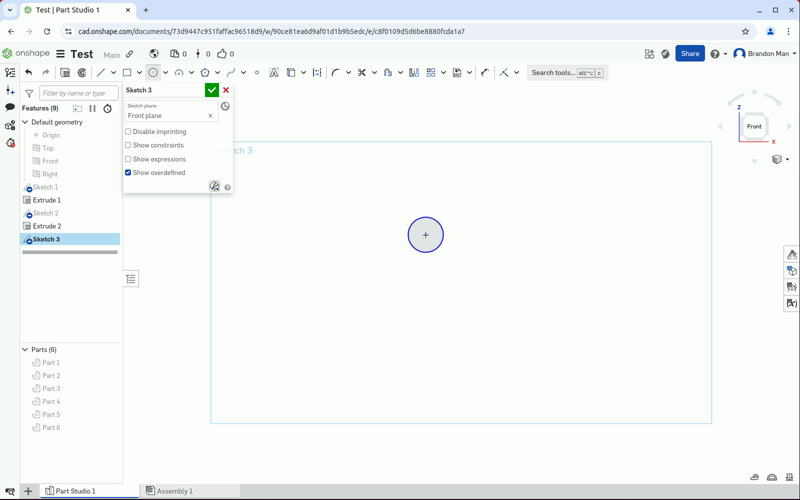
click(425, 234)
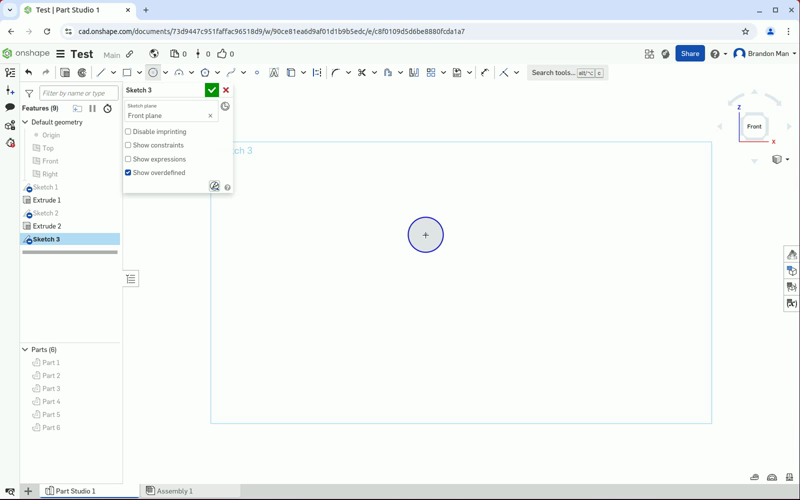
key_up(shift)
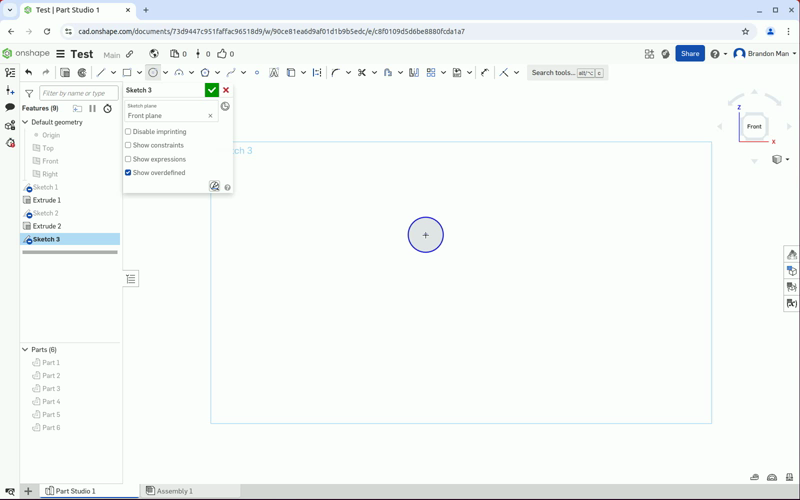
mouse_move(429, 234)
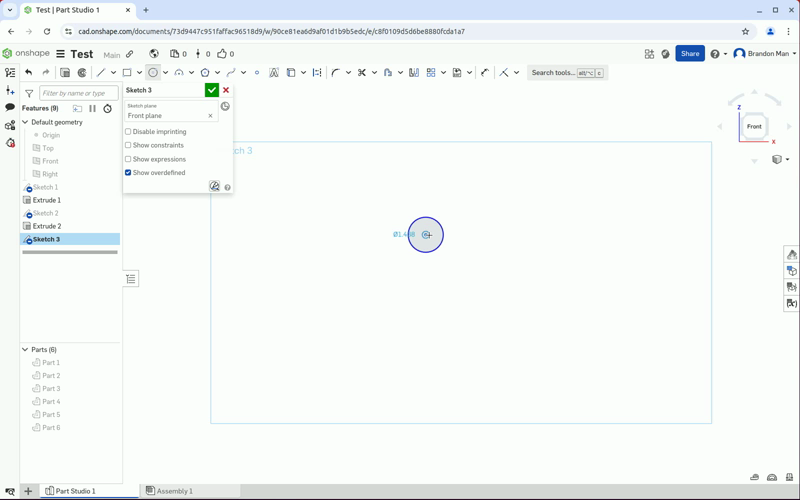
scroll(6)
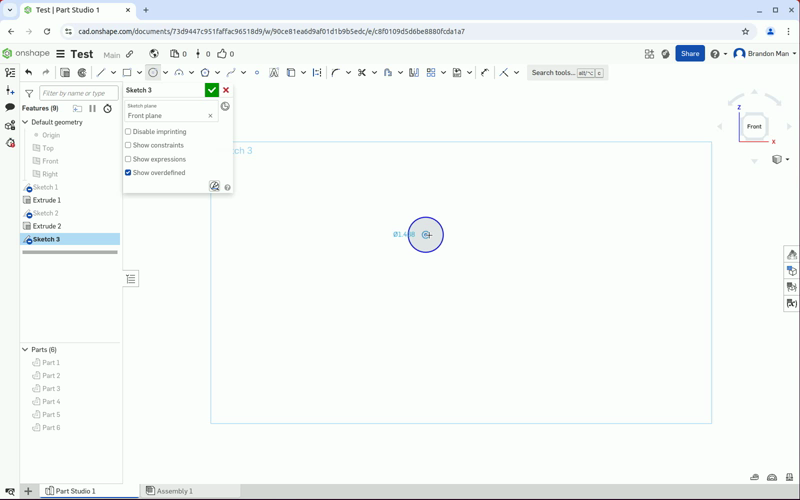
scroll(6)
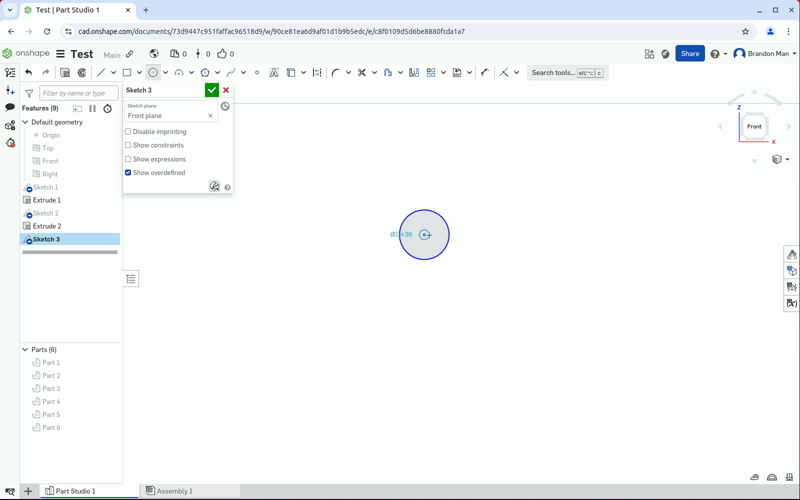
scroll(6)
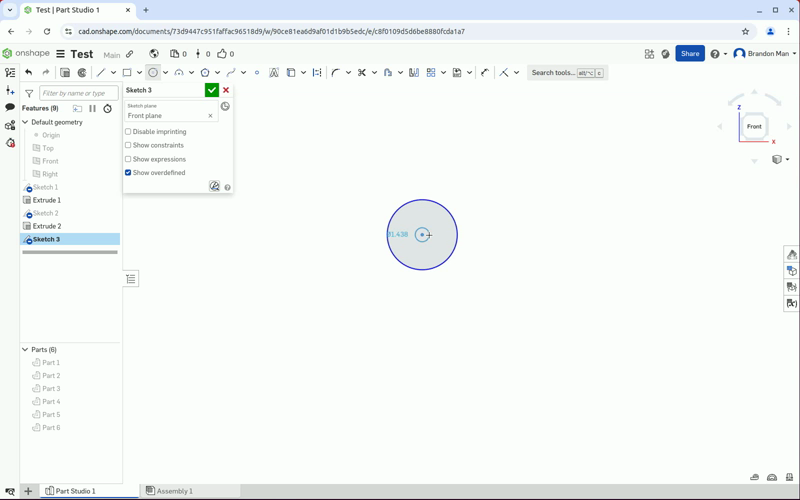
scroll(6)
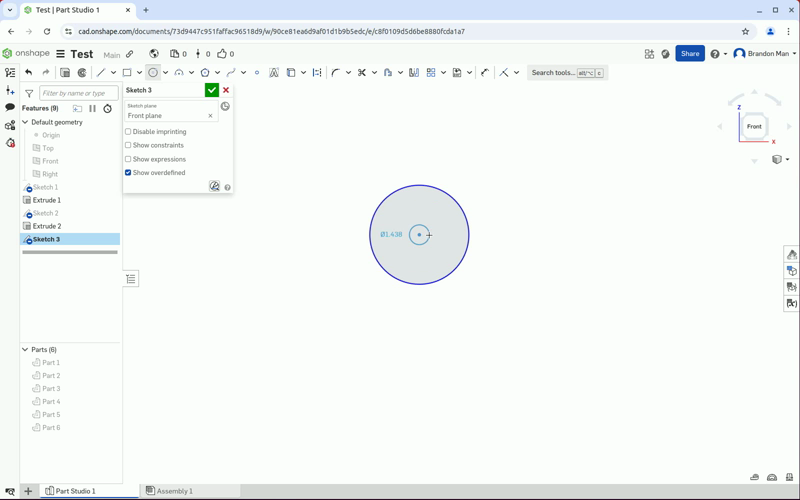
scroll(6)
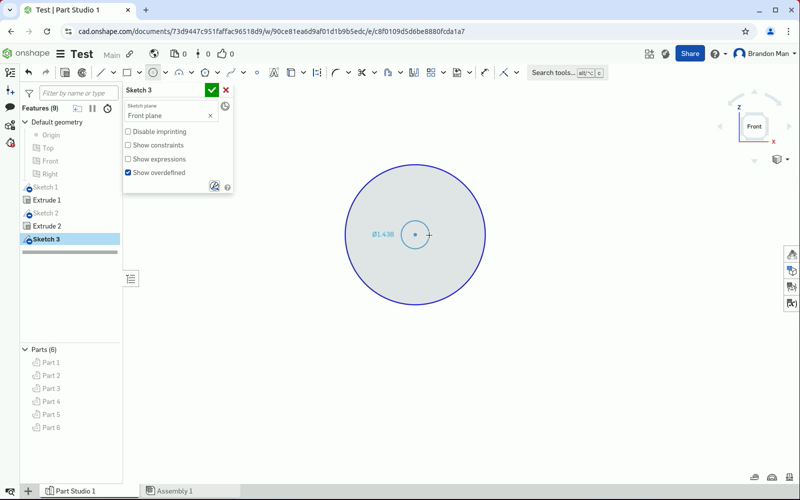
scroll(6)
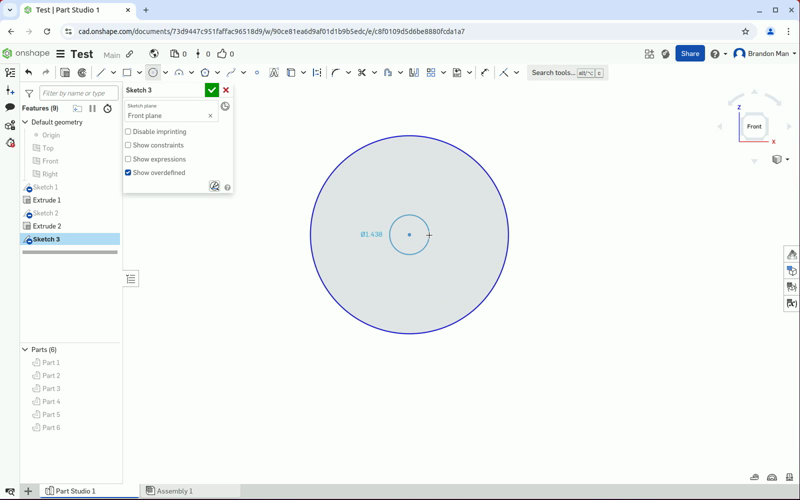
scroll(6)
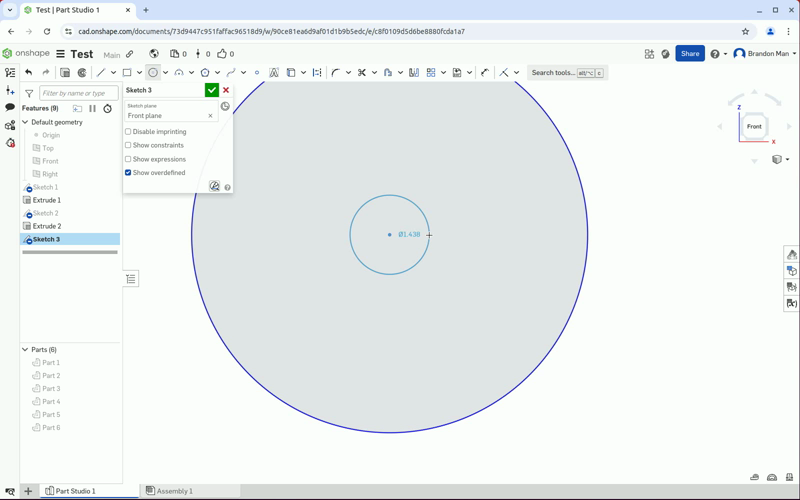
click(429, 234)
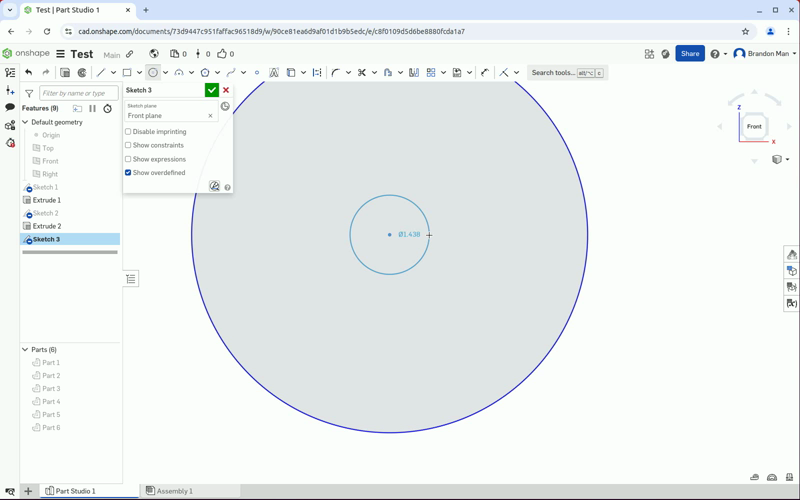
scroll(-6)
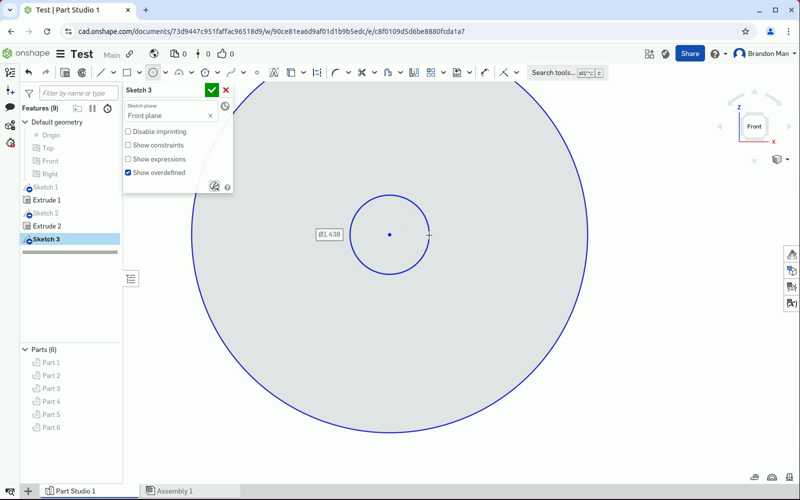
scroll(-6)
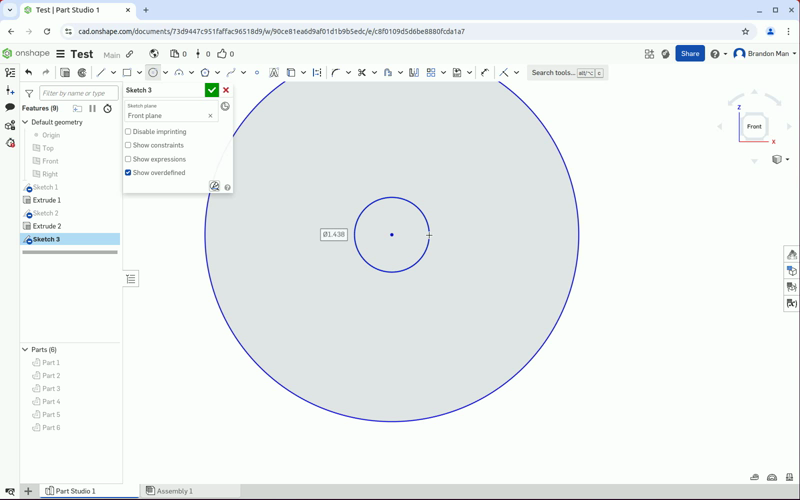
scroll(-6)
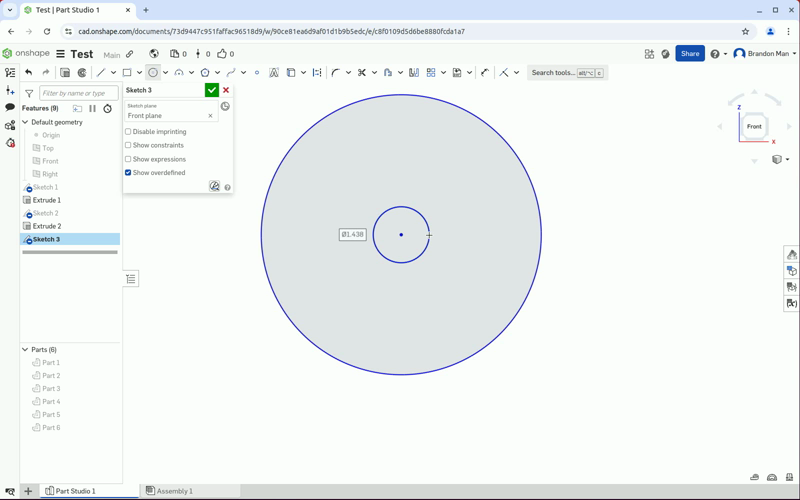
scroll(-6)
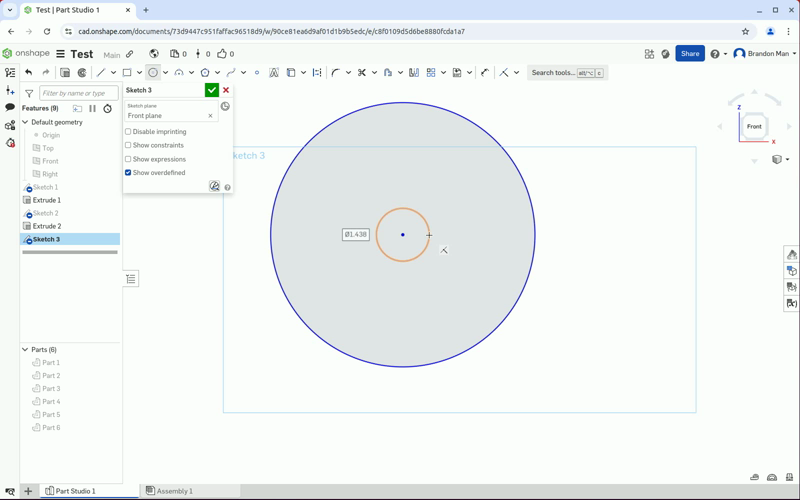
scroll(-6)
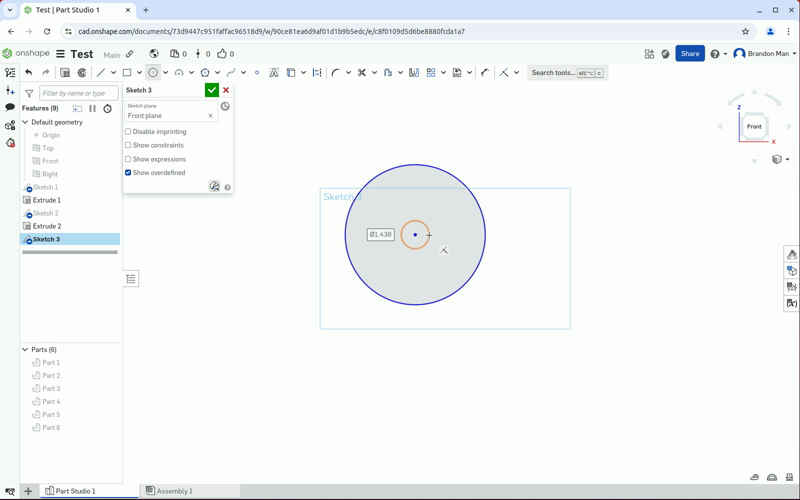
scroll(-6)
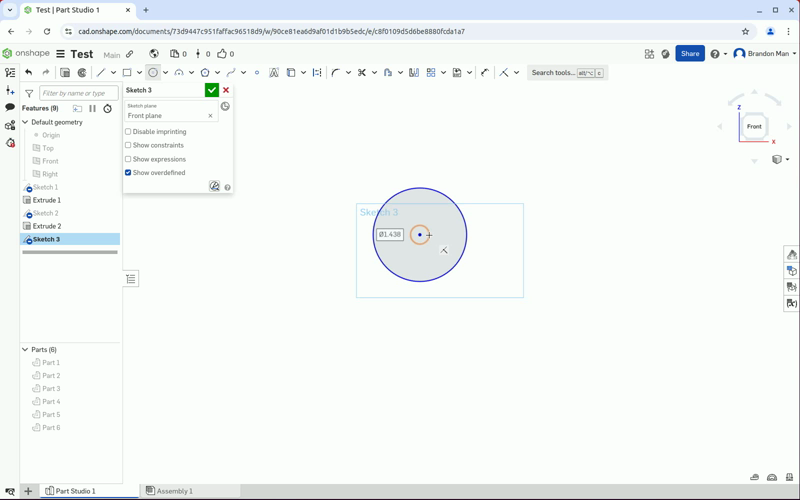
scroll(-6)
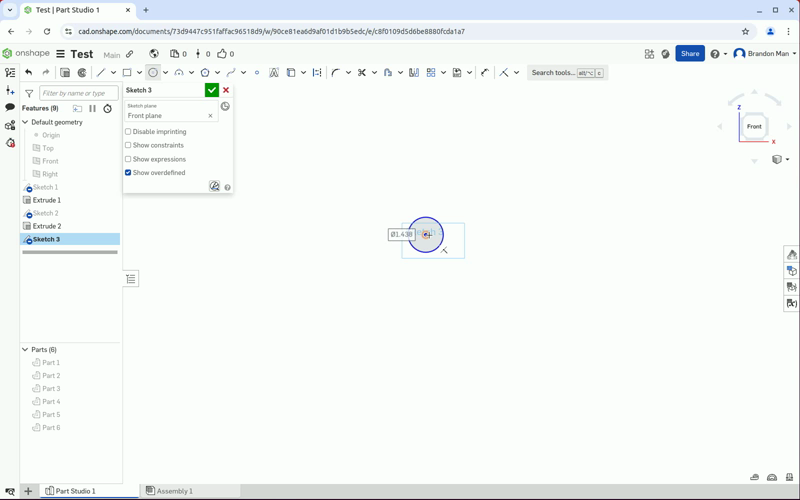
key(esc)
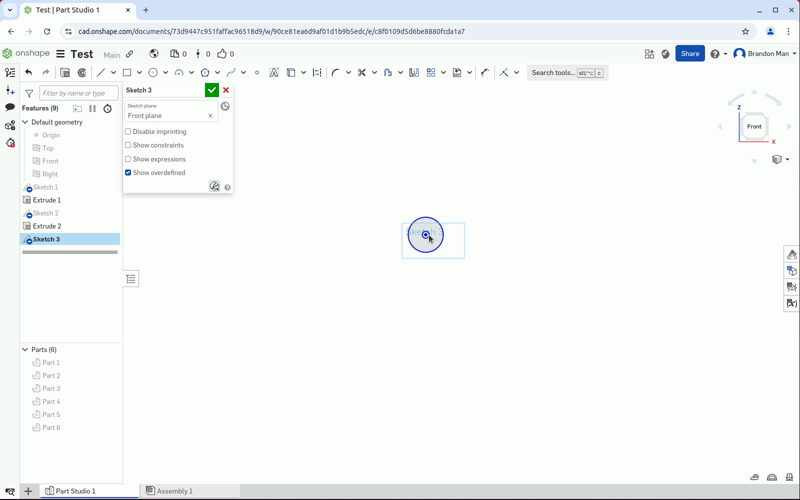
mouse_move(412, 238)
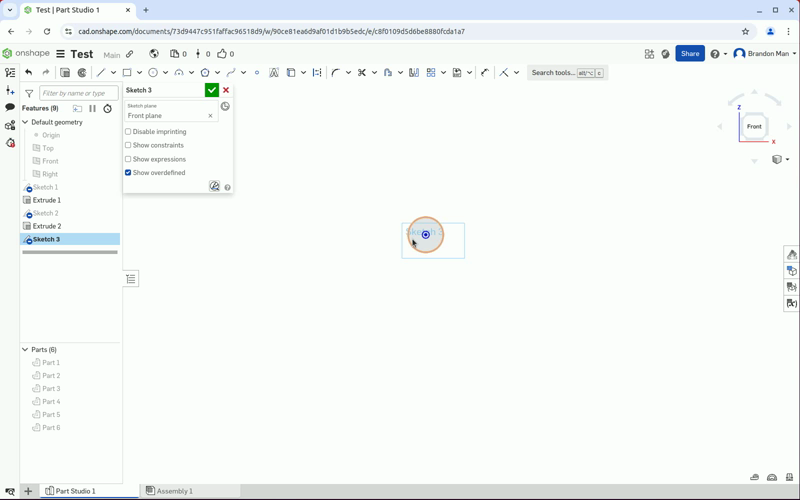
scroll(6)
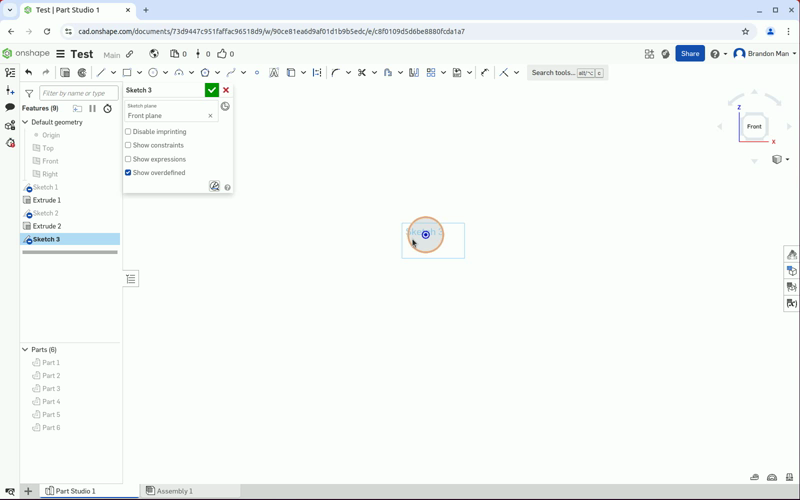
scroll(6)
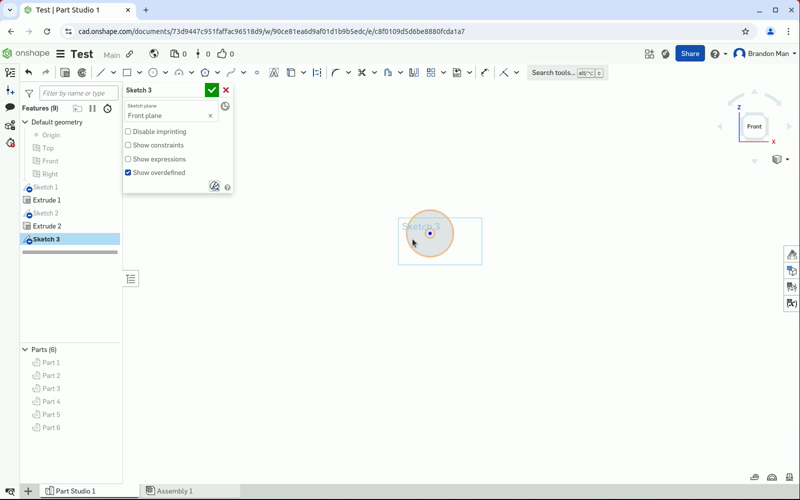
scroll(6)
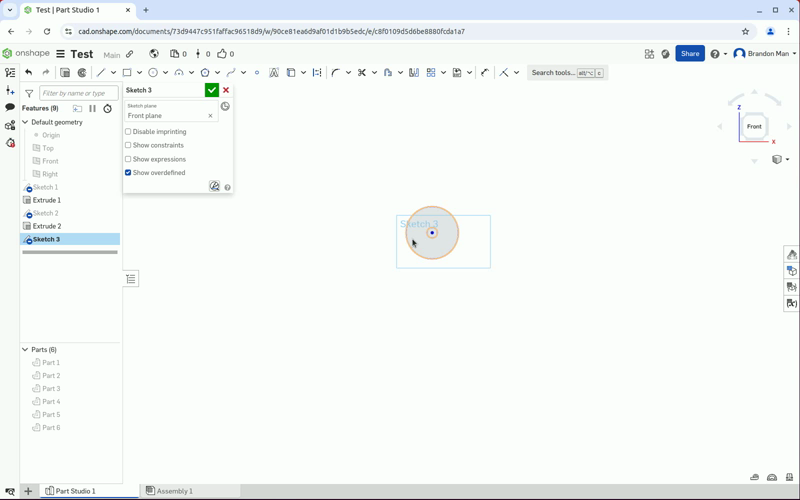
scroll(6)
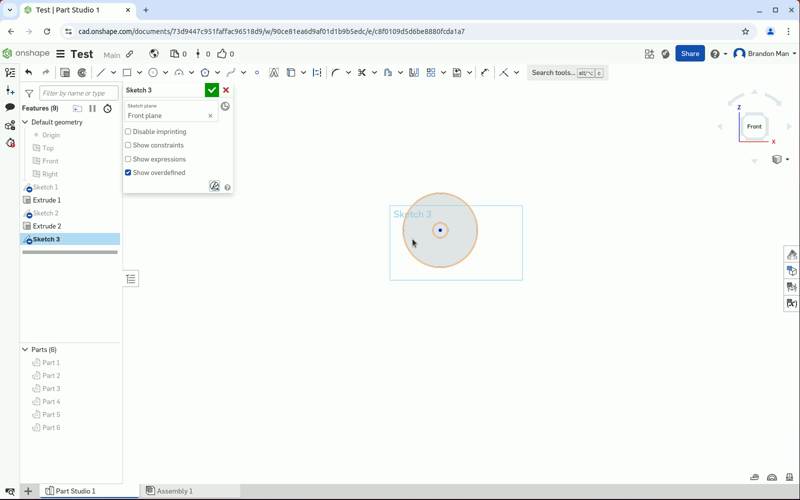
scroll(6)
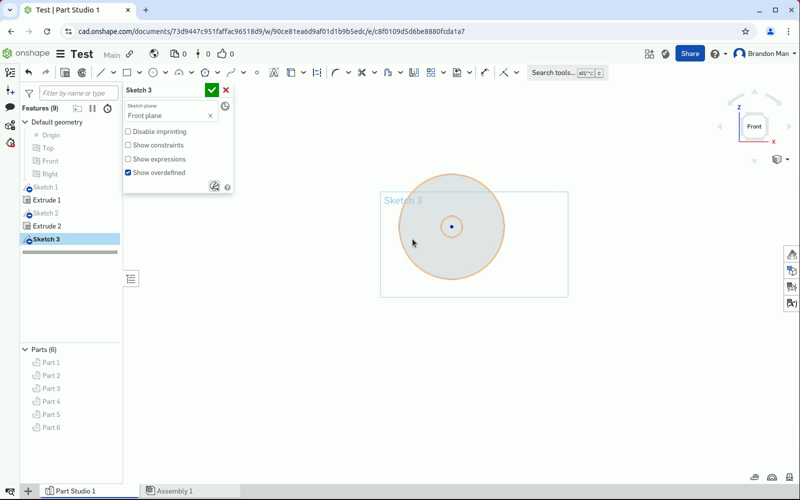
scroll(6)
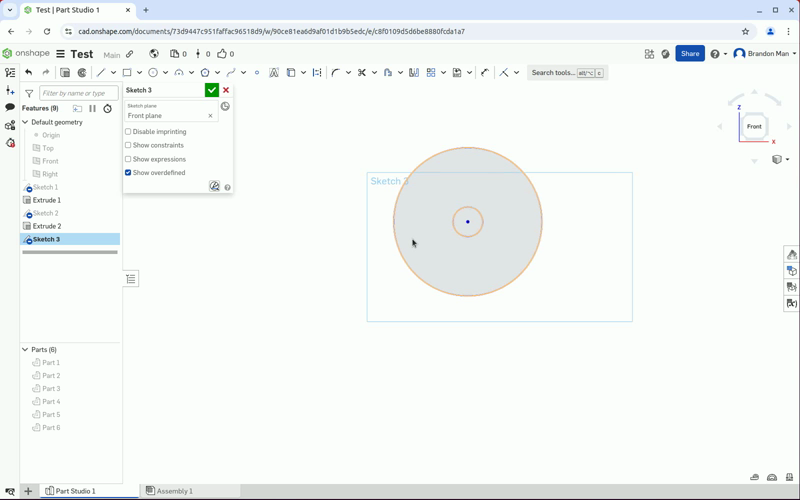
scroll(6)
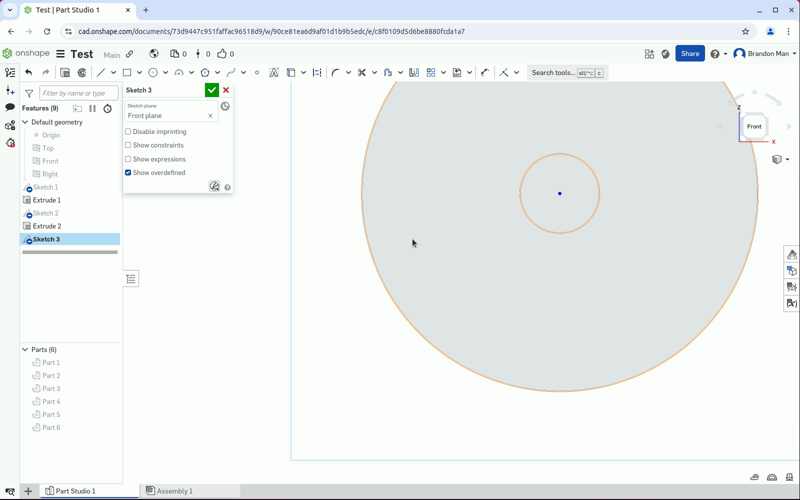
click(412, 238)
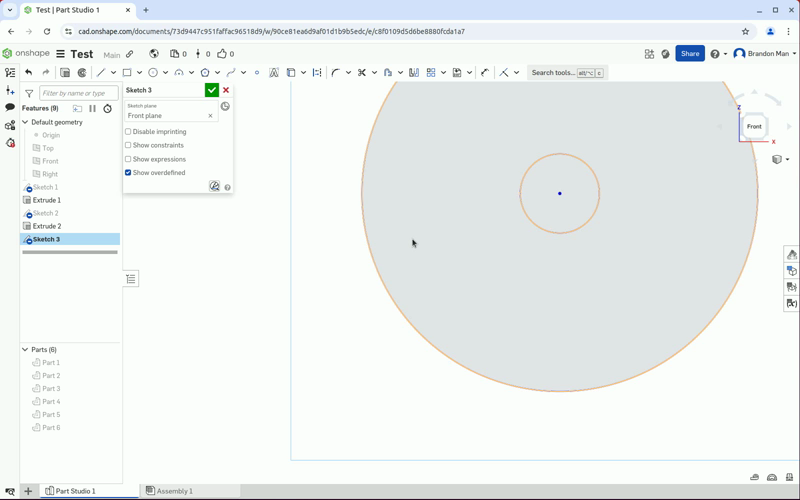
scroll(-6)
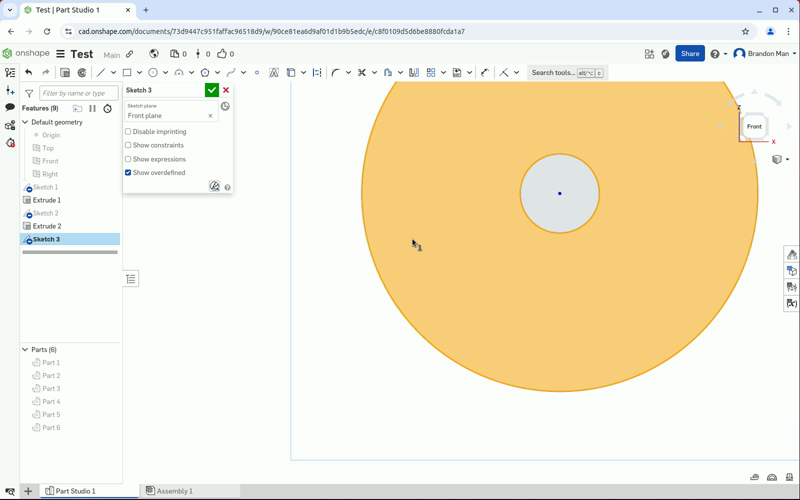
scroll(-6)
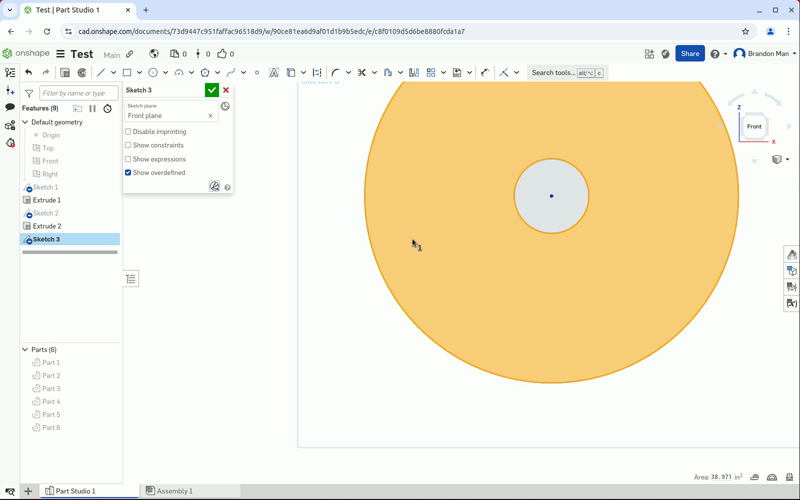
scroll(-6)
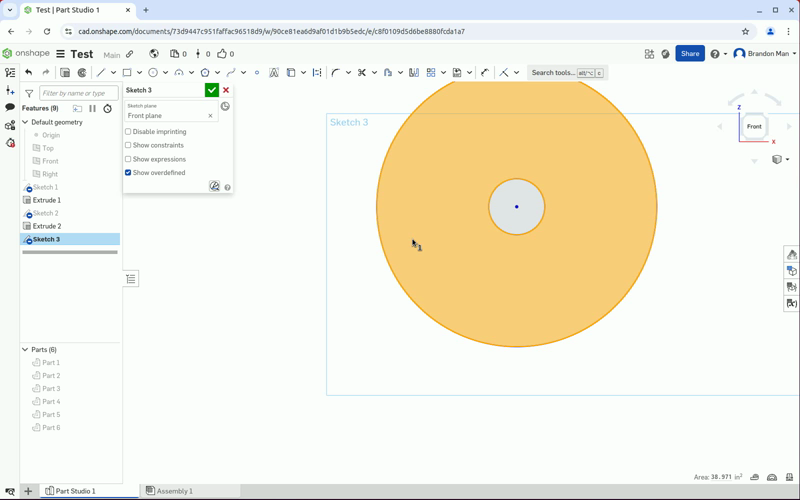
scroll(-6)
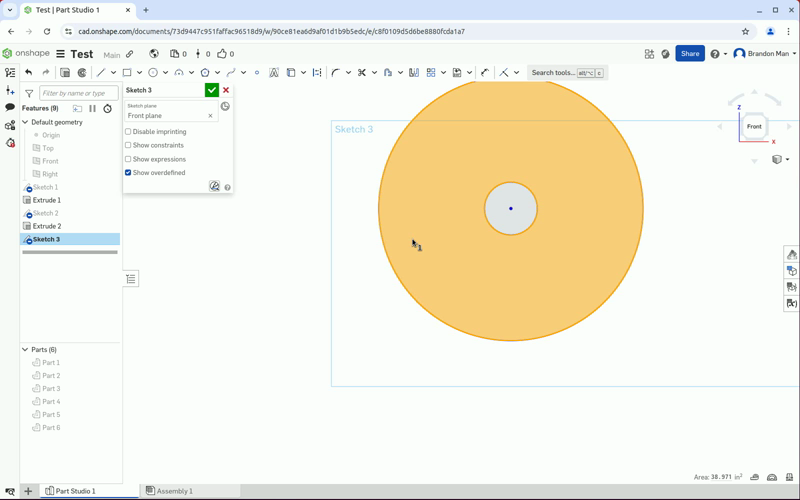
scroll(-6)
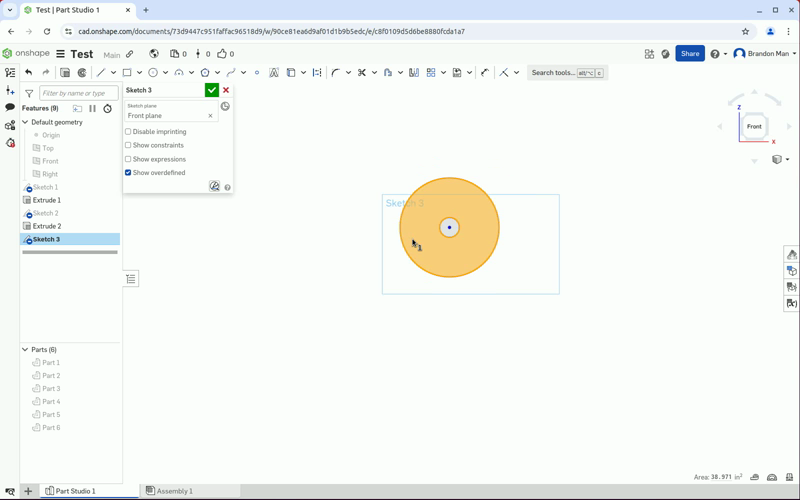
scroll(-6)
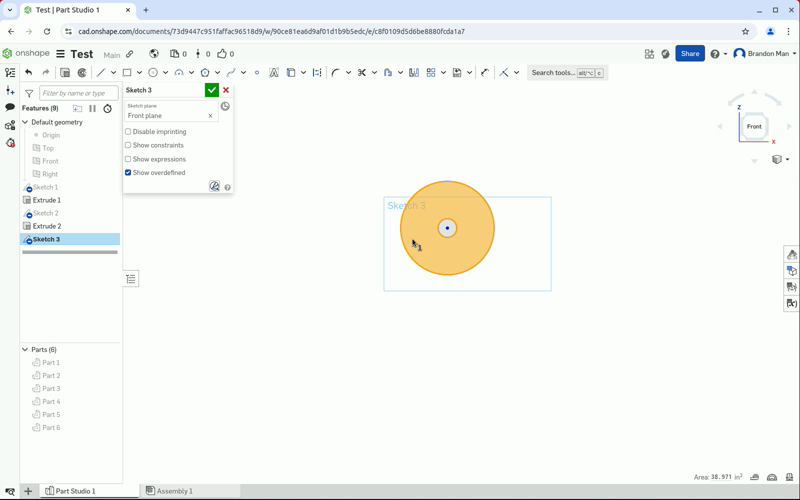
scroll(-6)
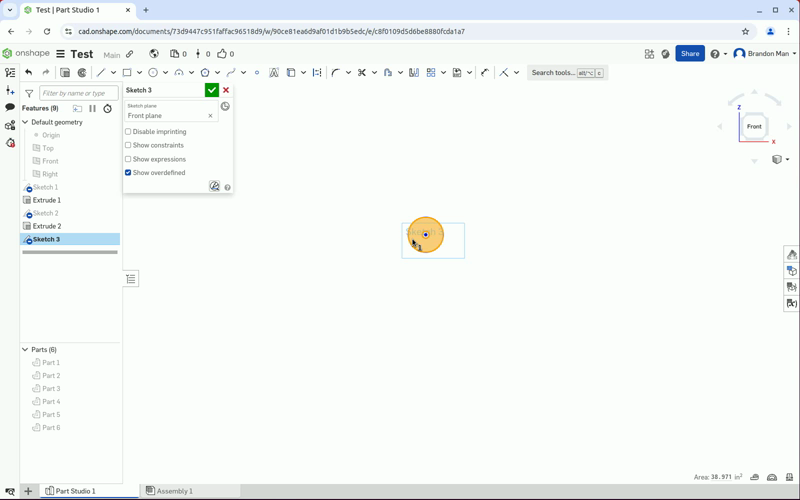
mouse_move(73, 352)
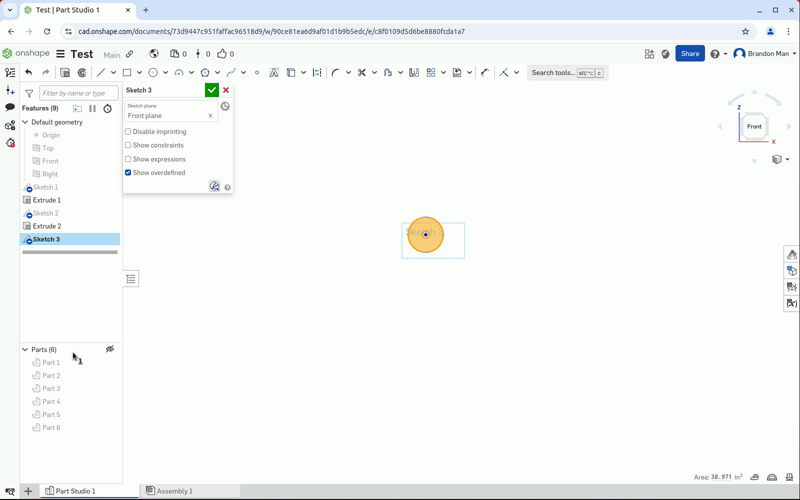
key(shift+y)
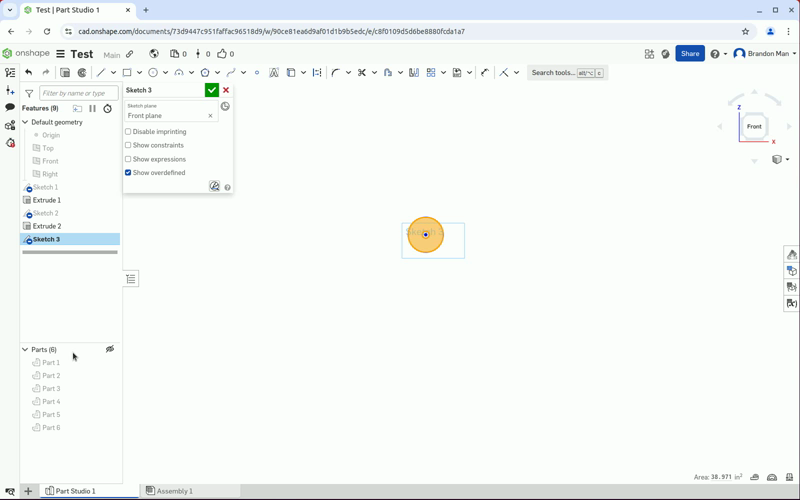
key(shift+e)
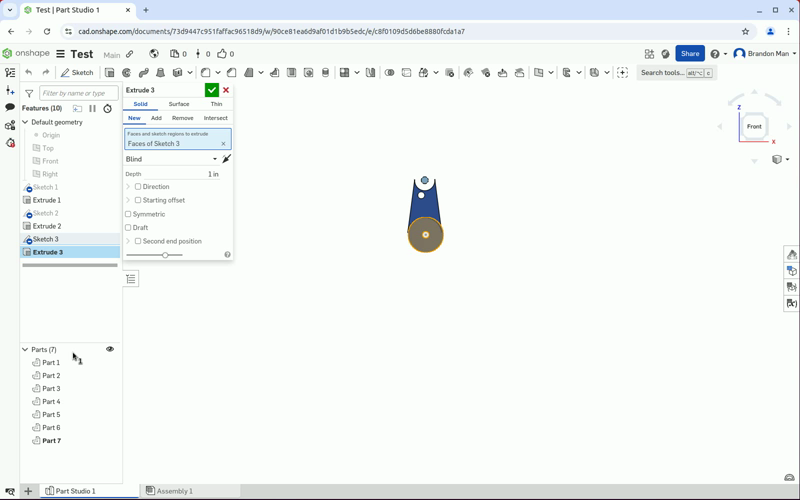
mouse_move(143, 106)
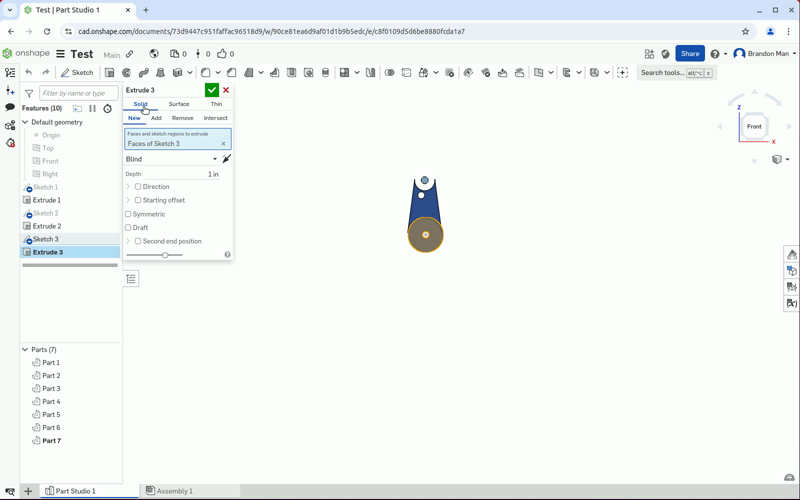
click(143, 106)
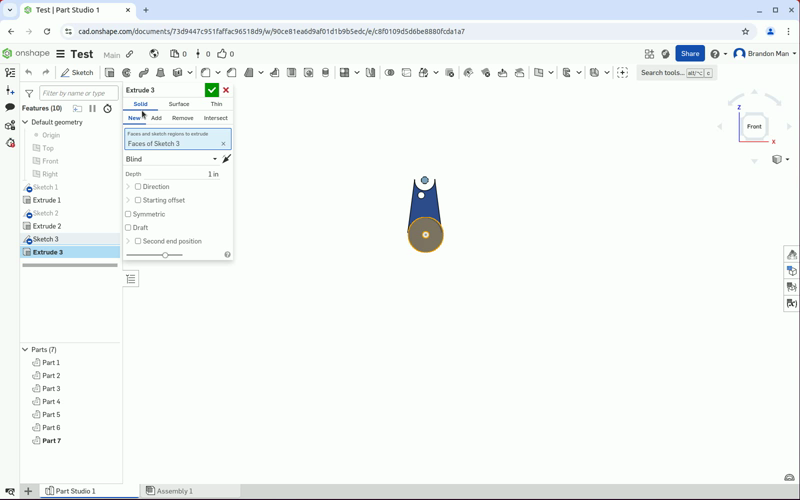
mouse_move(137, 120)
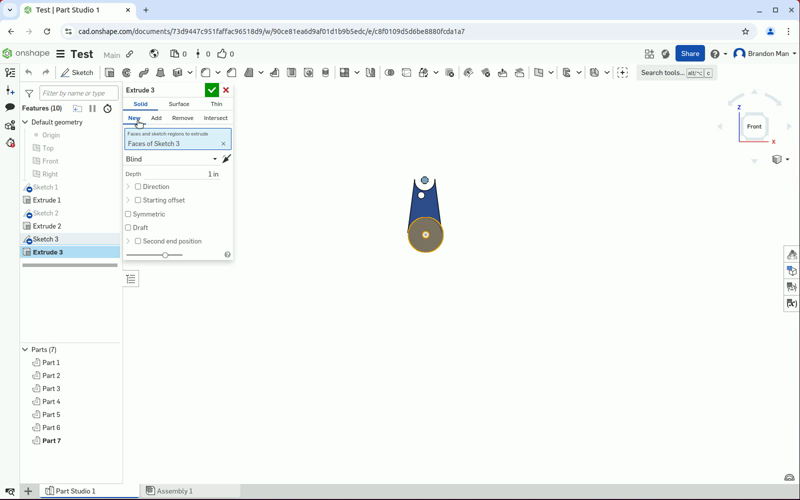
click(137, 120)
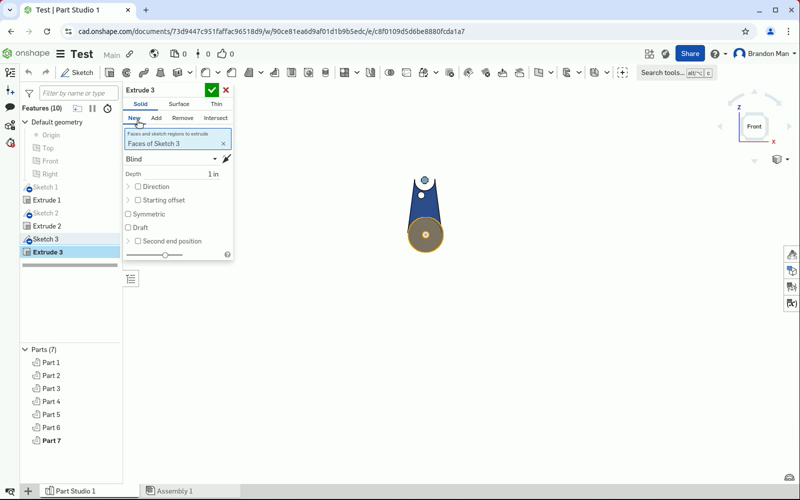
key(tab, 4)
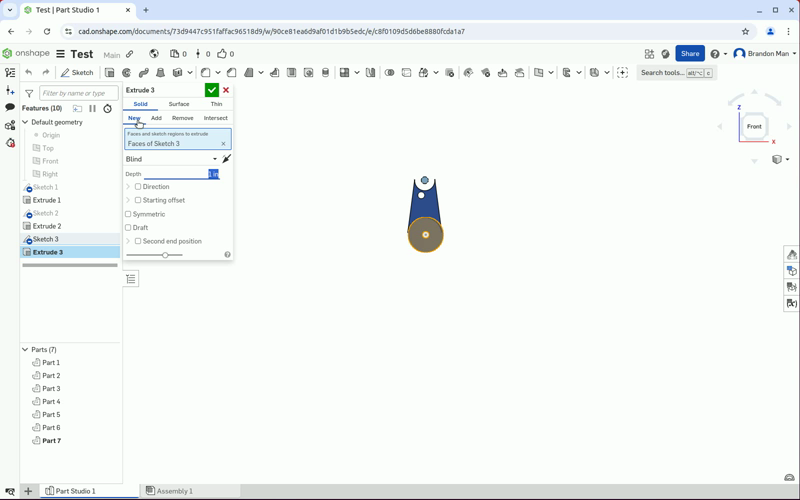
text(0.722)
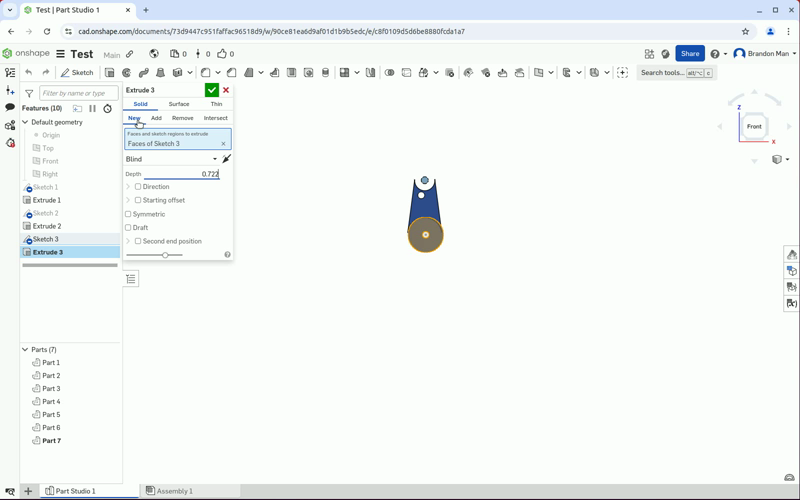
key(enter)
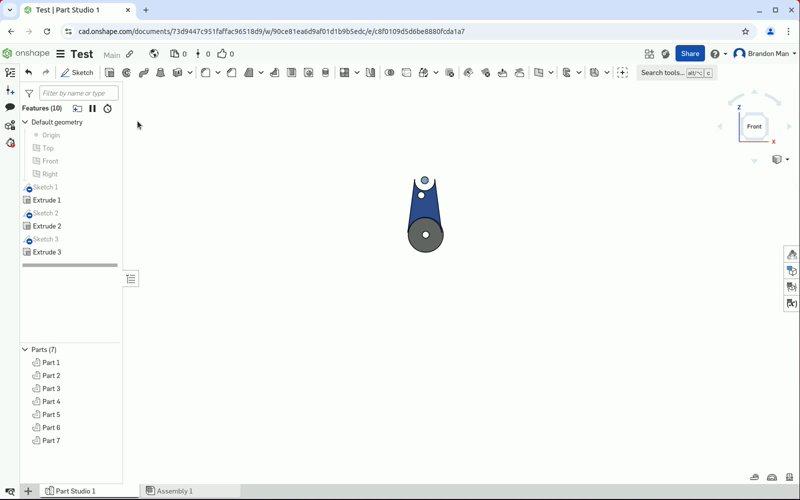
key(shift+h)
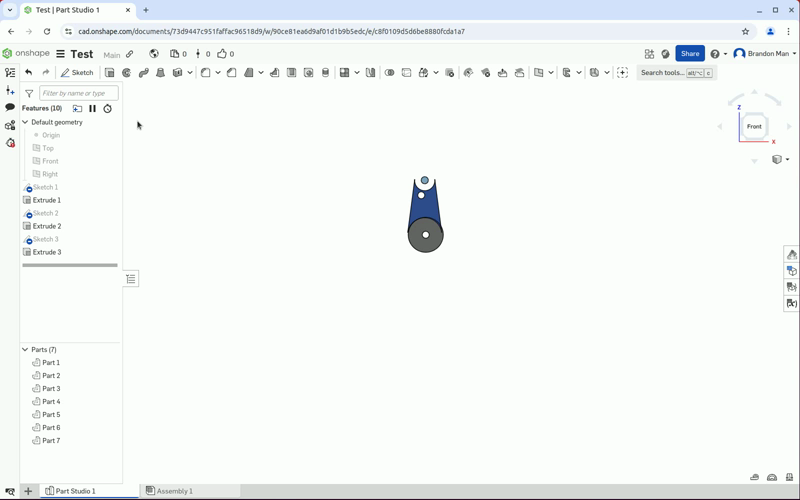
key(shift+h)
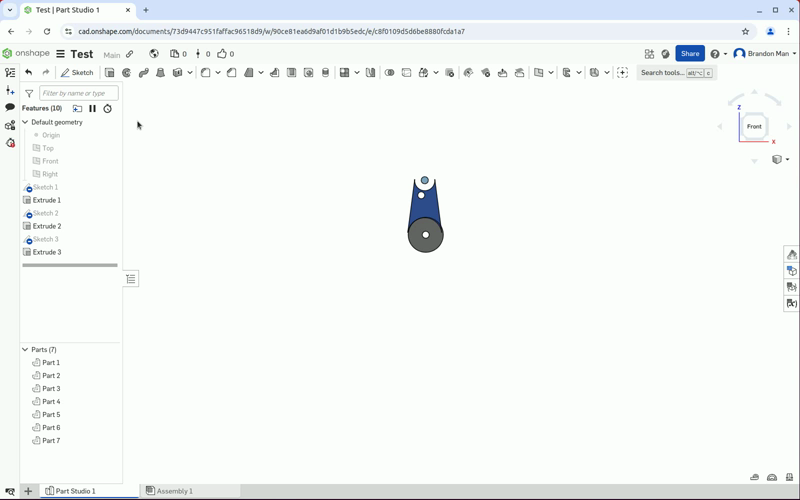
mouse_move(73, 189)
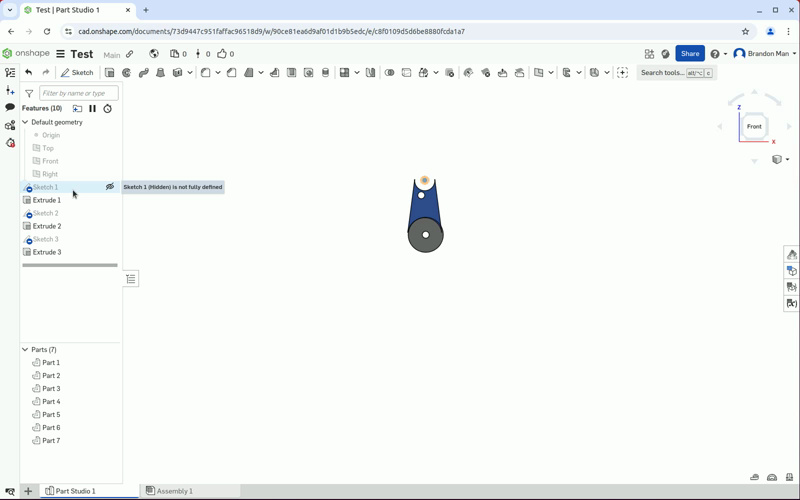
click(73, 189)
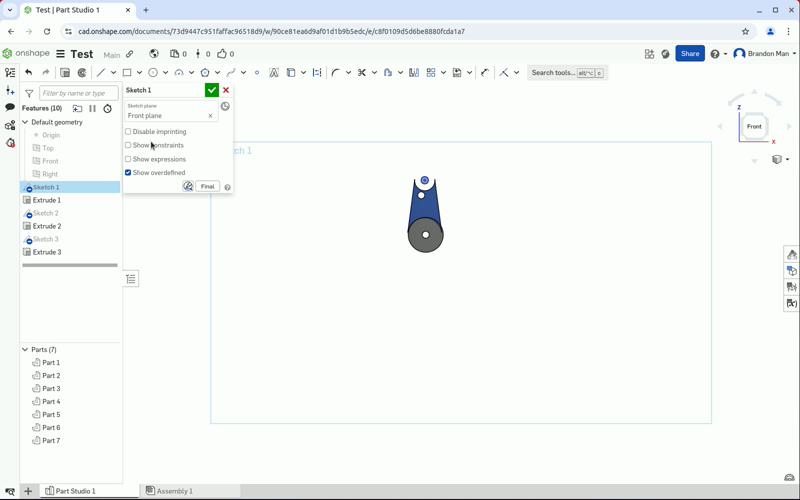
mouse_move(229, 92)
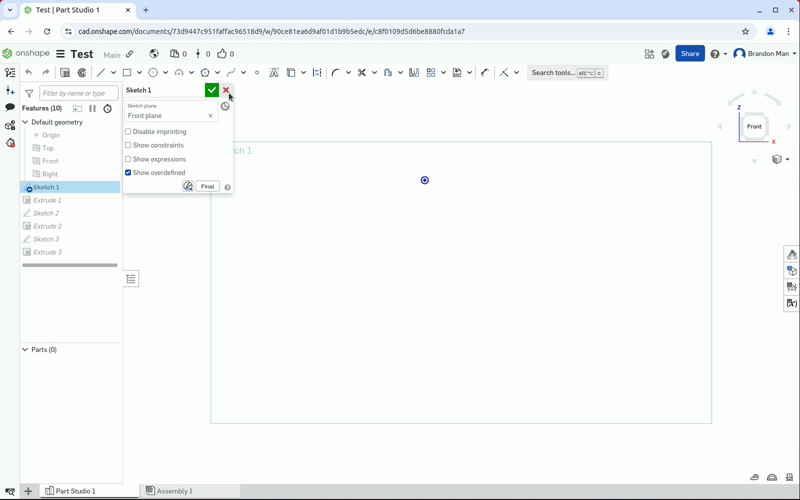
click(229, 92)
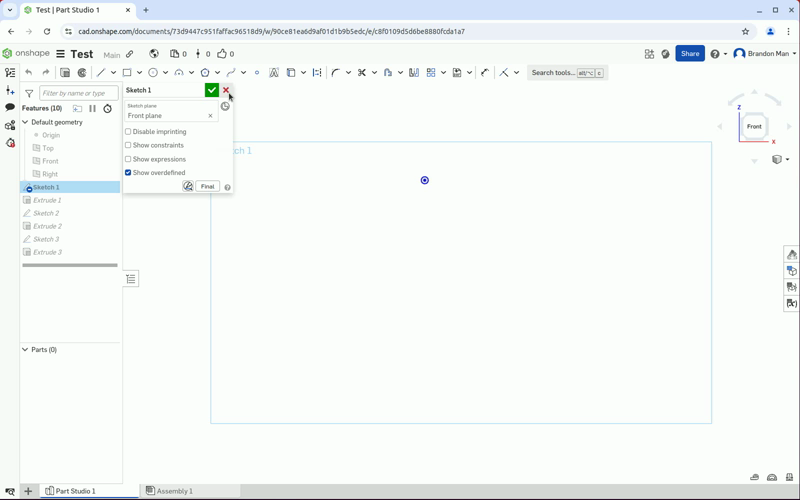
key(shift+s)
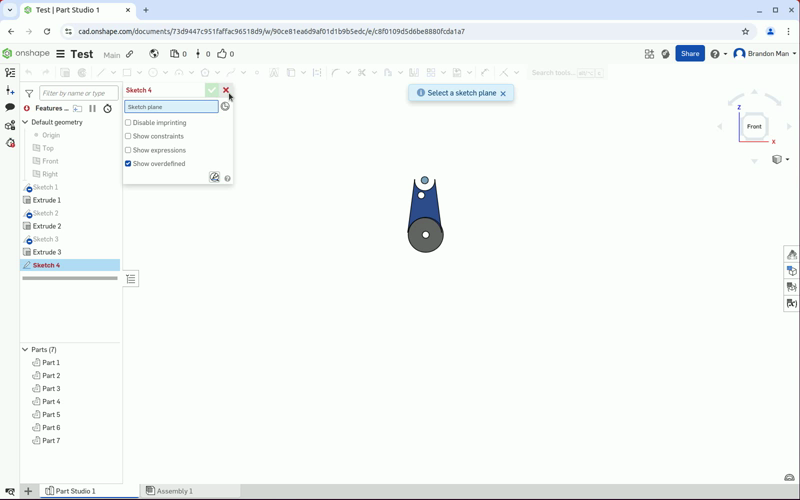
mouse_move(73, 163)
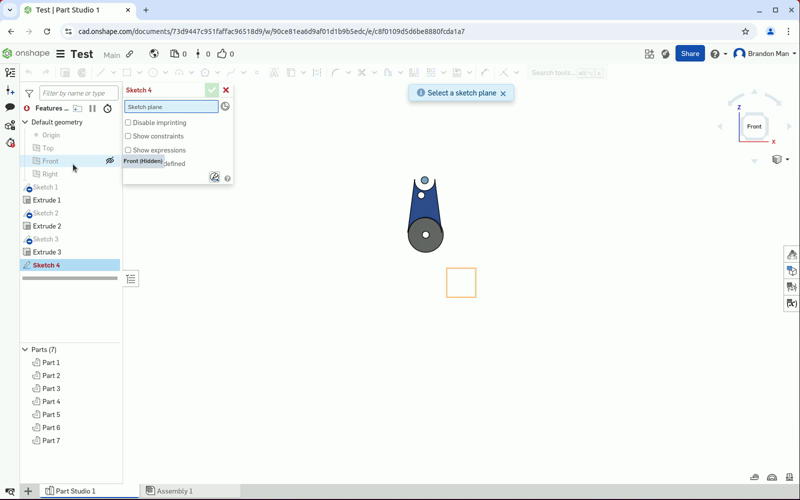
click(73, 163)
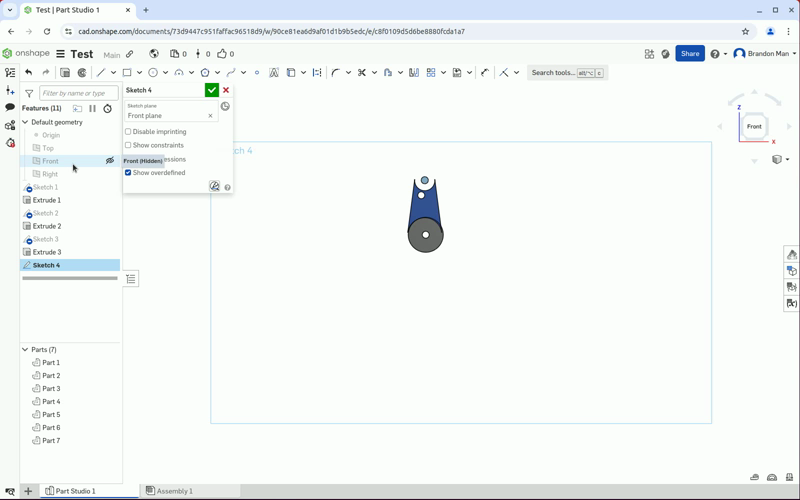
mouse_move(73, 352)
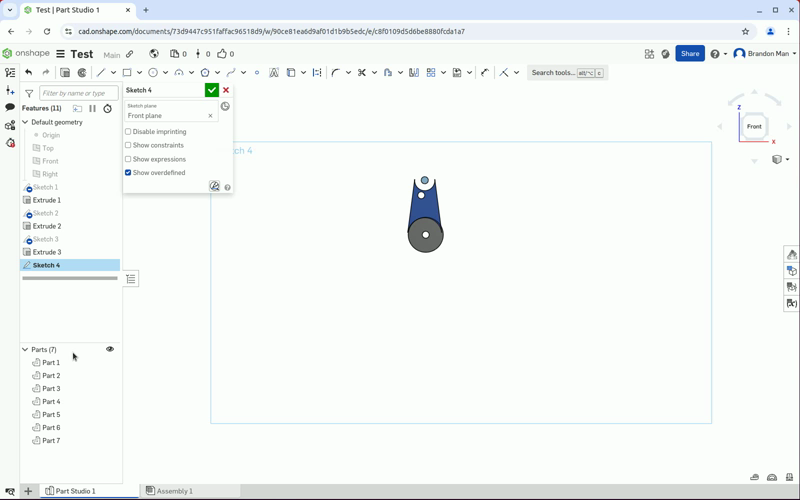
key(y)
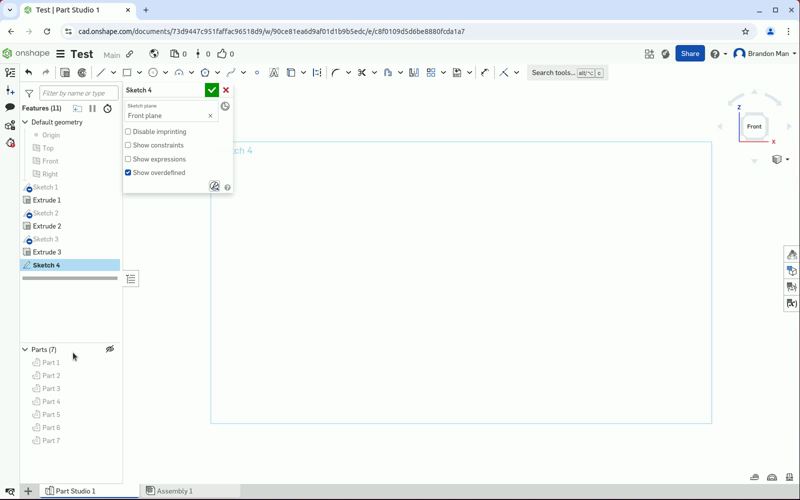
key(l)
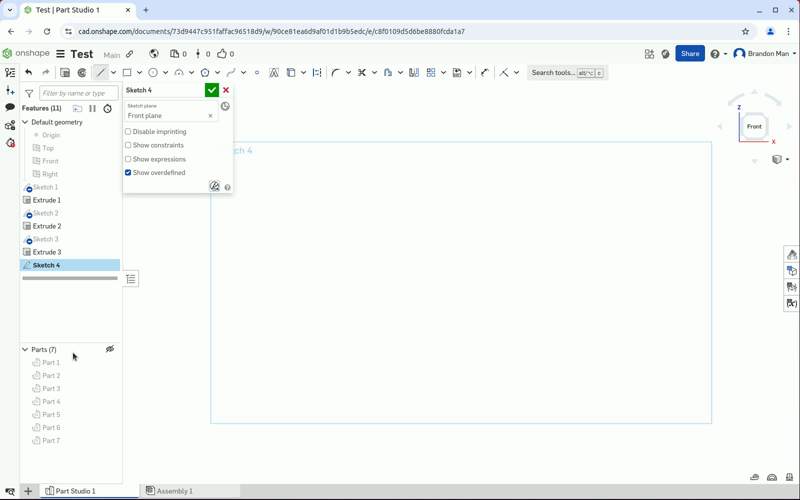
key_down(shift)
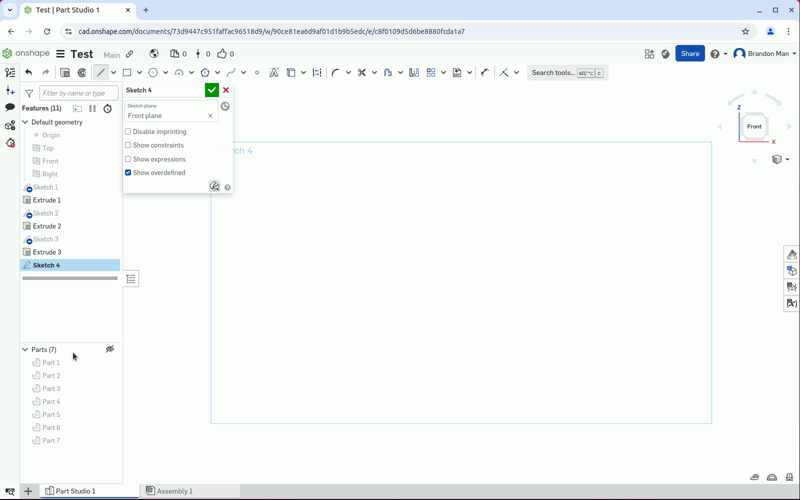
mouse_move(407, 236)
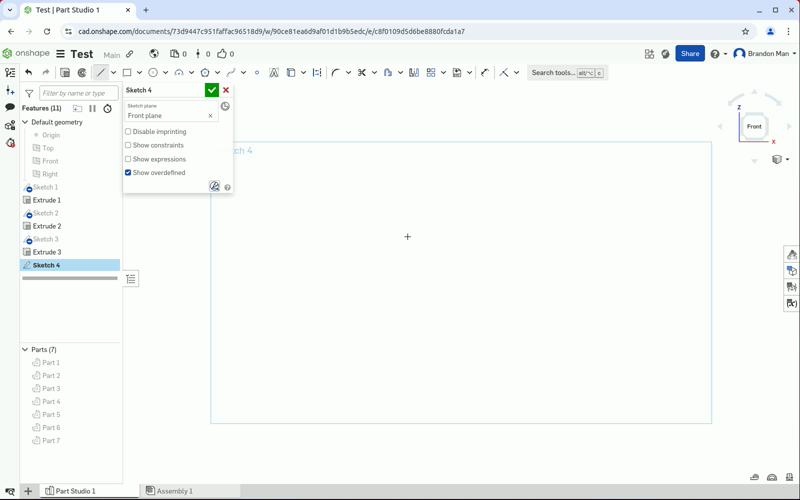
click(407, 236)
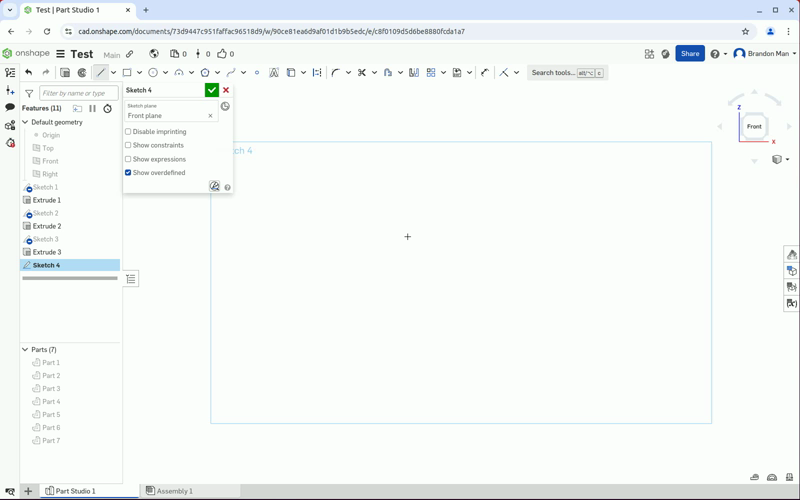
key_up(shift)
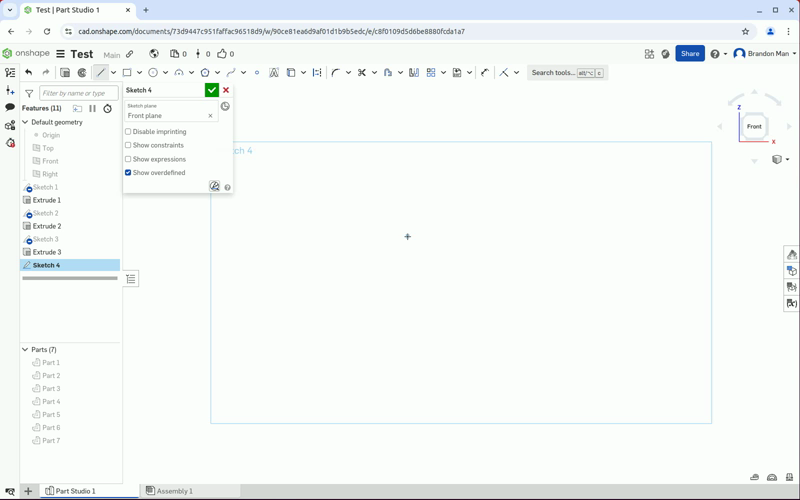
key_down(shift)
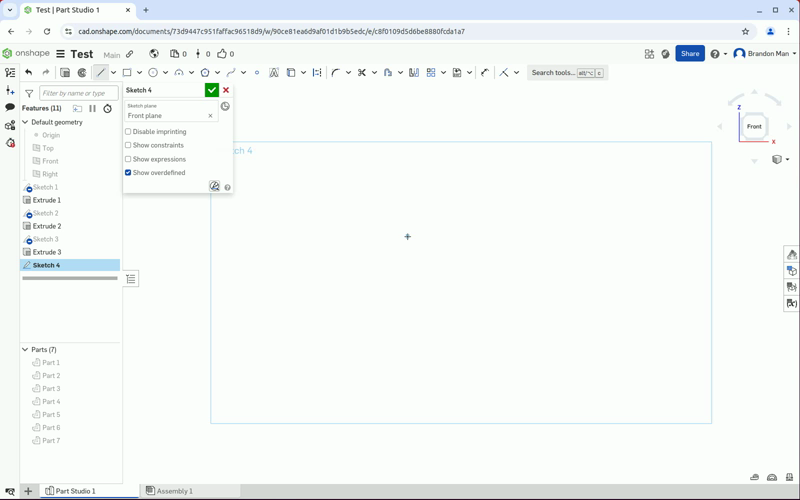
mouse_move(414, 303)
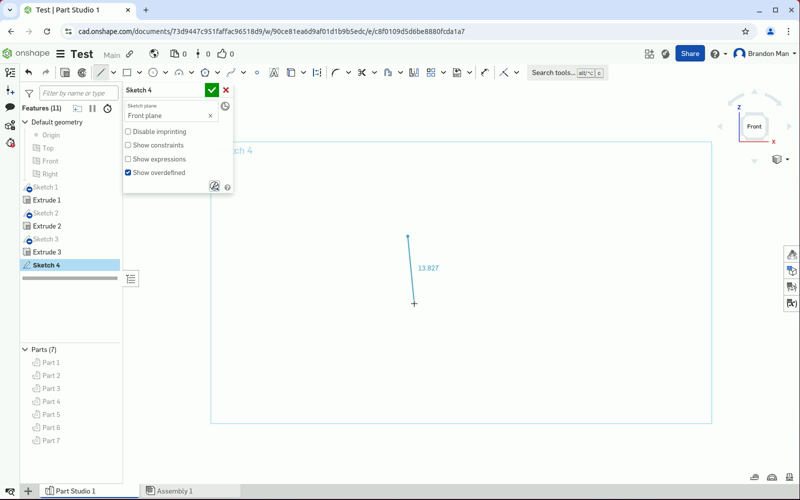
click(414, 303)
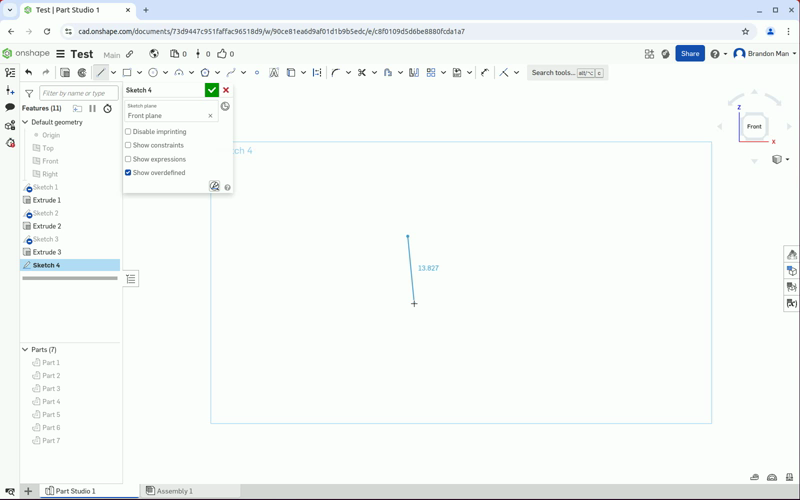
key_up(shift)
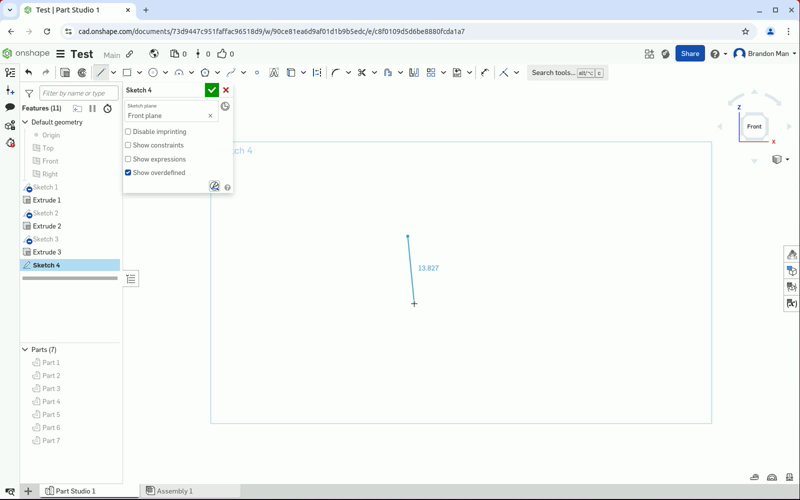
key(esc)
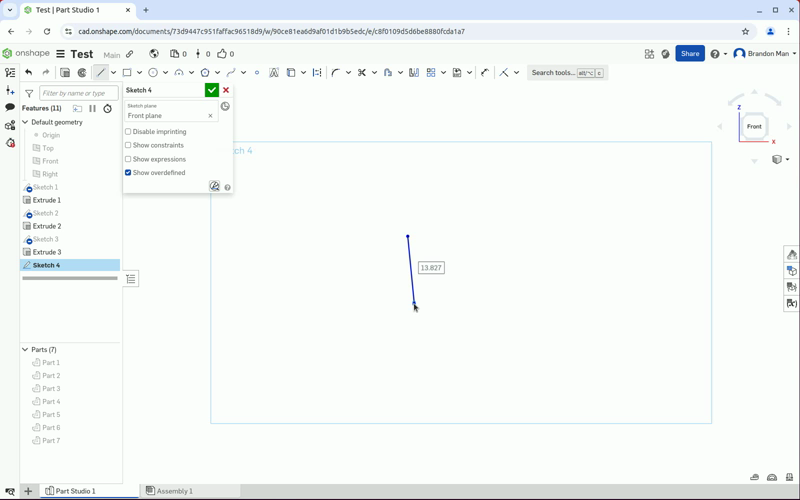
key(a)
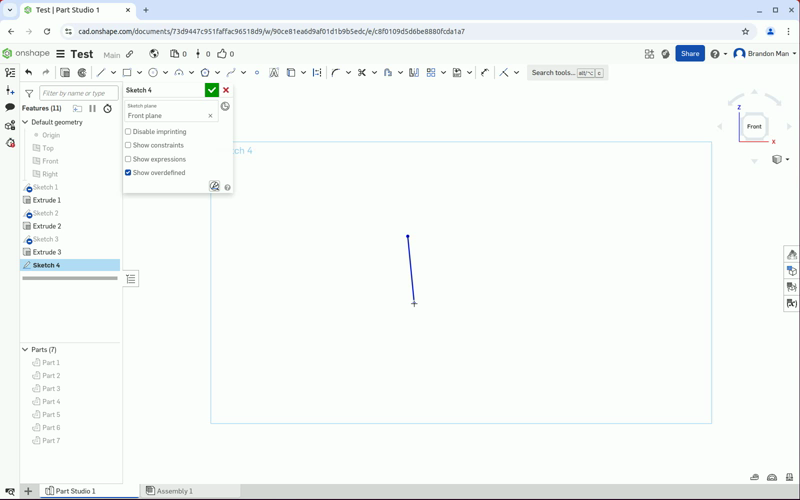
mouse_move(414, 303)
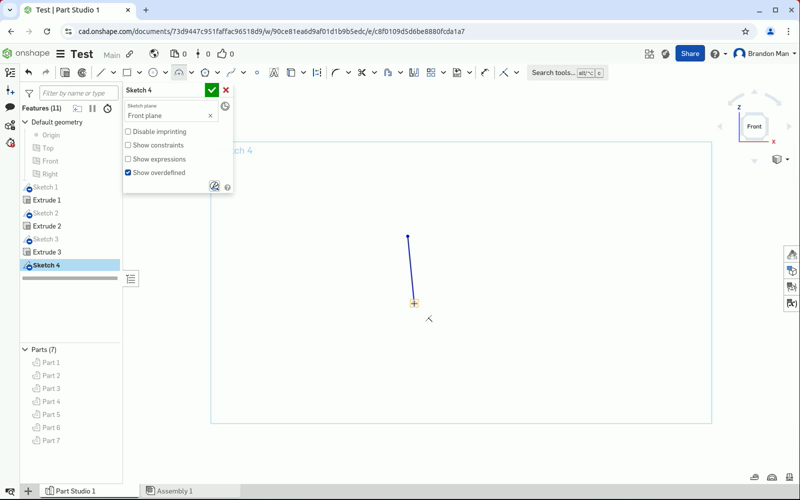
click(414, 303)
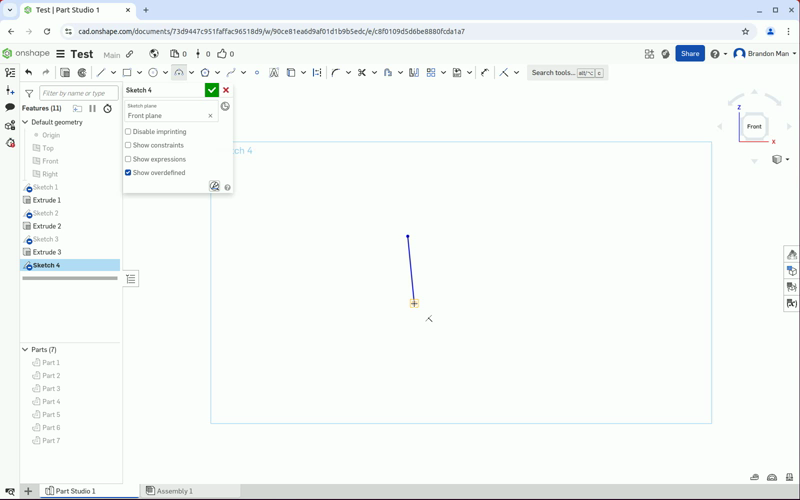
key_down(shift)
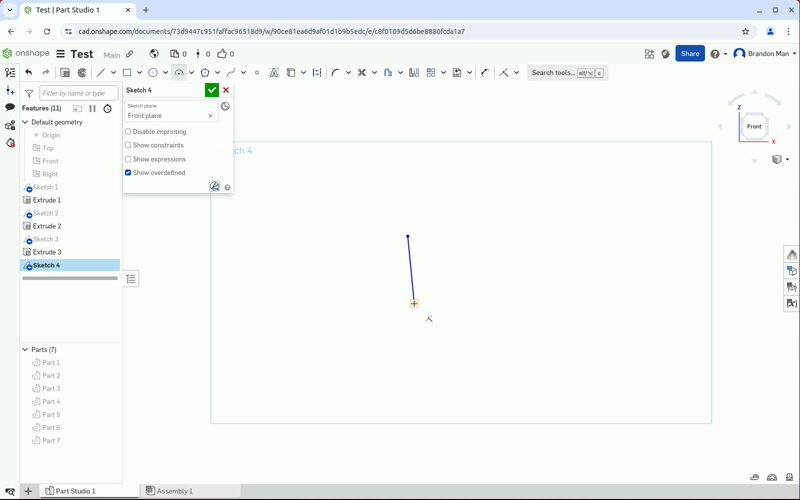
mouse_move(424, 312)
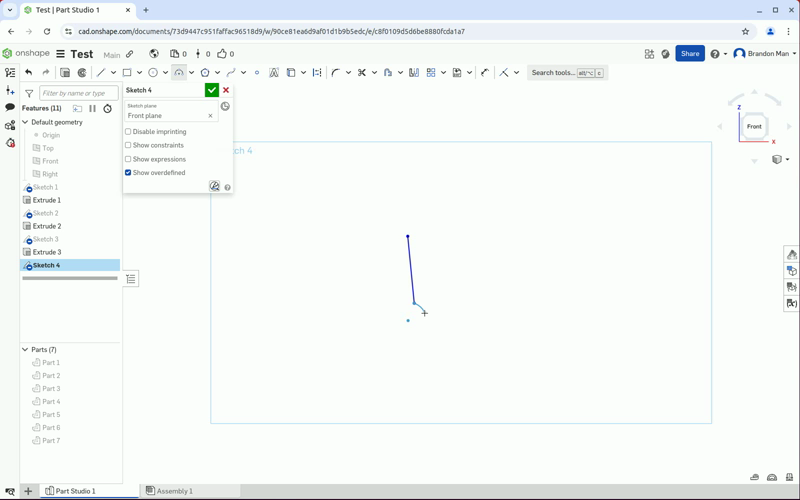
click(424, 312)
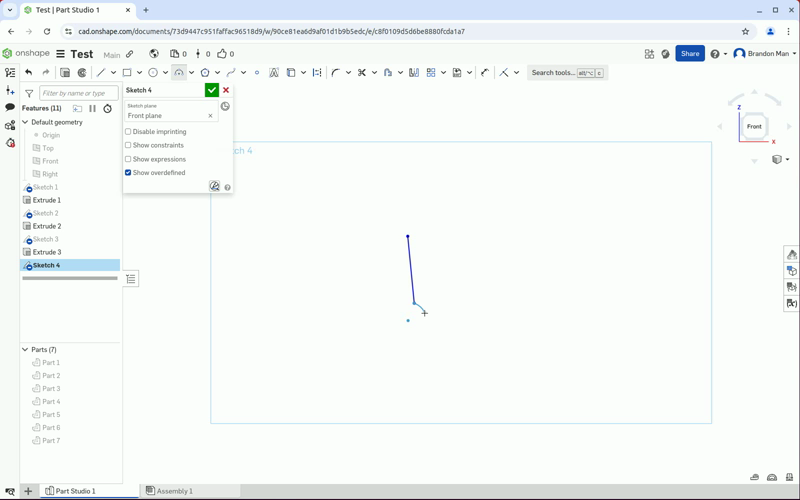
mouse_move(431, 294)
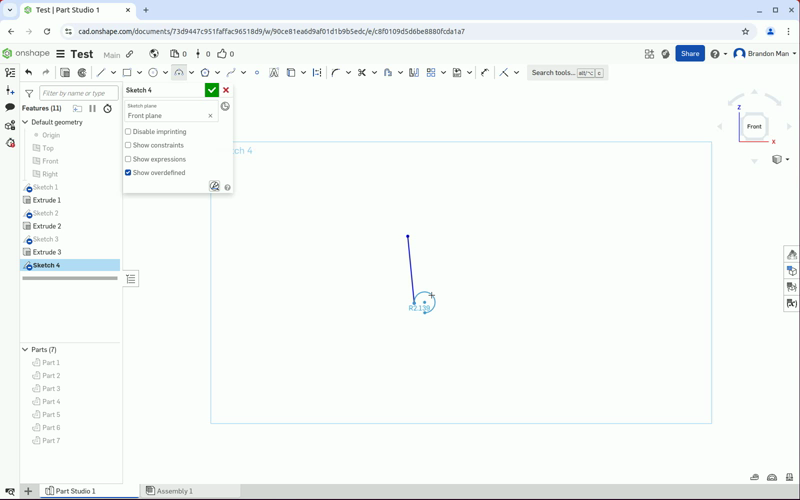
click(431, 294)
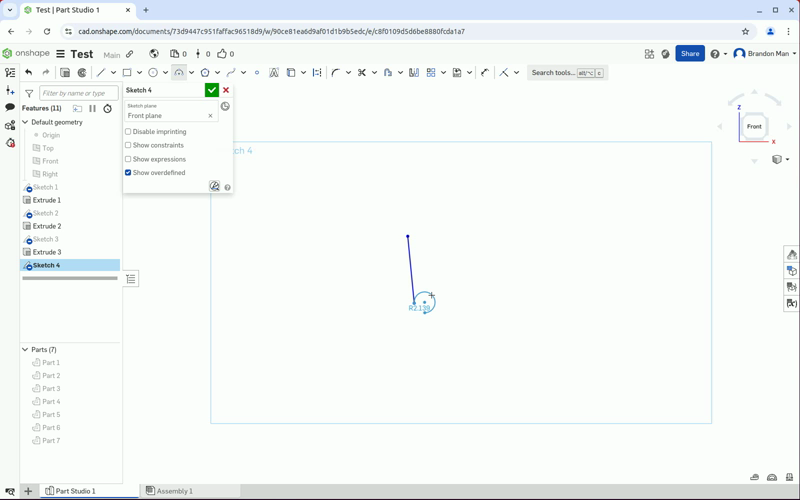
key_up(shift)
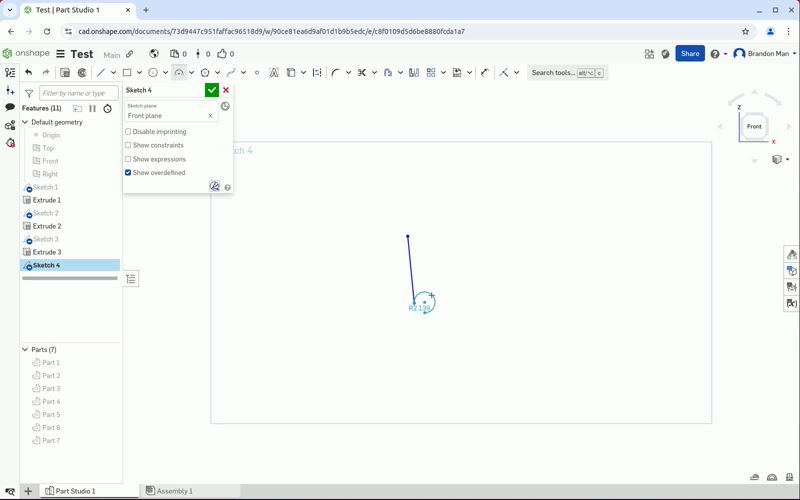
key(esc)
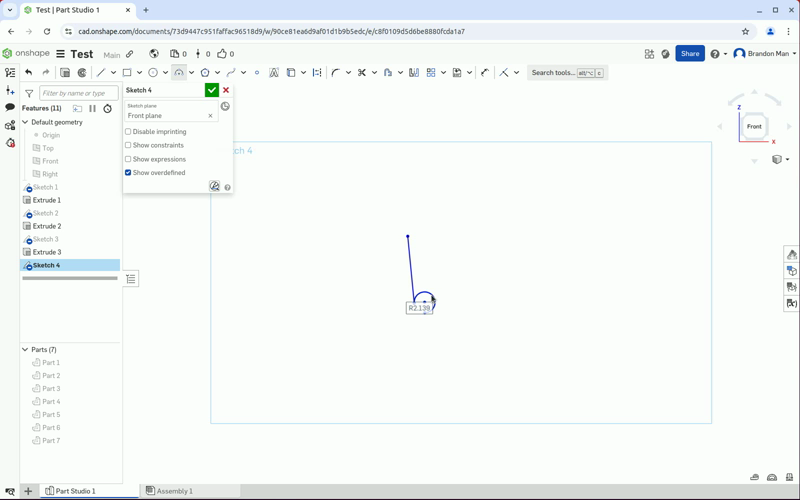
key(l)
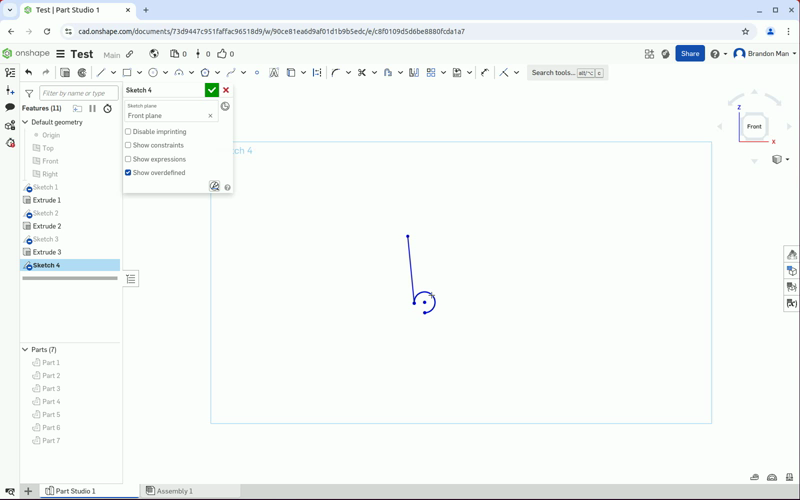
mouse_move(424, 312)
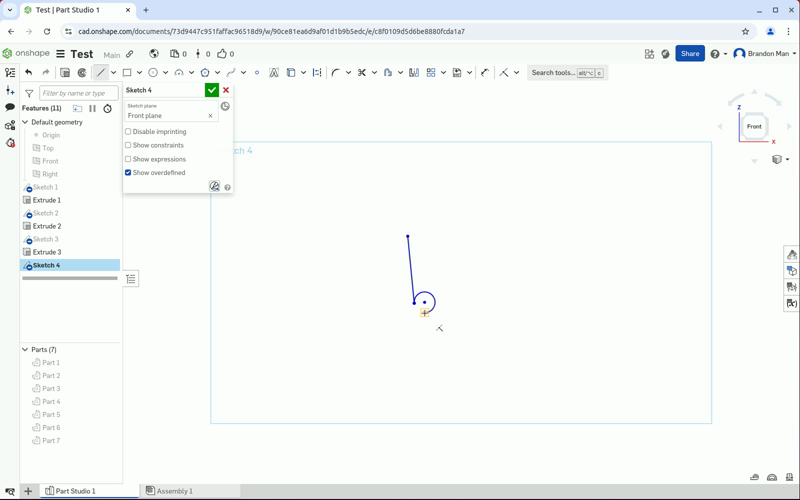
click(424, 312)
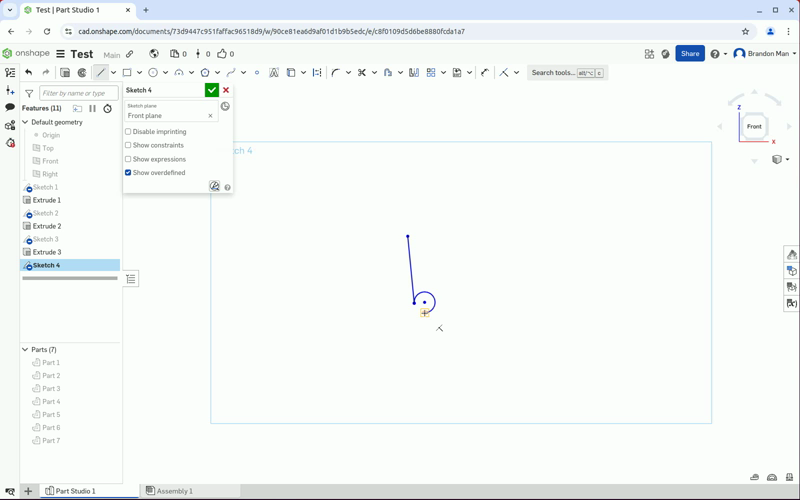
key_down(shift)
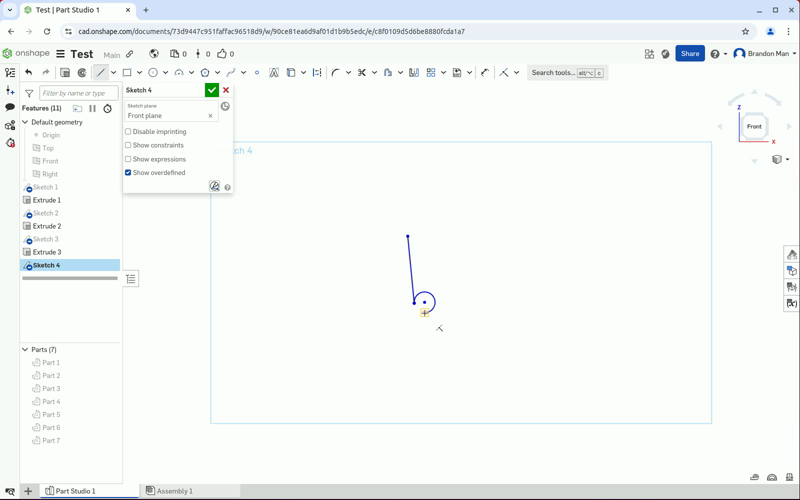
mouse_move(454, 312)
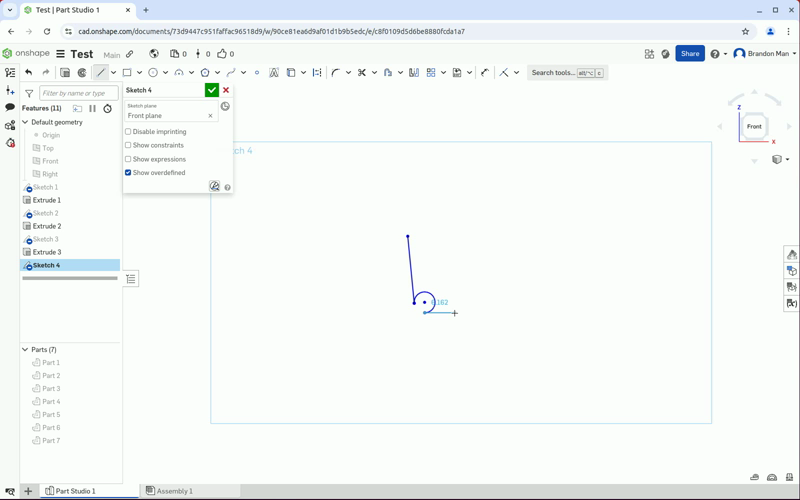
mouse_move(473, 311)
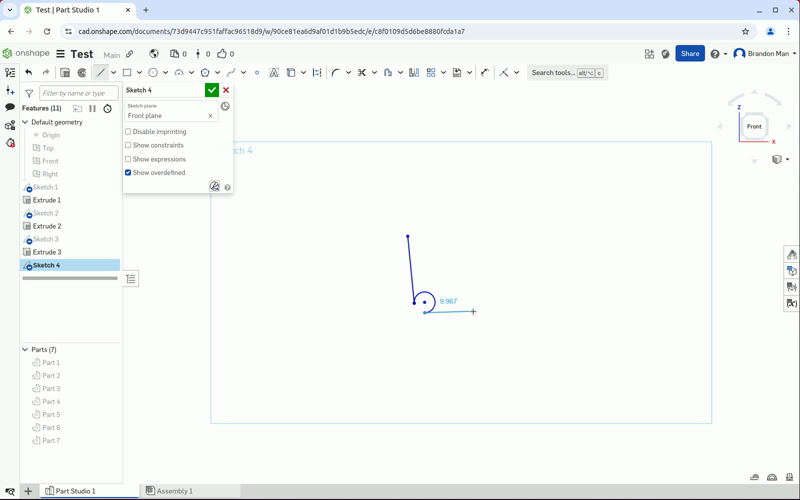
click(473, 311)
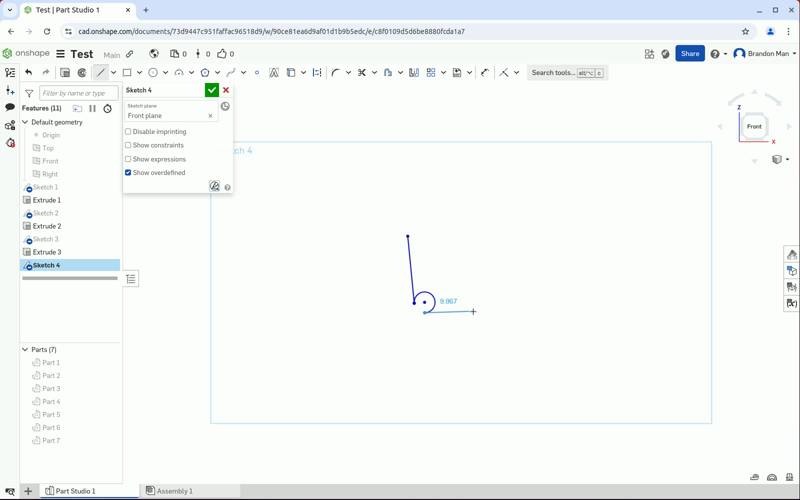
key_up(shift)
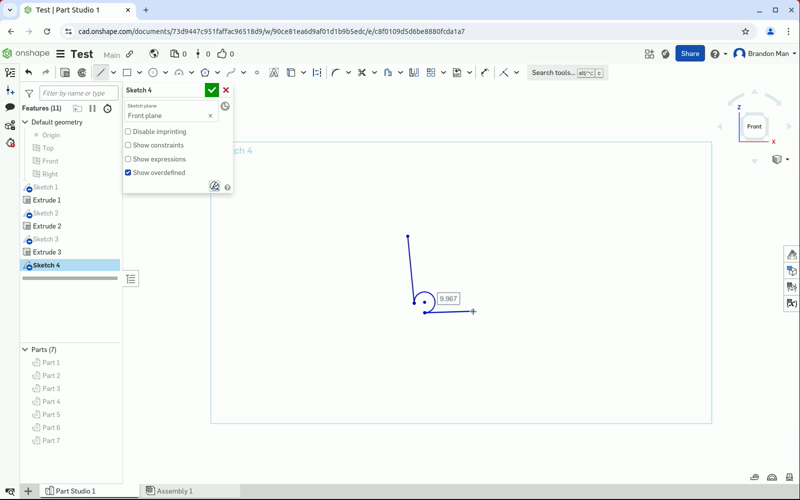
key(esc)
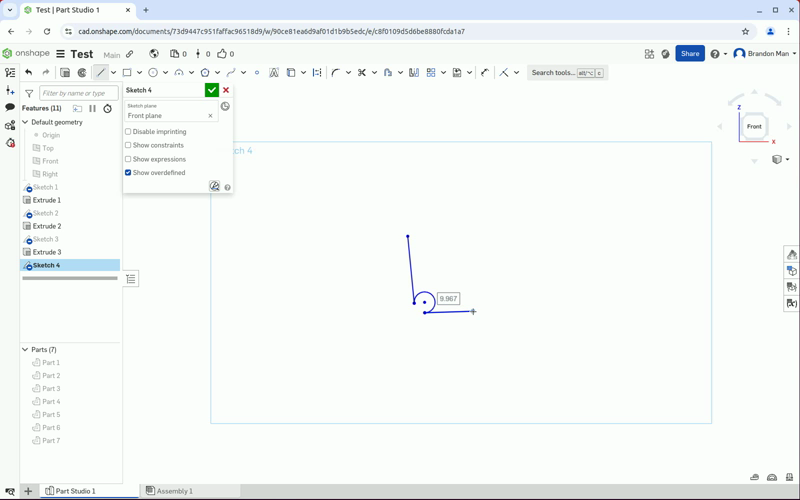
key(a)
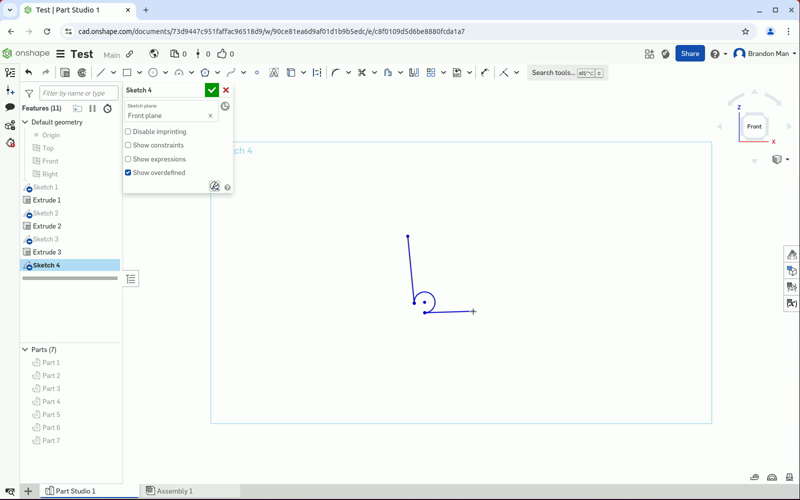
mouse_move(473, 311)
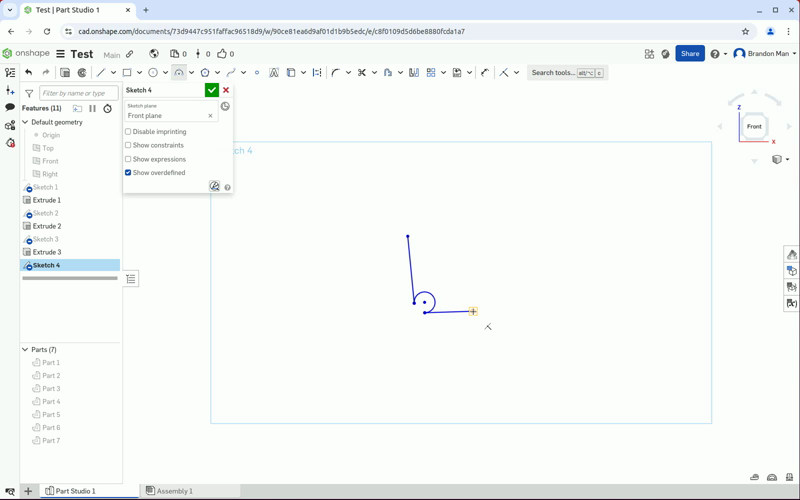
click(473, 311)
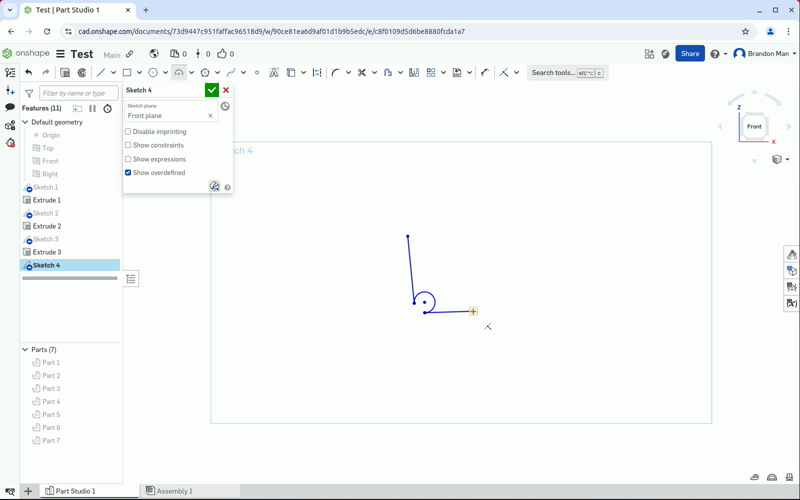
key_down(shift)
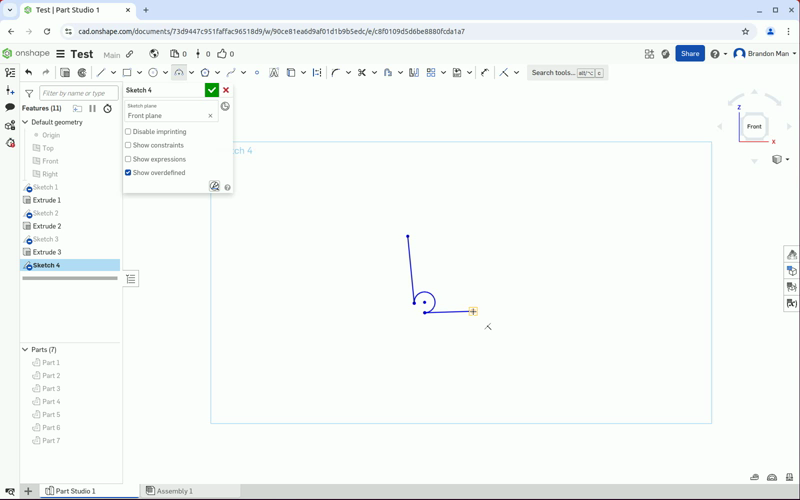
mouse_move(473, 294)
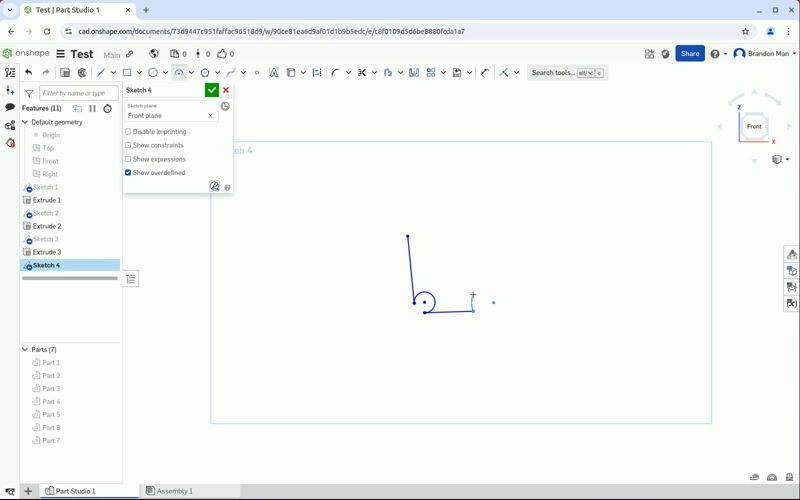
click(473, 294)
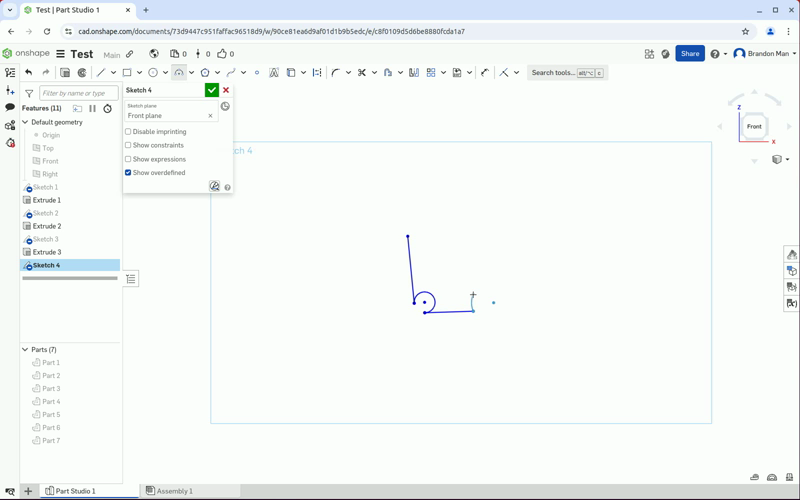
mouse_move(464, 302)
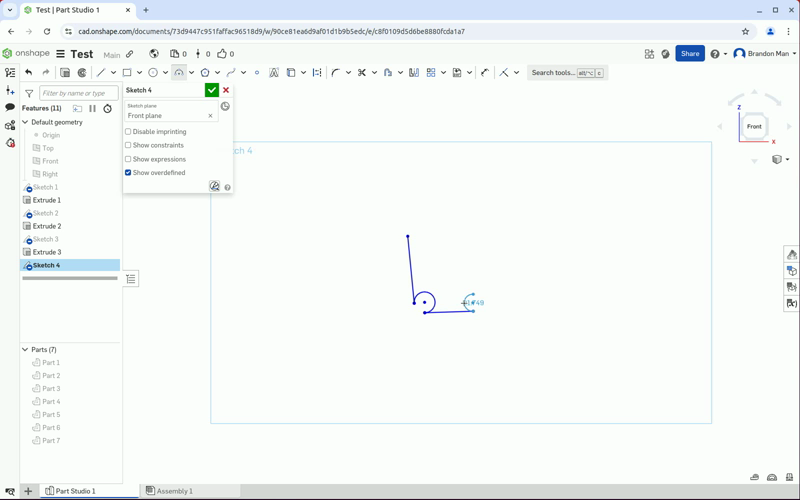
click(464, 302)
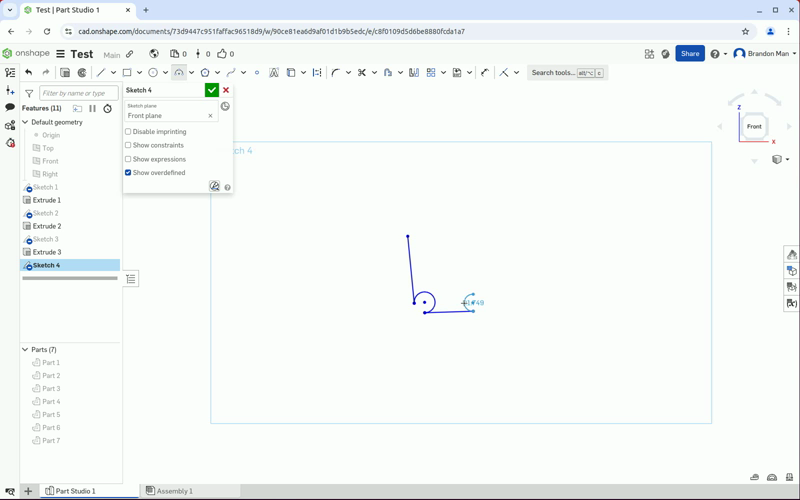
key_up(shift)
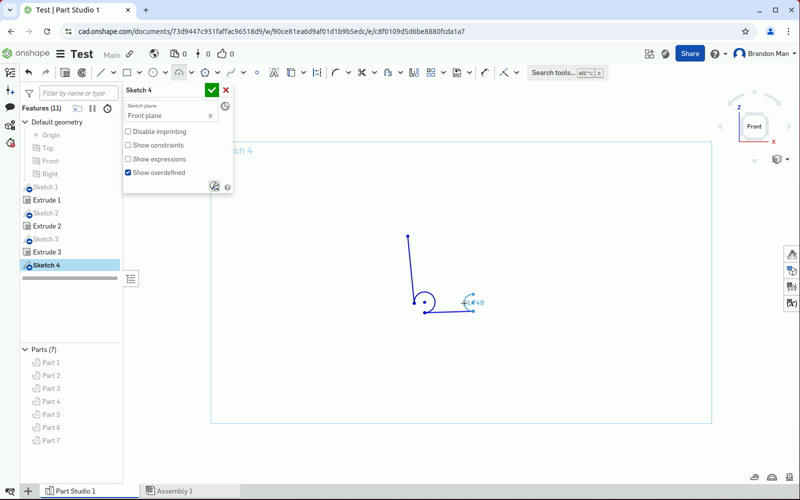
key(esc)
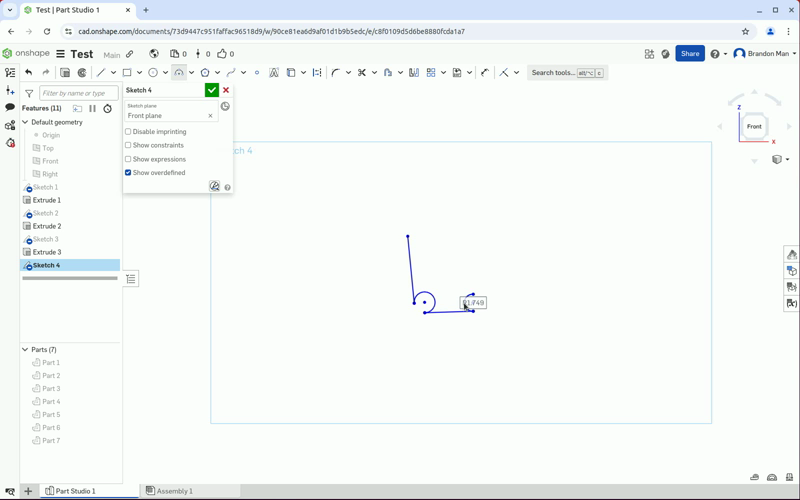
key(l)
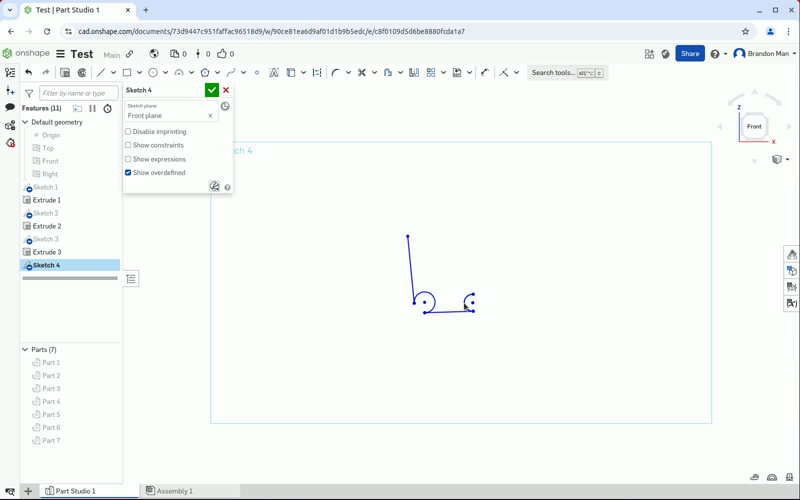
mouse_move(473, 294)
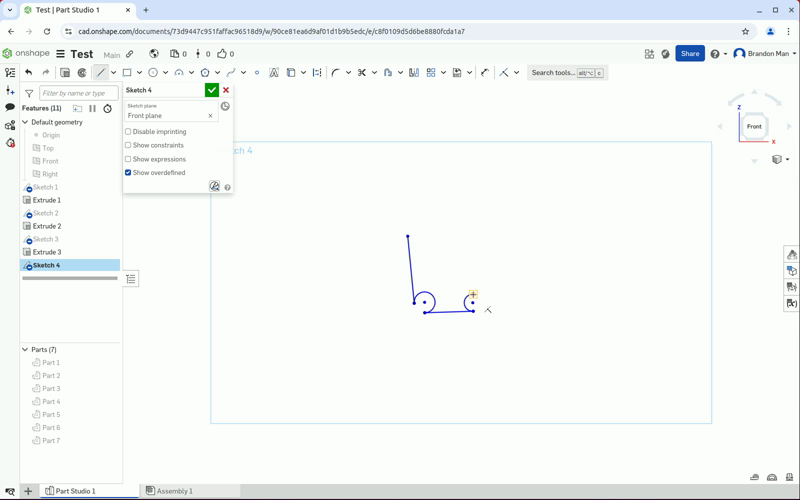
click(473, 294)
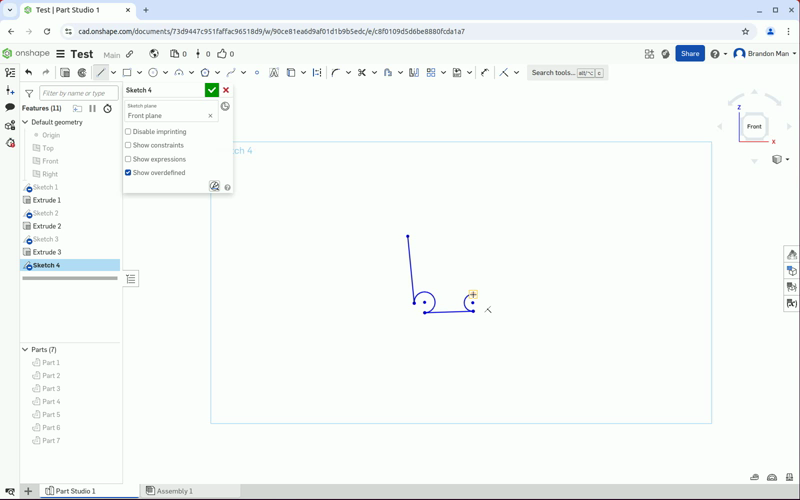
key_down(shift)
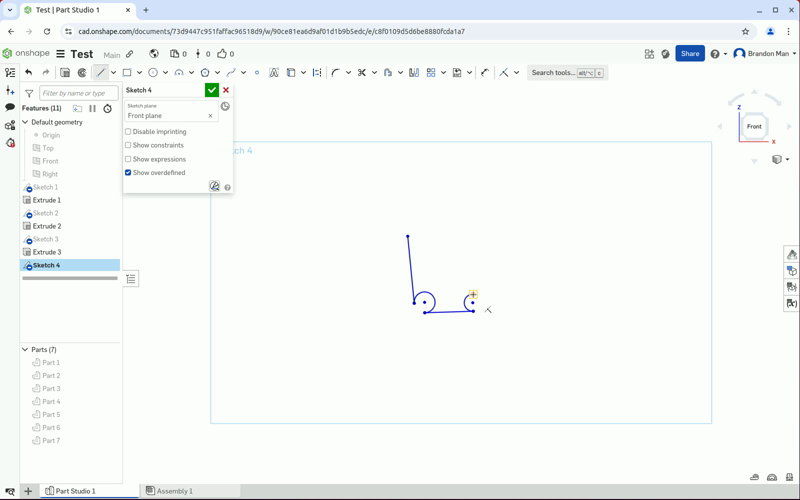
mouse_move(503, 294)
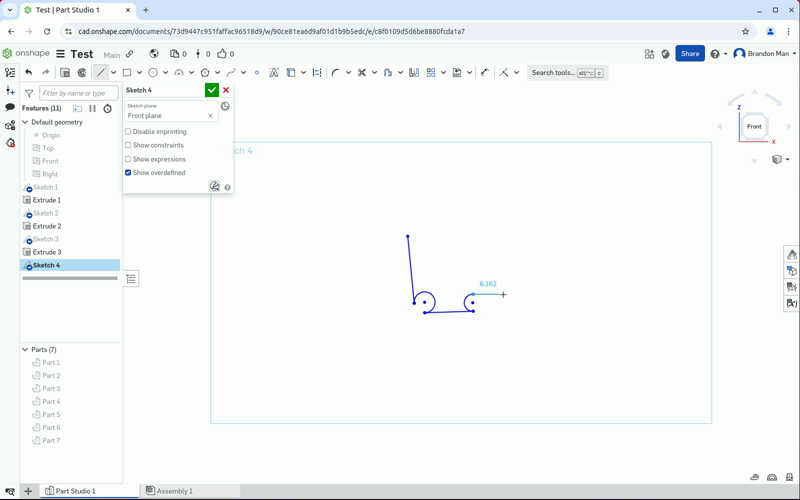
mouse_move(445, 293)
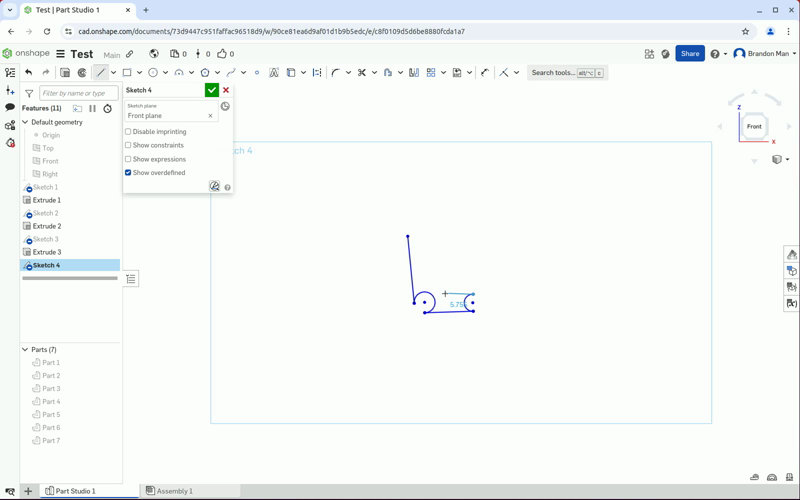
click(445, 293)
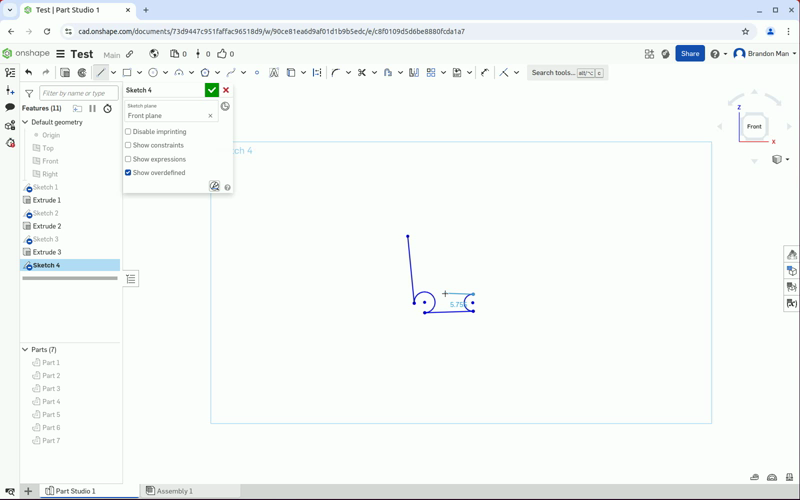
key_up(shift)
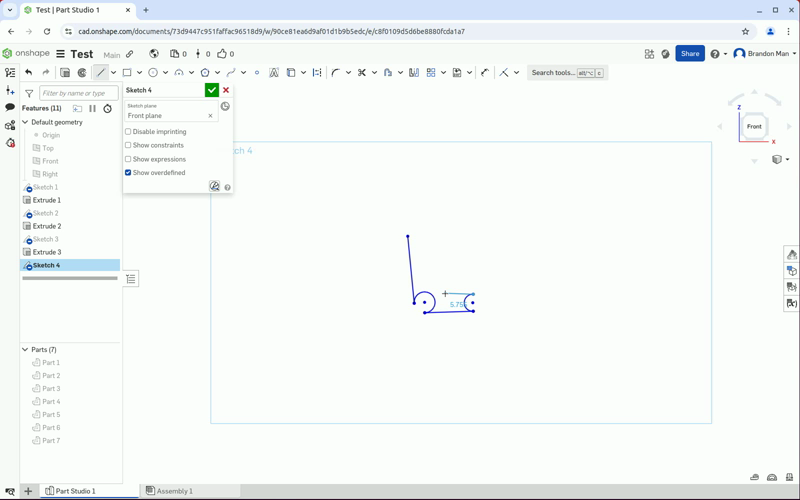
key(esc)
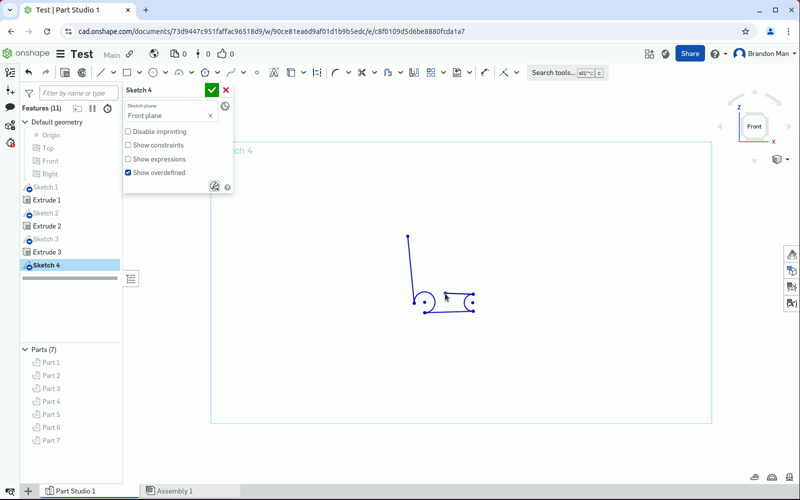
key(a)
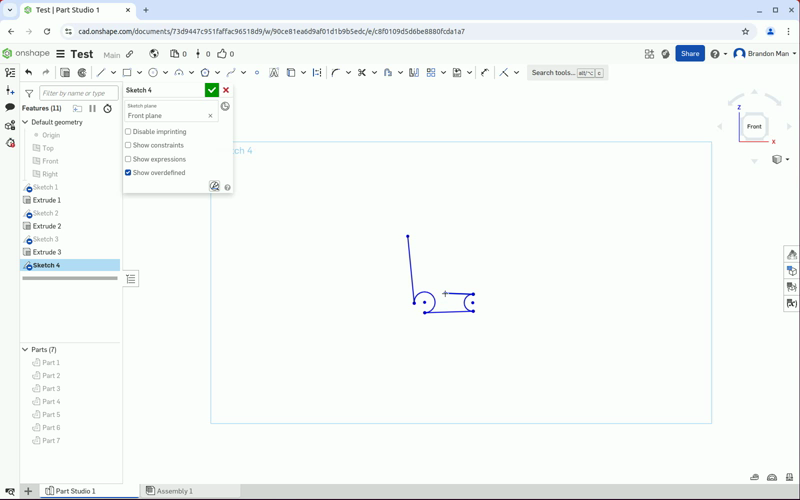
mouse_move(445, 293)
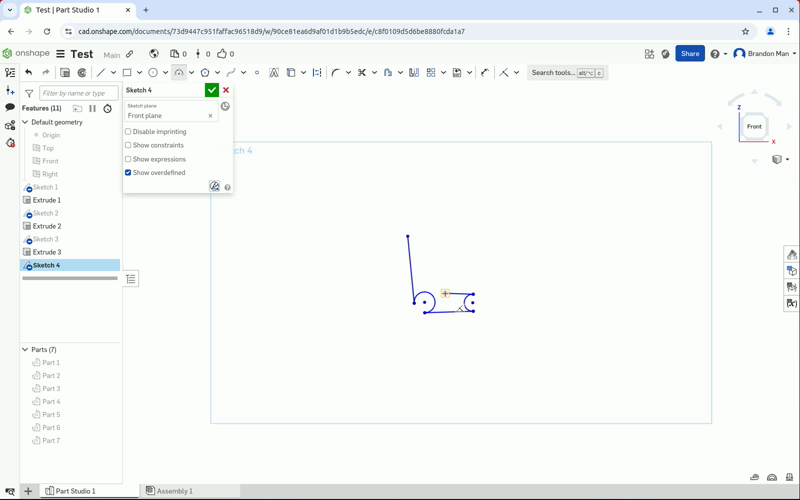
click(445, 293)
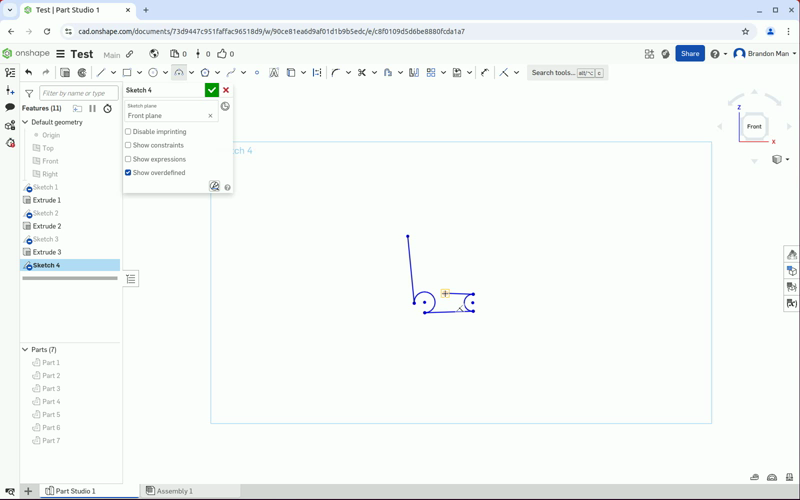
key_down(shift)
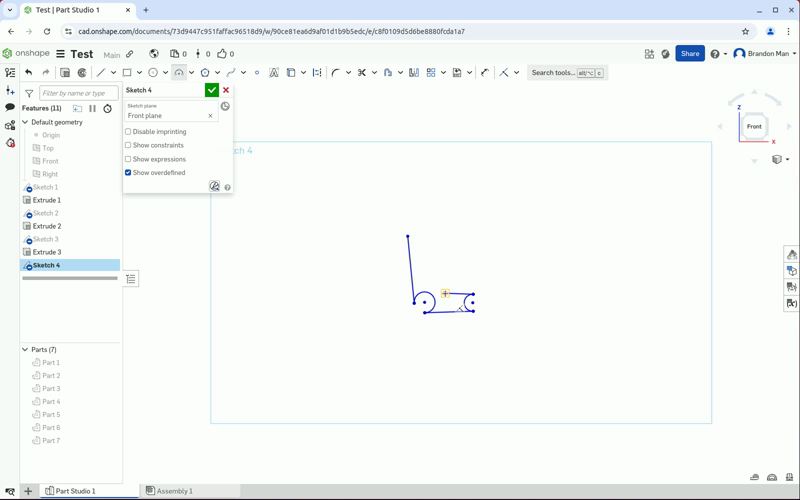
mouse_move(437, 283)
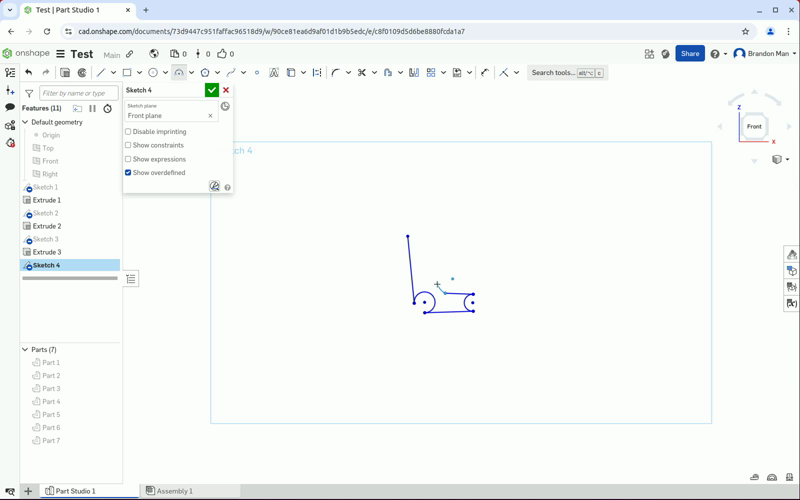
click(437, 283)
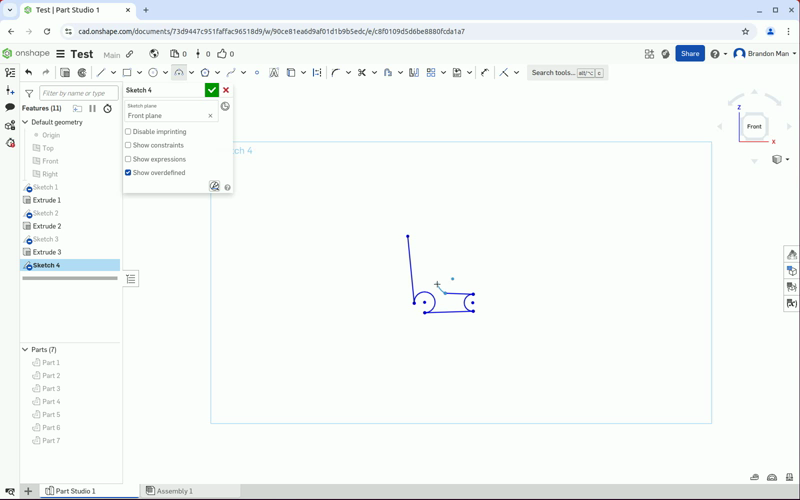
mouse_move(438, 290)
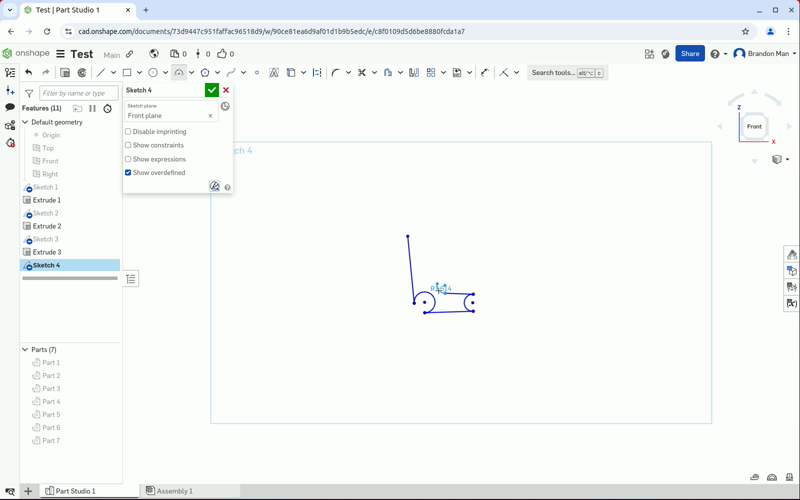
click(438, 290)
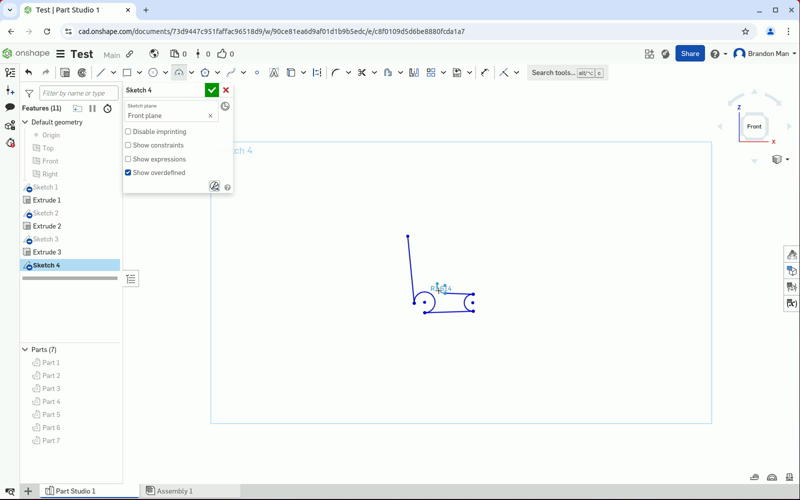
key_up(shift)
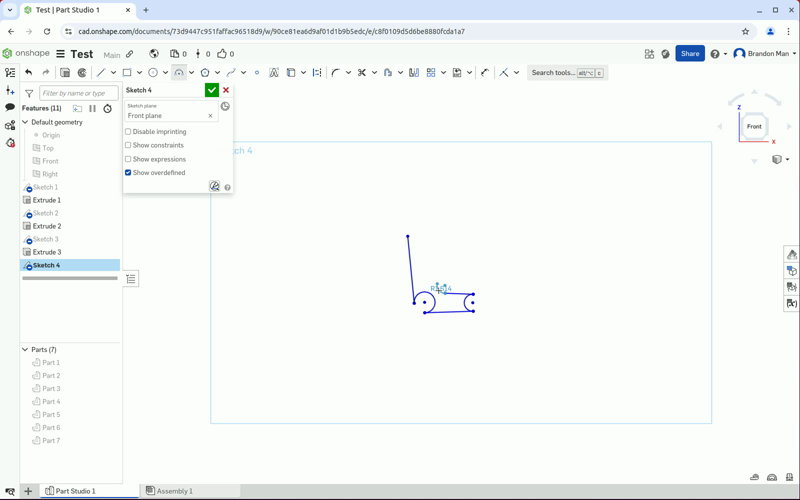
key(esc)
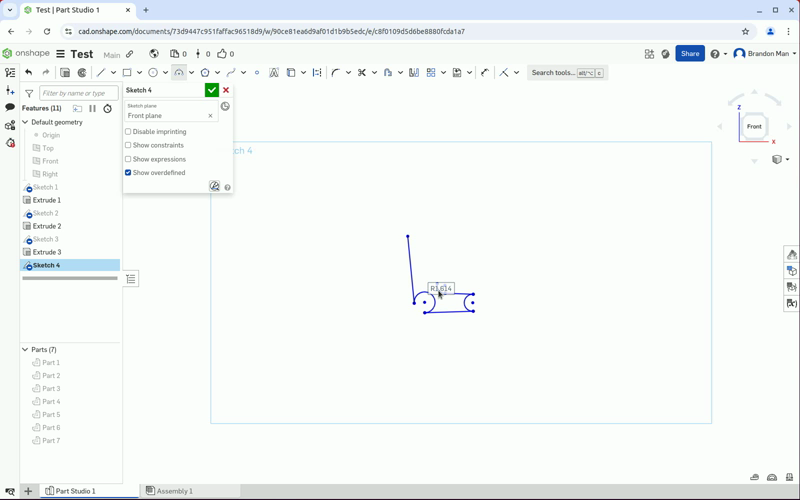
key(l)
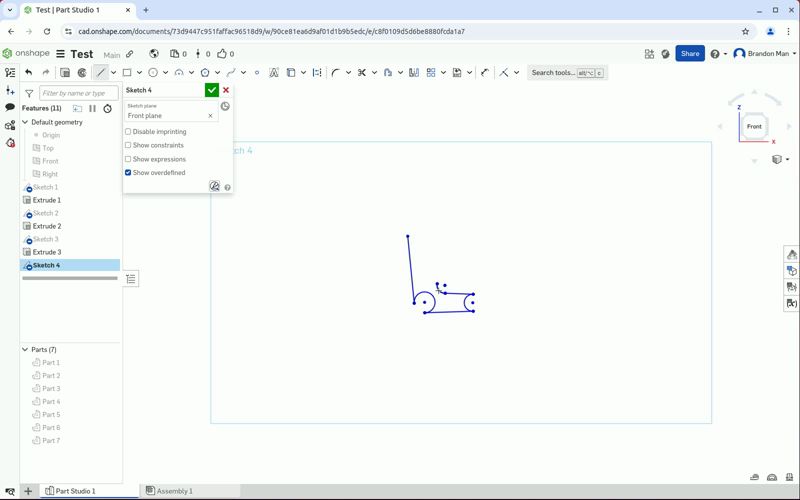
mouse_move(437, 283)
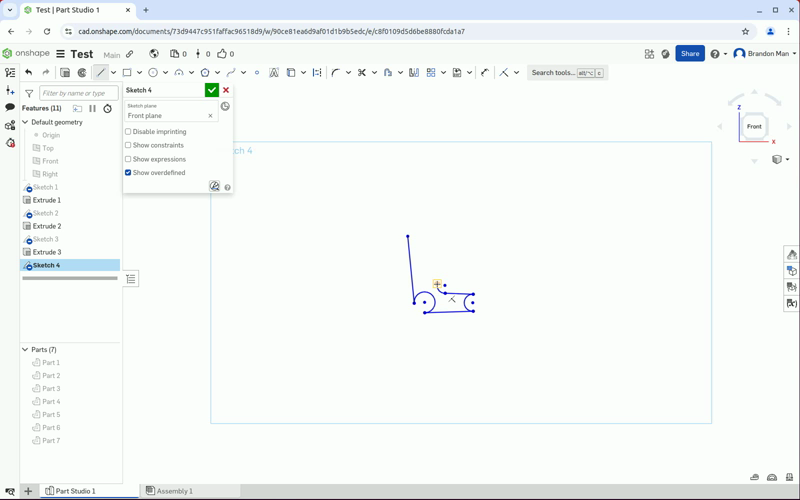
click(437, 283)
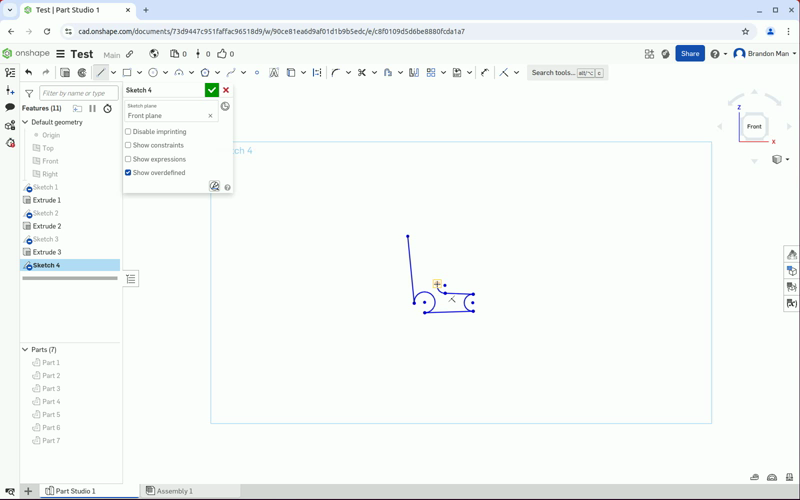
key_down(shift)
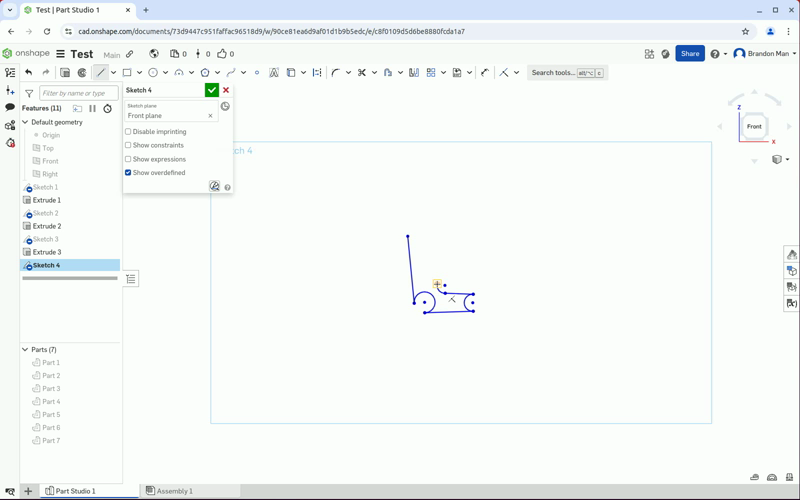
mouse_move(467, 283)
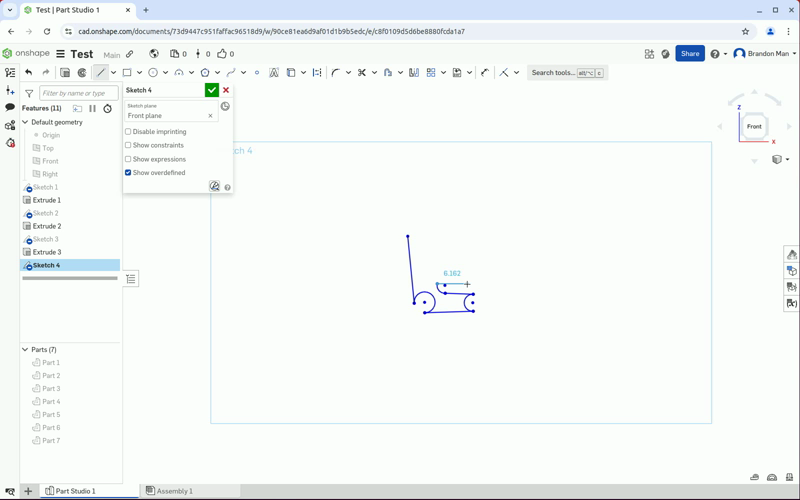
mouse_move(441, 236)
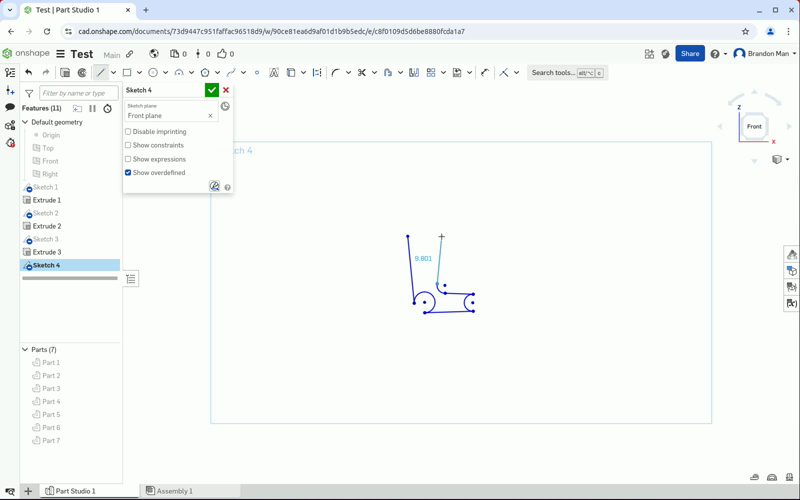
click(441, 236)
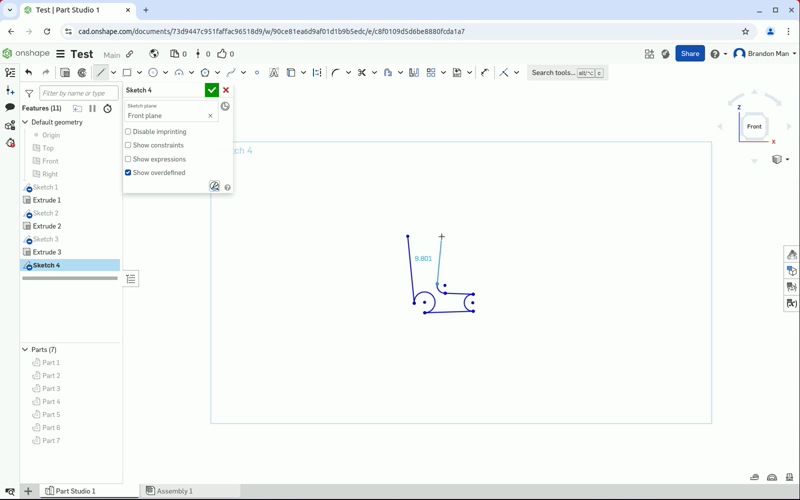
key_up(shift)
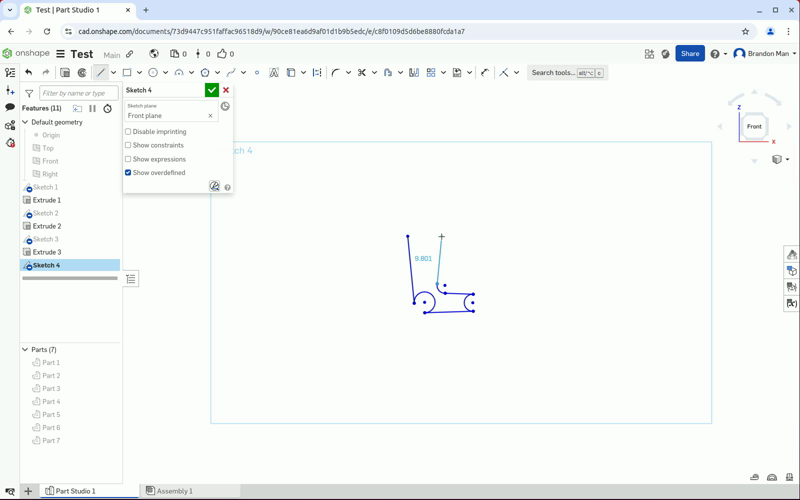
key(esc)
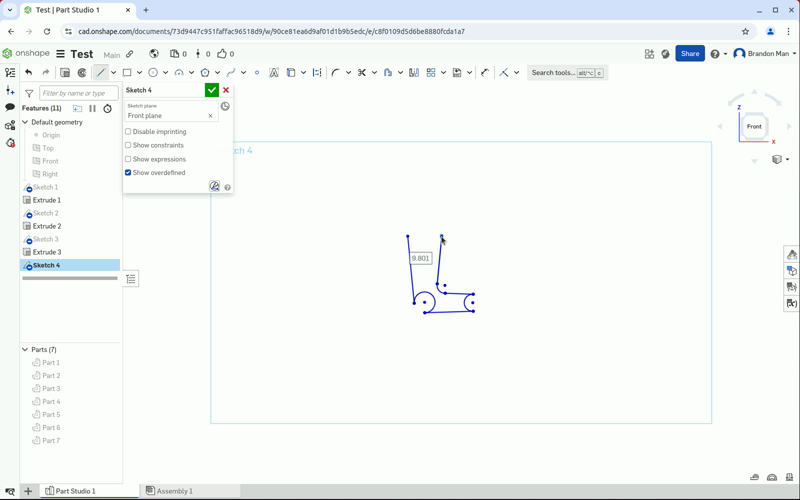
key(a)
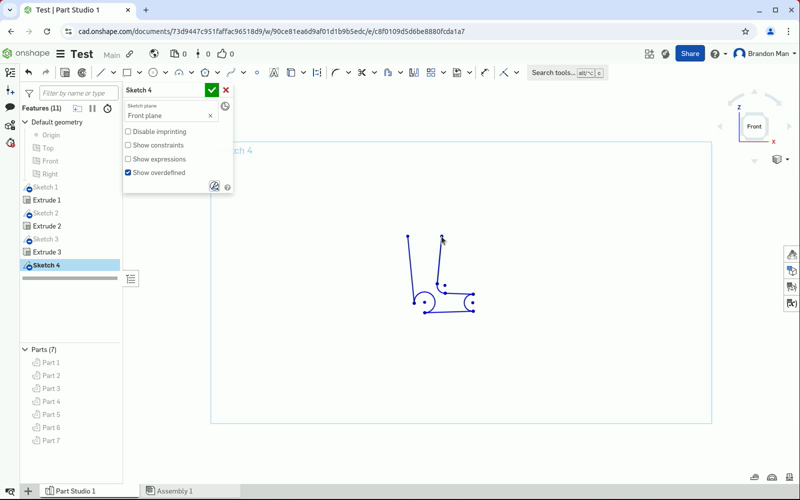
mouse_move(441, 236)
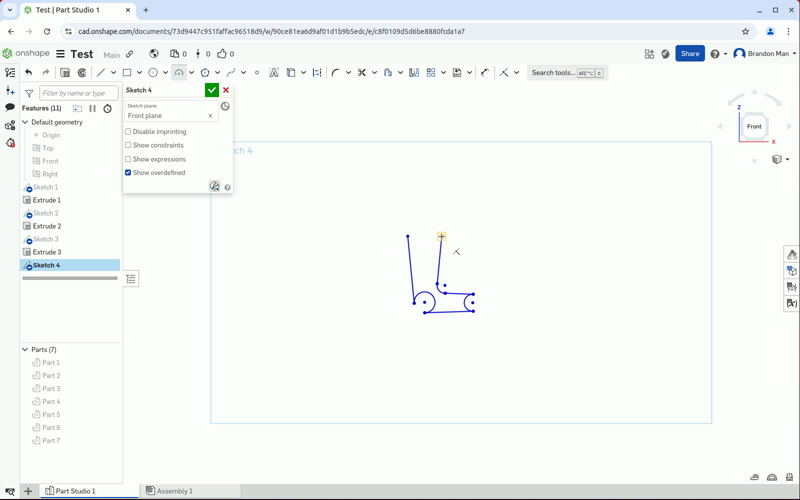
click(441, 236)
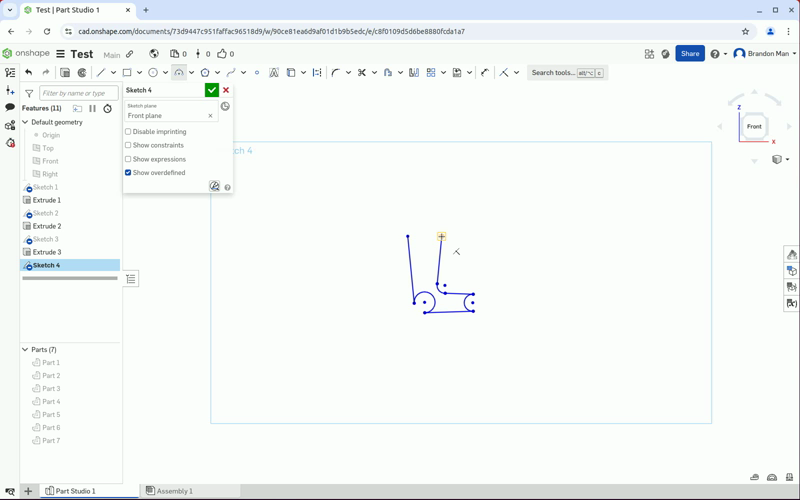
mouse_move(407, 236)
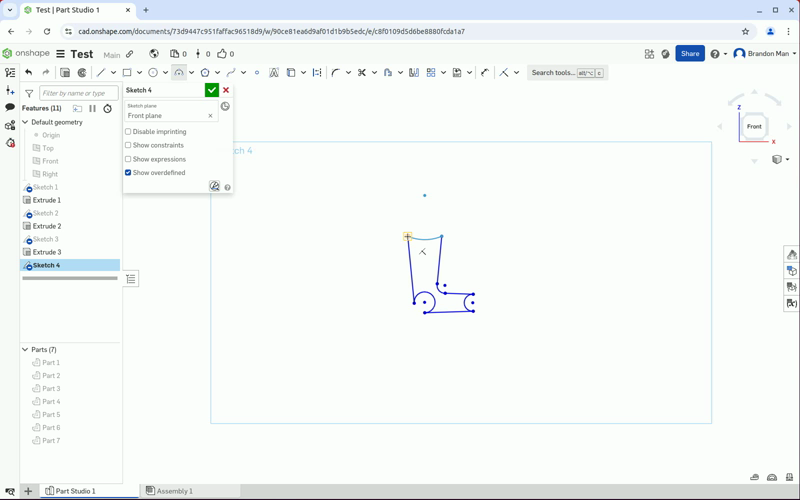
click(407, 236)
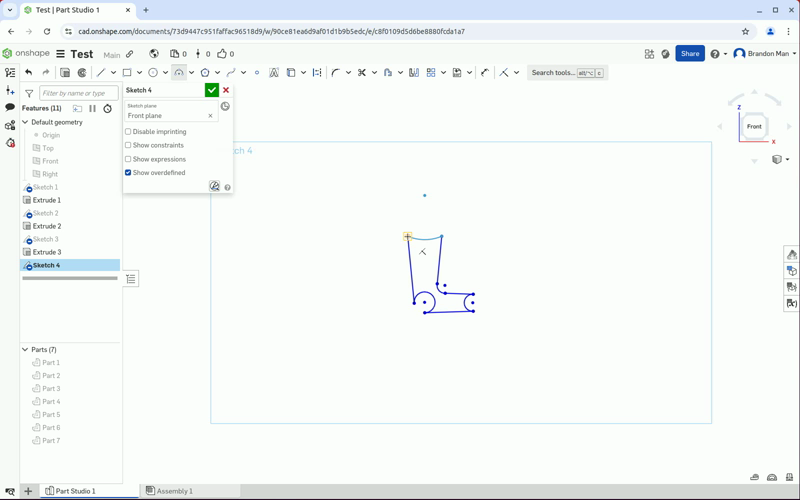
key_down(shift)
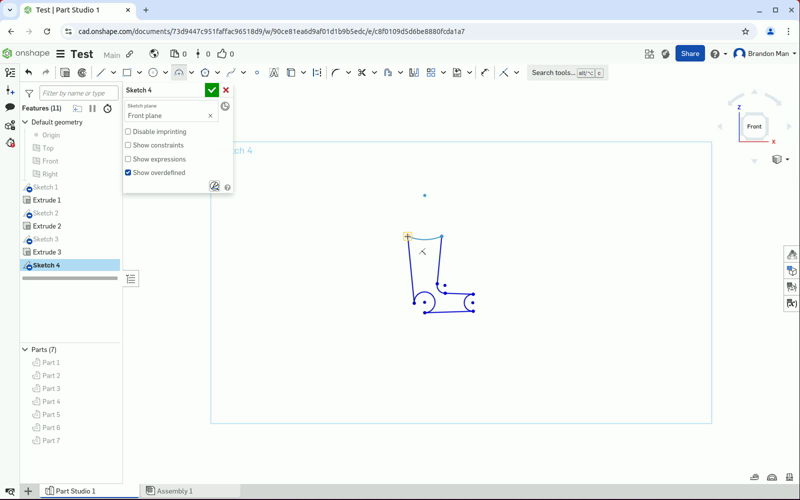
mouse_move(424, 251)
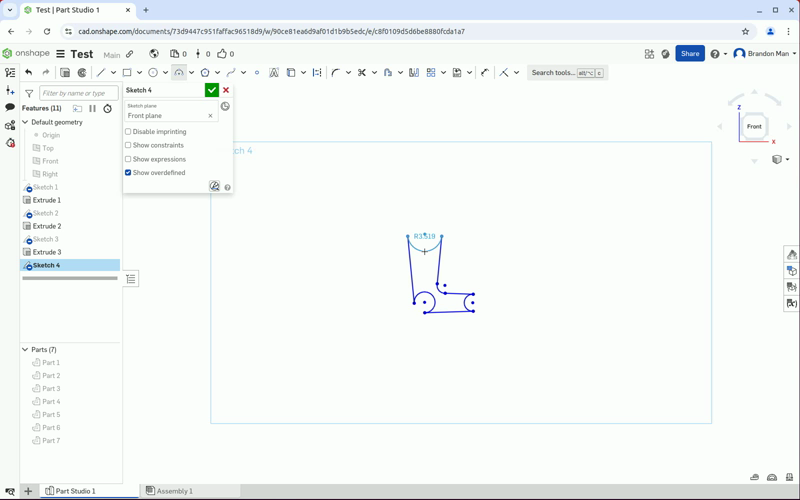
click(424, 251)
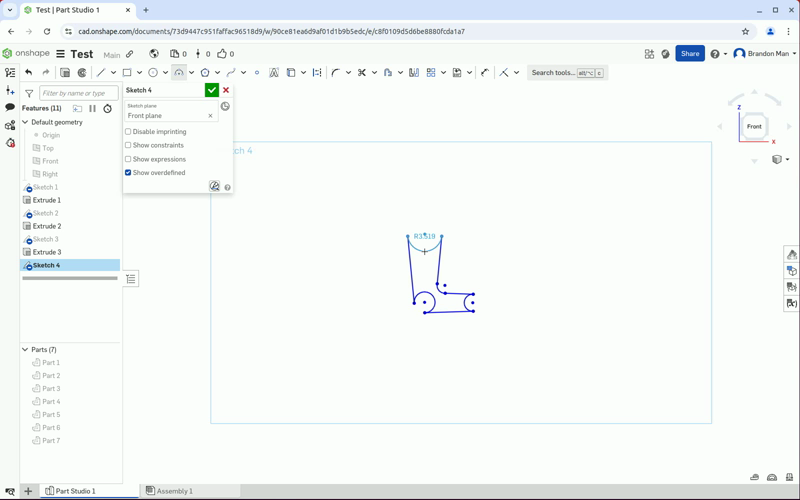
key_up(shift)
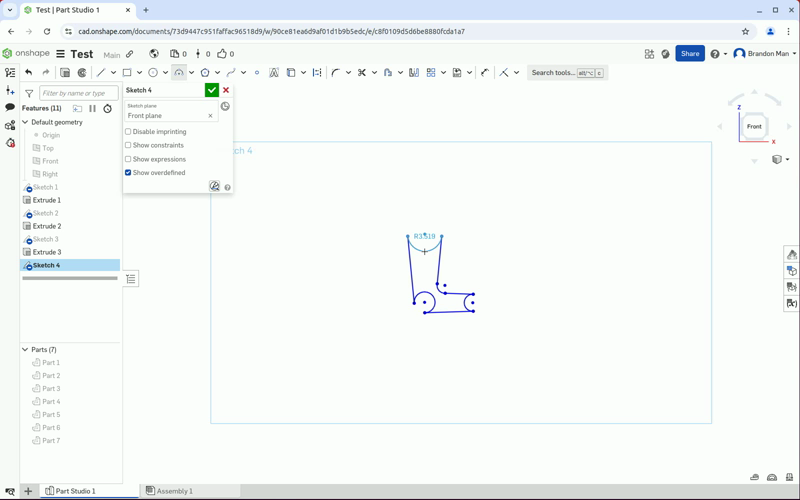
key(esc)
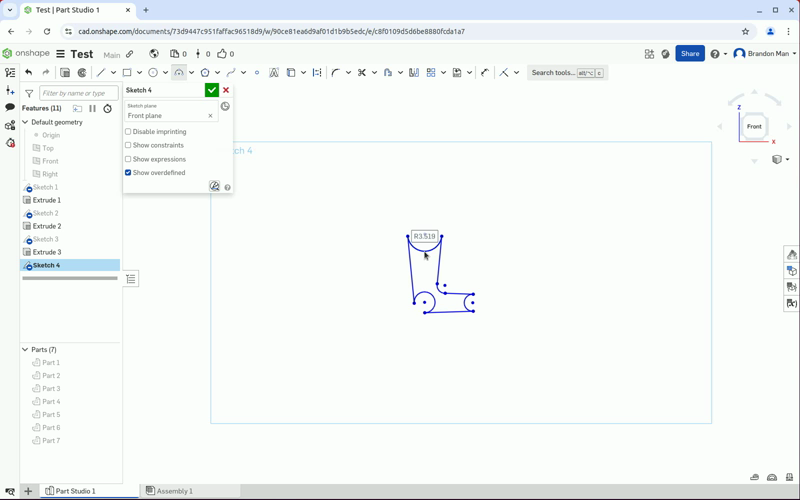
mouse_move(413, 251)
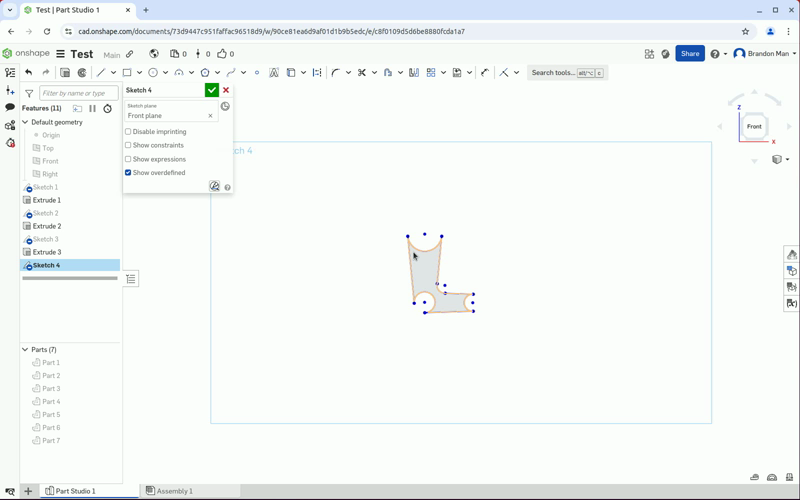
click(413, 251)
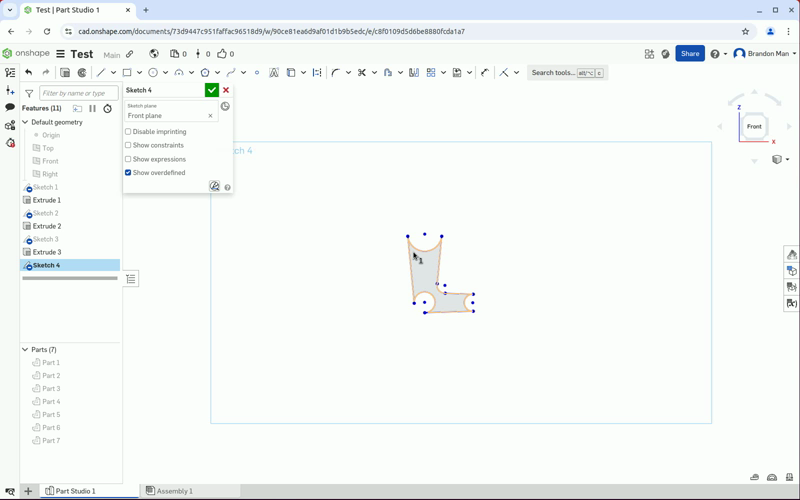
mouse_move(73, 352)
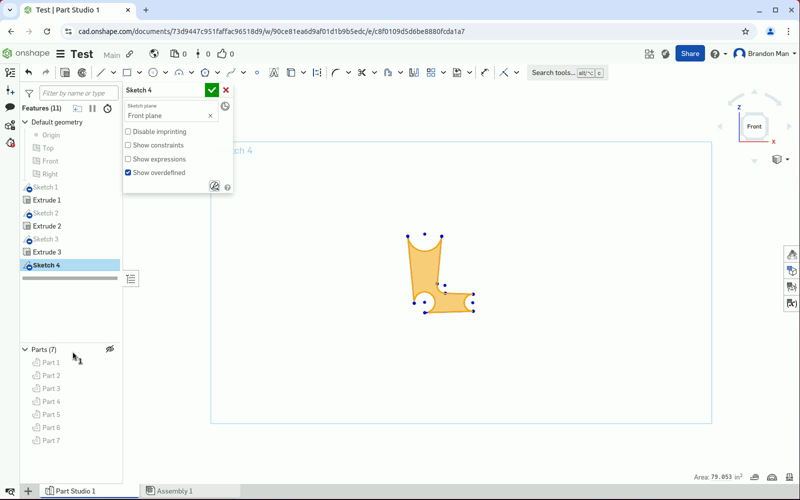
key(shift+y)
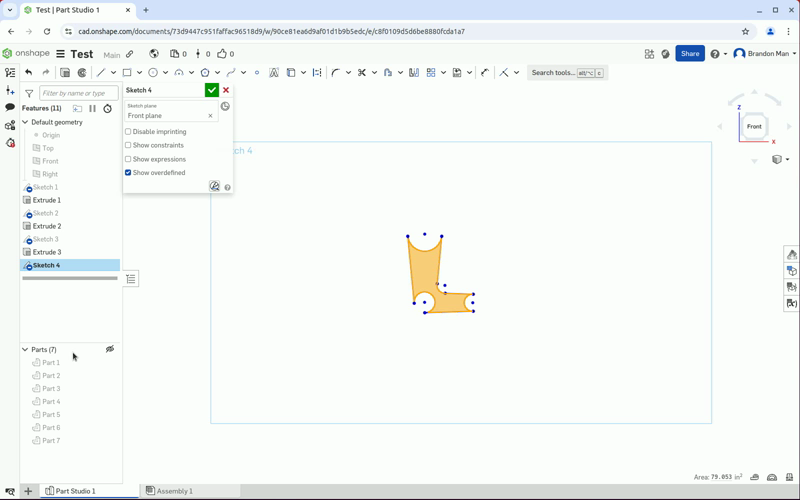
key(shift+e)
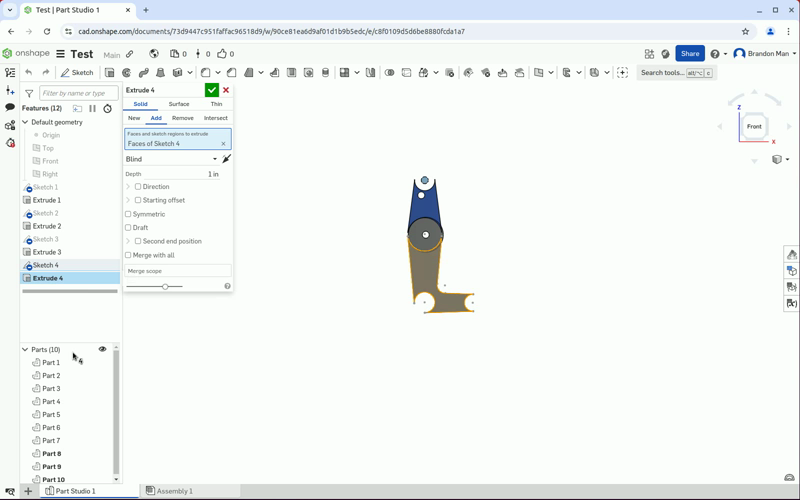
mouse_move(143, 106)
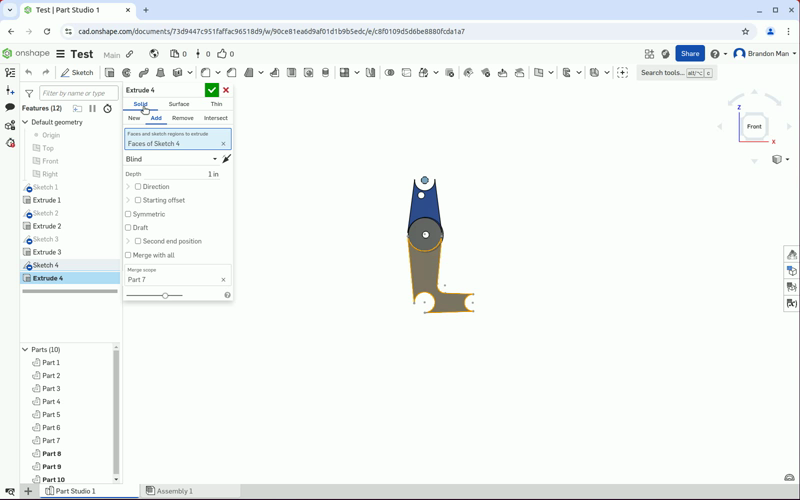
click(143, 106)
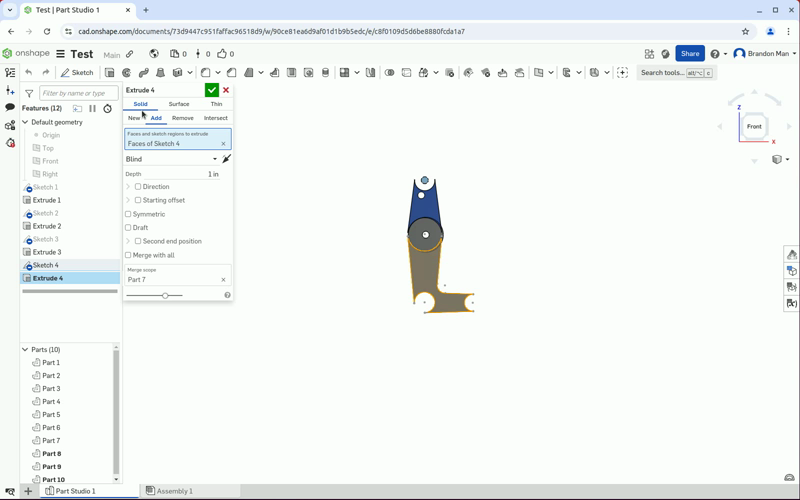
mouse_move(137, 120)
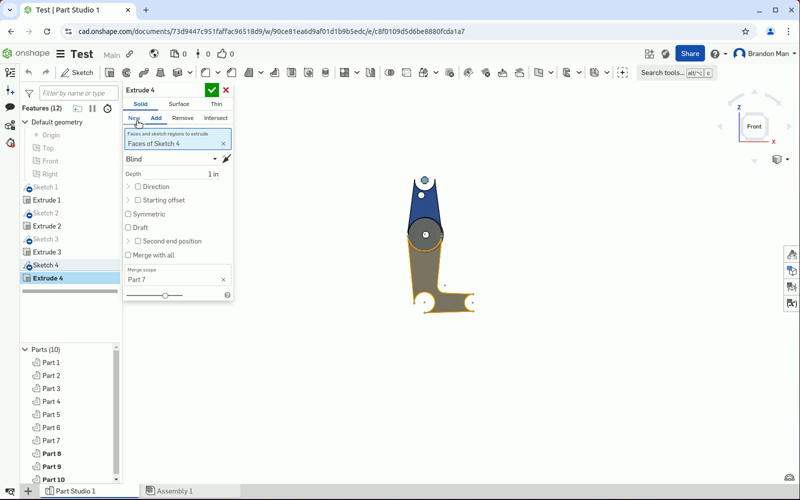
click(137, 120)
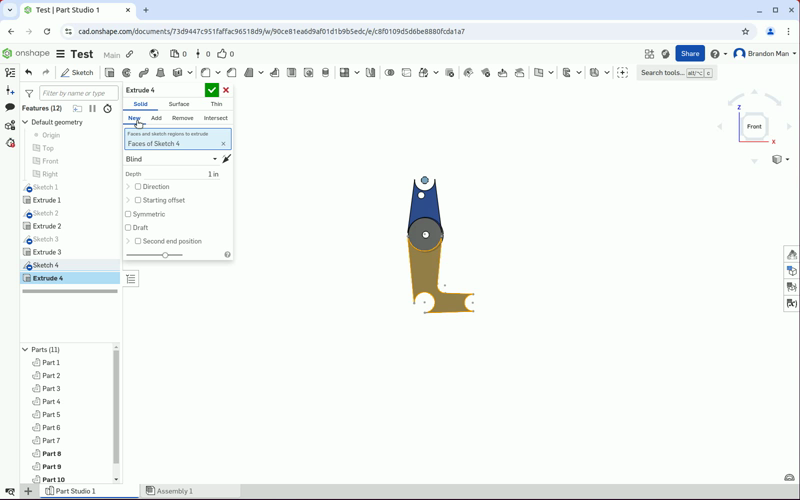
key(tab, 4)
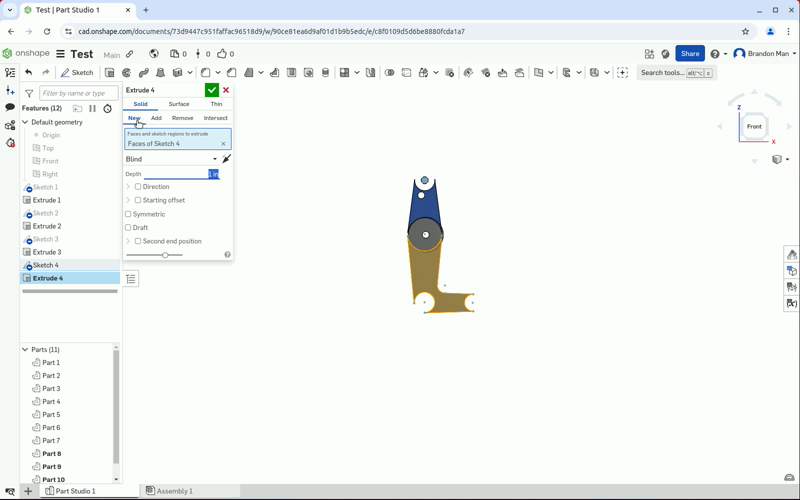
text(0.722)
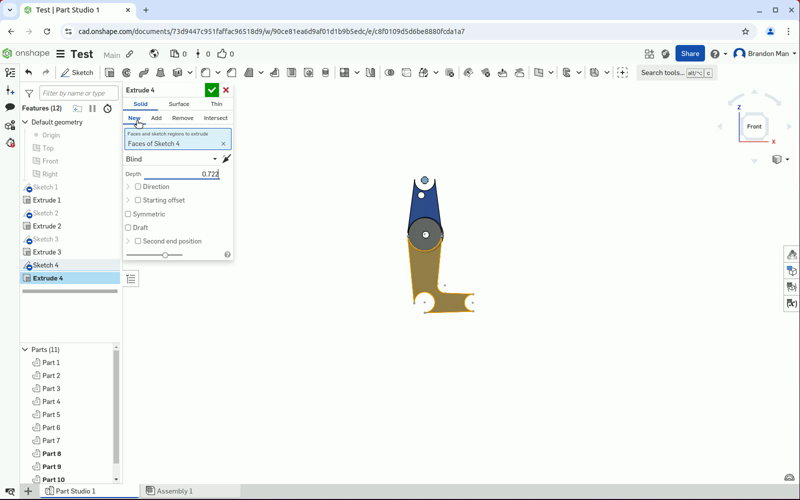
key(enter)
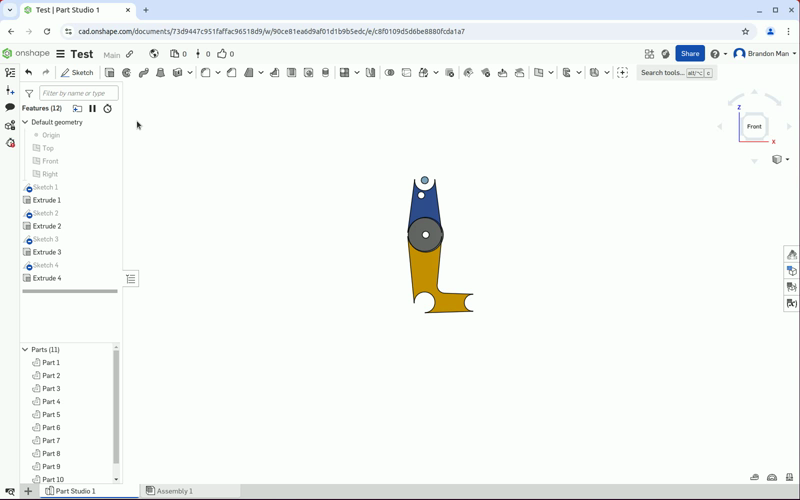
key(shift+h)
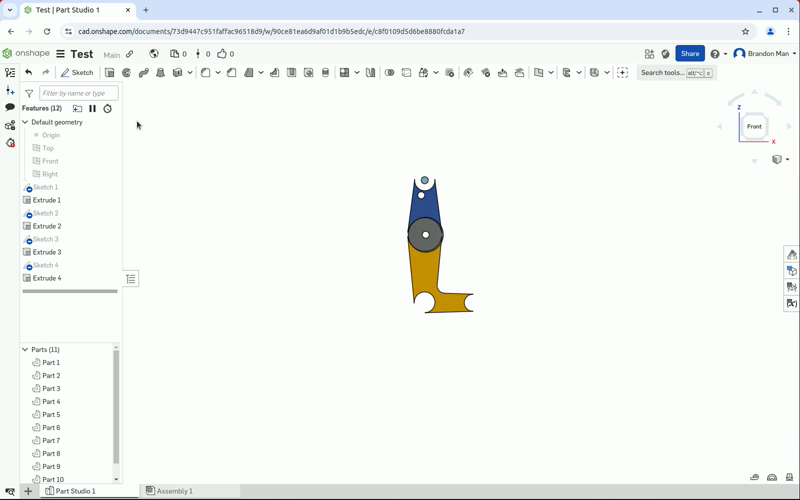
key(shift+h)
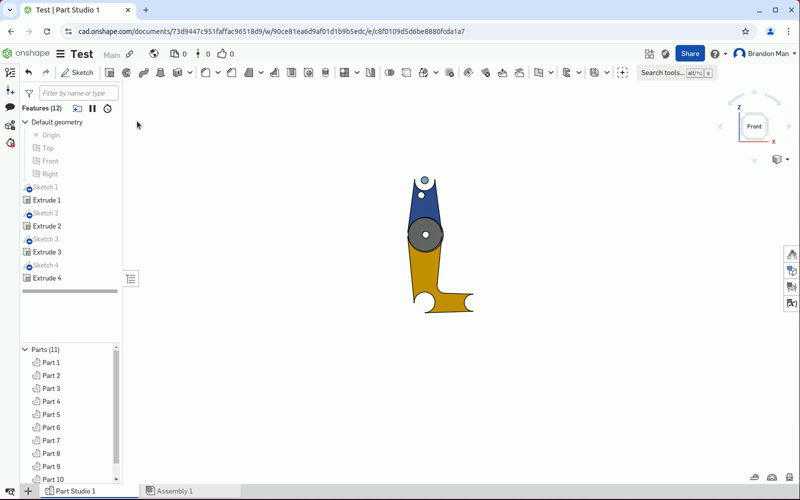
mouse_move(73, 189)
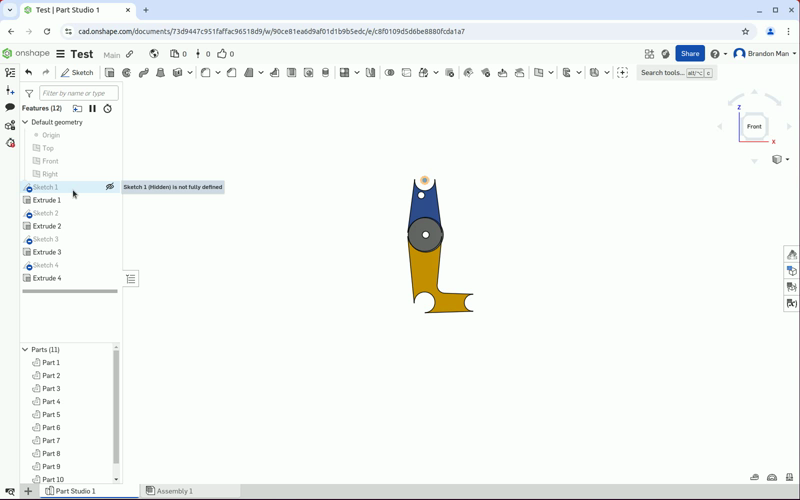
click(73, 189)
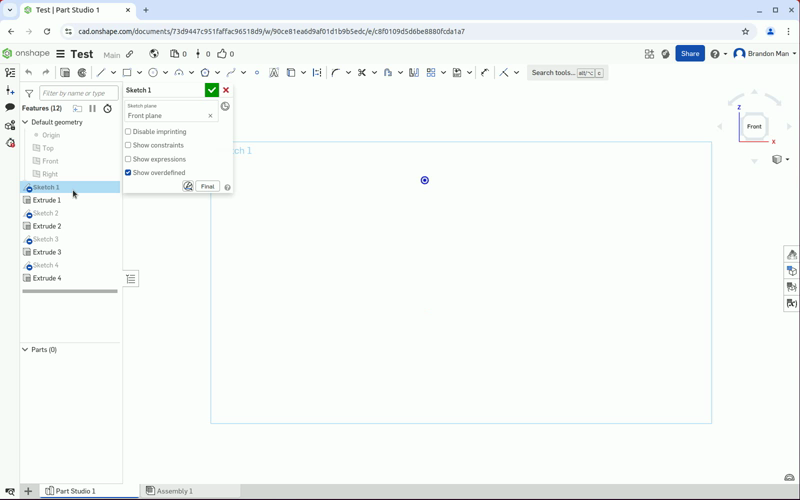
mouse_move(229, 92)
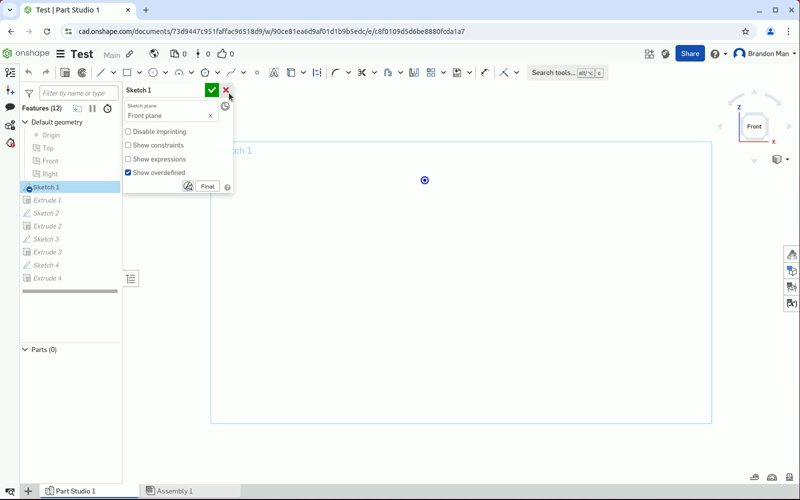
click(229, 92)
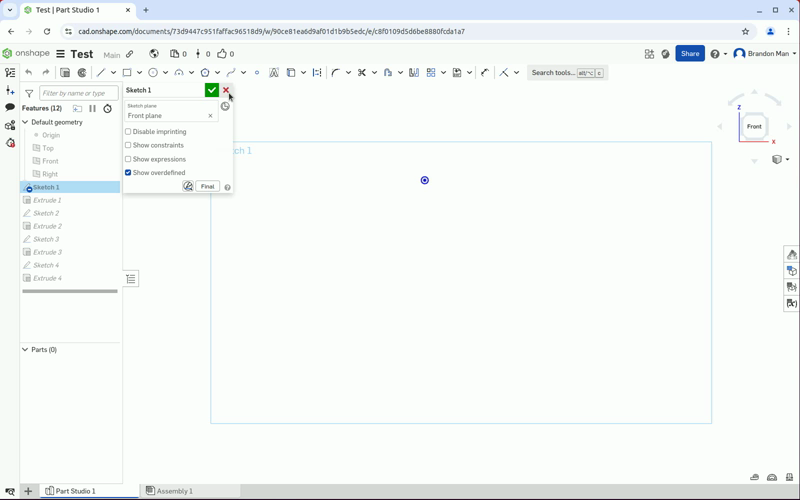
key(shift+s)
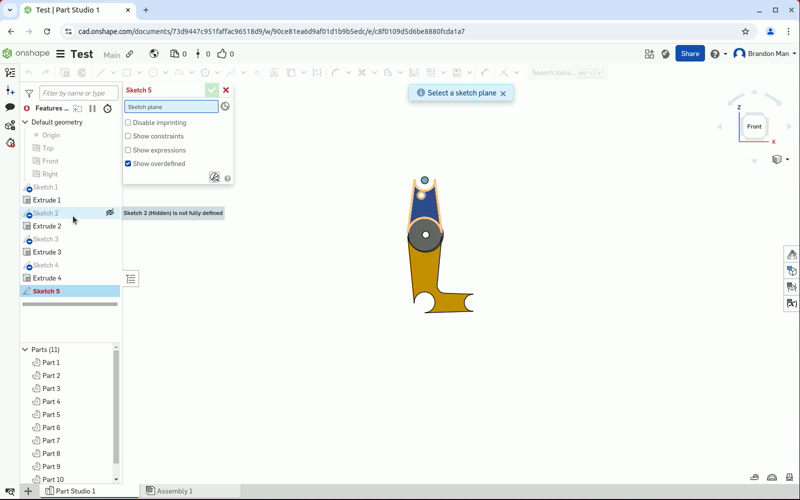
scroll(3)
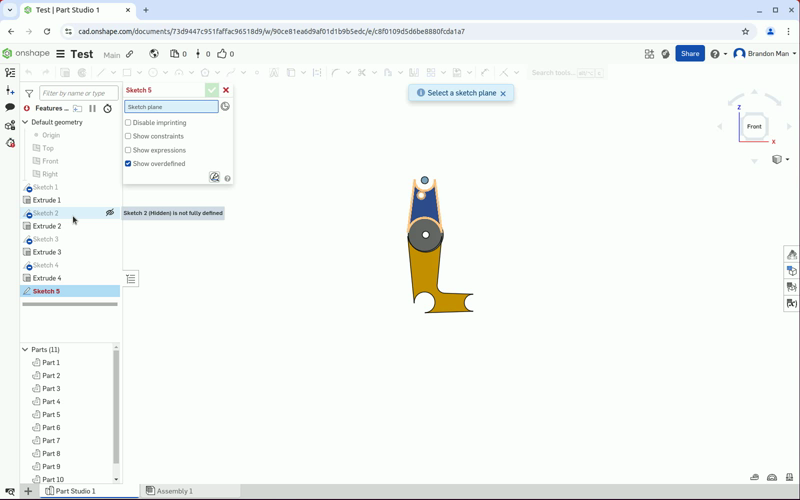
mouse_move(73, 163)
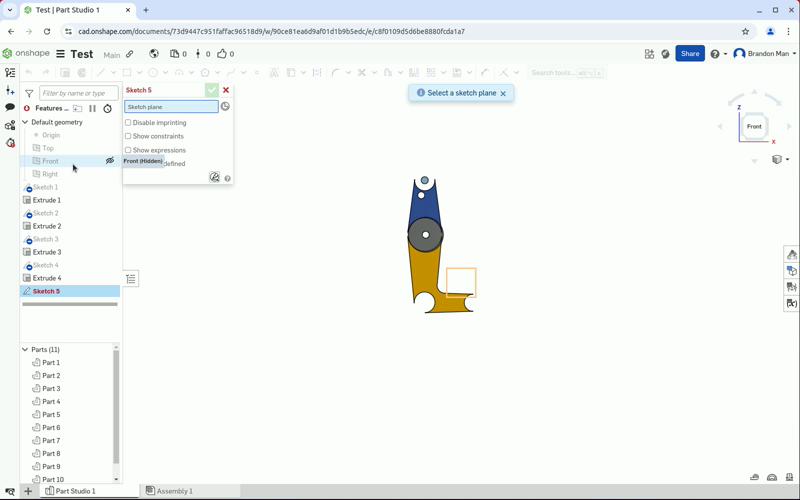
click(73, 163)
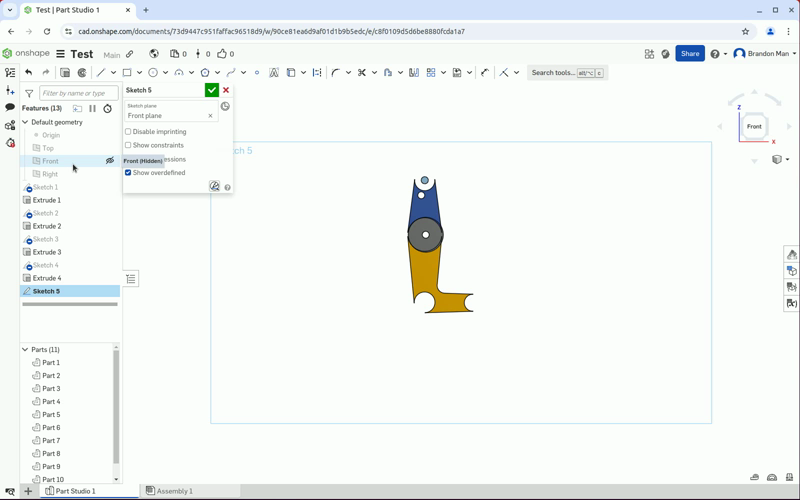
mouse_move(69, 352)
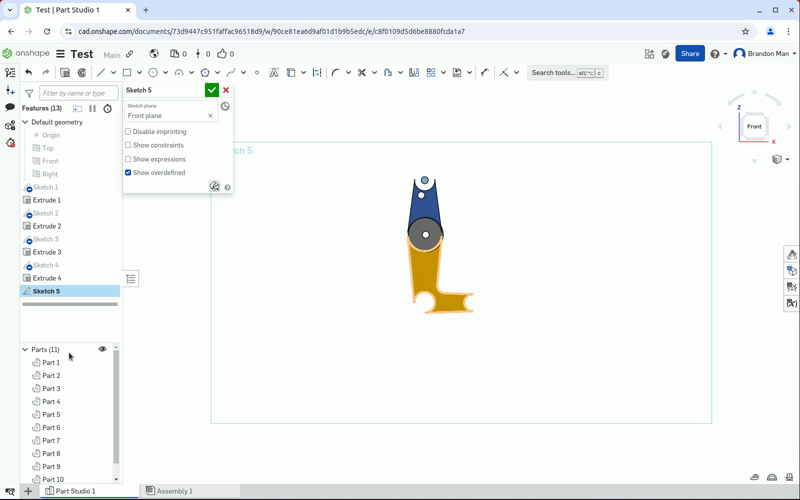
key(y)
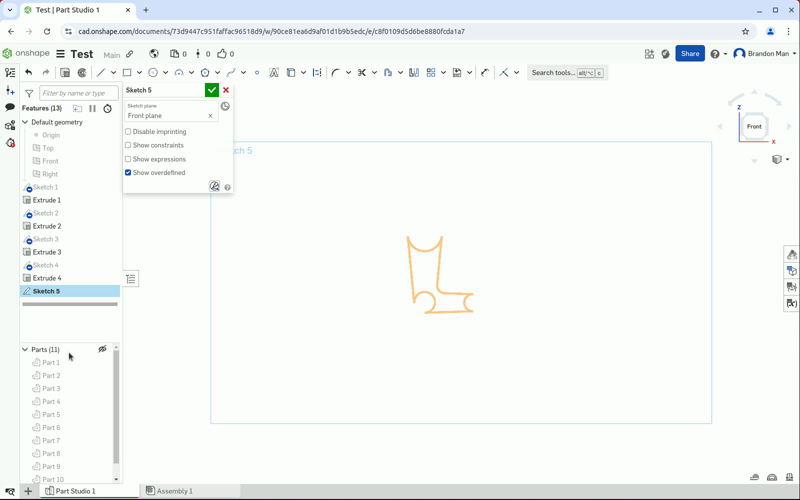
key(c)
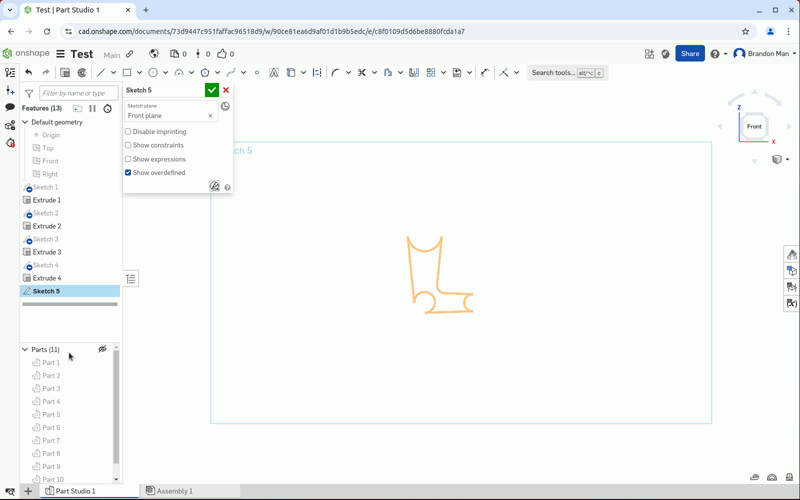
key_down(shift)
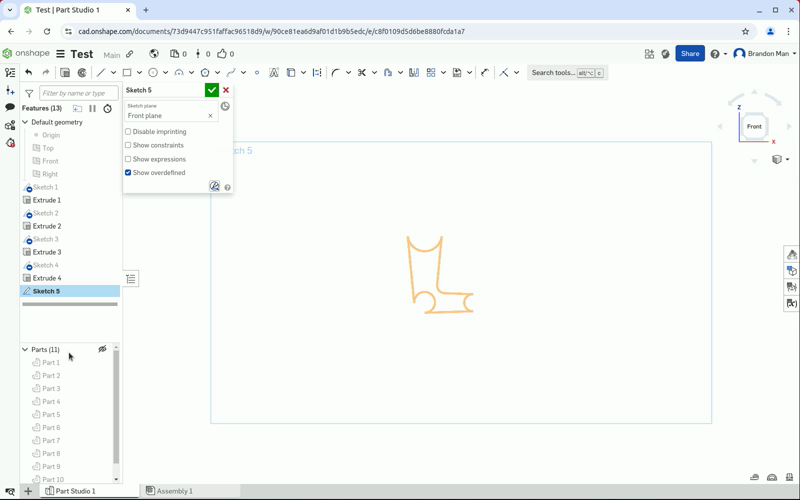
mouse_move(425, 303)
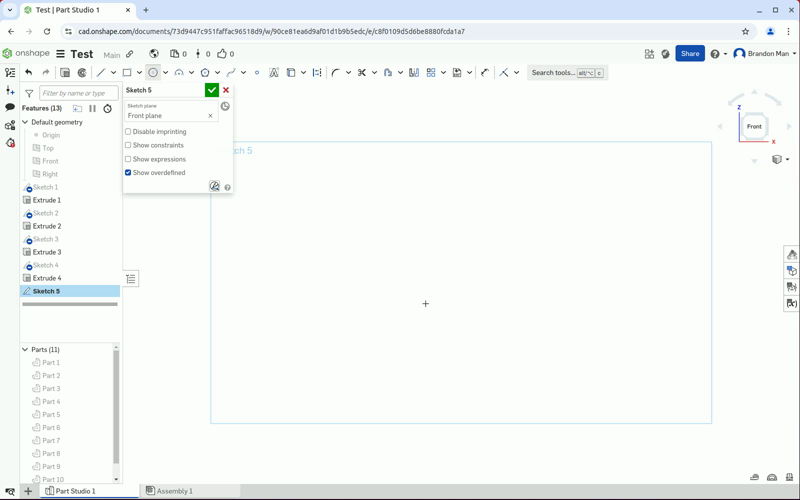
click(425, 303)
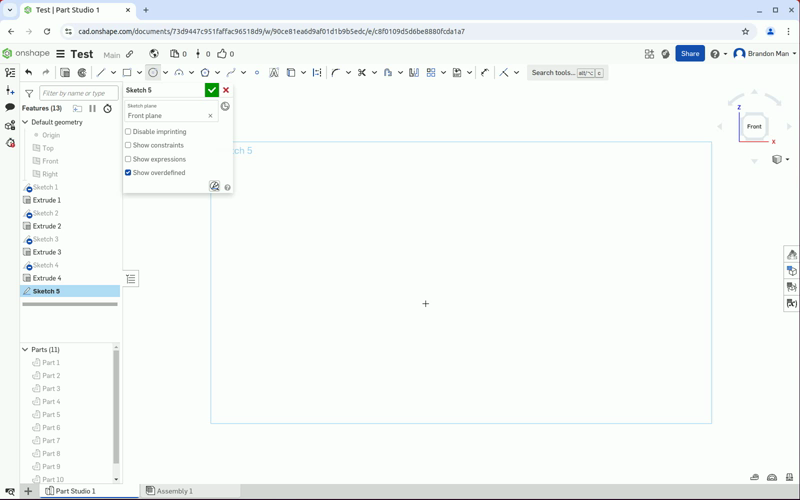
key_up(shift)
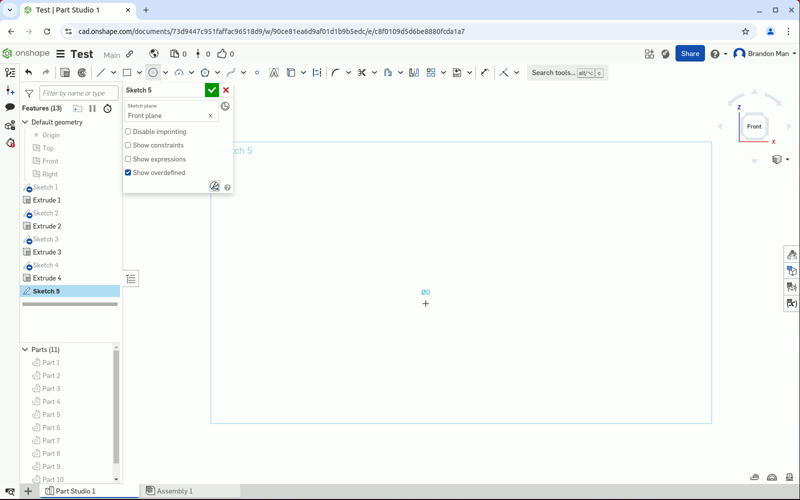
mouse_move(436, 303)
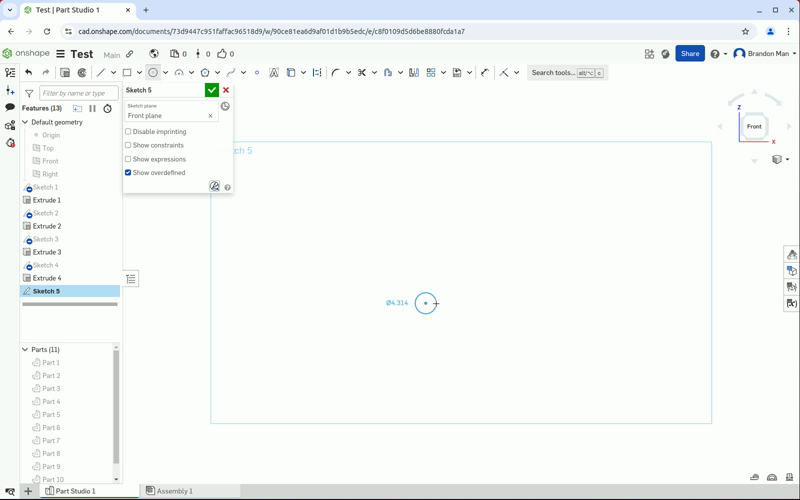
click(436, 303)
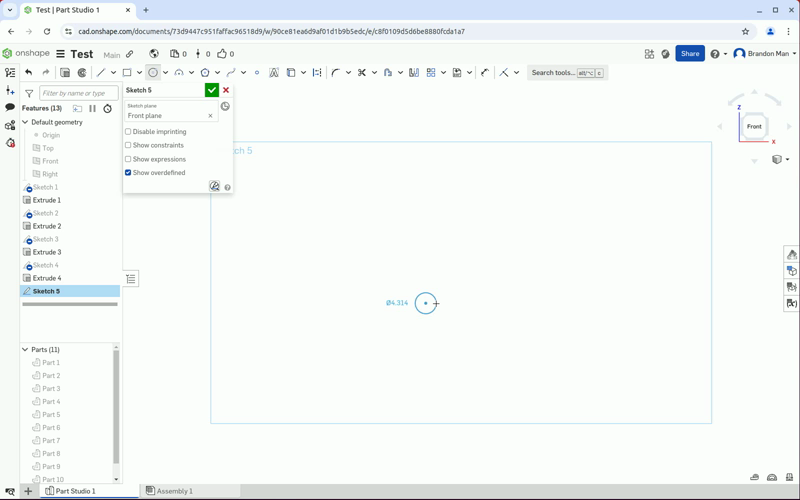
key(esc)
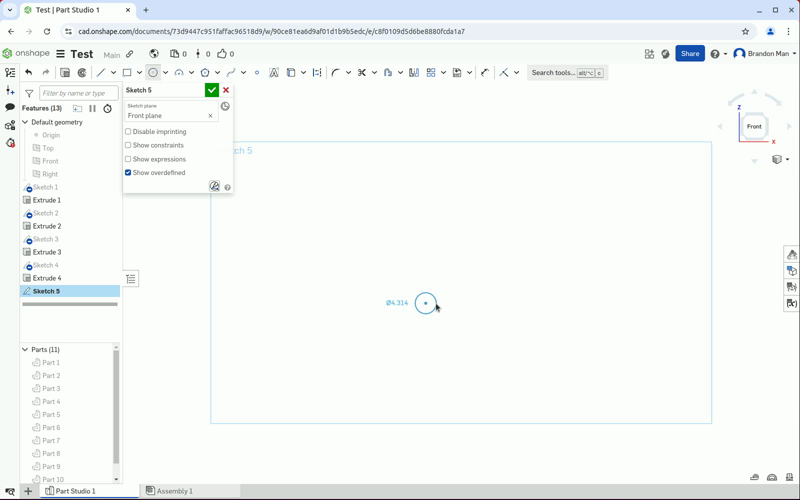
key(c)
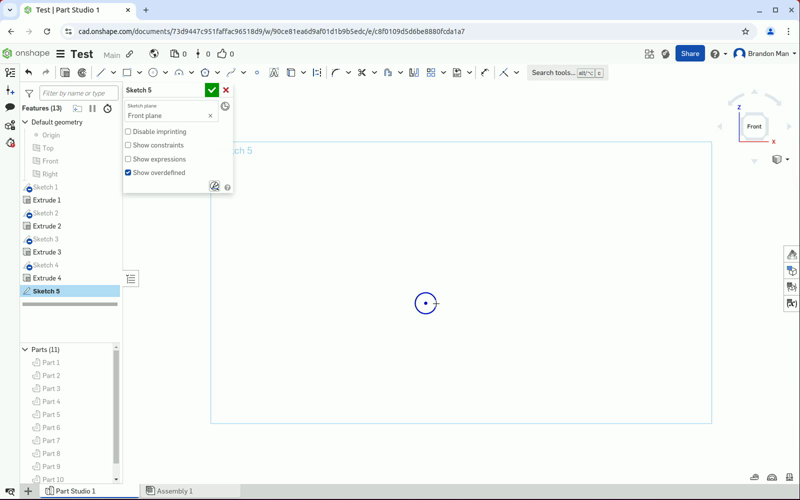
key_down(shift)
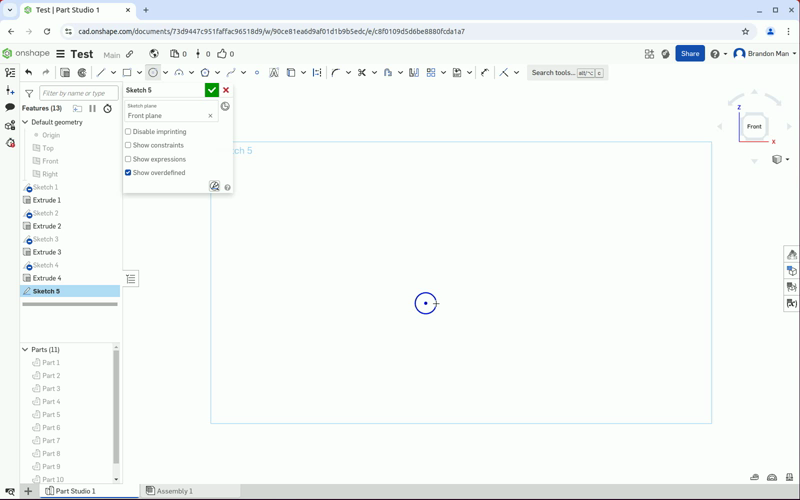
mouse_move(425, 303)
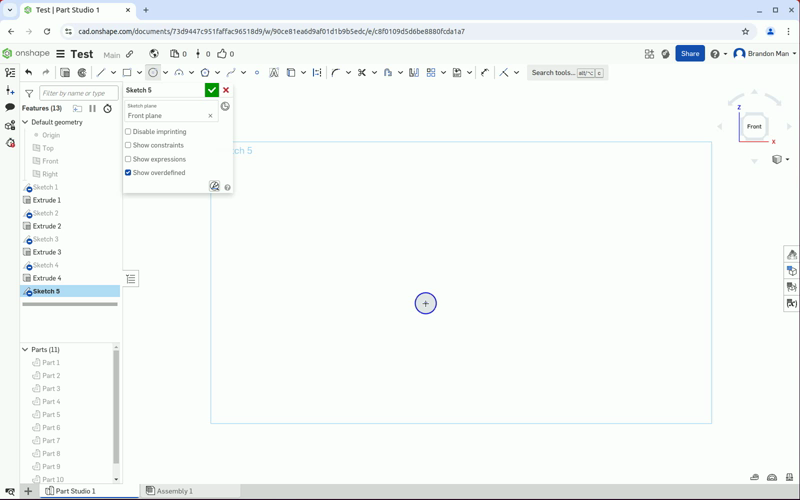
click(425, 303)
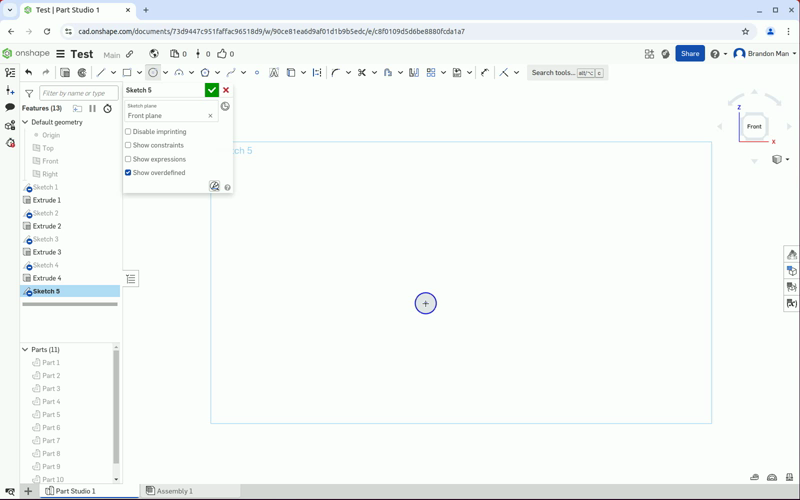
key_up(shift)
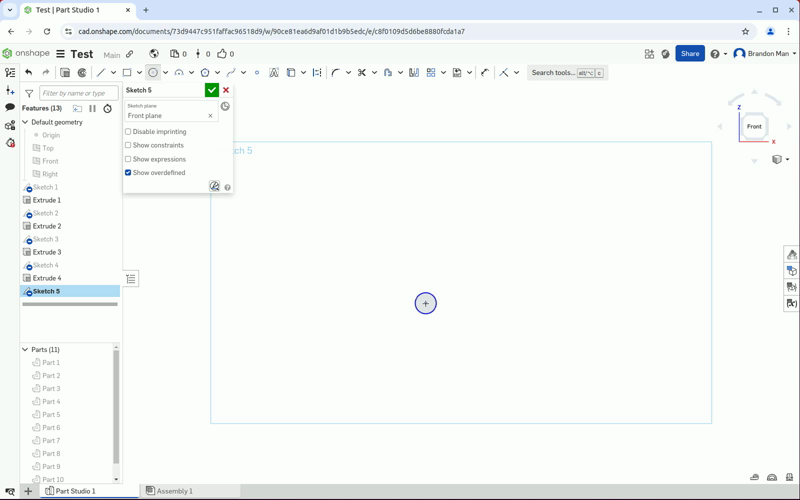
mouse_move(429, 303)
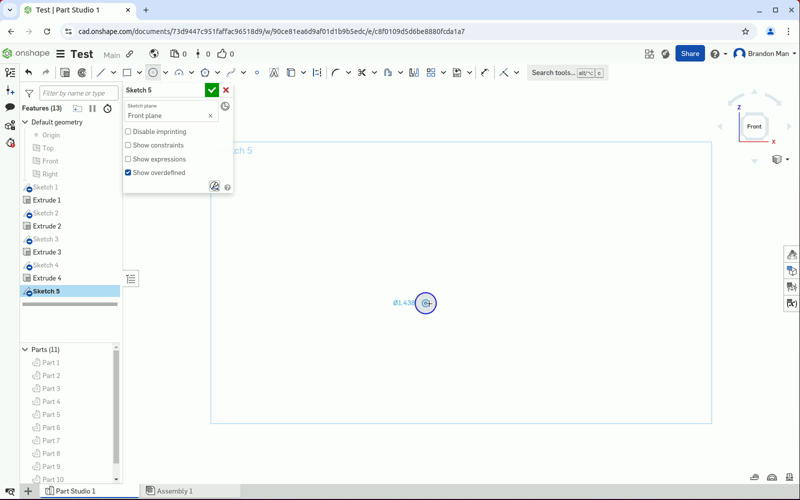
scroll(6)
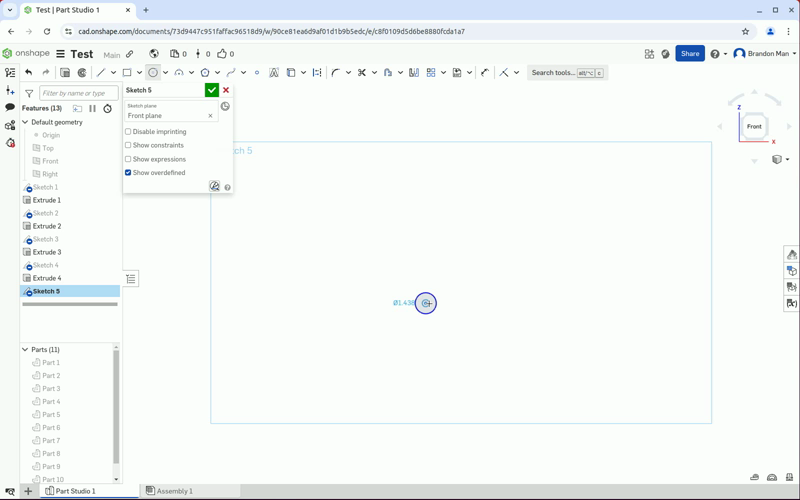
scroll(6)
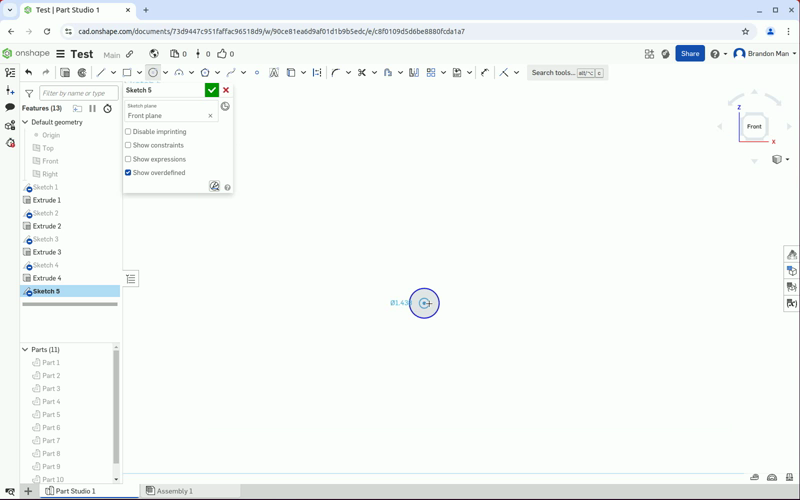
scroll(6)
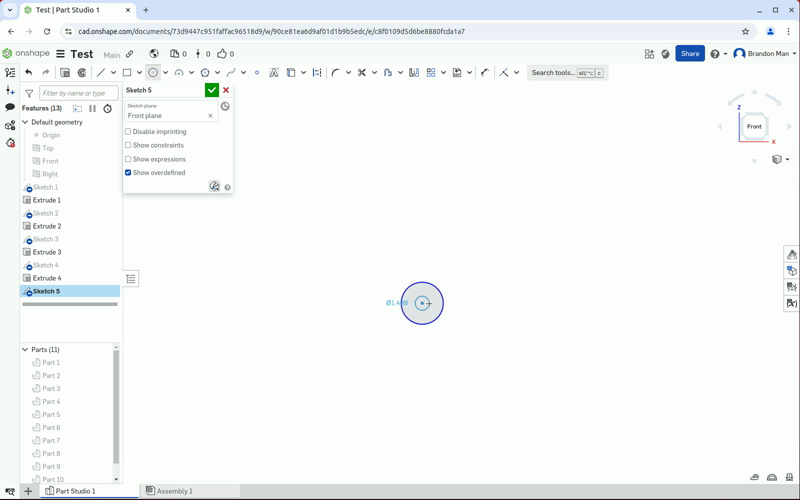
scroll(6)
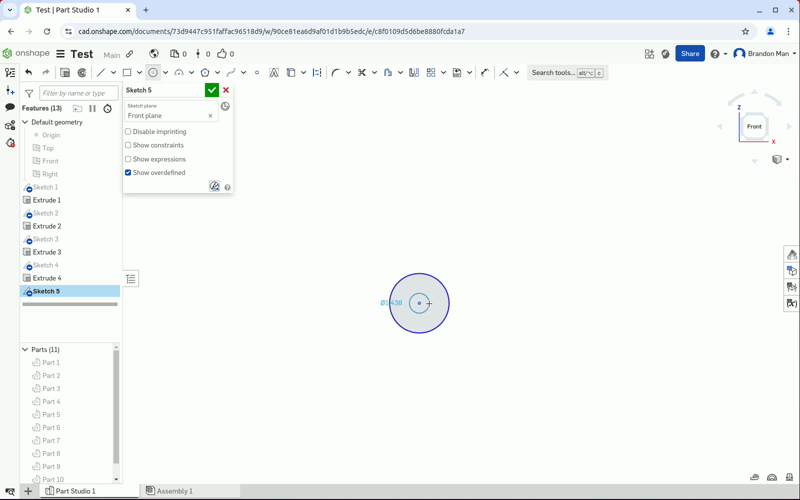
scroll(6)
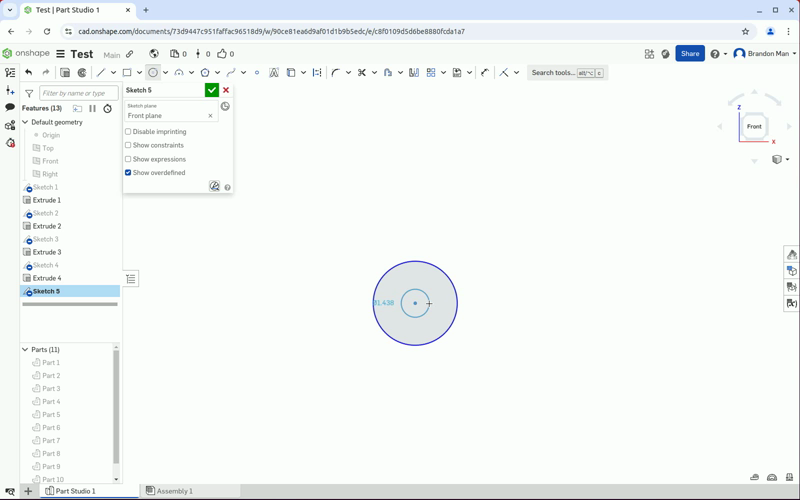
scroll(6)
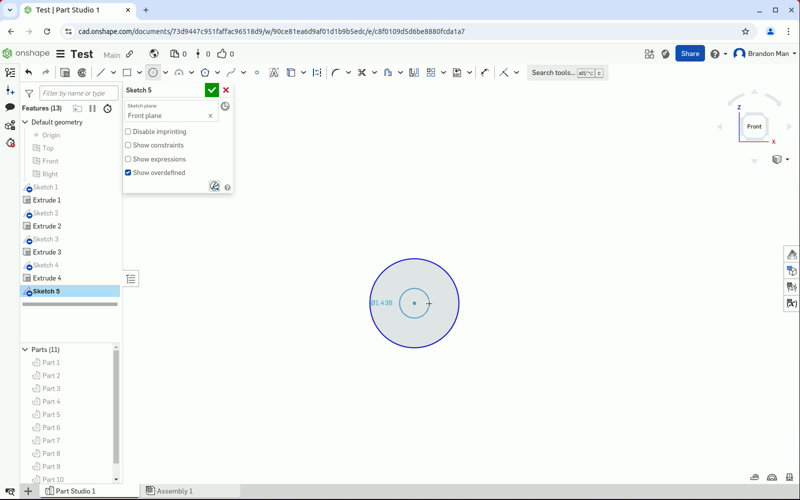
scroll(6)
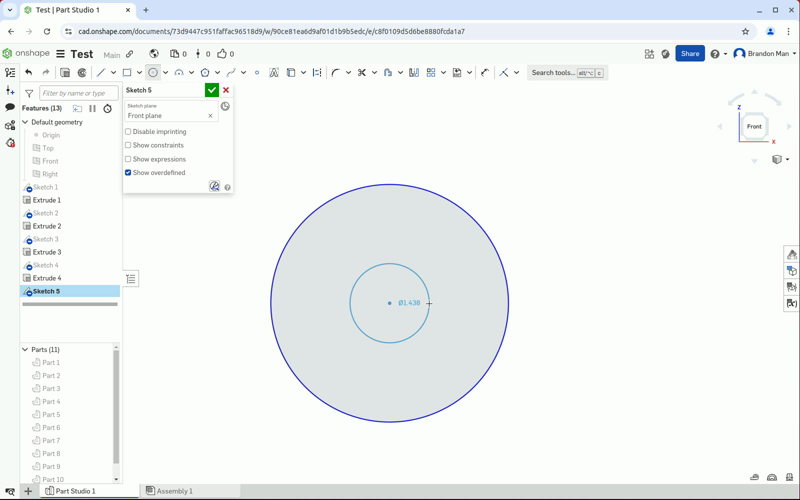
click(429, 303)
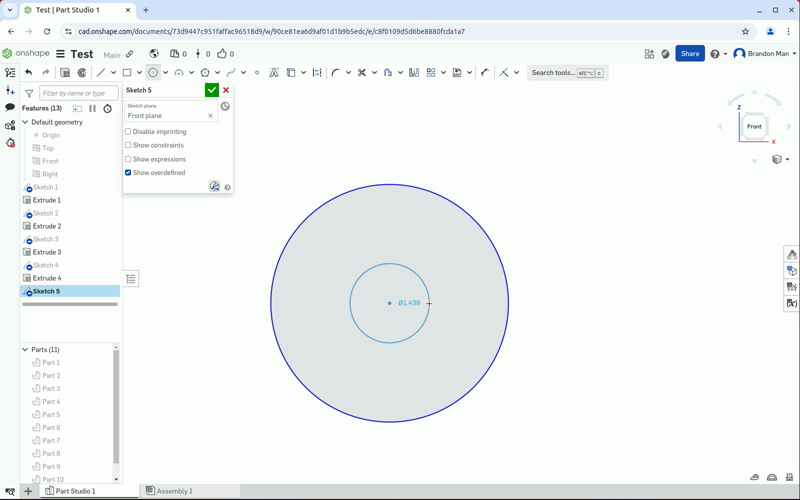
scroll(-6)
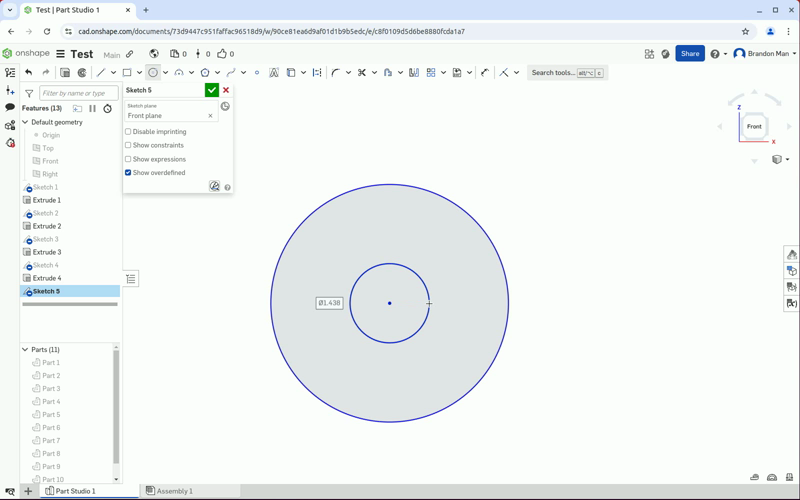
scroll(-6)
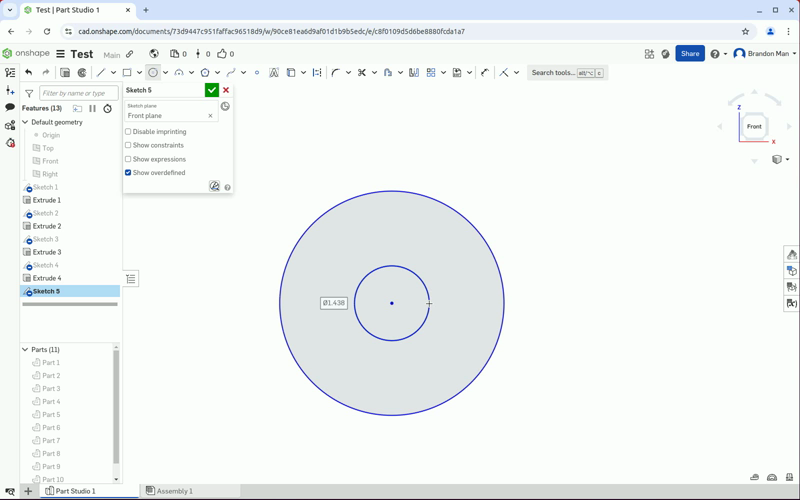
scroll(-6)
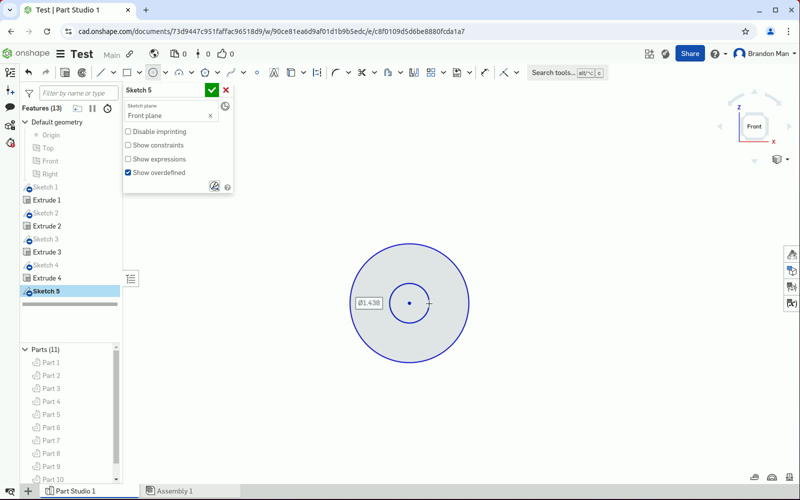
scroll(-6)
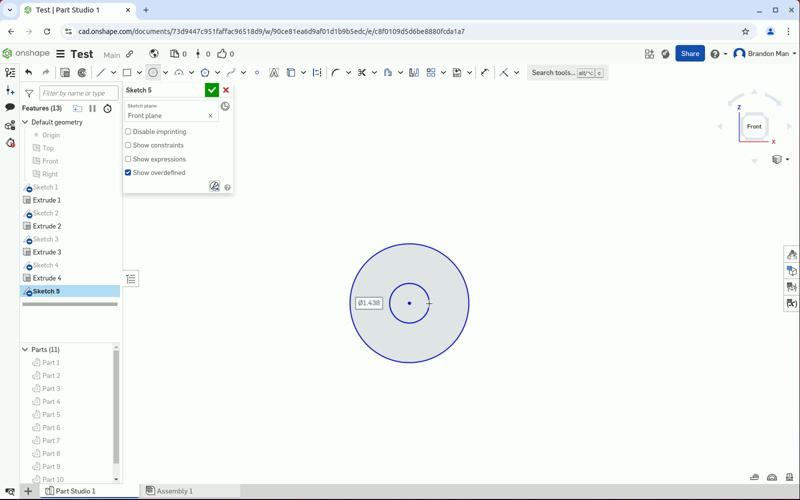
scroll(-6)
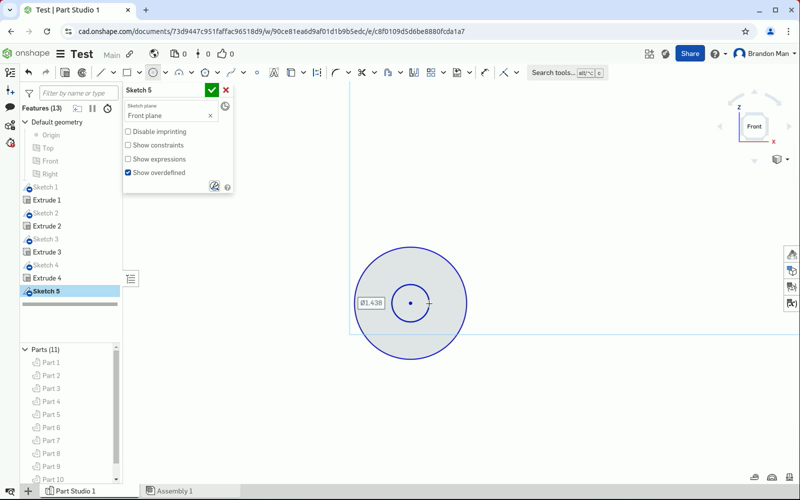
scroll(-6)
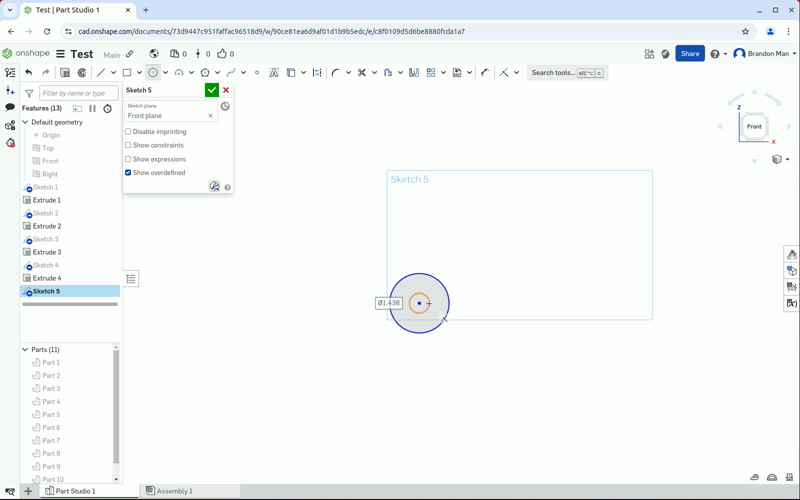
scroll(-6)
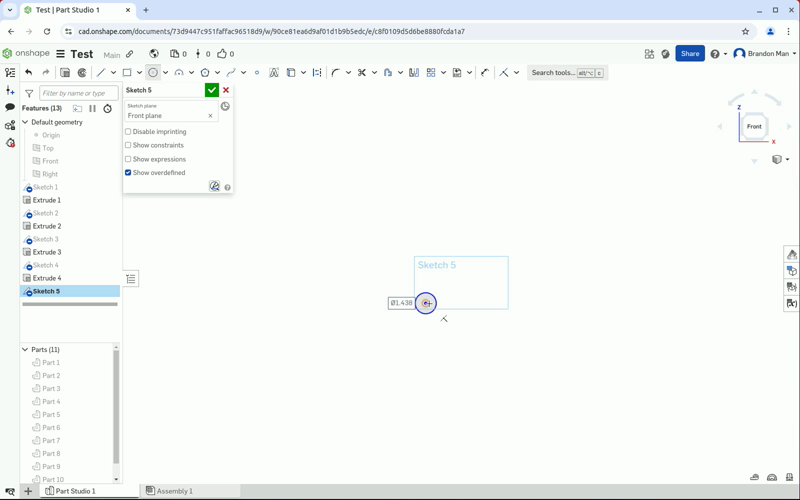
key(esc)
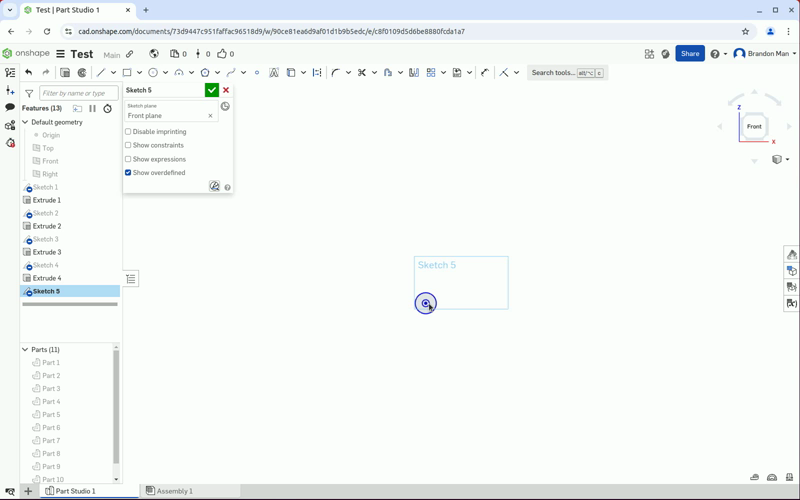
mouse_move(422, 308)
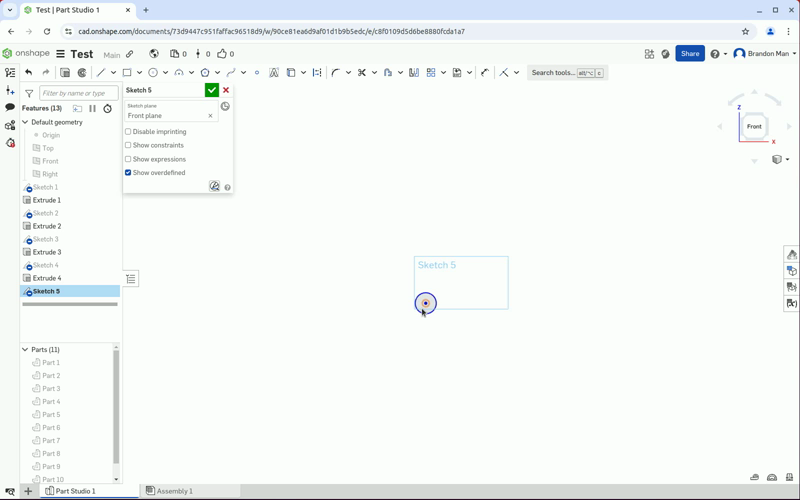
scroll(6)
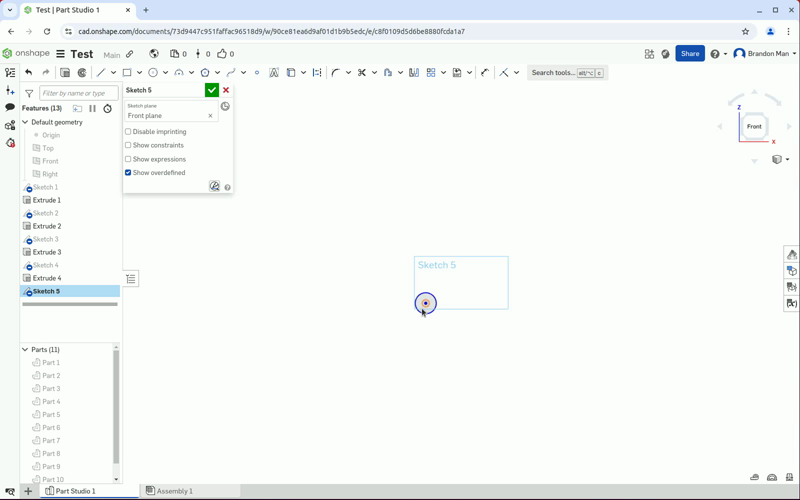
scroll(6)
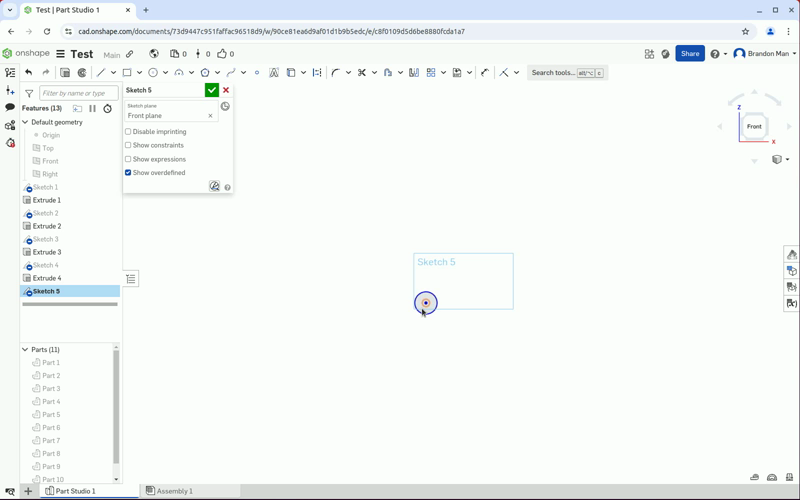
scroll(6)
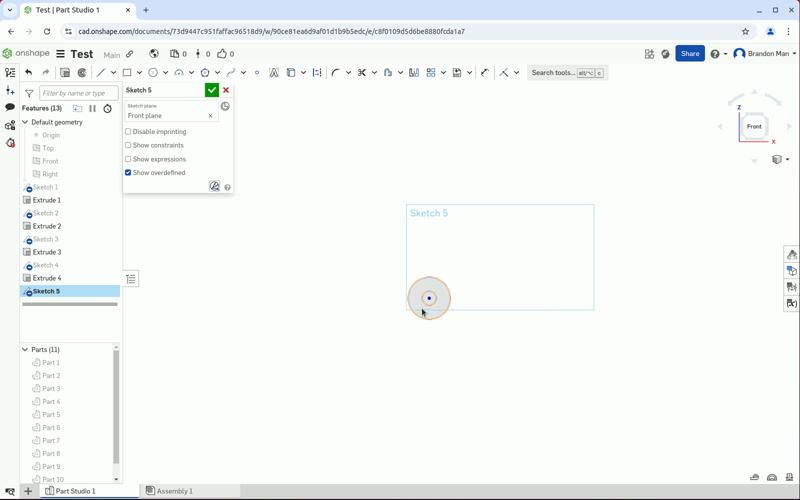
scroll(6)
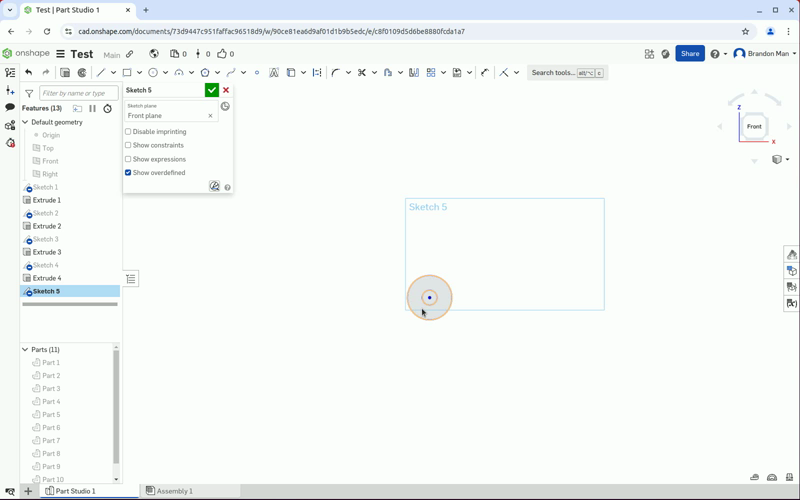
scroll(6)
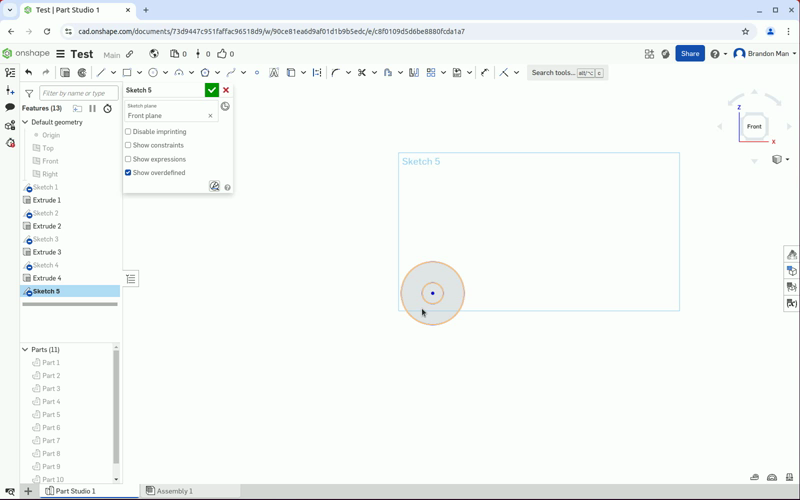
scroll(6)
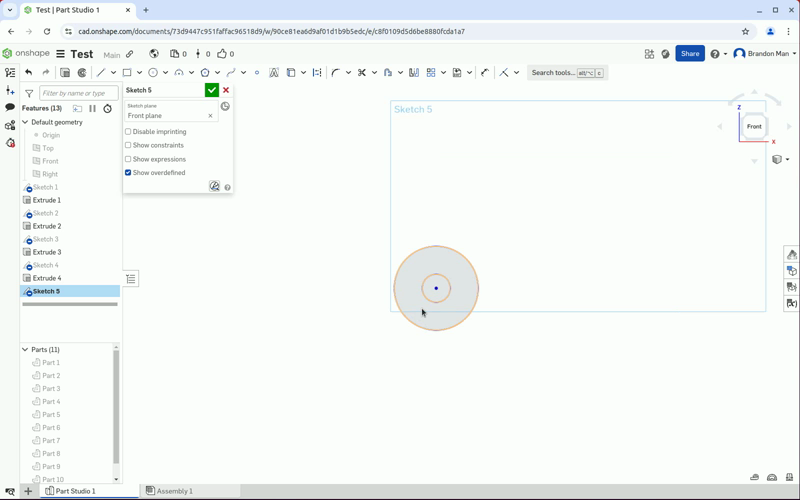
scroll(6)
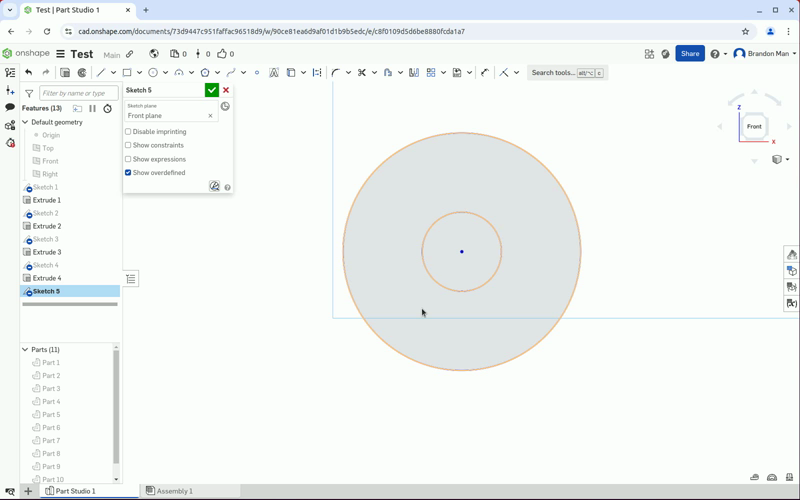
click(422, 308)
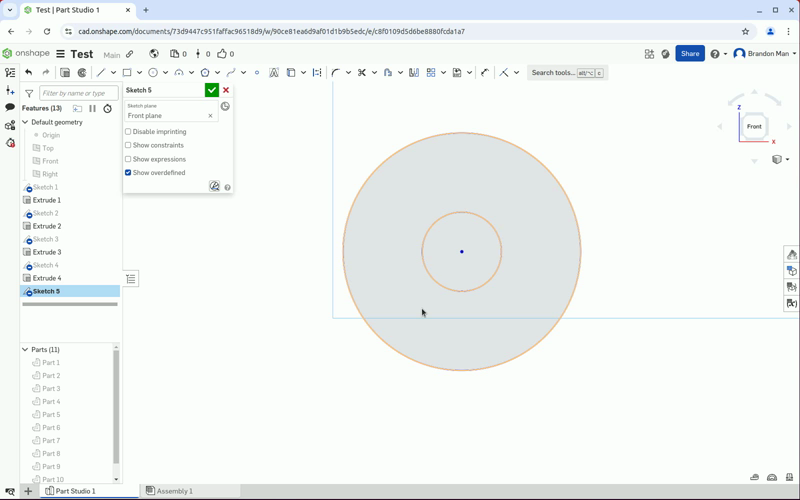
scroll(-6)
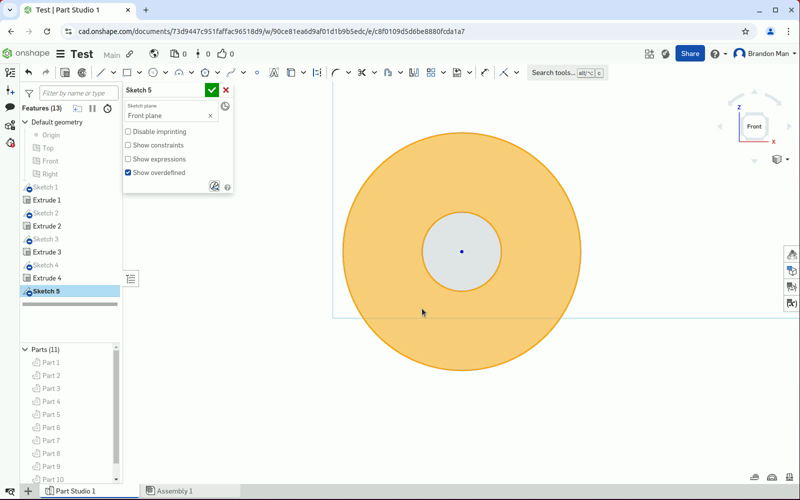
scroll(-6)
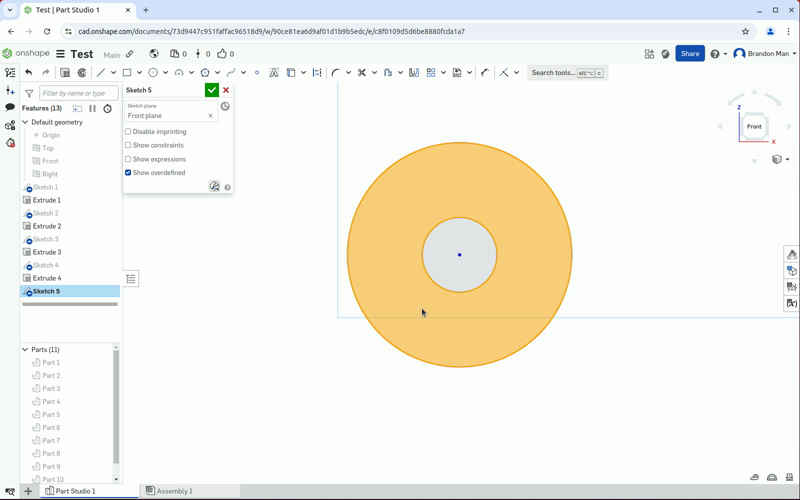
scroll(-6)
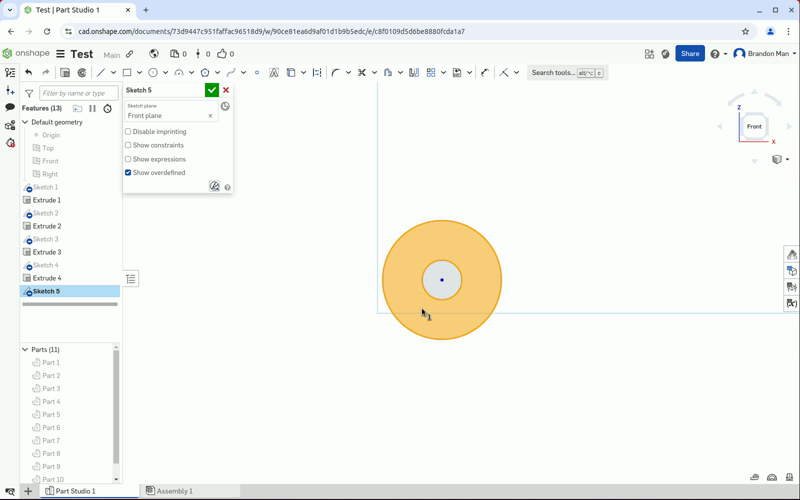
scroll(-6)
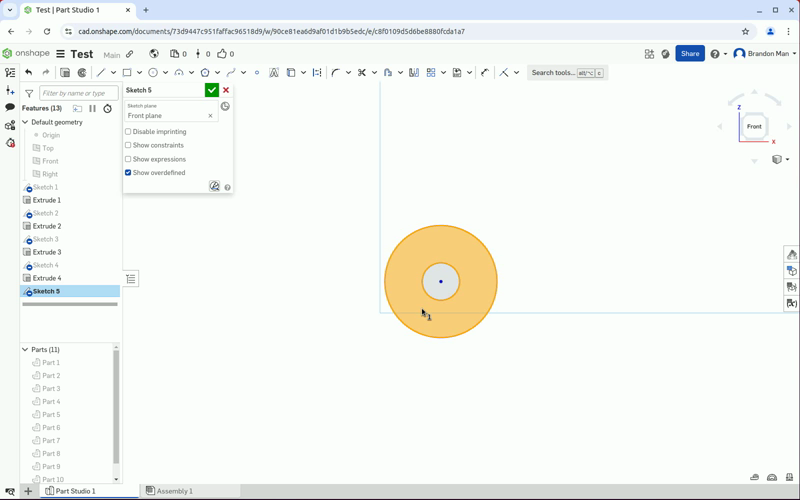
scroll(-6)
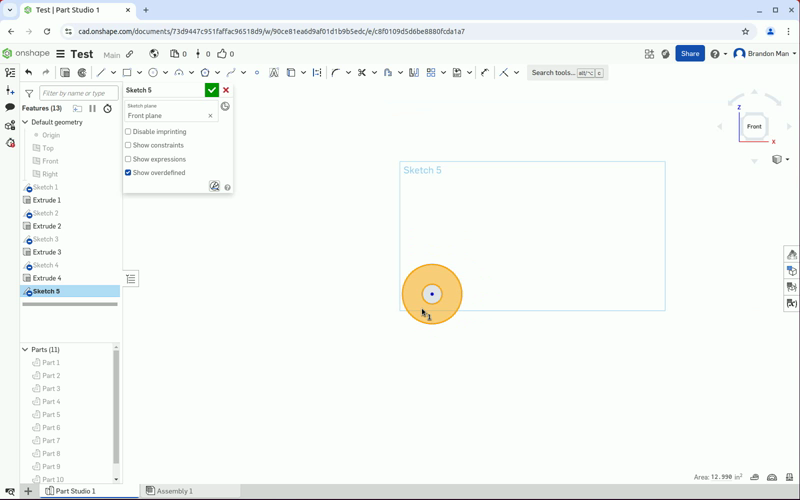
scroll(-6)
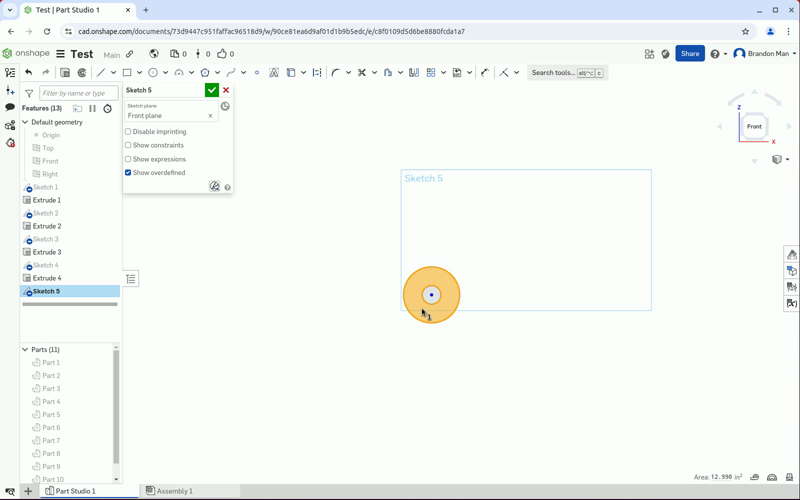
scroll(-6)
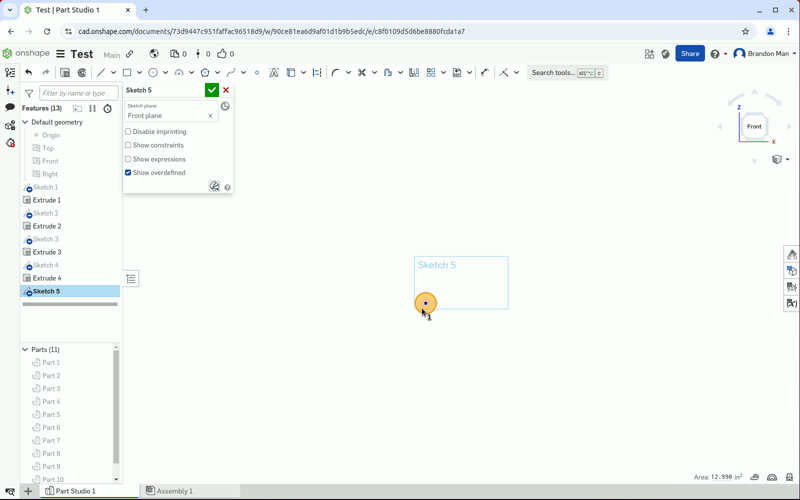
mouse_move(69, 352)
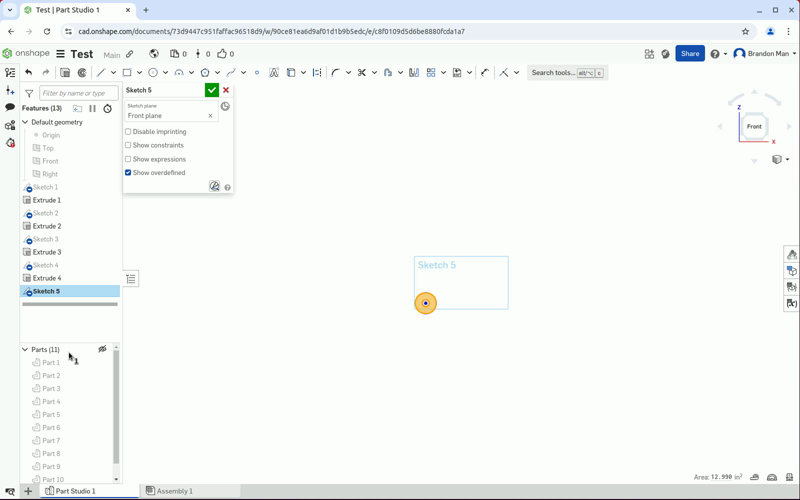
key(shift+y)
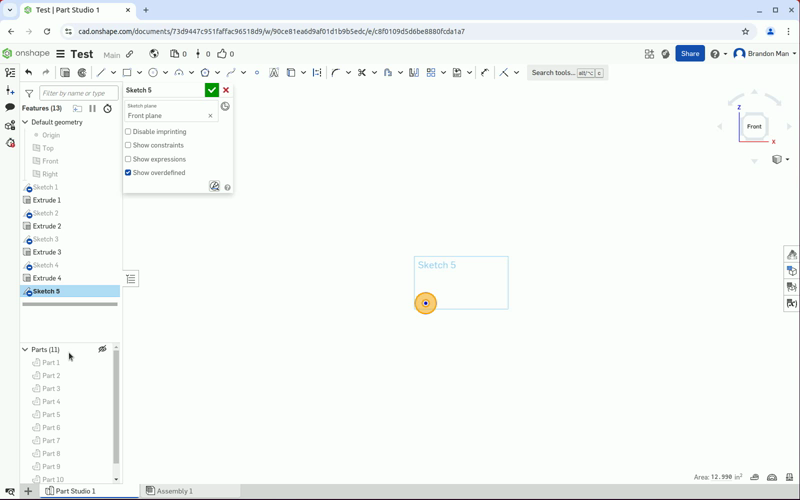
key(shift+e)
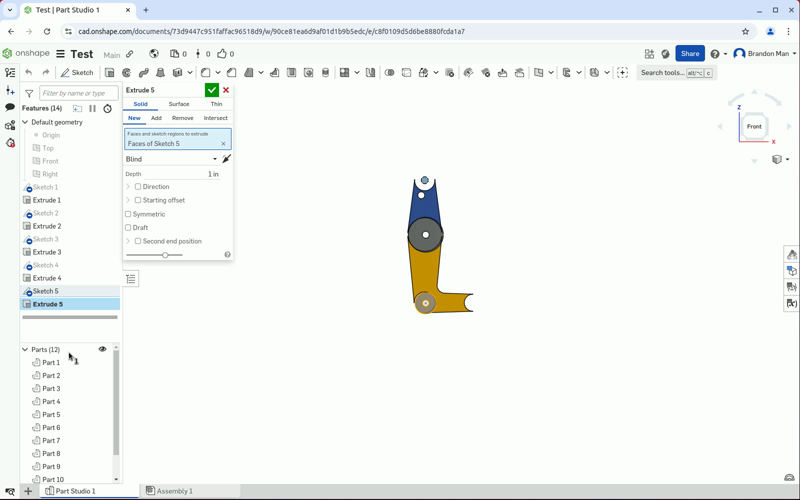
mouse_move(143, 106)
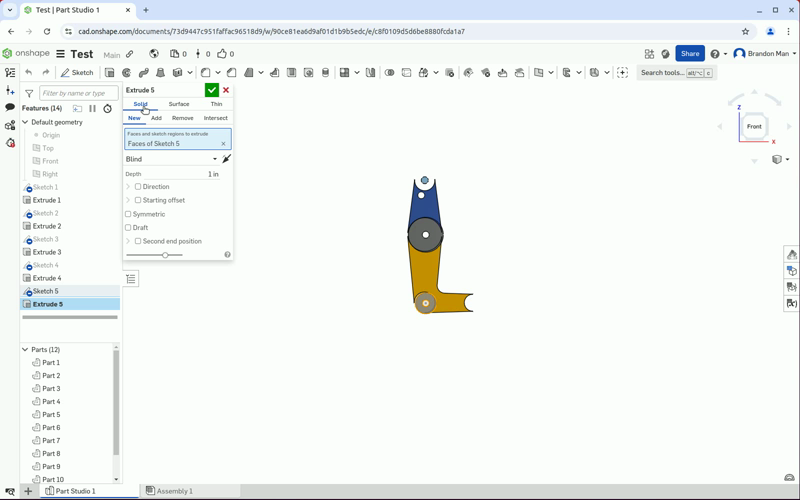
click(143, 106)
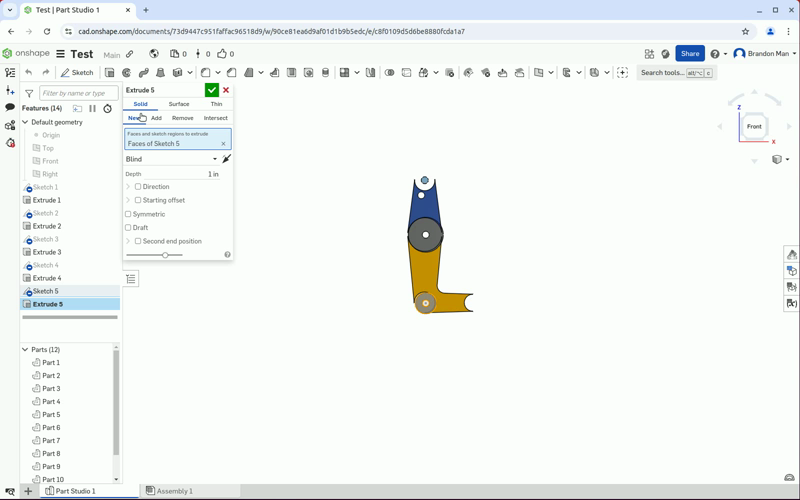
mouse_move(137, 120)
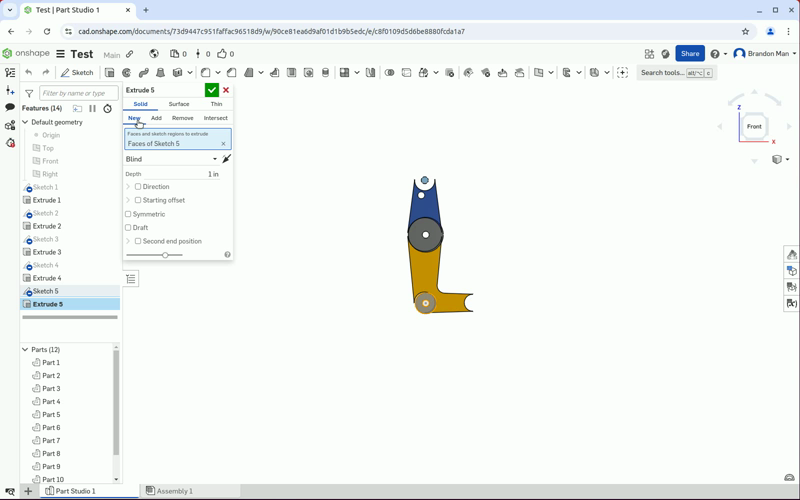
click(137, 120)
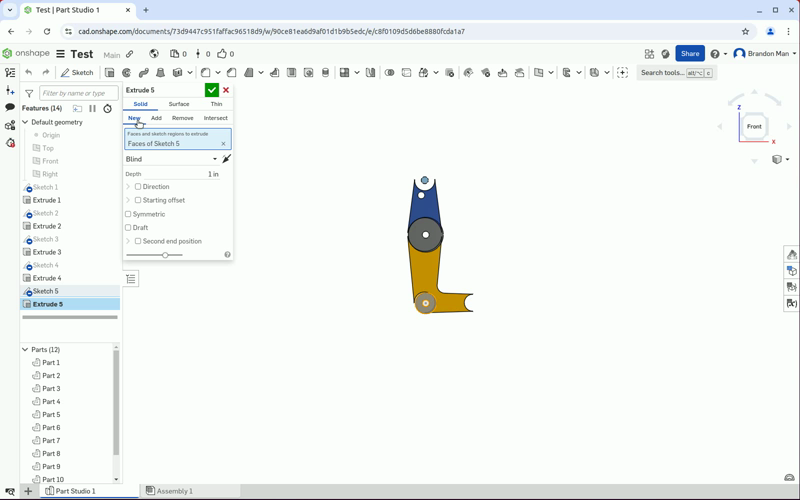
key(tab, 4)
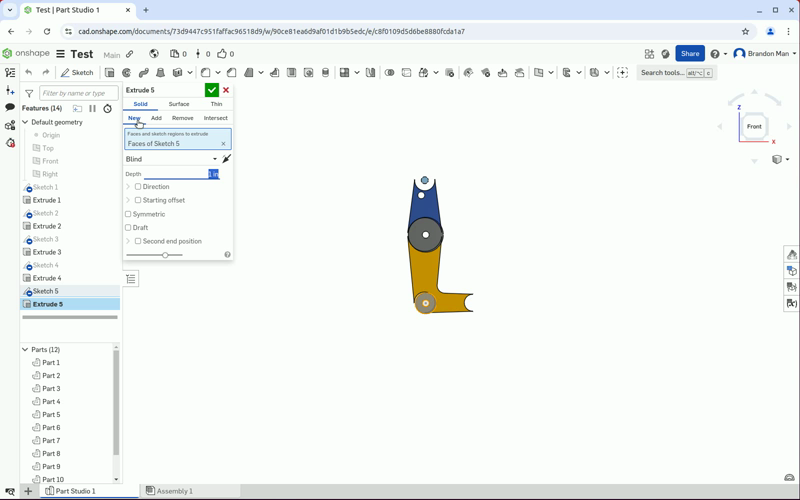
text(0.722)
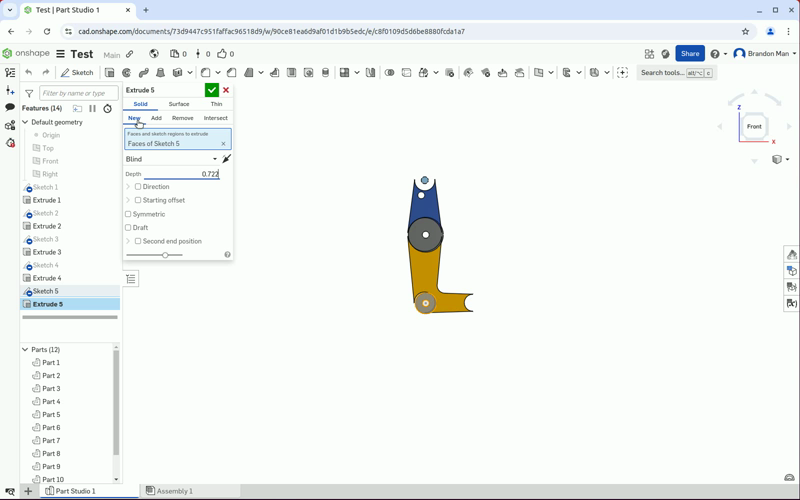
key(enter)
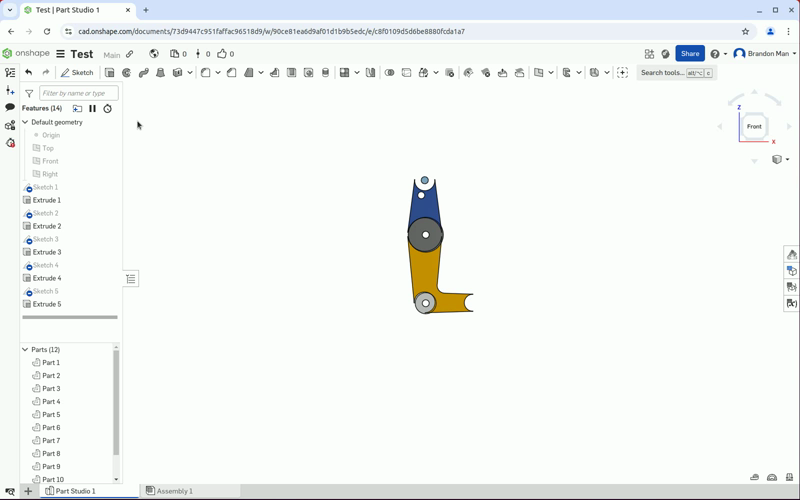
key(shift+h)
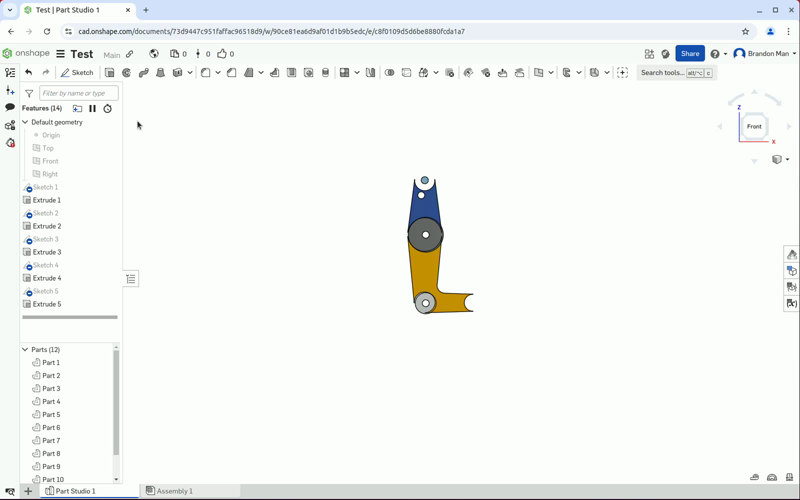
key(shift+h)
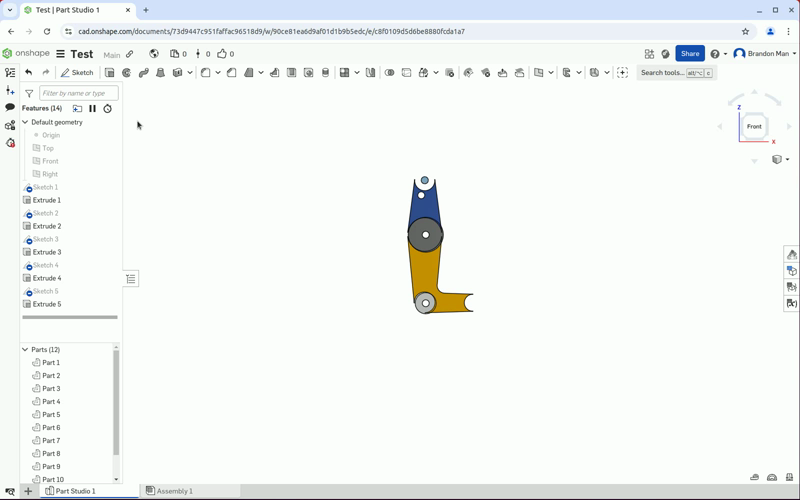
mouse_move(73, 189)
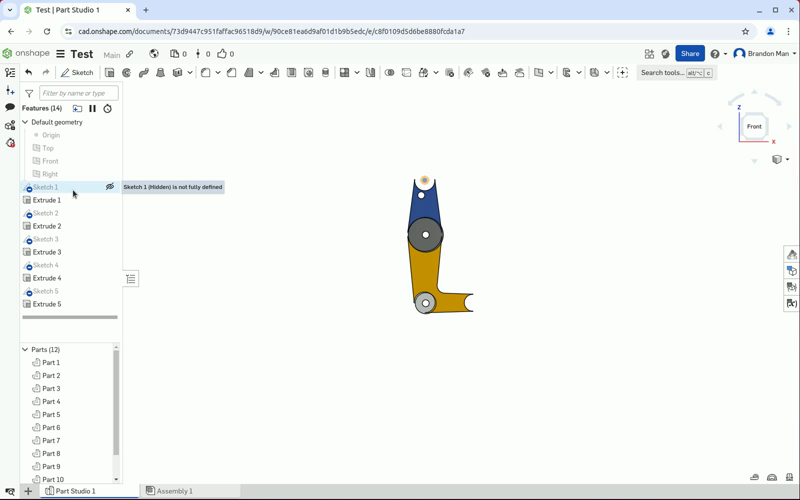
click(73, 189)
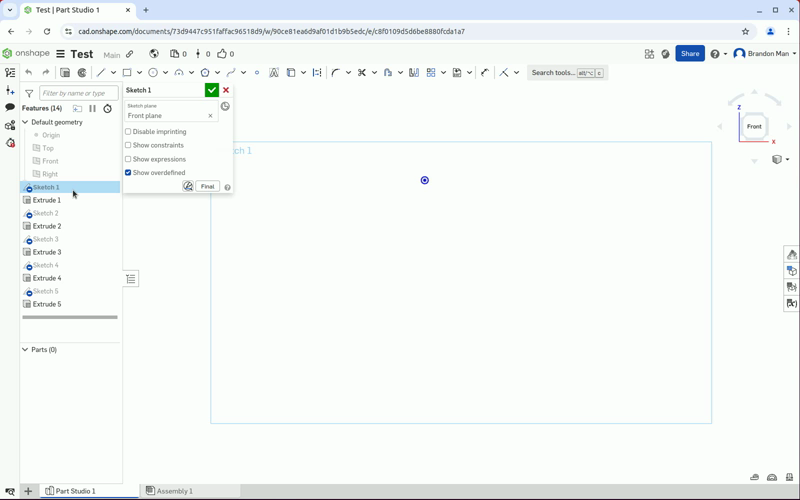
mouse_move(229, 92)
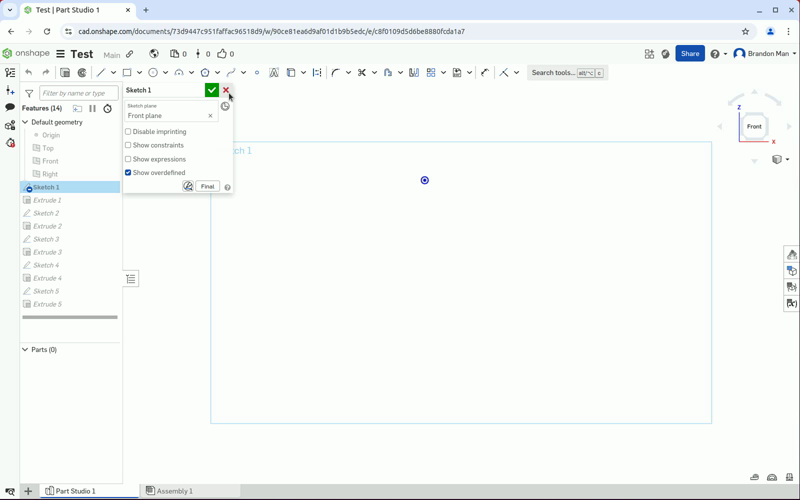
click(229, 92)
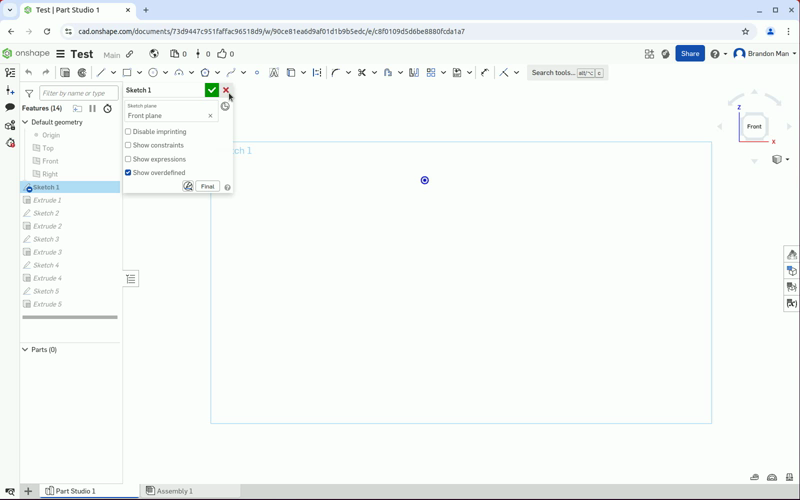
key(shift+s)
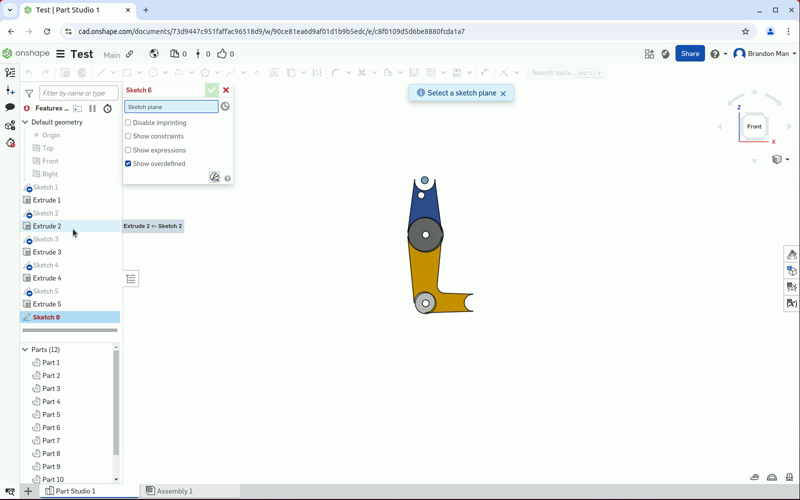
scroll(3)
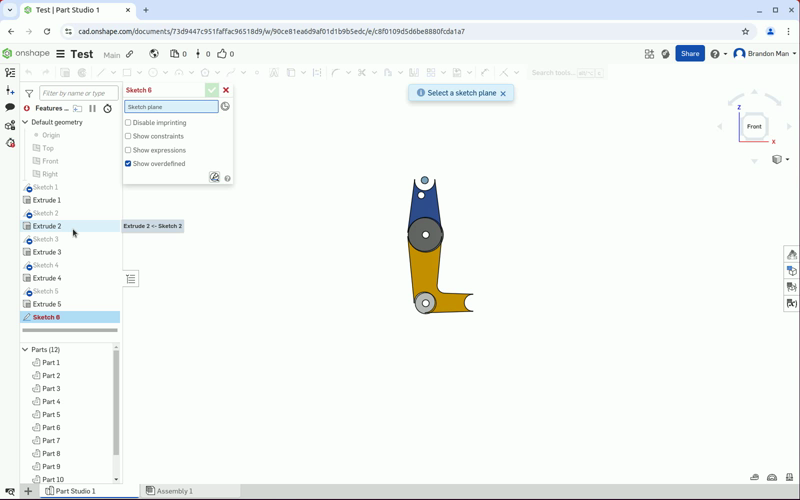
mouse_move(73, 163)
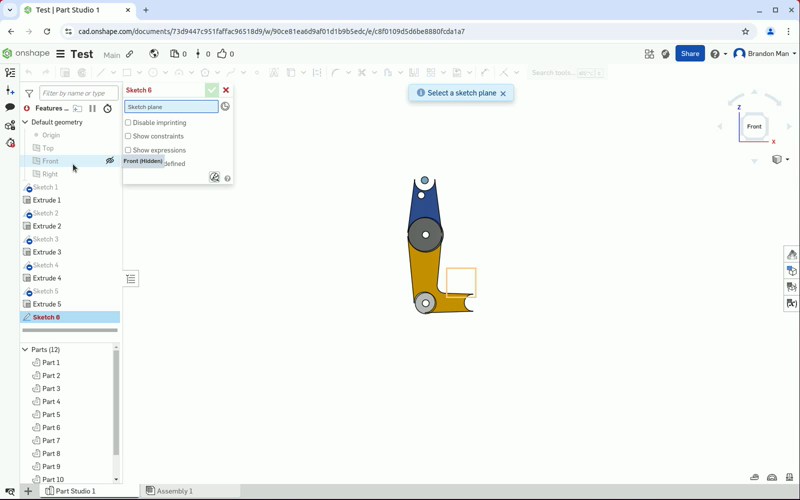
click(73, 163)
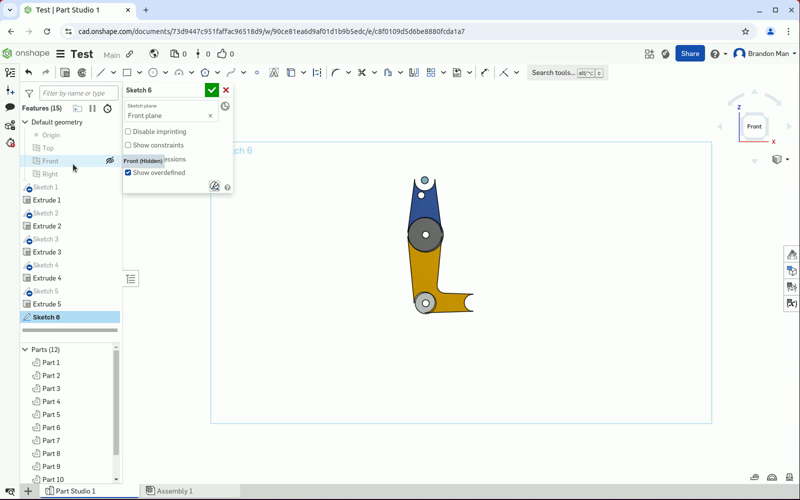
mouse_move(69, 352)
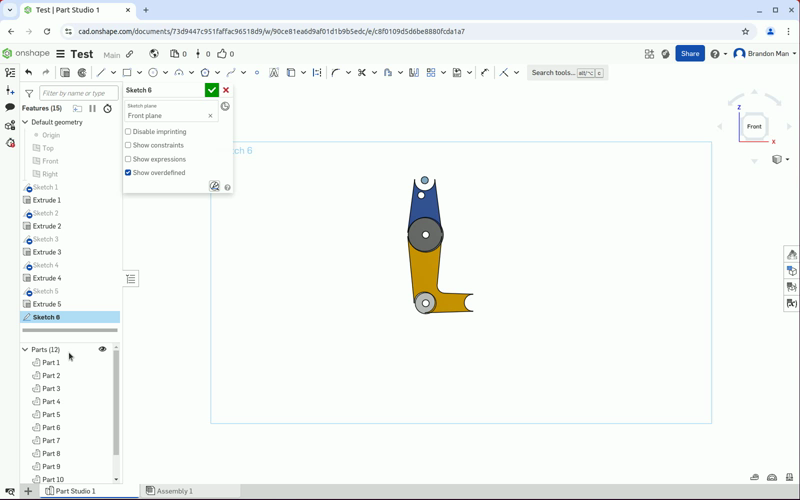
key(y)
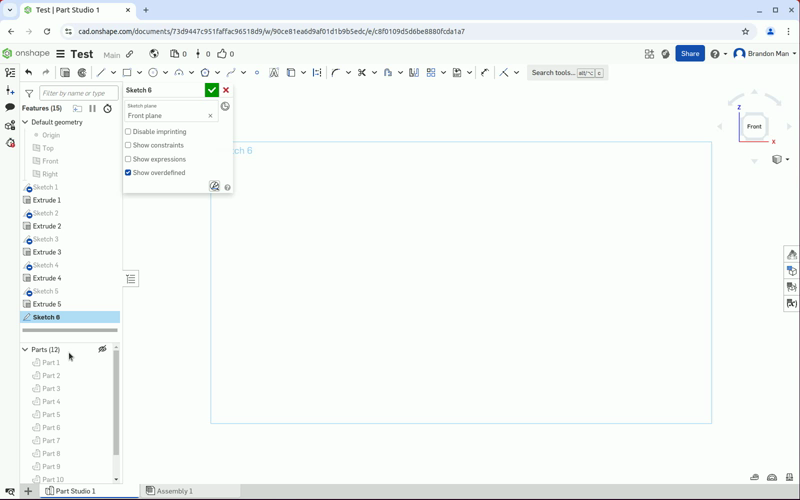
key(c)
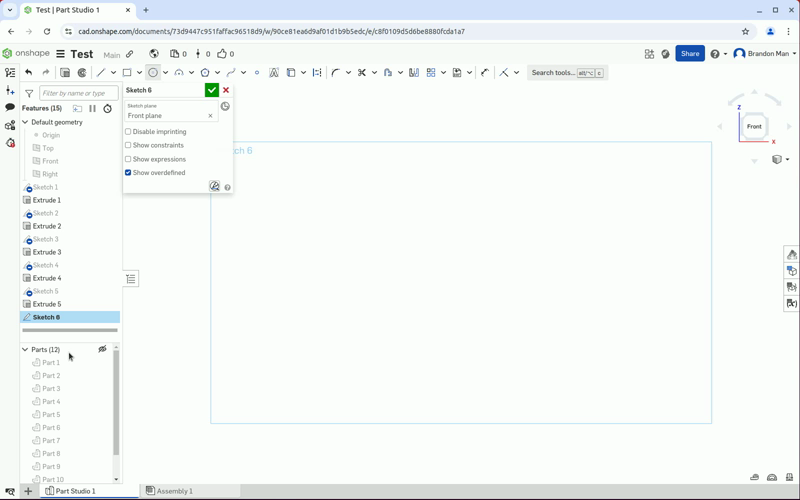
key_down(shift)
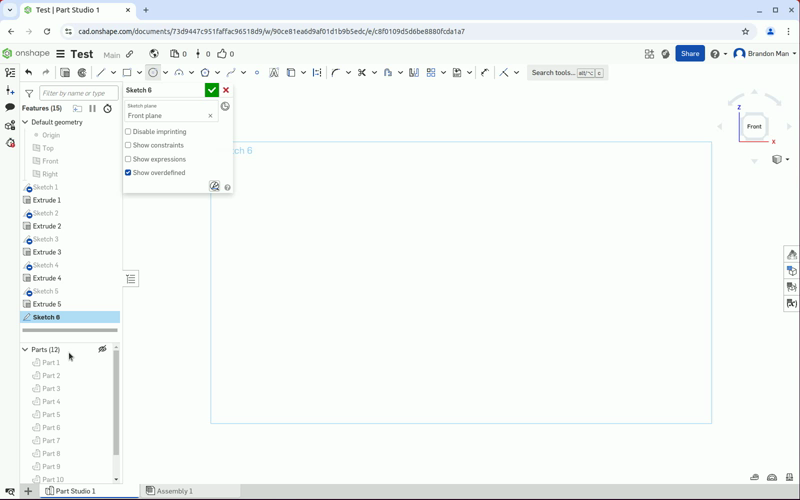
mouse_move(473, 303)
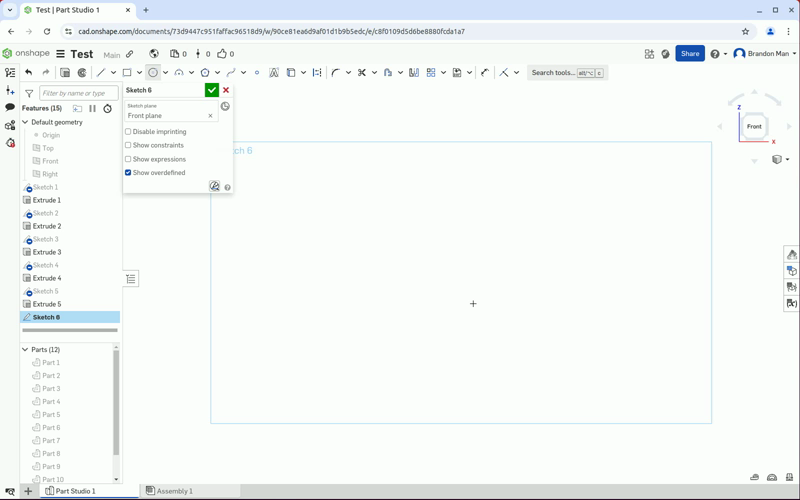
click(473, 303)
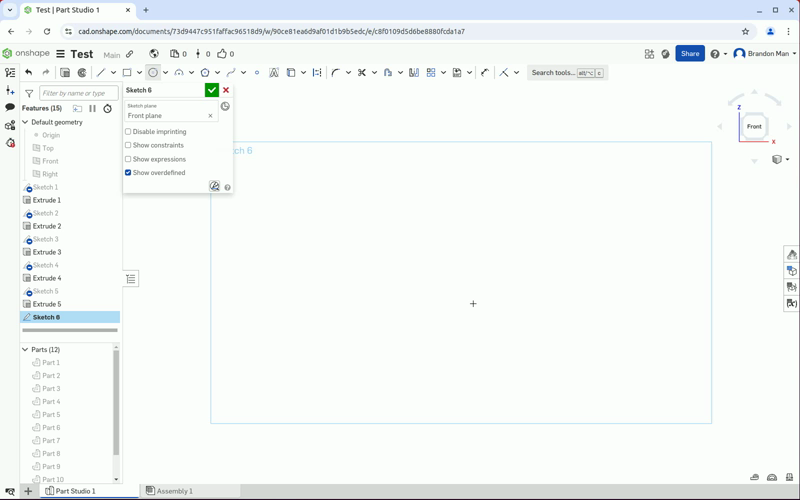
key_up(shift)
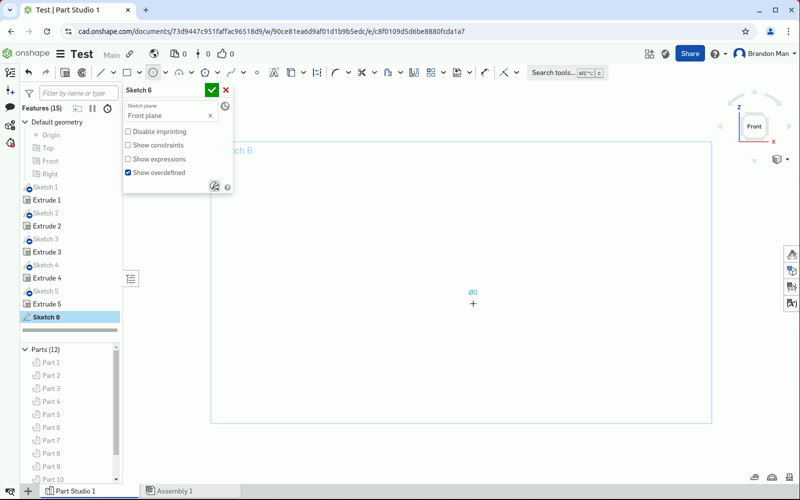
mouse_move(481, 303)
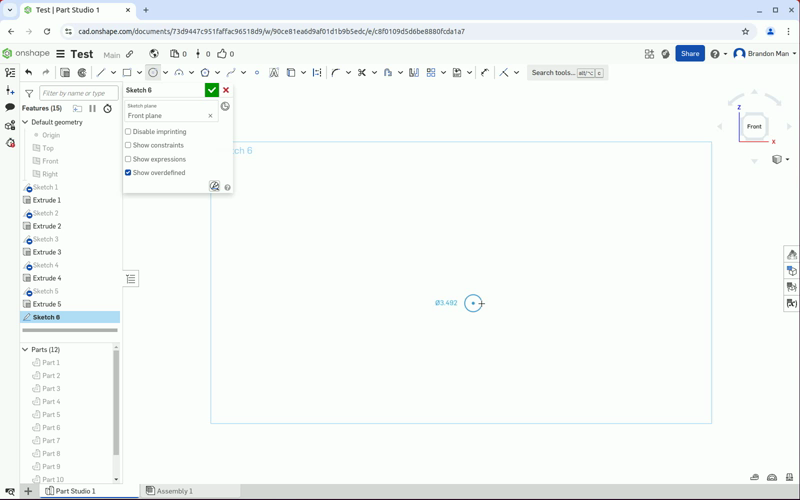
click(481, 303)
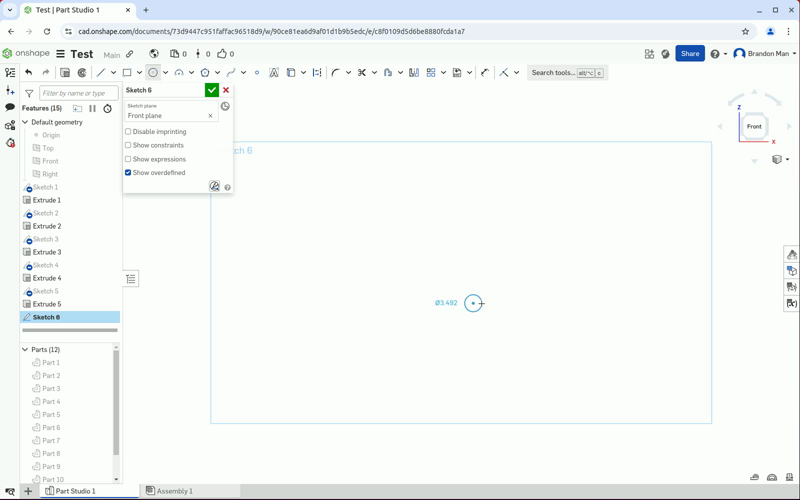
key(esc)
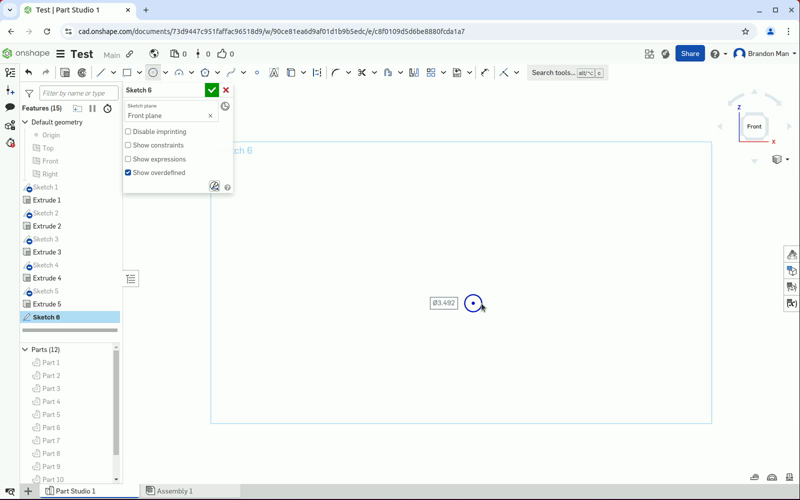
key(c)
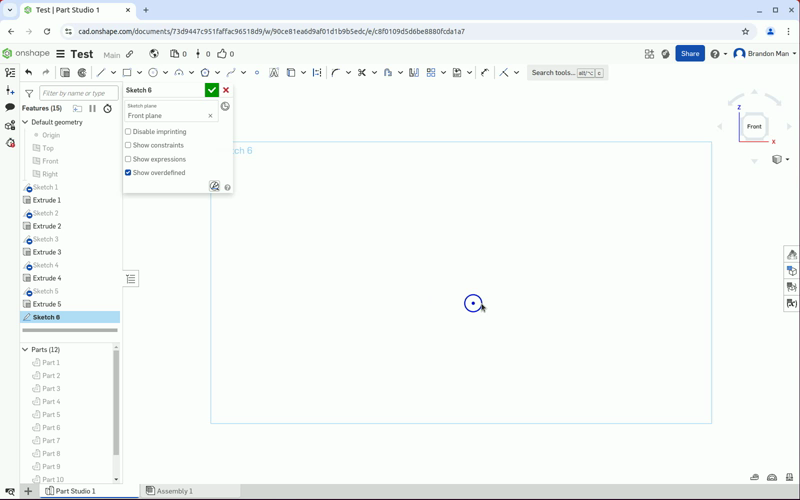
key_down(shift)
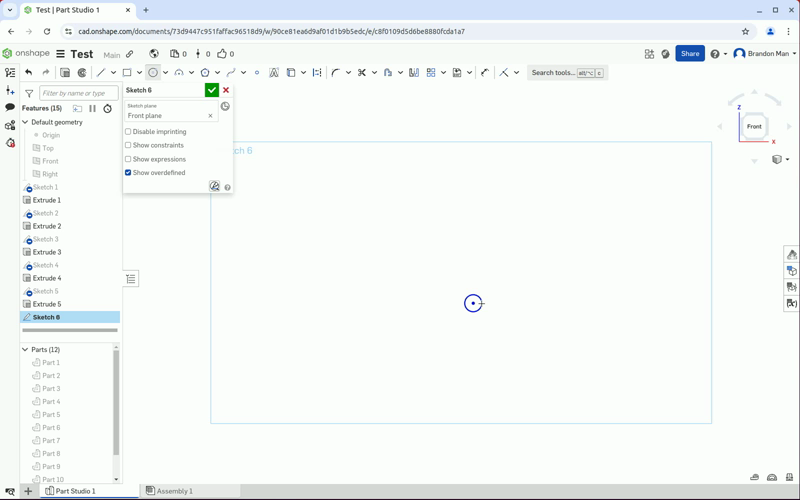
mouse_move(473, 303)
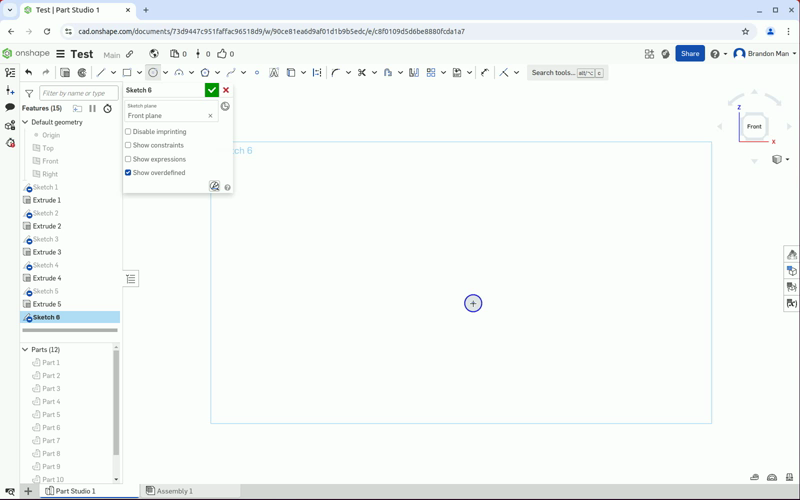
click(473, 303)
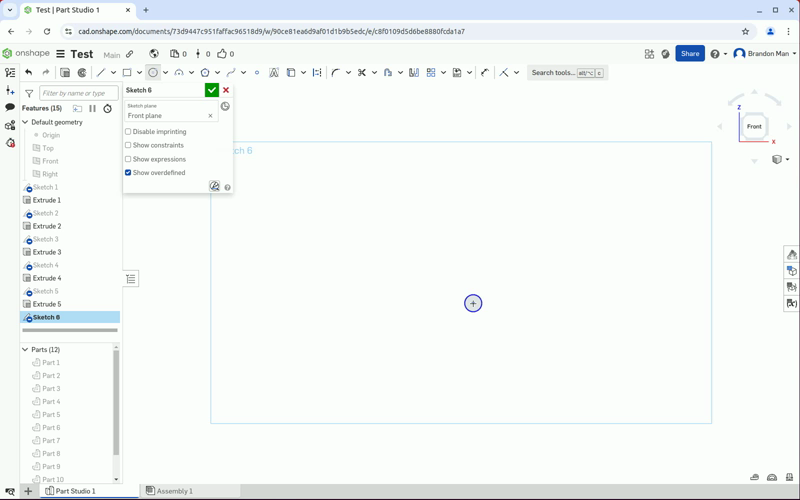
key_up(shift)
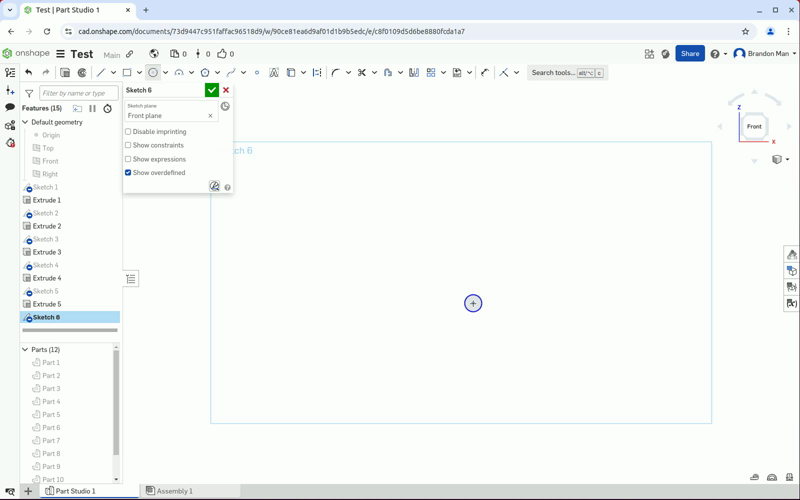
mouse_move(476, 303)
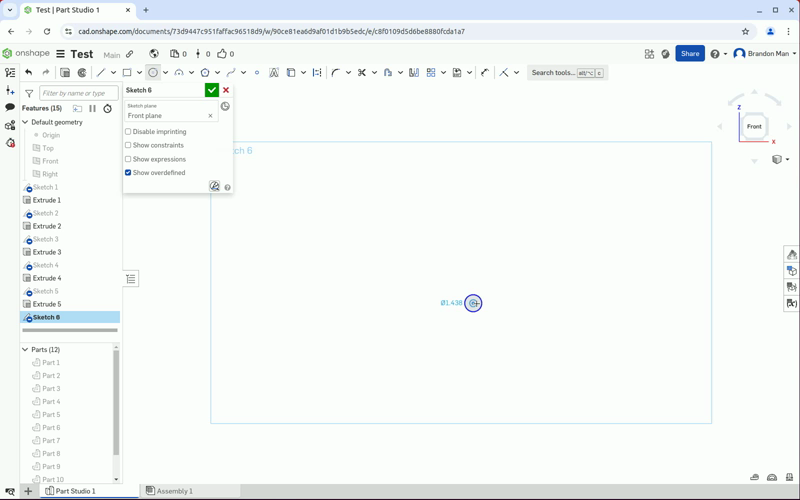
scroll(6)
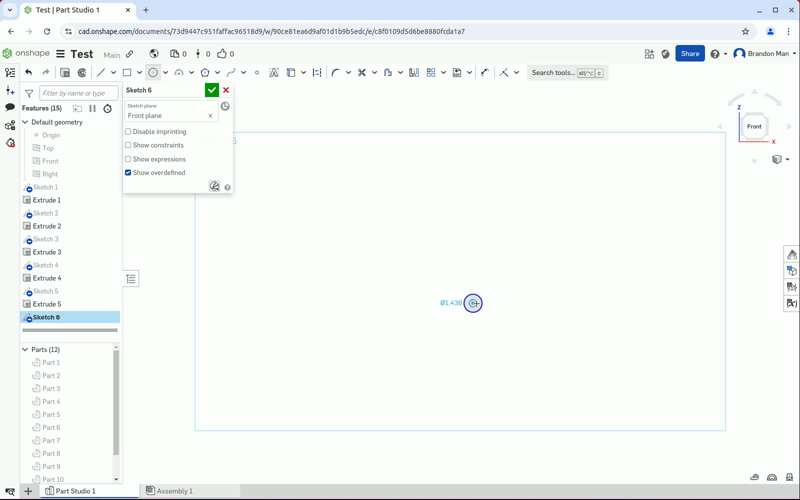
scroll(6)
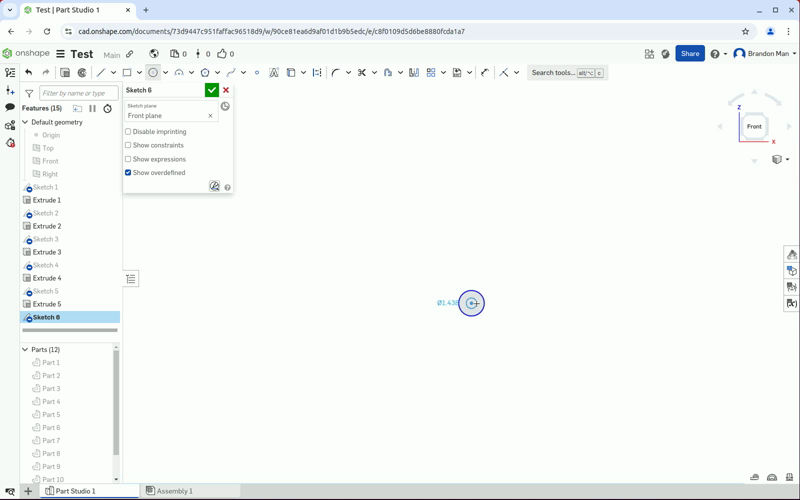
scroll(6)
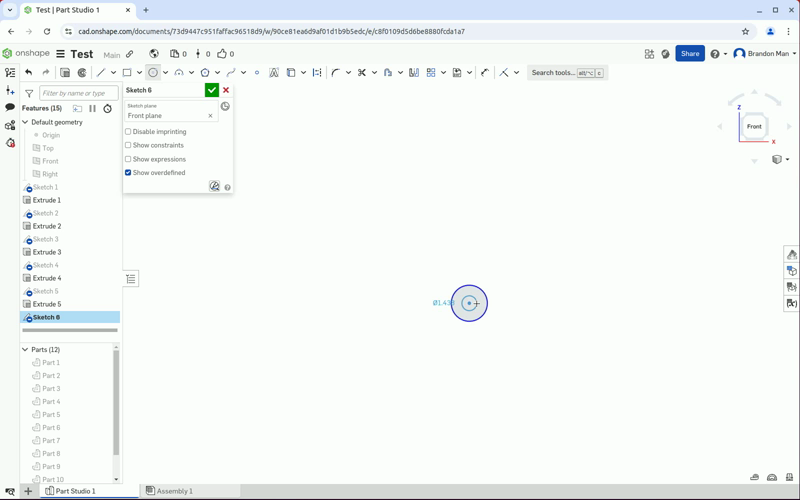
scroll(6)
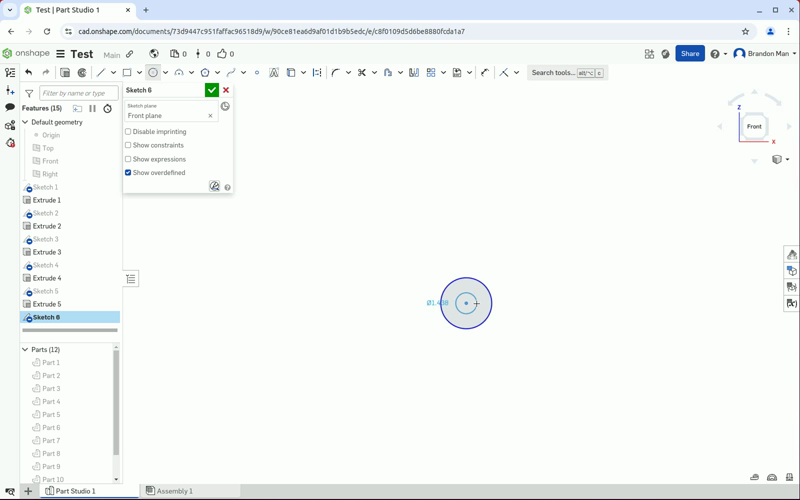
scroll(6)
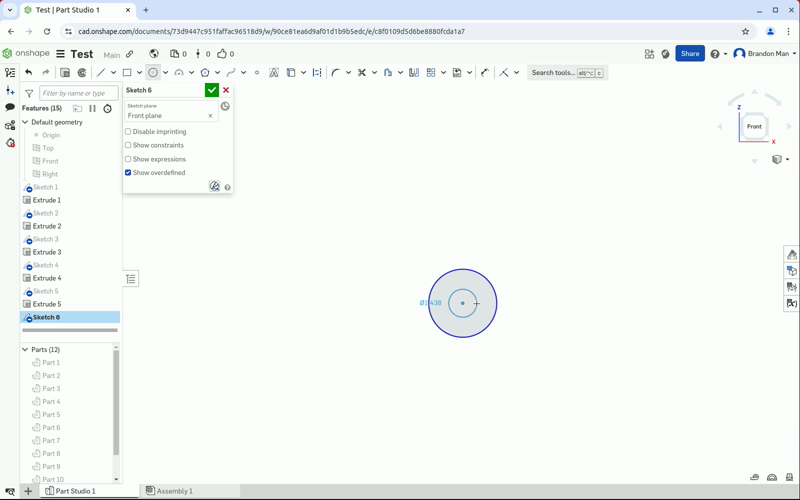
scroll(6)
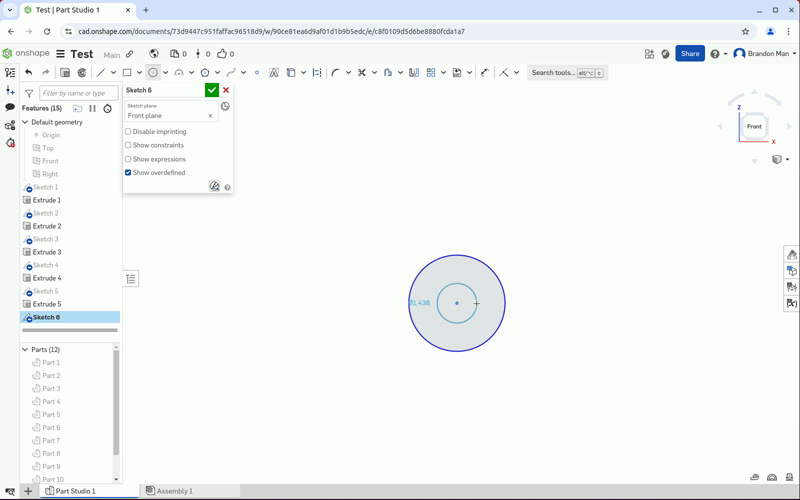
scroll(6)
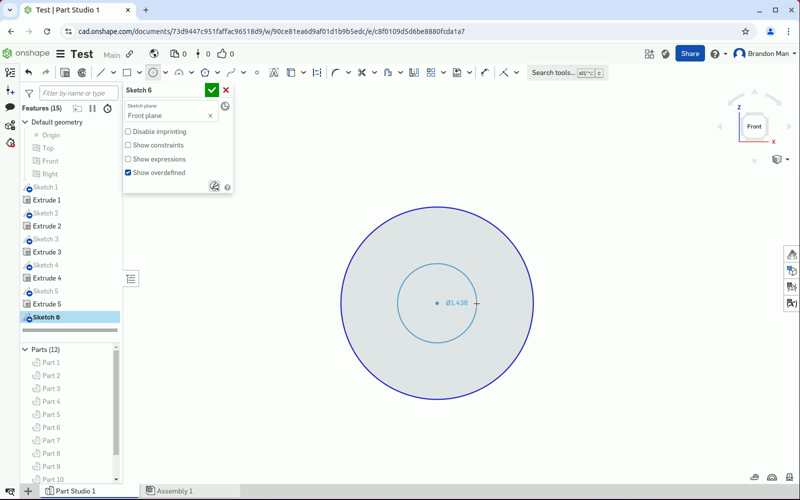
click(476, 303)
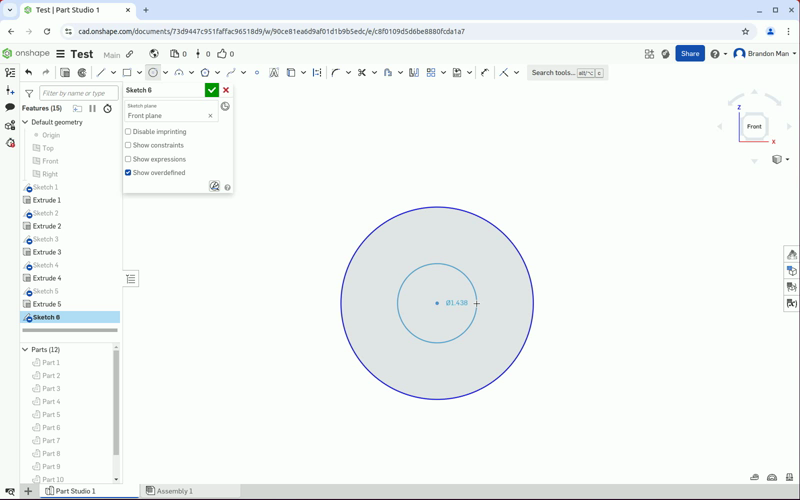
scroll(-6)
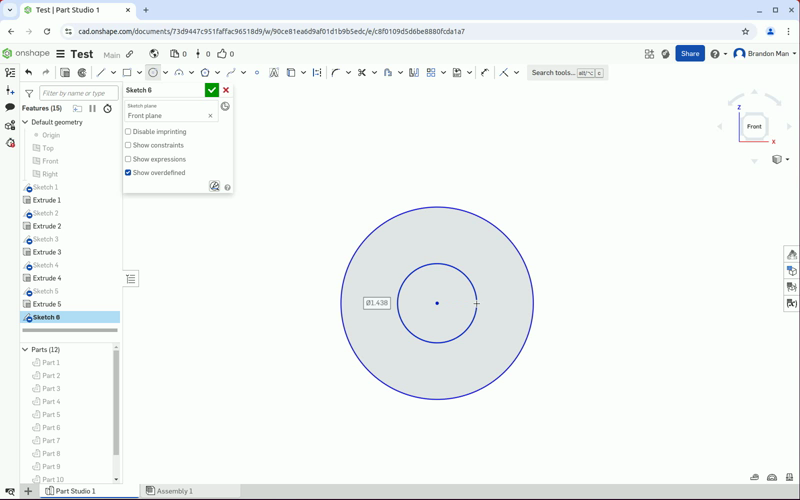
scroll(-6)
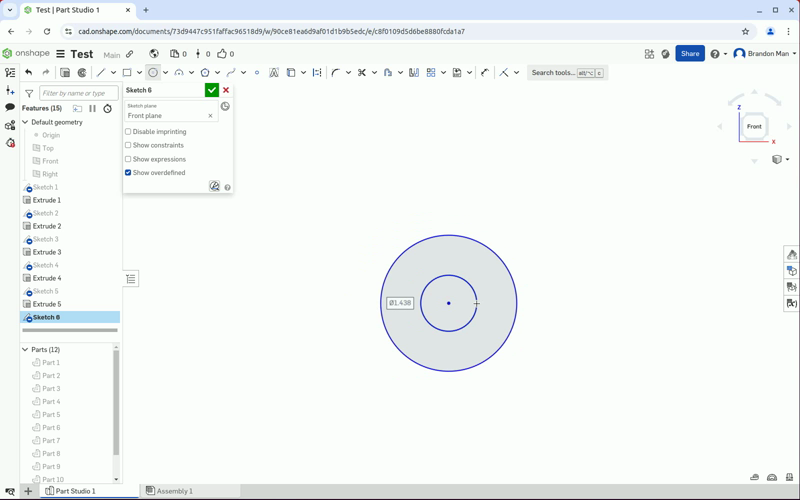
scroll(-6)
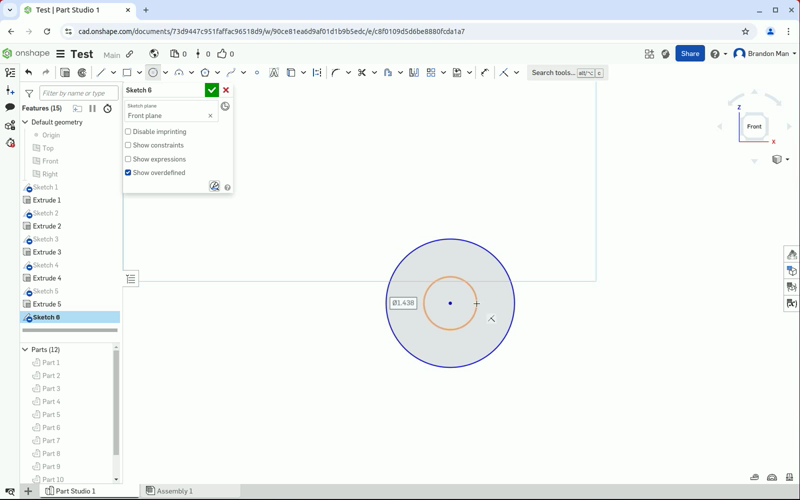
scroll(-6)
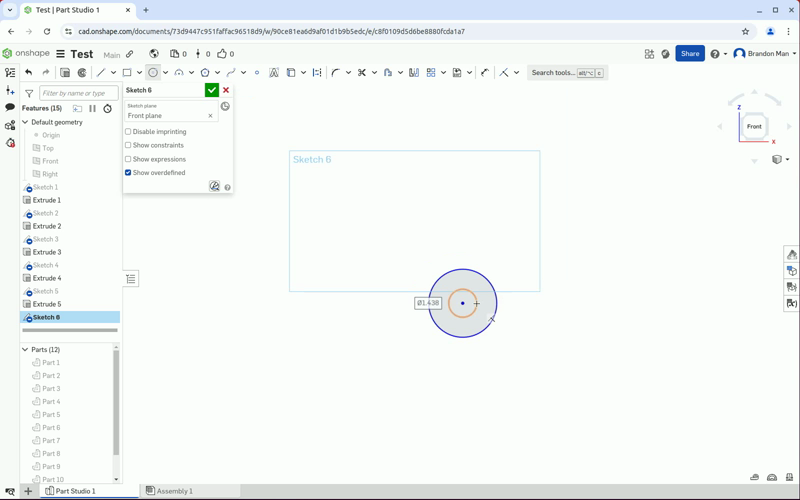
scroll(-6)
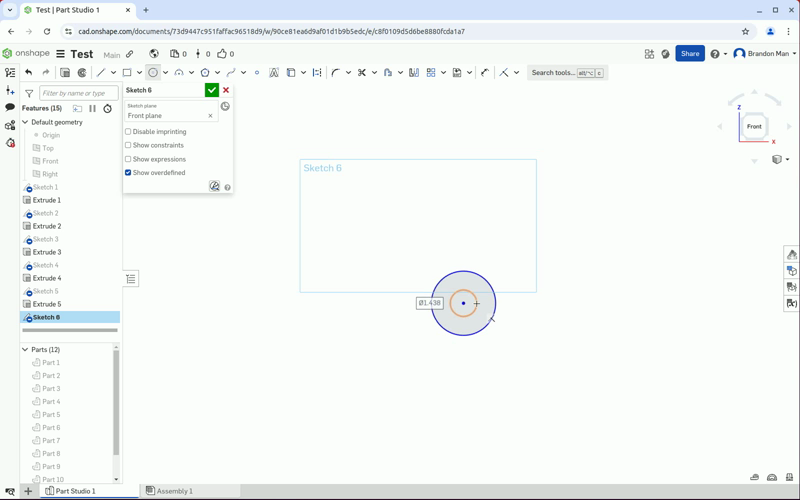
scroll(-6)
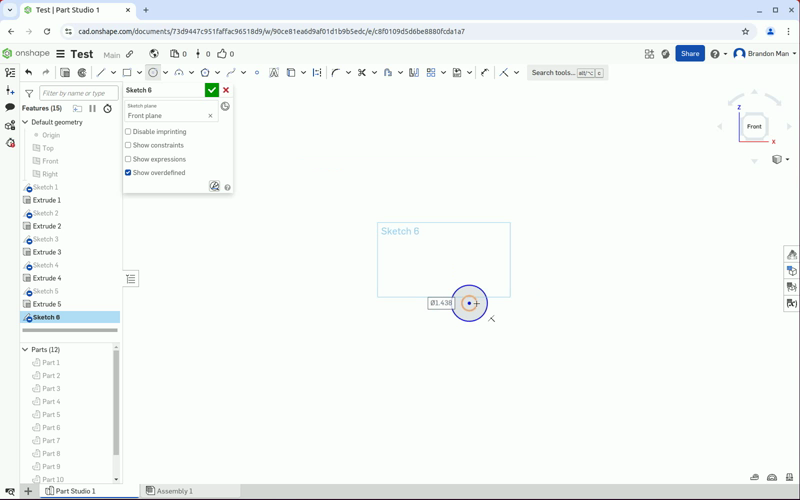
scroll(-6)
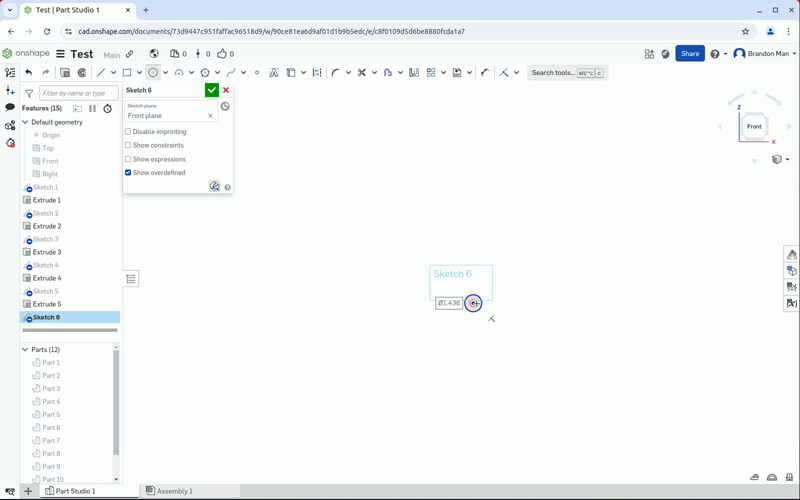
key(esc)
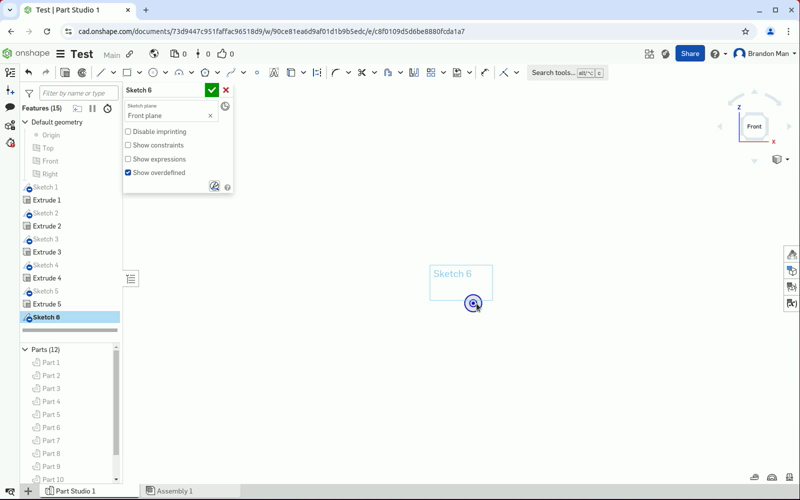
mouse_move(466, 306)
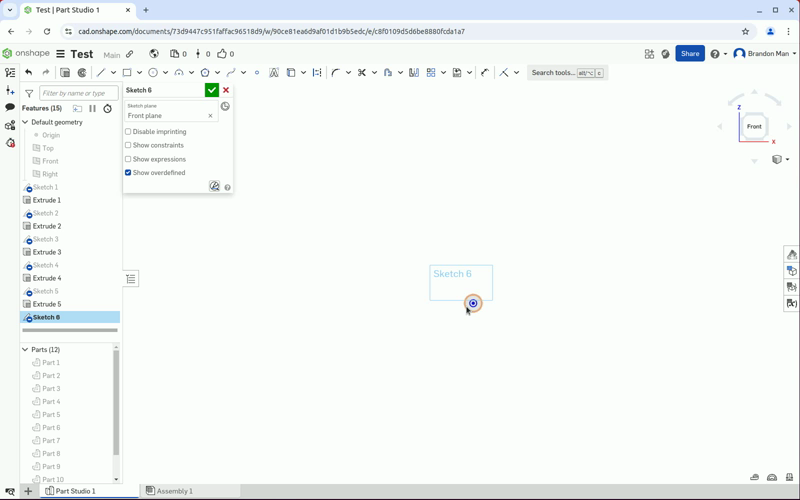
scroll(6)
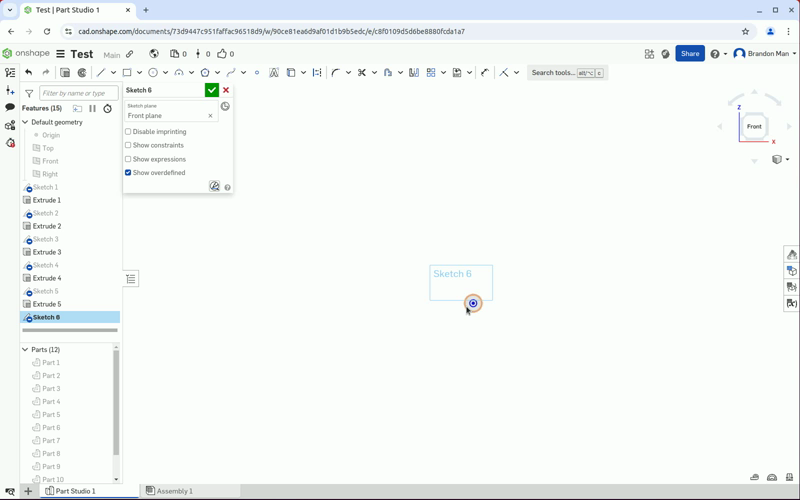
scroll(6)
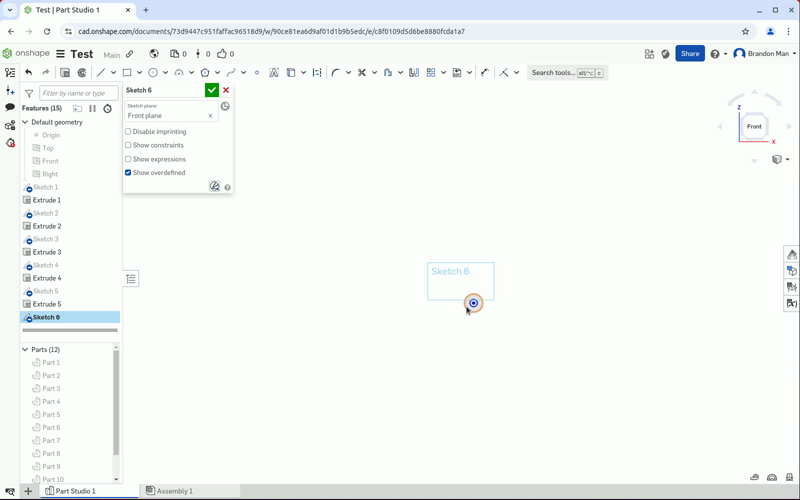
scroll(6)
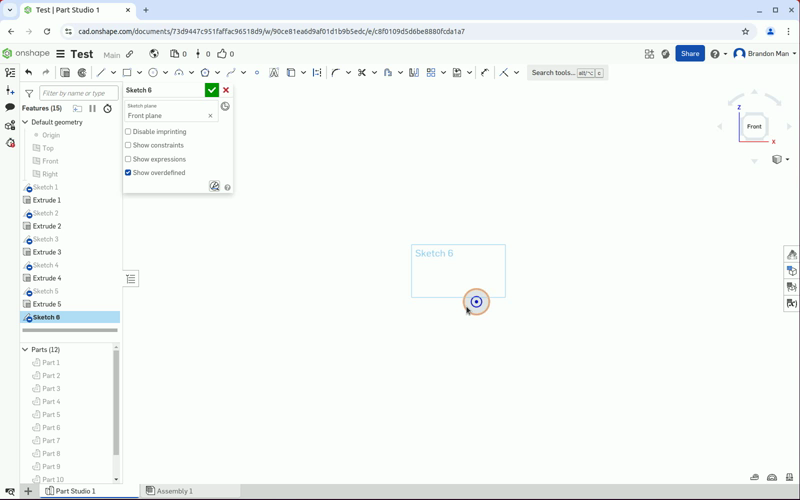
scroll(6)
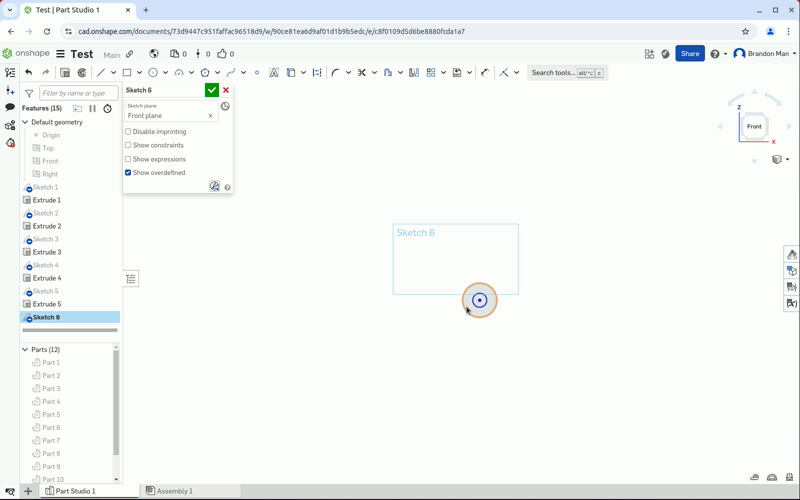
scroll(6)
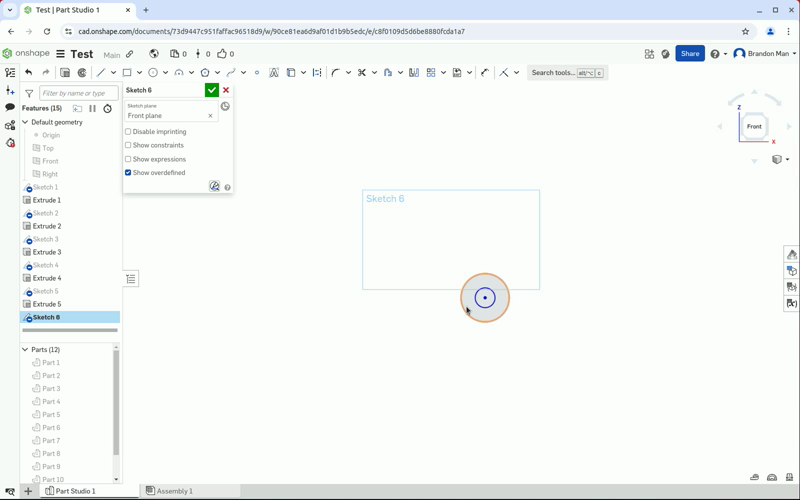
scroll(6)
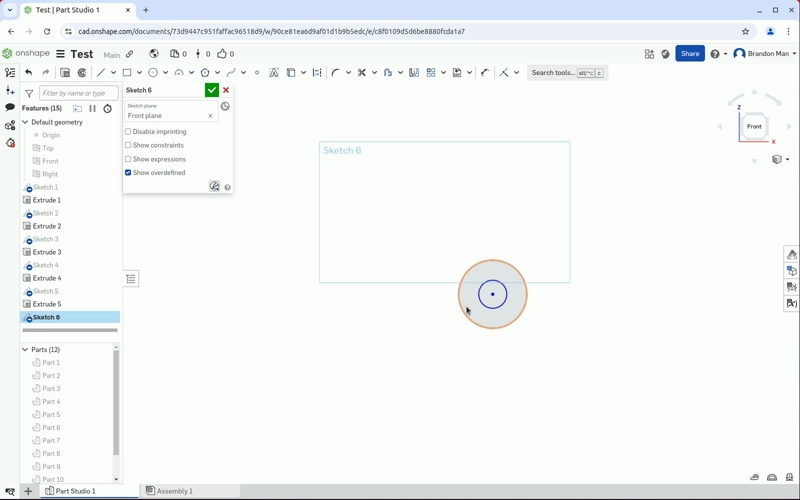
scroll(6)
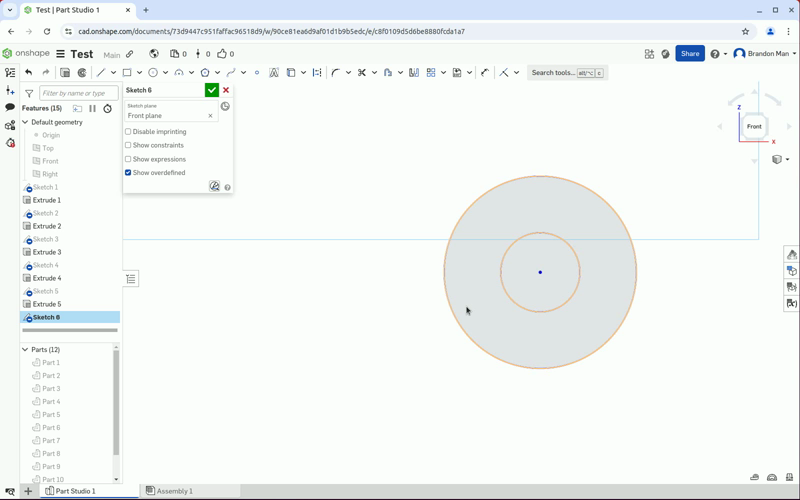
click(466, 306)
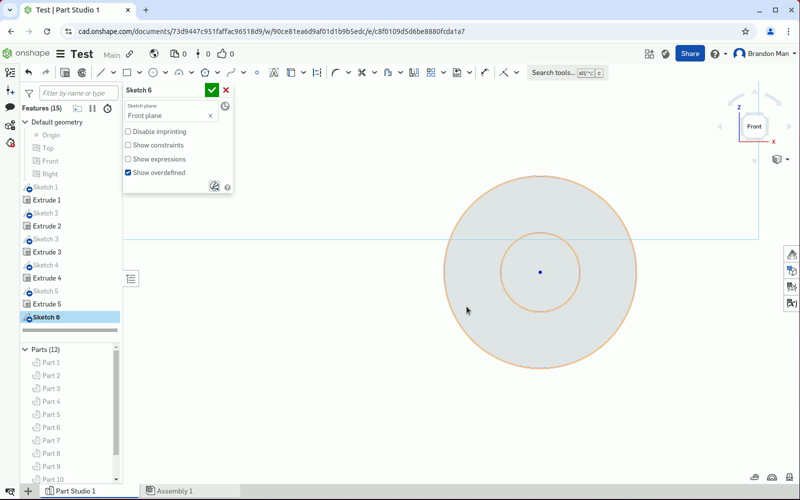
scroll(-6)
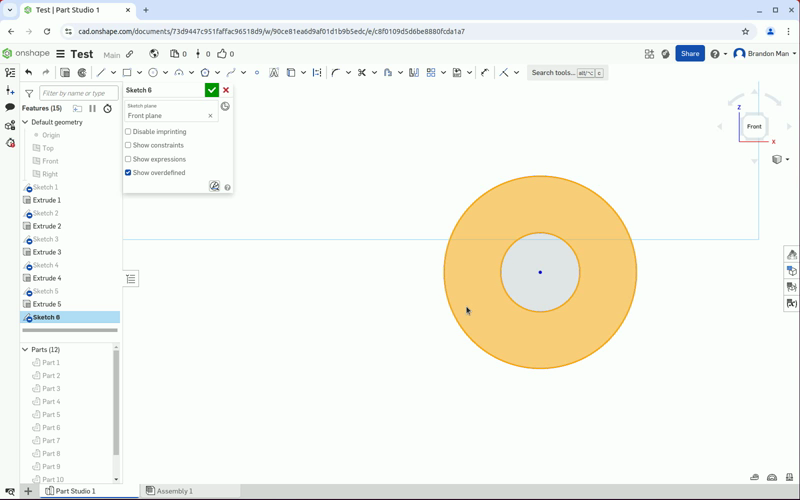
scroll(-6)
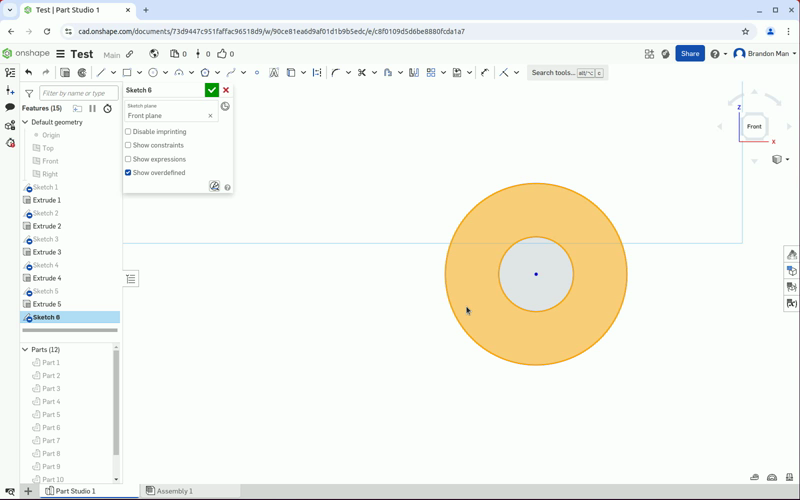
scroll(-6)
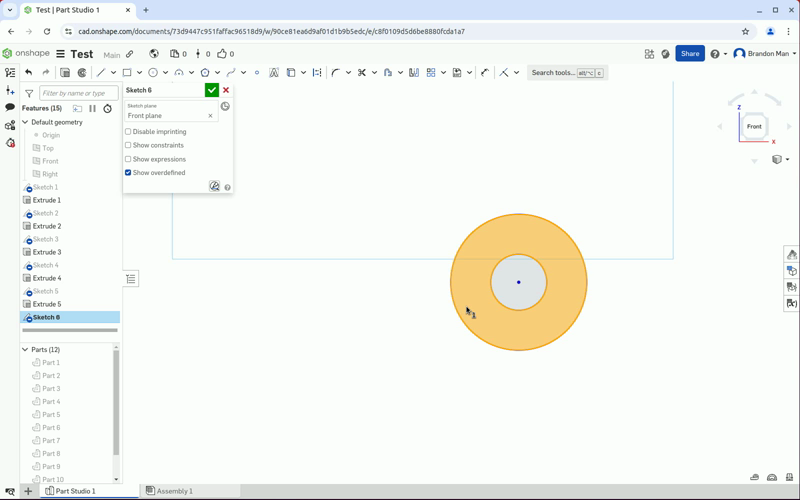
scroll(-6)
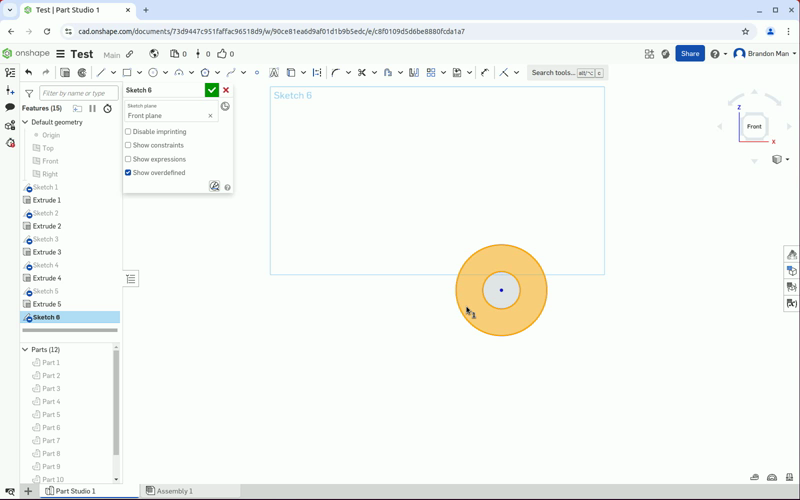
scroll(-6)
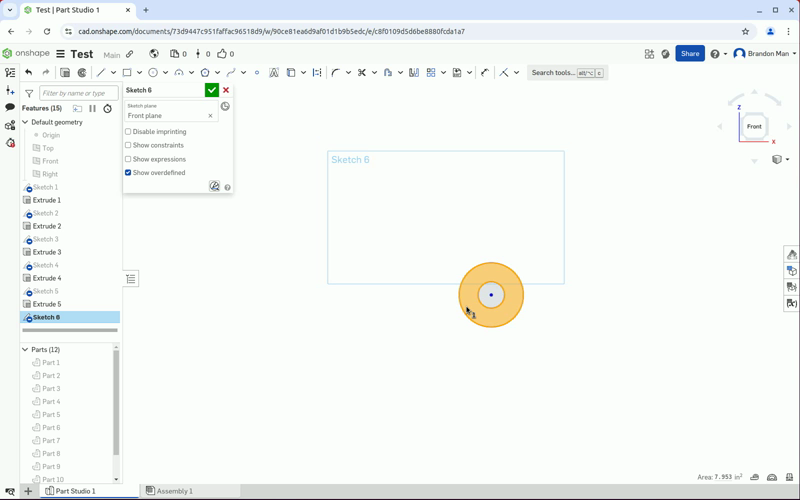
scroll(-6)
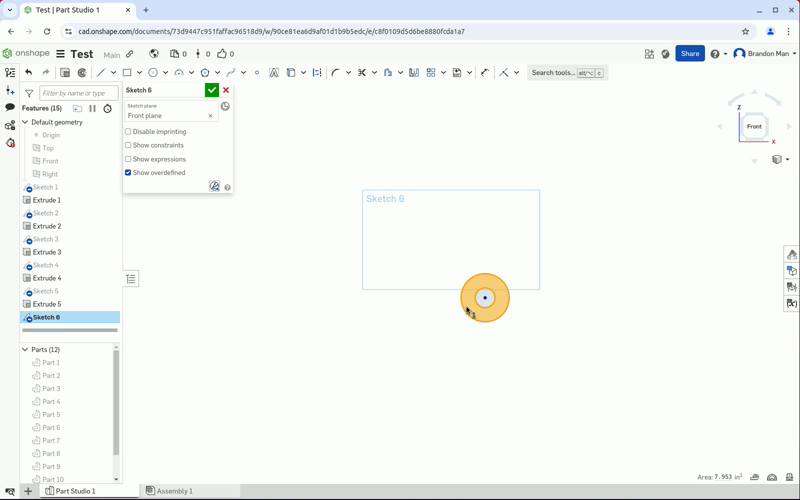
scroll(-6)
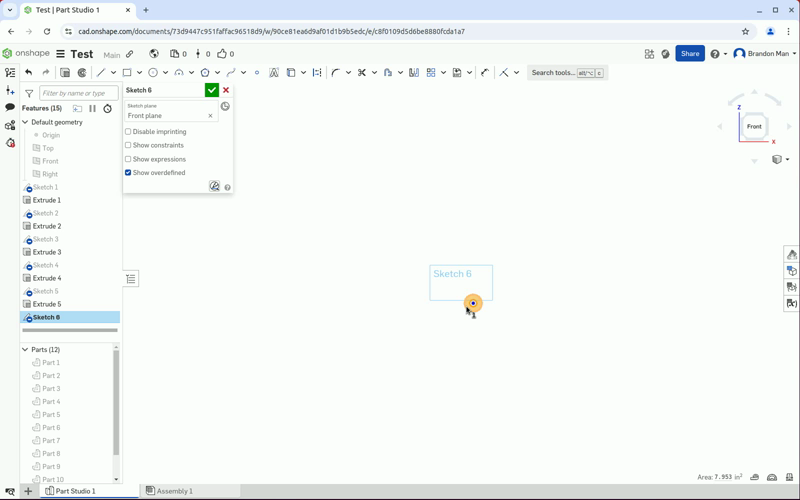
mouse_move(69, 352)
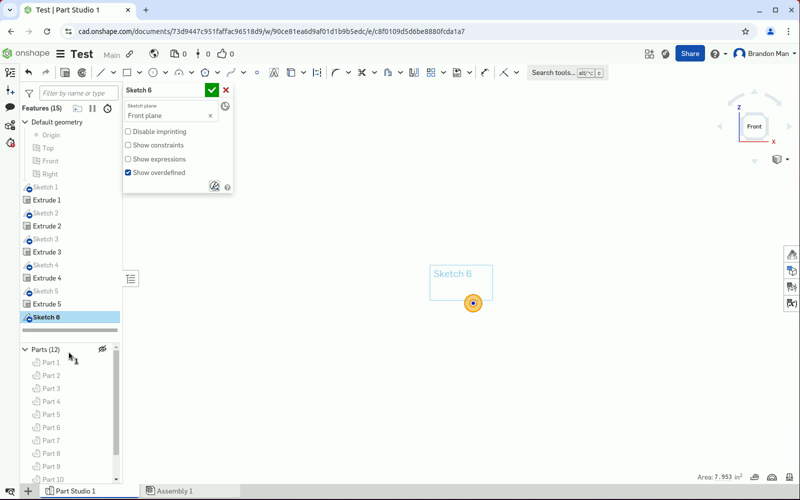
key(shift+y)
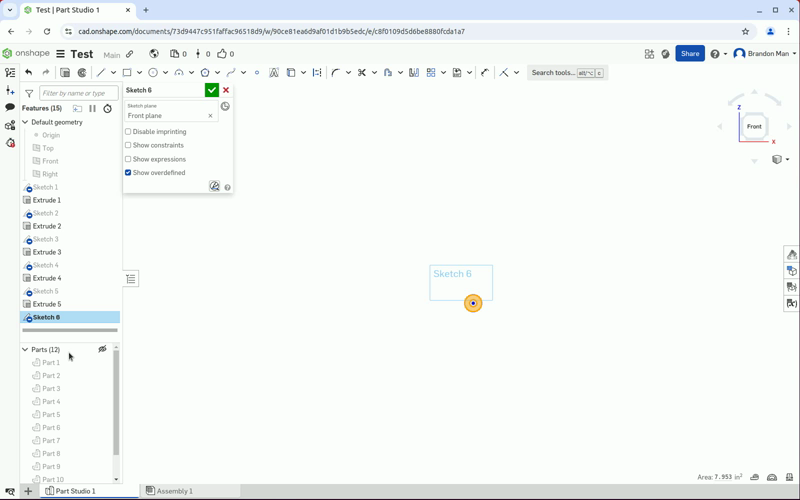
key(shift+e)
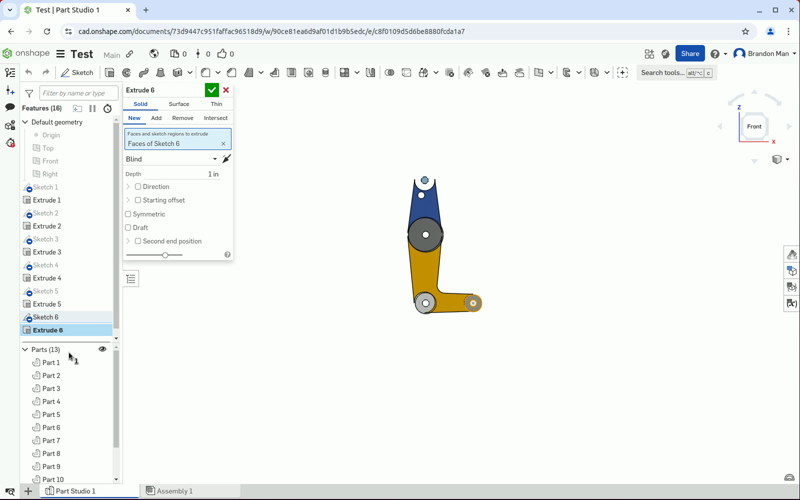
mouse_move(143, 106)
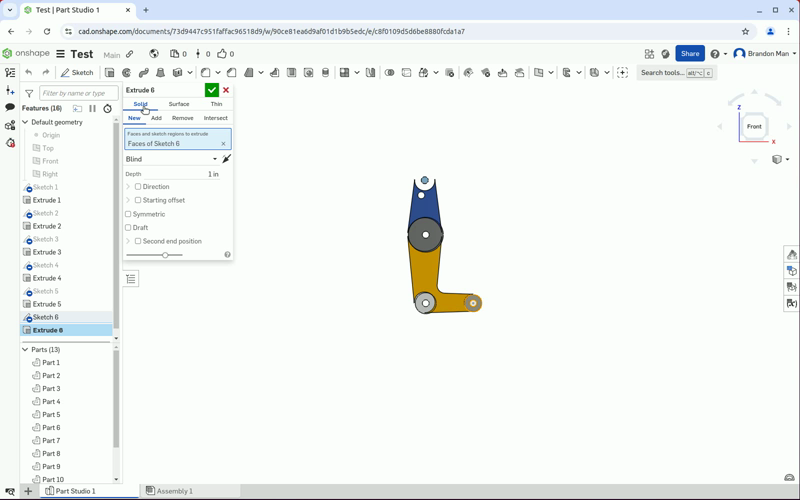
click(143, 106)
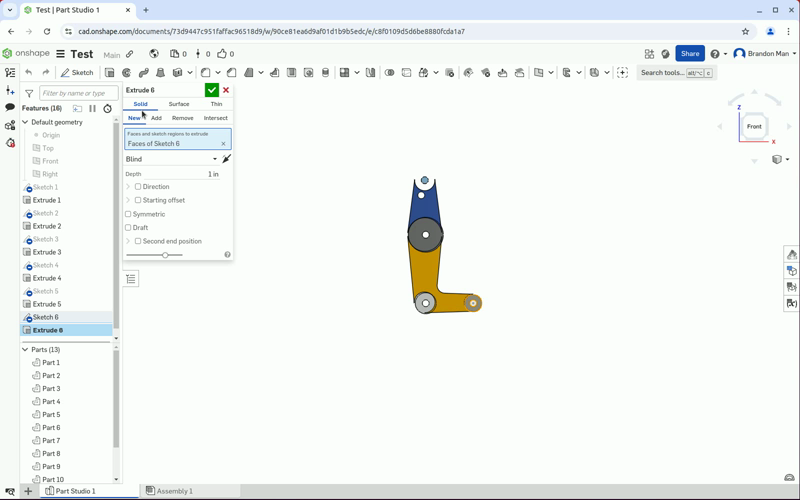
mouse_move(137, 120)
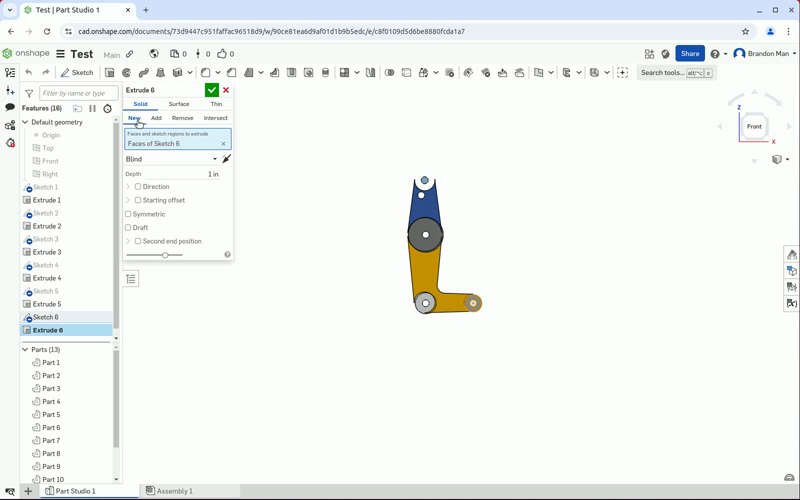
click(137, 120)
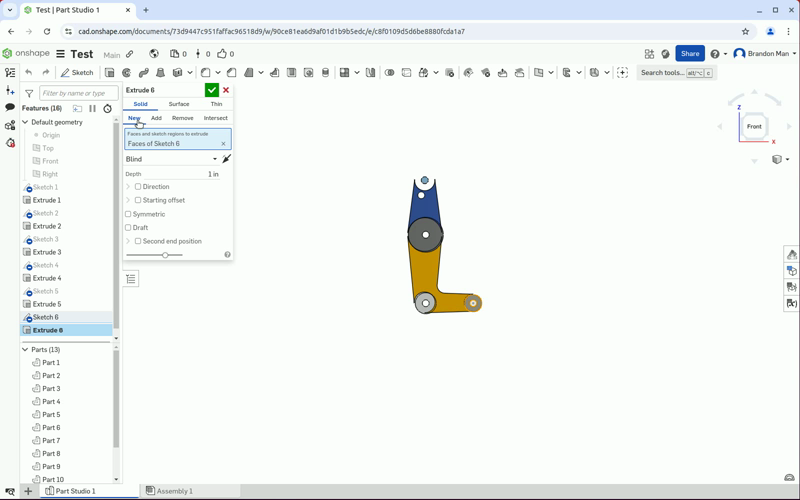
key(tab, 4)
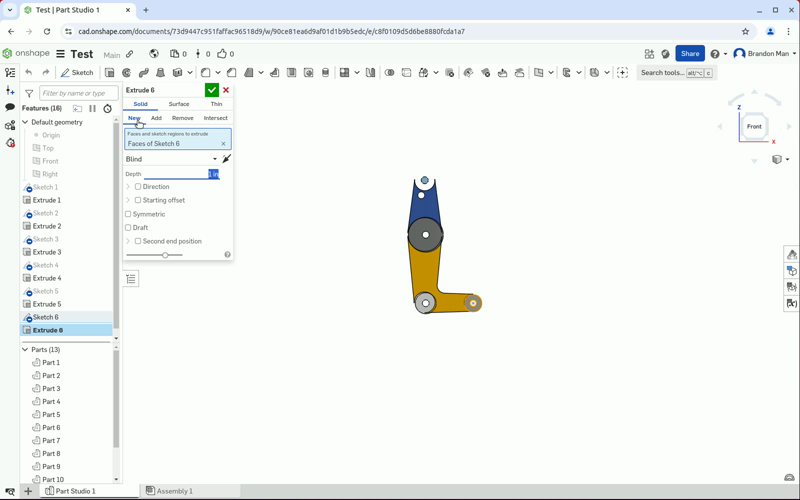
text(0.722)
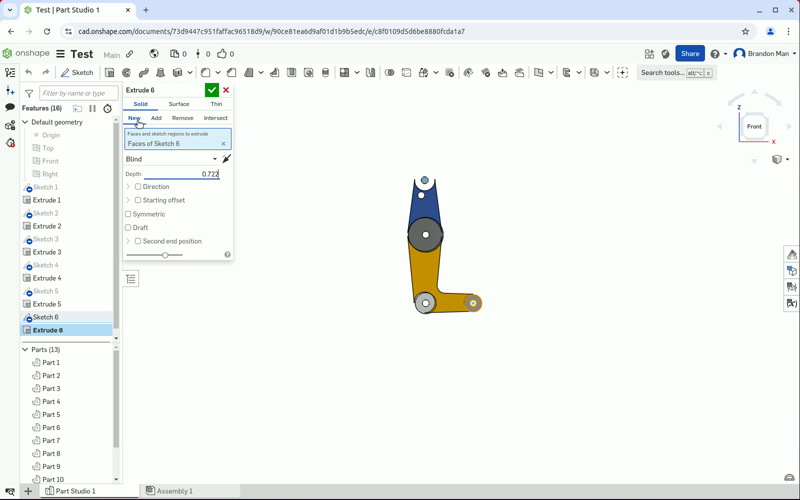
key(enter)
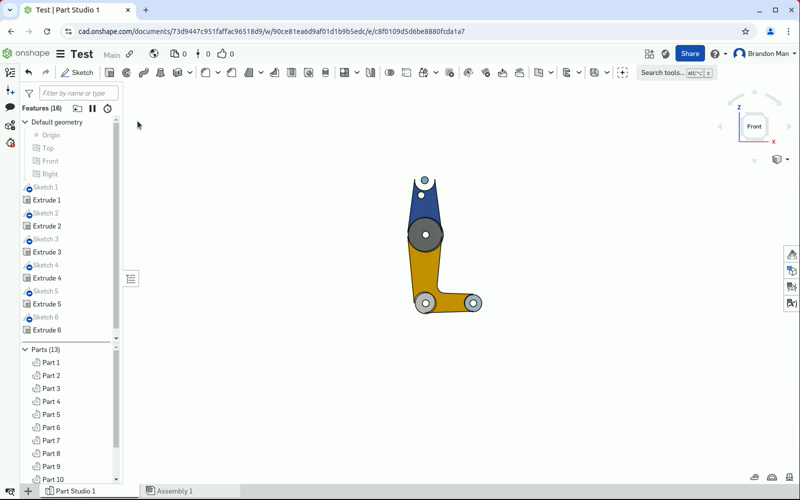
key(shift+h)
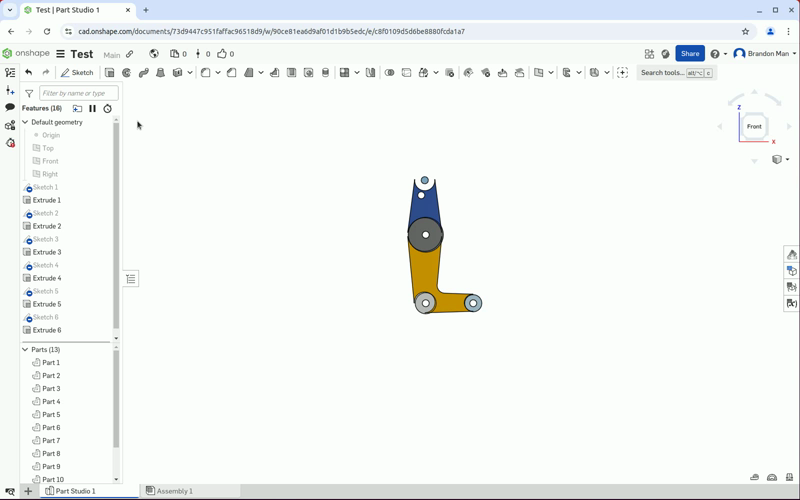
key(shift+h)
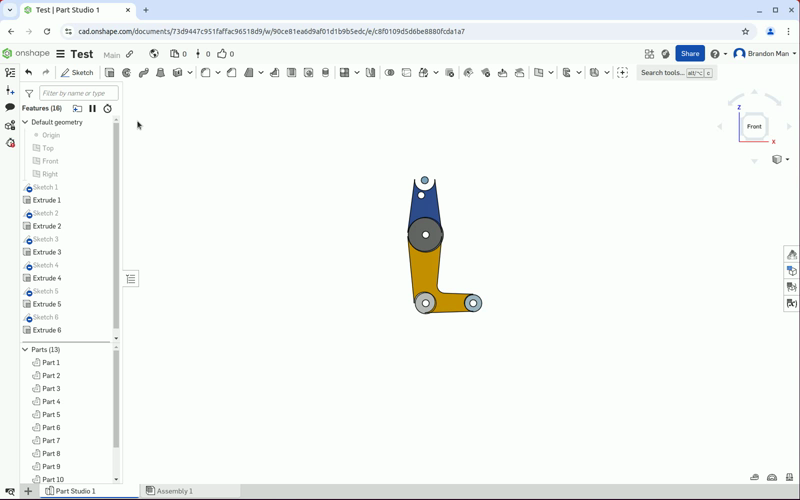
key(shift+7)
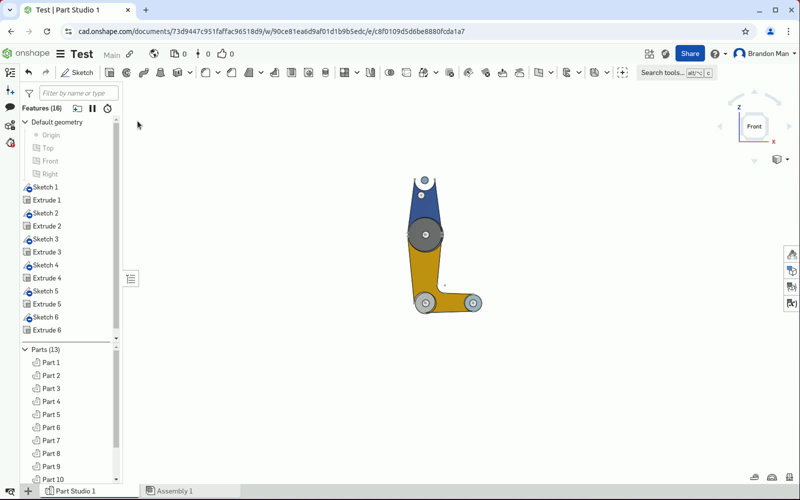
key(left, 2)
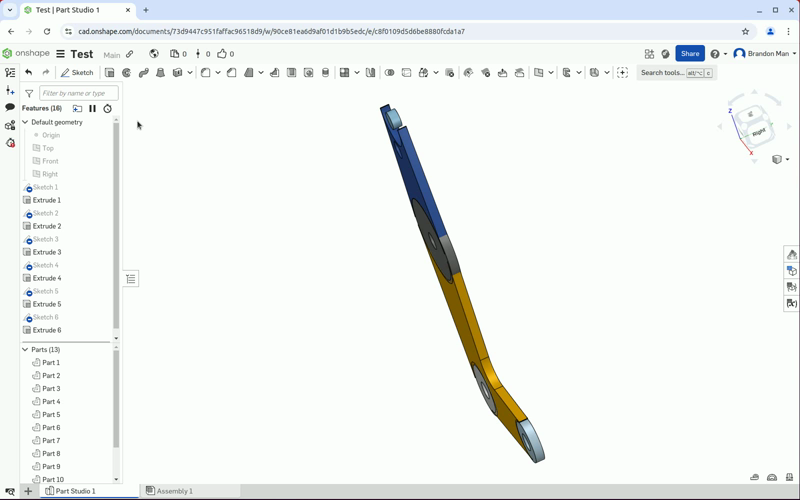
key(down, 2)
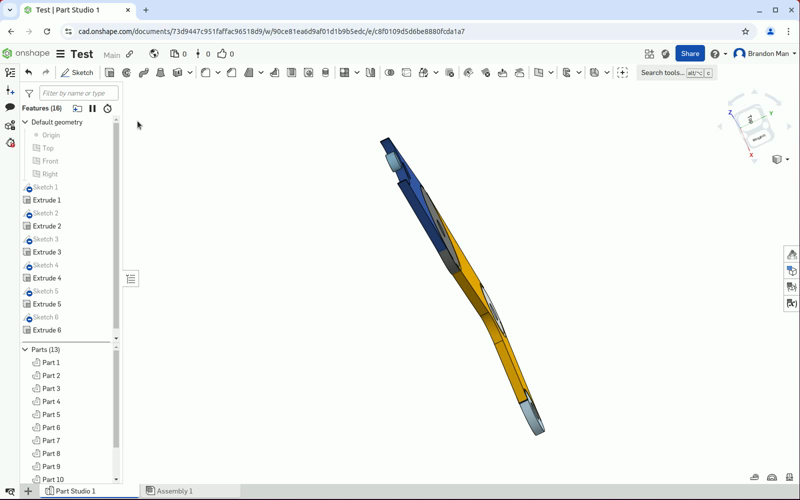
key(up, 2)
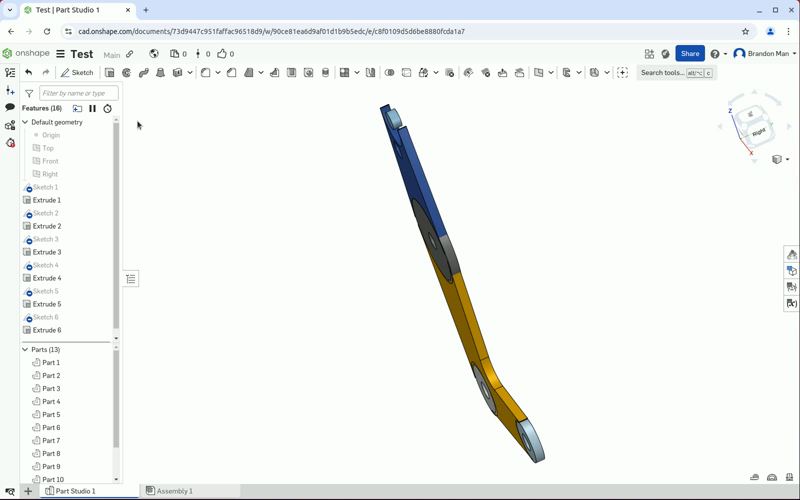
key(right, 2)
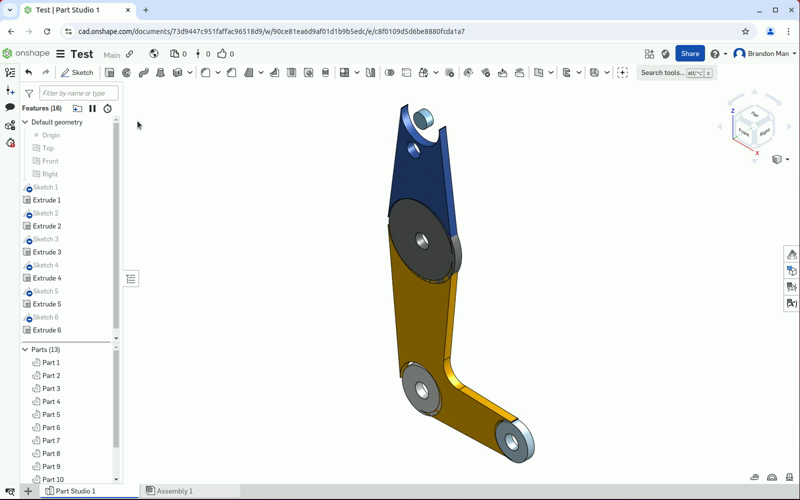
mouse_move(69, 189)
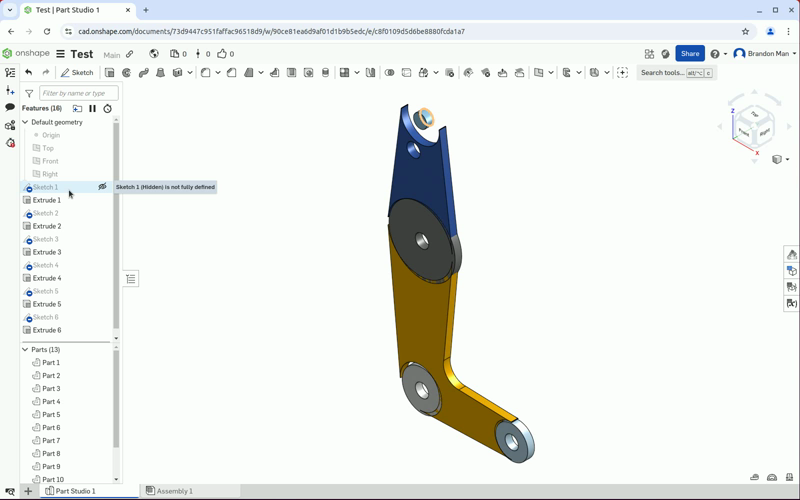
click(69, 189)